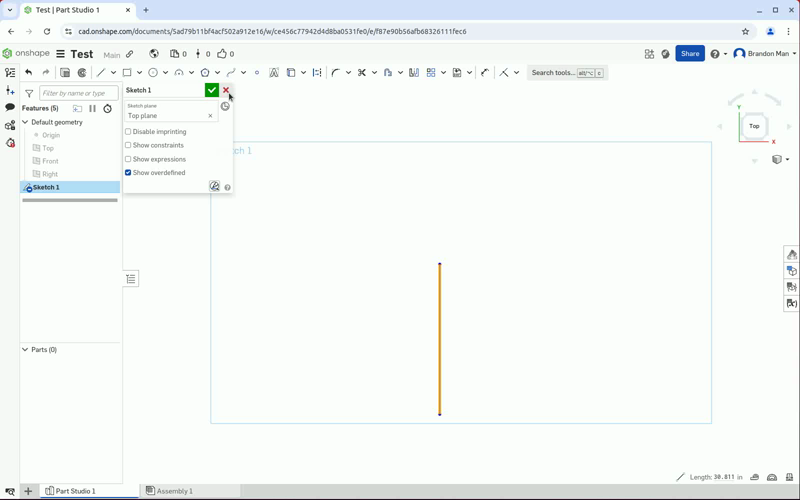
key(shift+h)
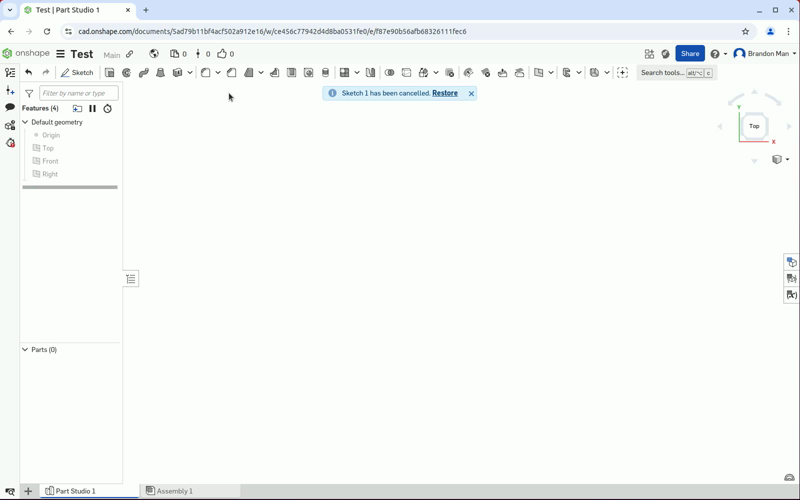
mouse_move(73, 352)
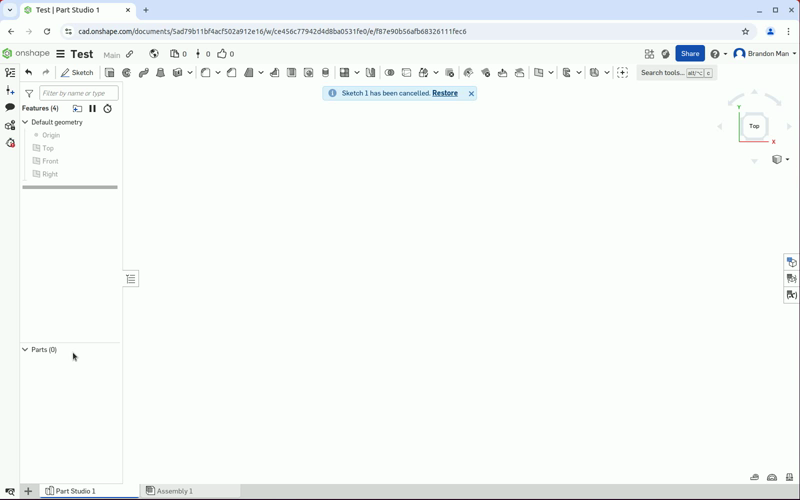
key(y)
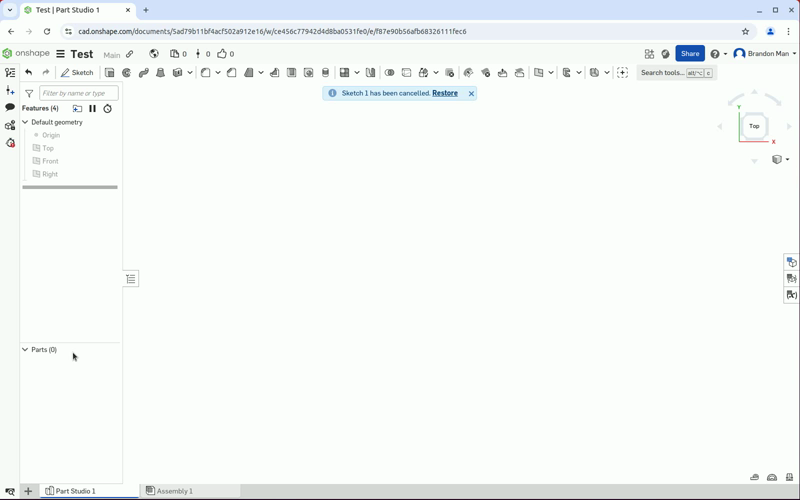
key(shift+p)
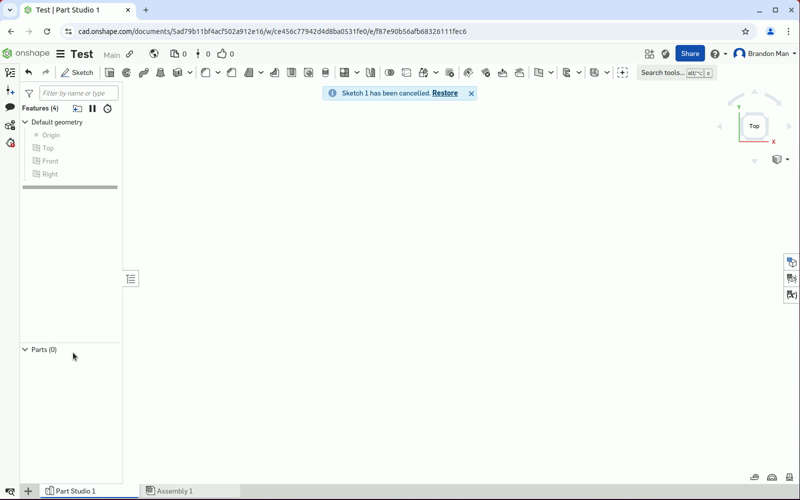
key(space)
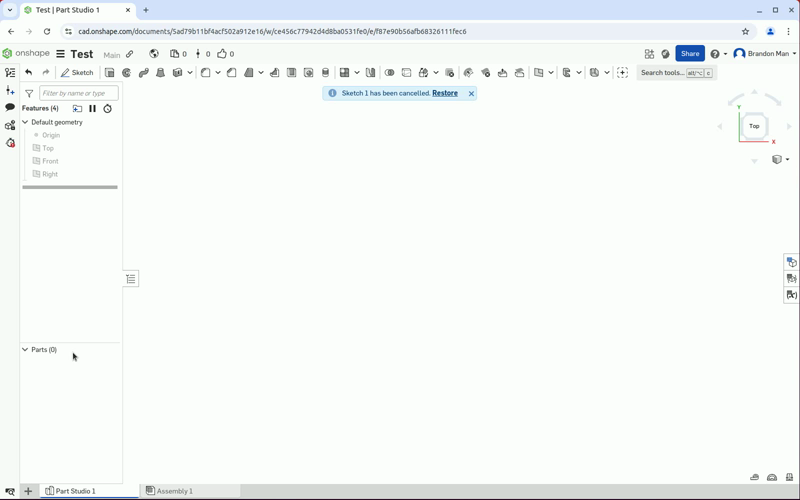
key_down(shift)
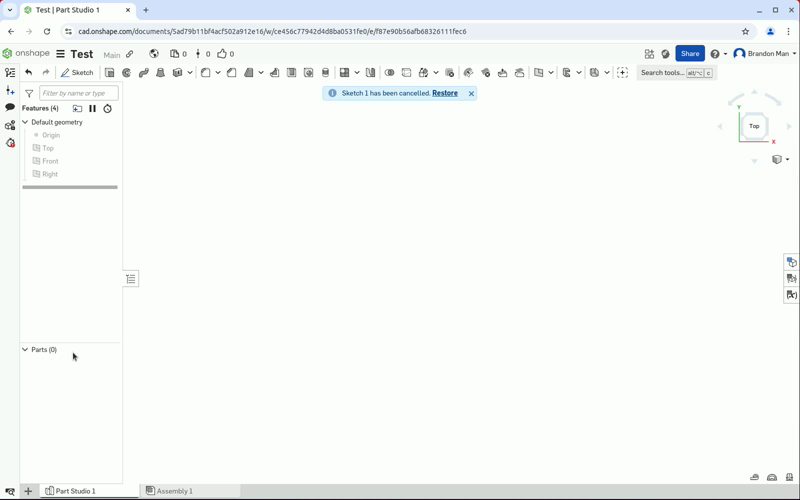
key(up)
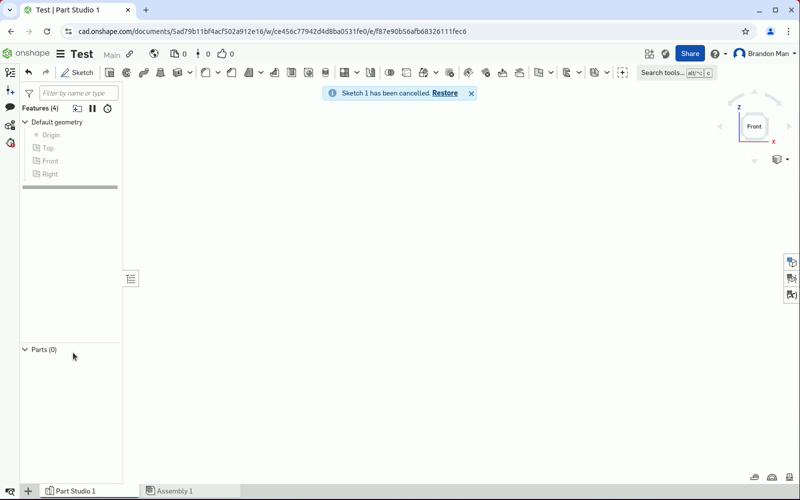
key_up(shift)
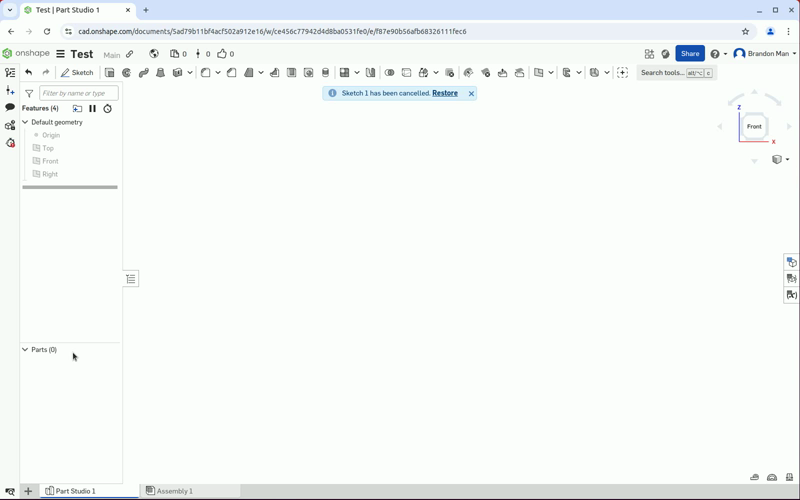
mouse_move(73, 352)
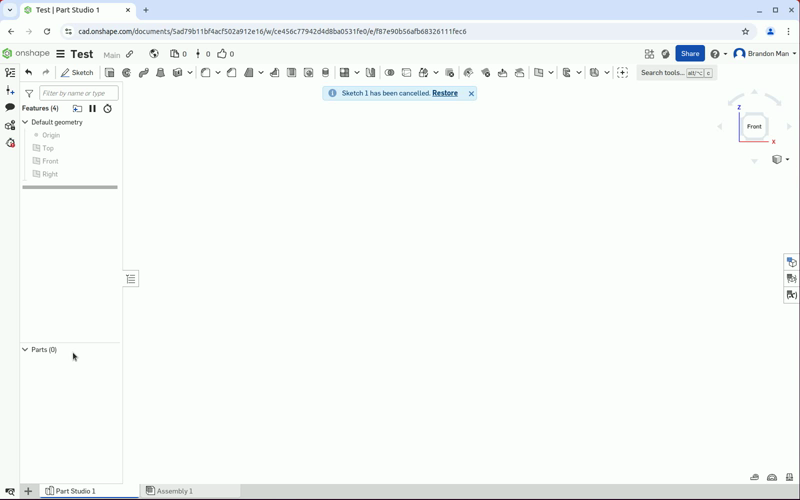
key(shift+y)
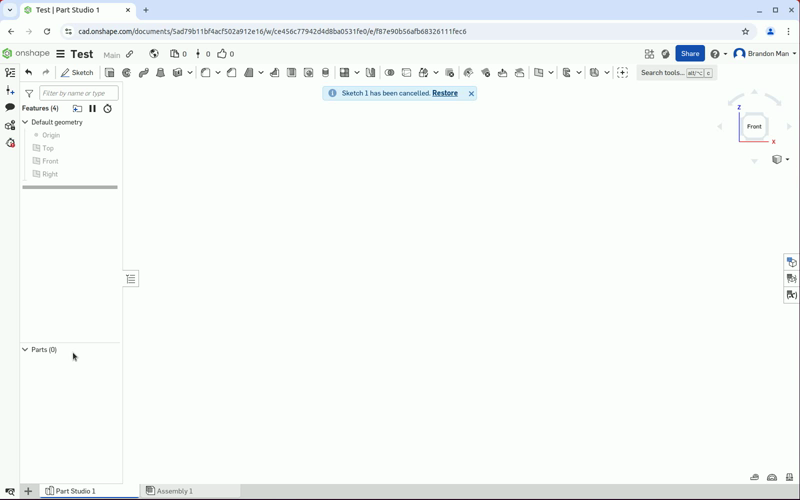
key(shift+s)
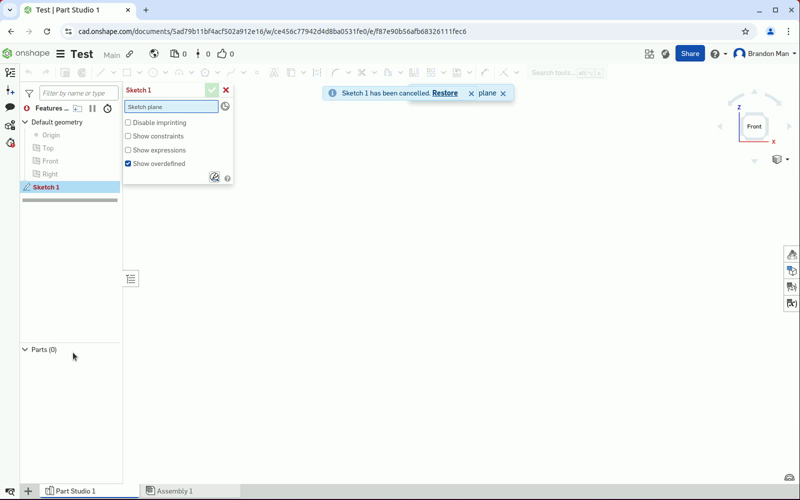
mouse_move(73, 163)
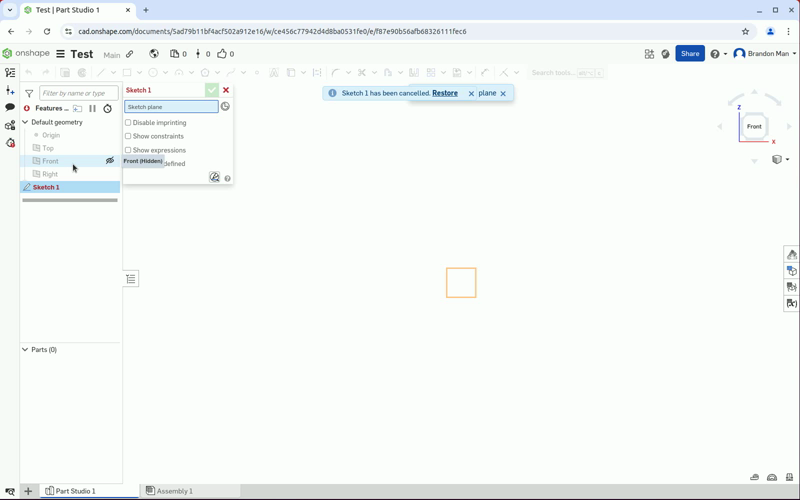
click(73, 163)
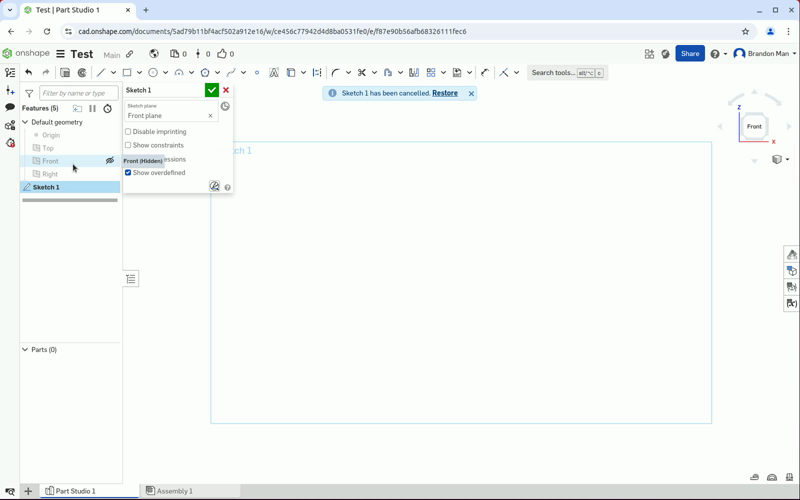
mouse_move(73, 352)
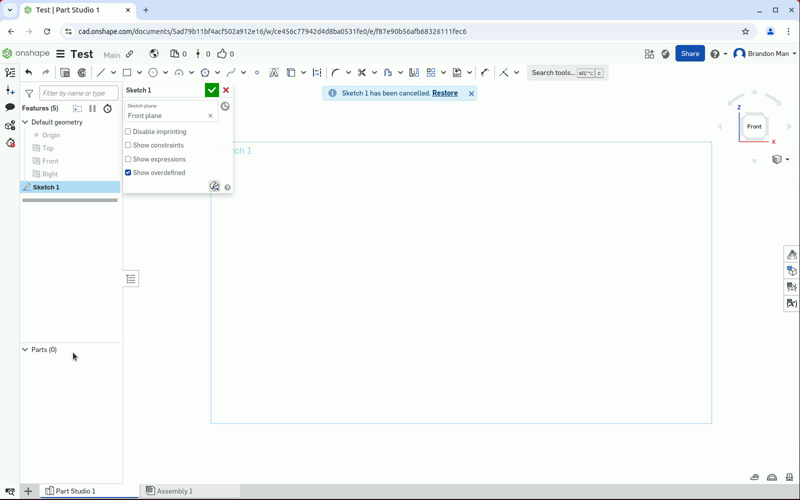
key(y)
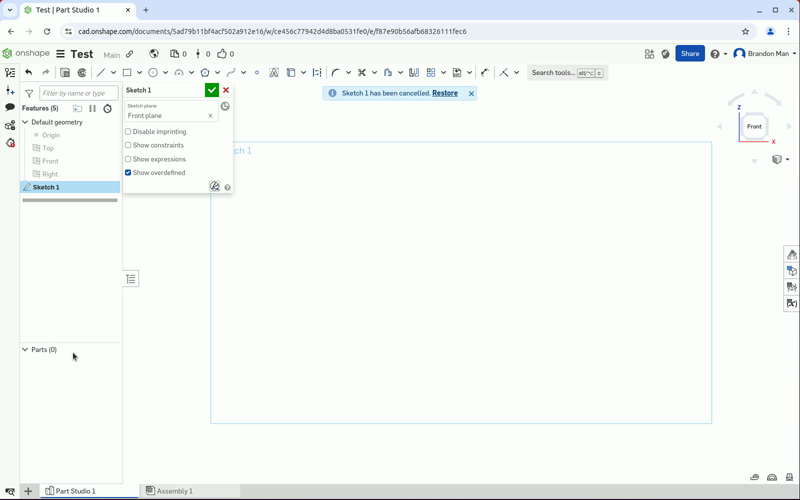
key(l)
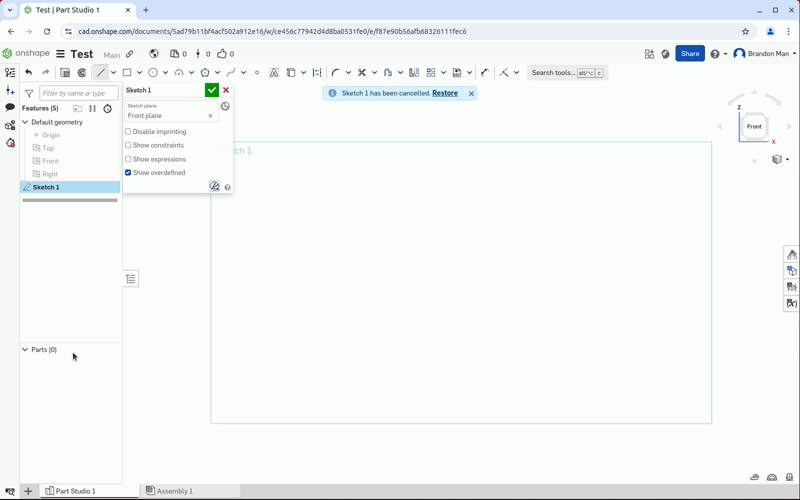
key_down(shift)
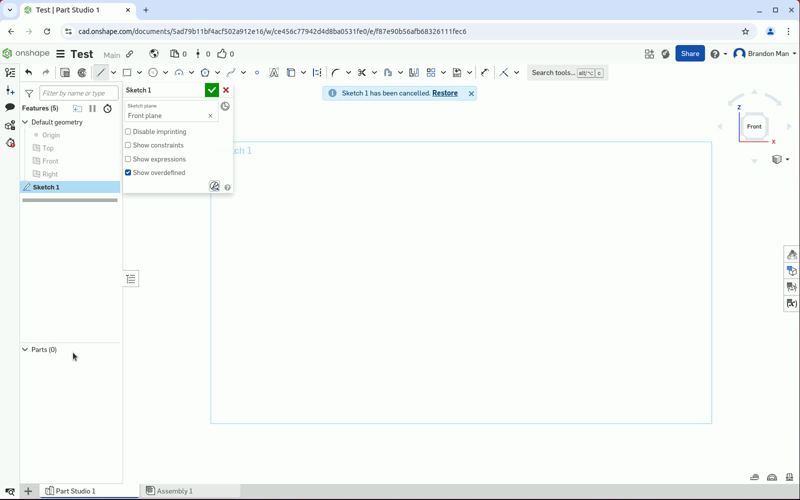
mouse_move(385, 246)
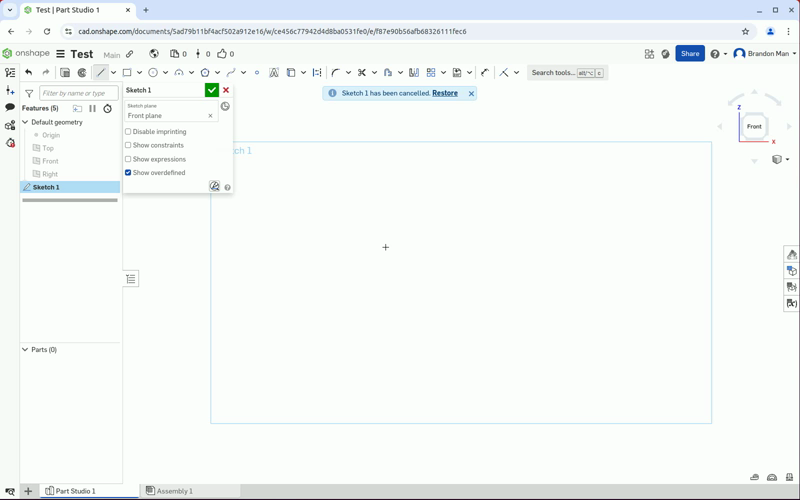
click(385, 246)
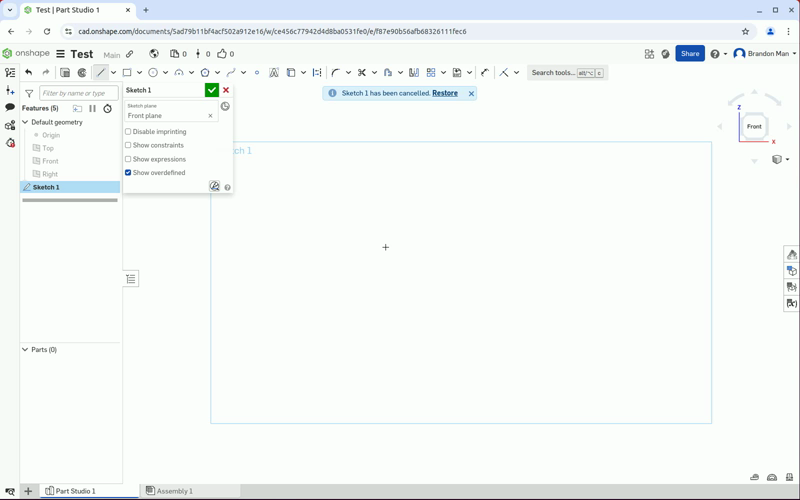
key_up(shift)
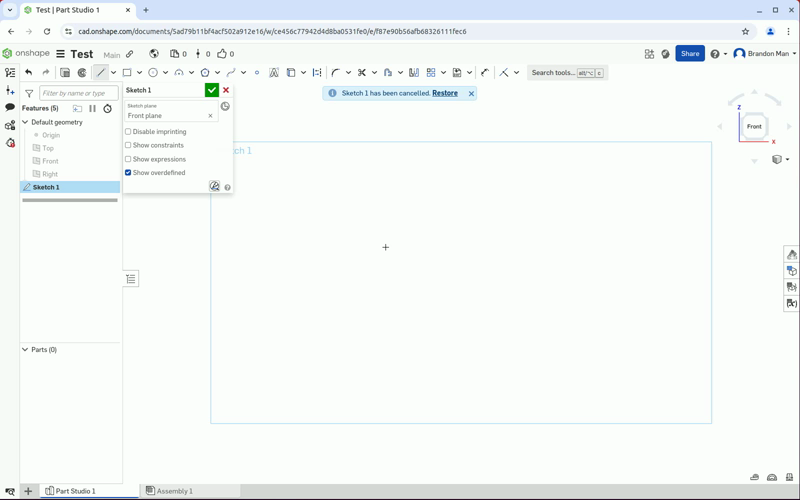
key_down(shift)
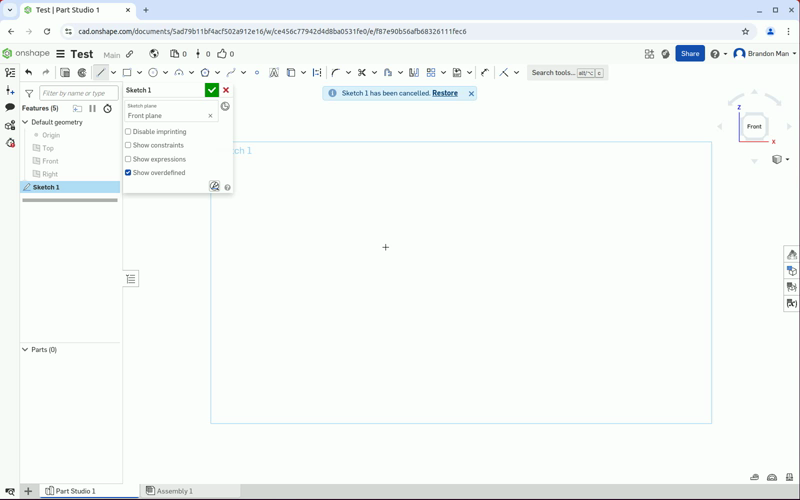
mouse_move(415, 246)
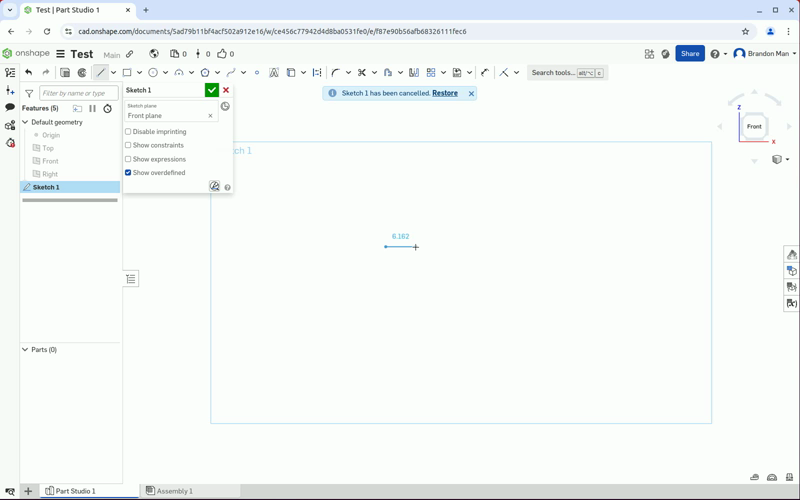
mouse_move(387, 249)
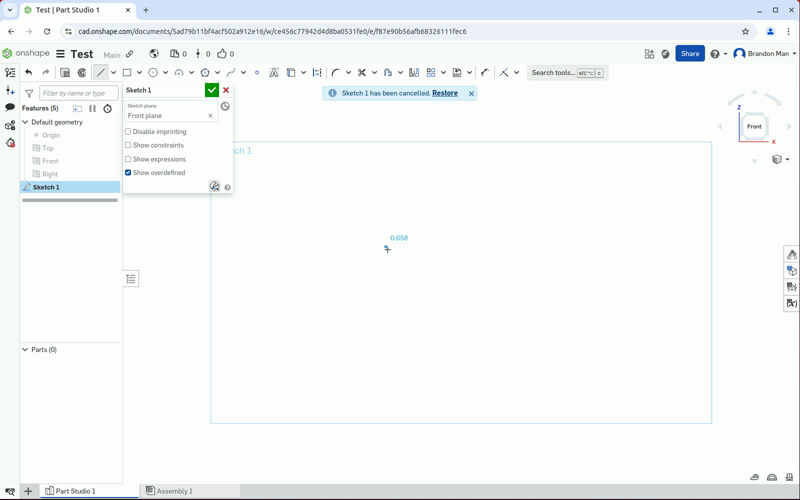
scroll(6)
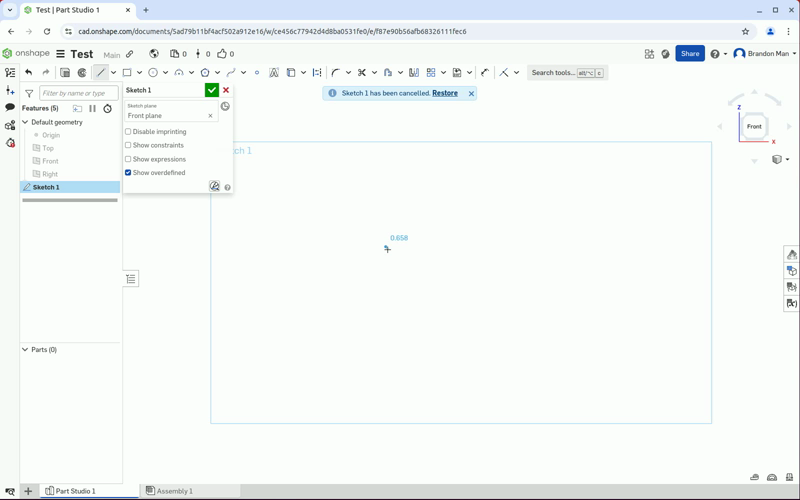
scroll(6)
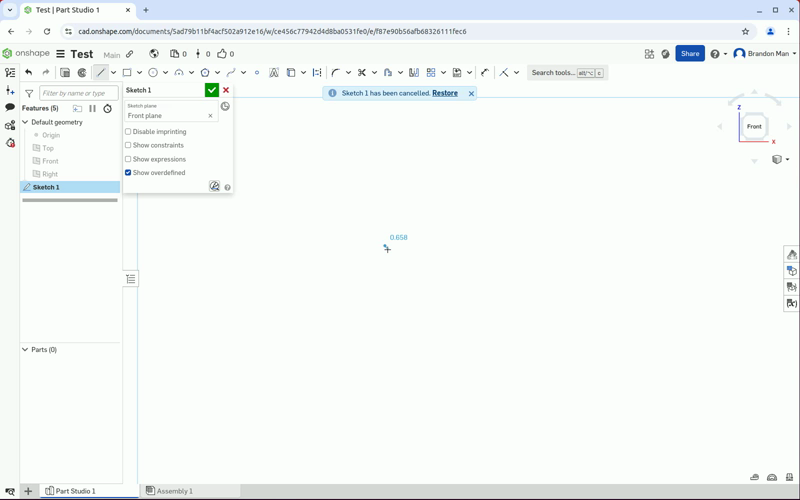
scroll(6)
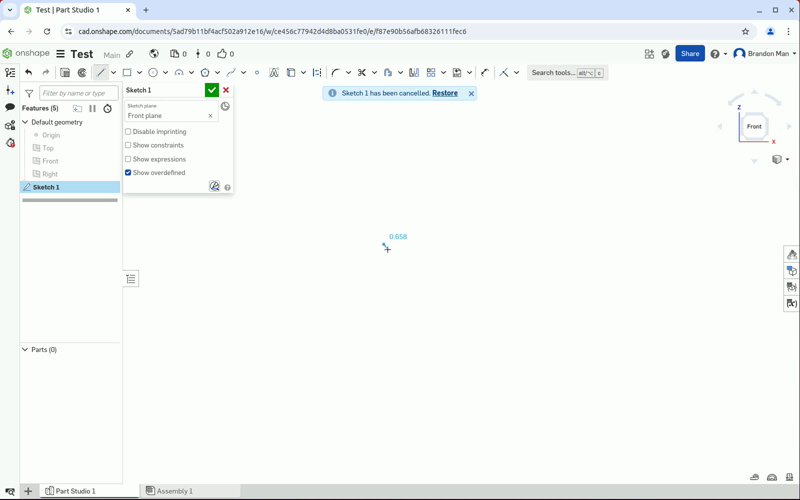
scroll(6)
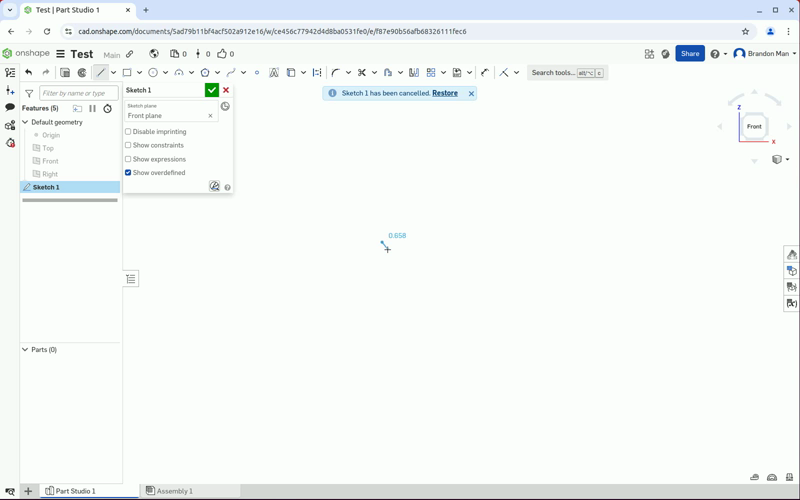
scroll(6)
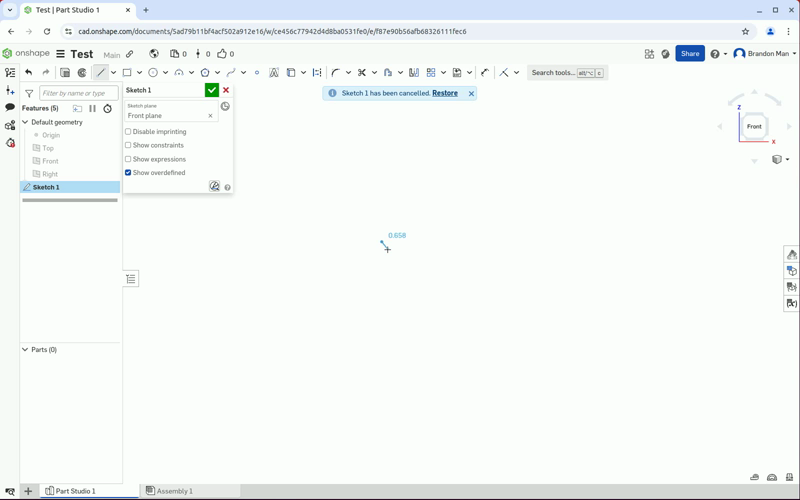
scroll(6)
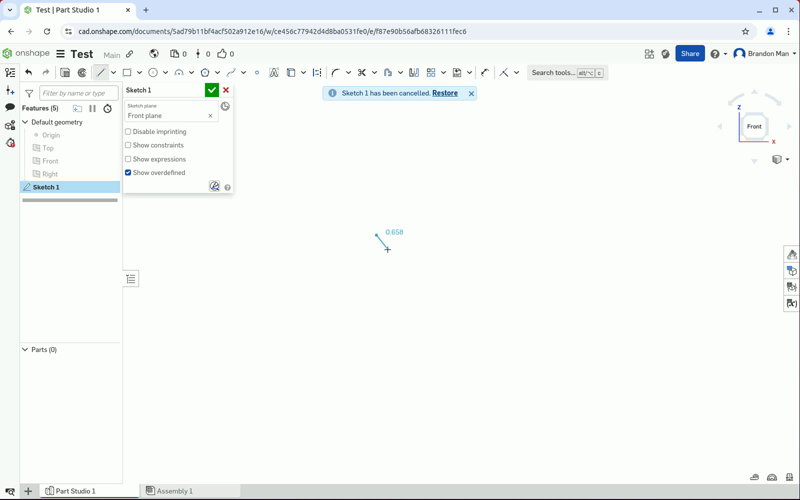
scroll(6)
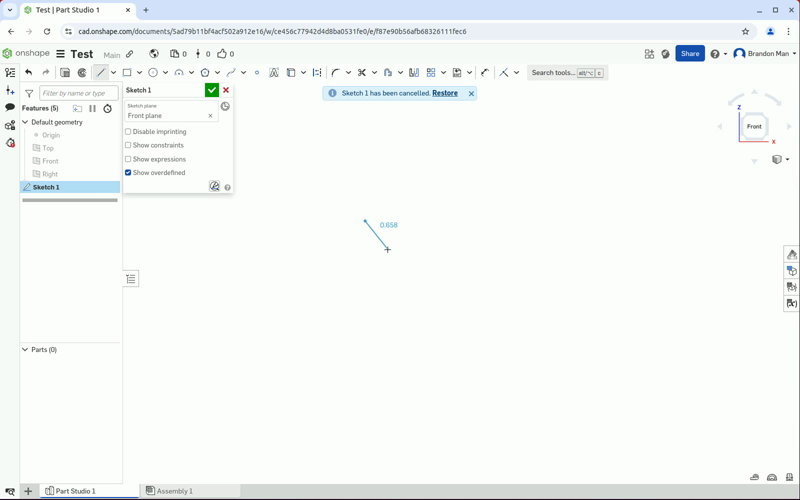
click(387, 249)
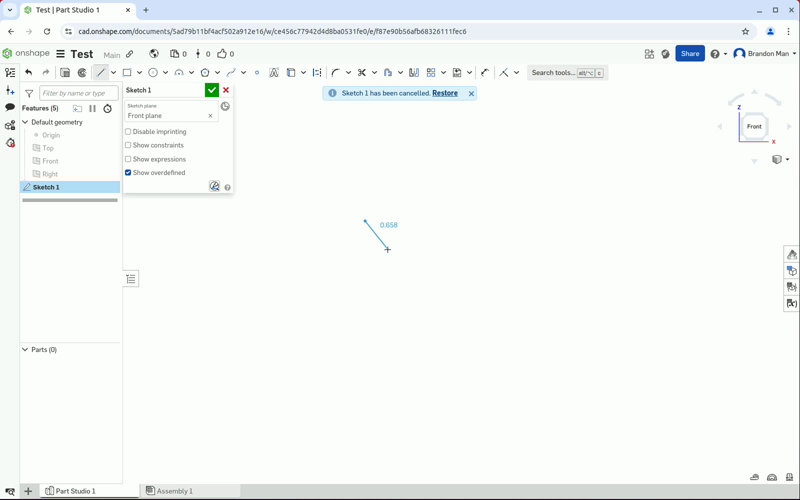
scroll(-6)
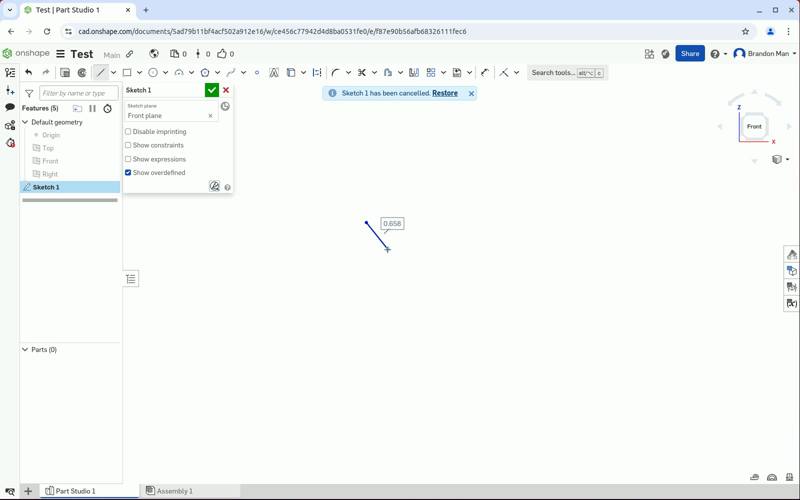
scroll(-6)
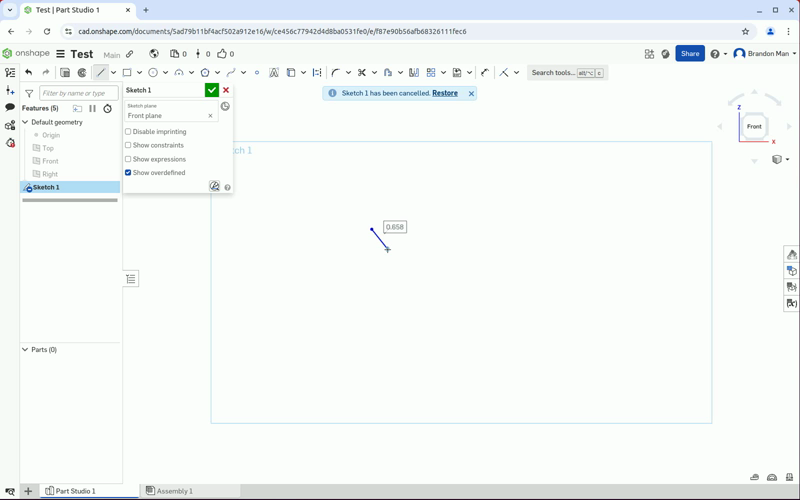
scroll(-6)
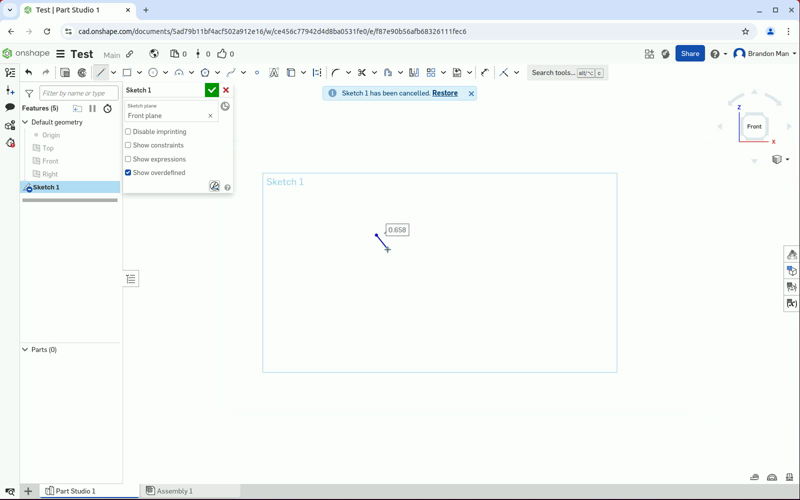
scroll(-6)
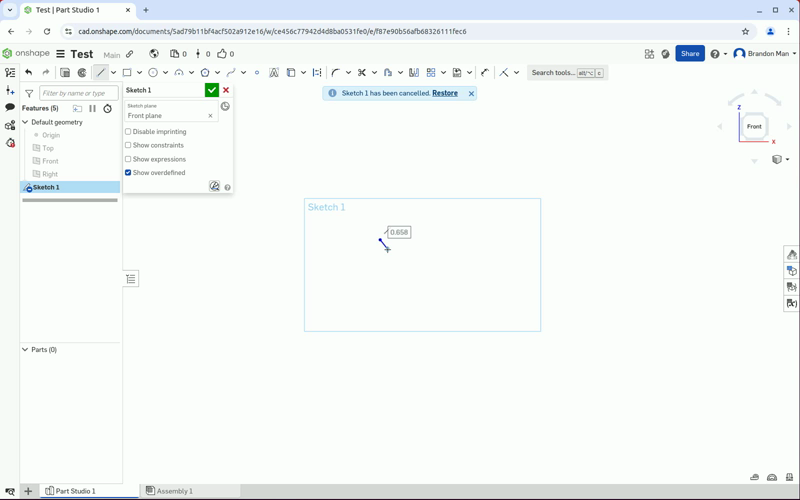
scroll(-6)
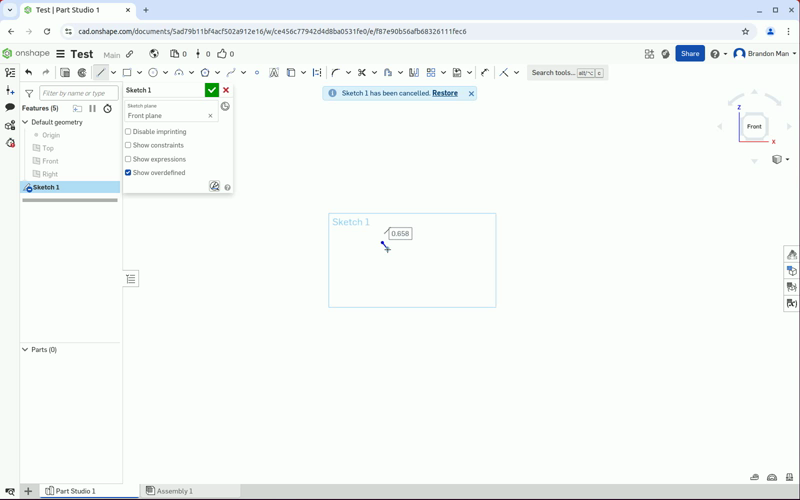
scroll(-6)
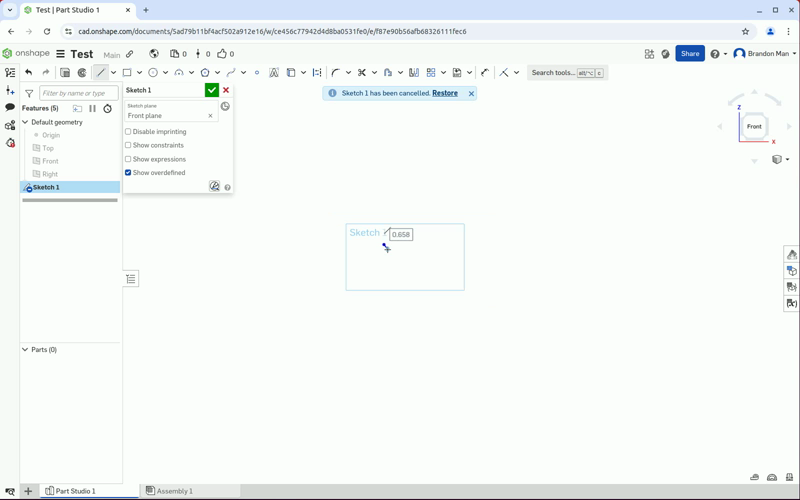
scroll(-6)
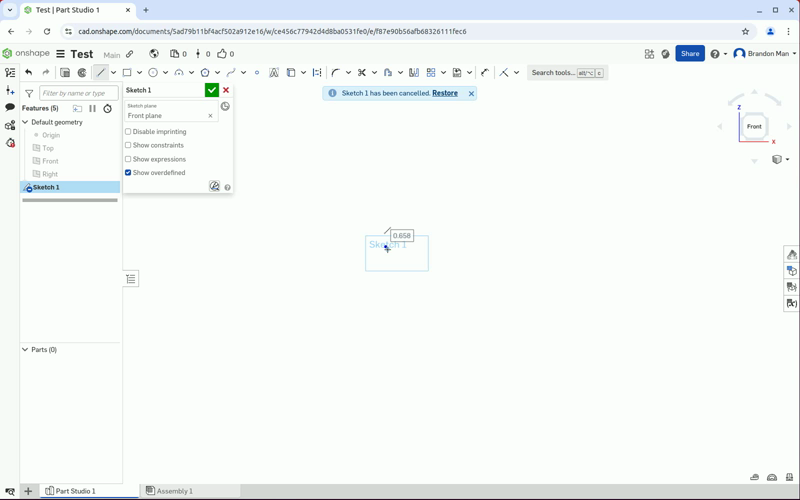
key_up(shift)
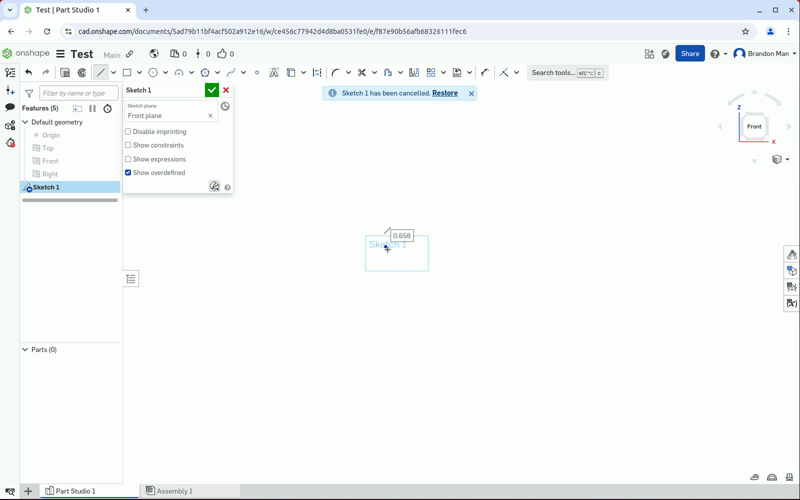
key_down(shift)
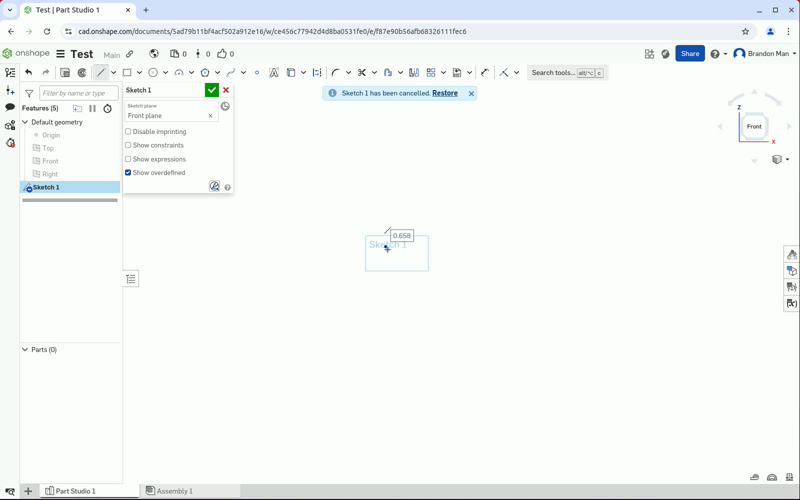
mouse_move(417, 249)
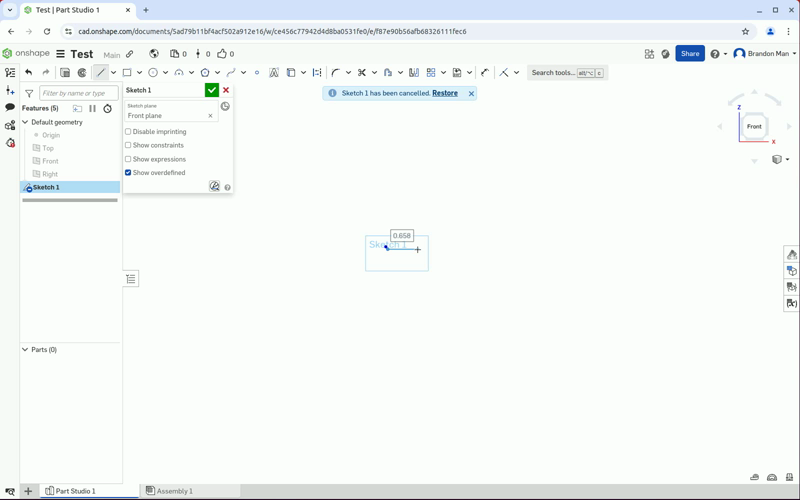
mouse_move(404, 237)
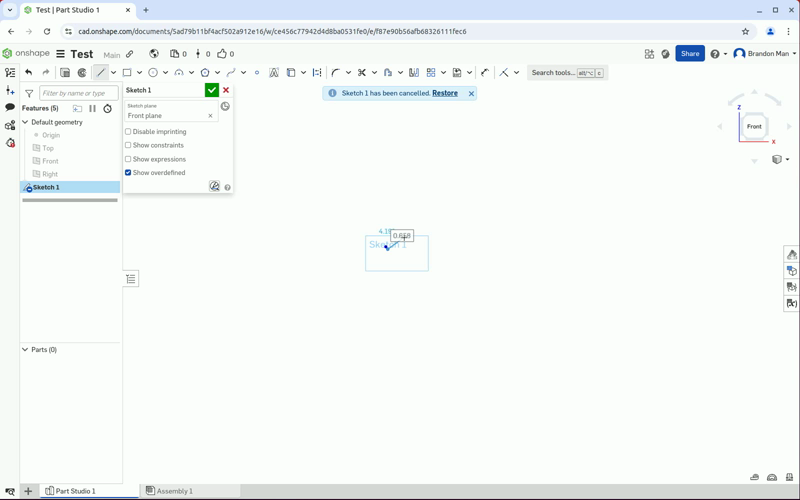
click(404, 237)
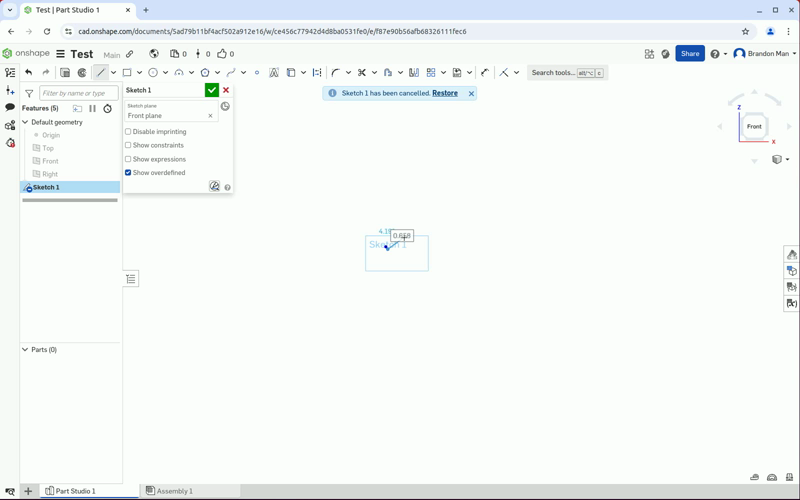
key_up(shift)
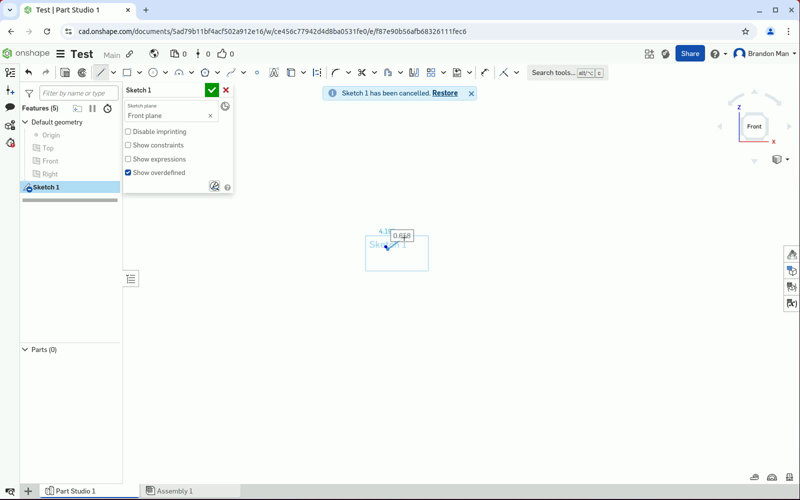
key_down(shift)
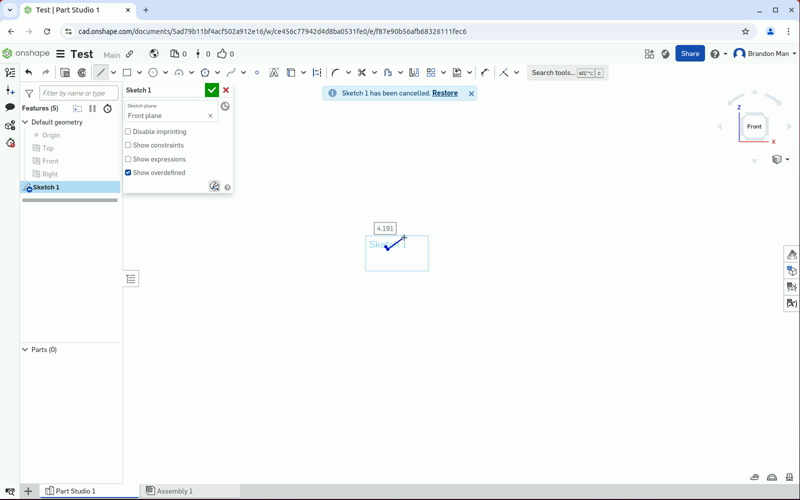
mouse_move(434, 237)
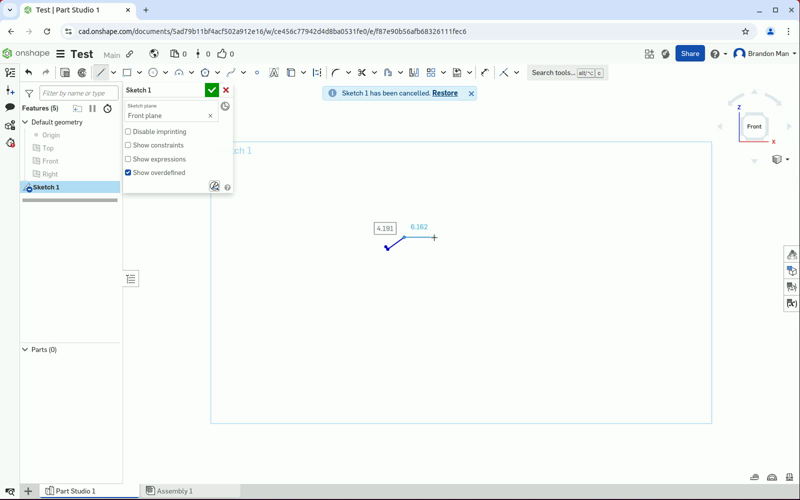
mouse_move(403, 233)
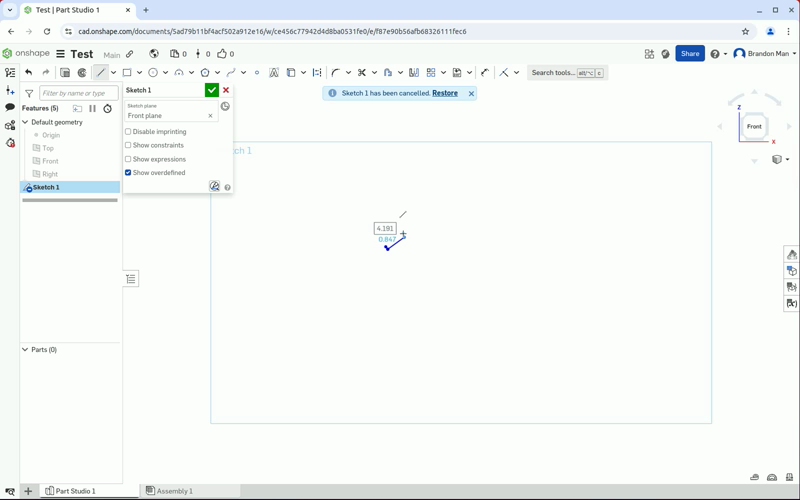
scroll(6)
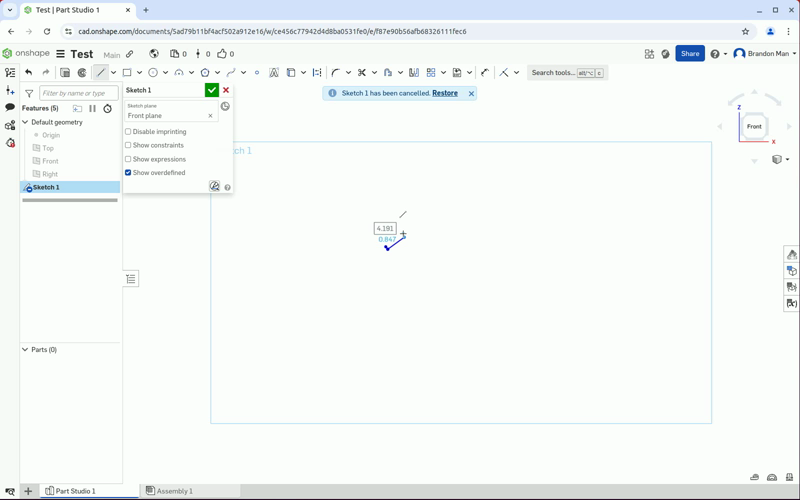
scroll(6)
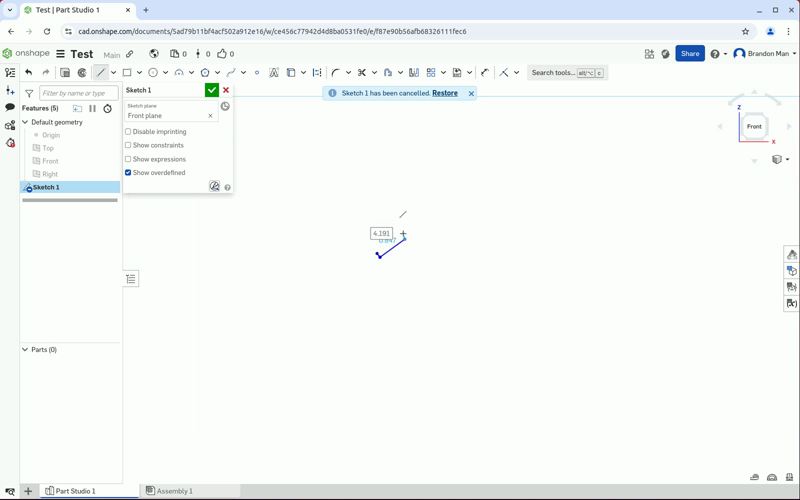
scroll(6)
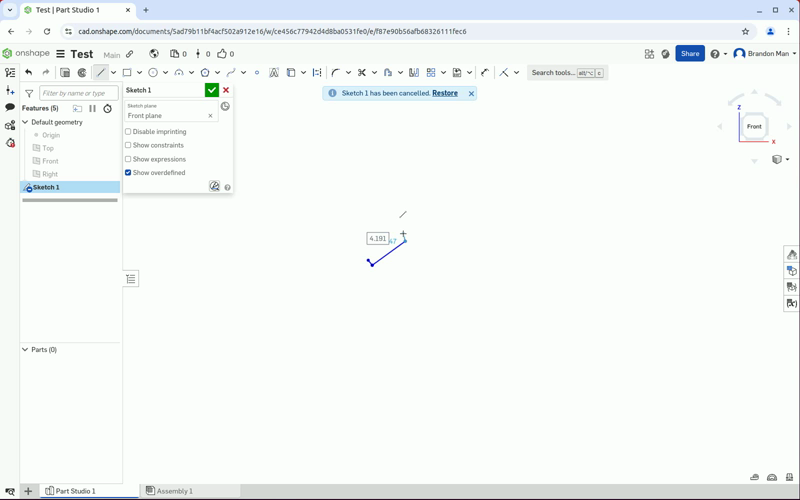
scroll(6)
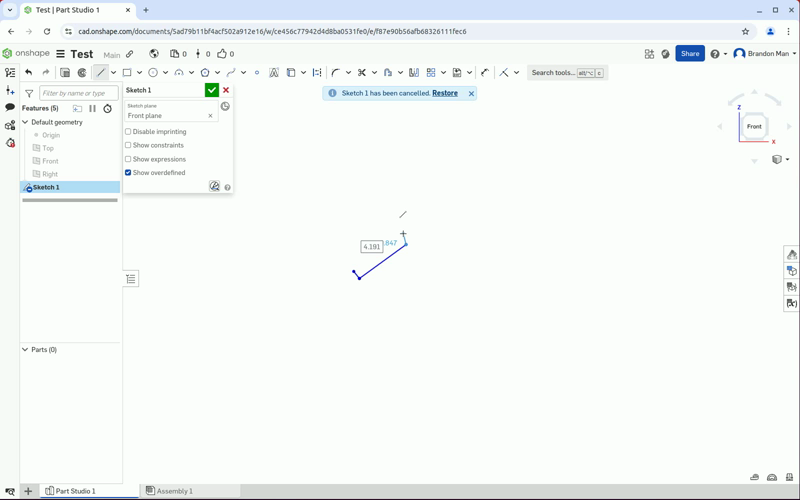
scroll(6)
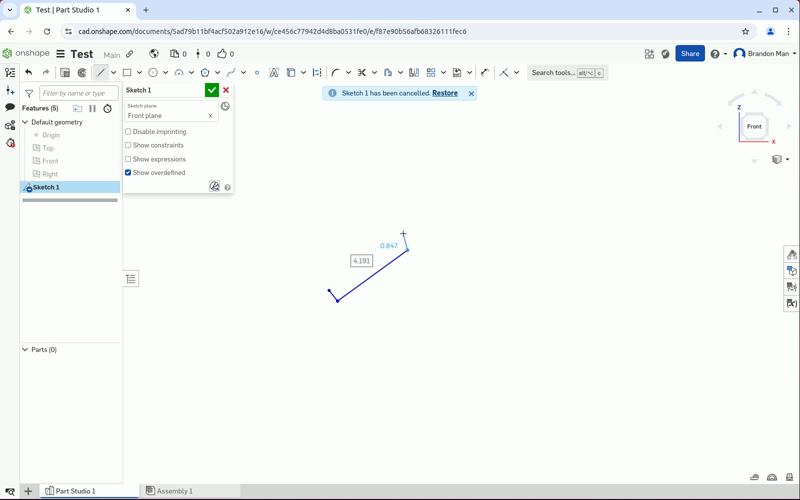
scroll(6)
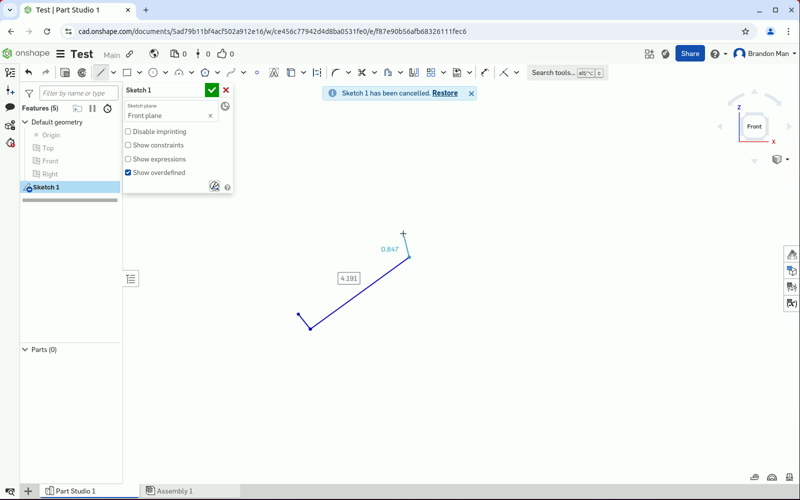
scroll(6)
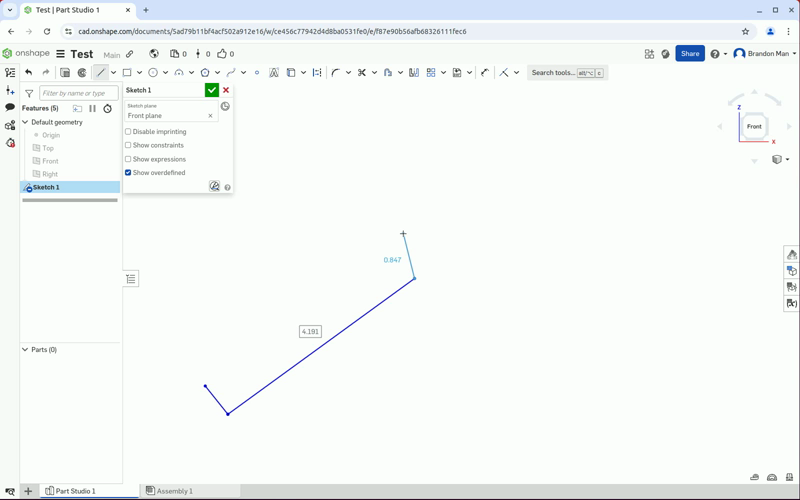
click(403, 233)
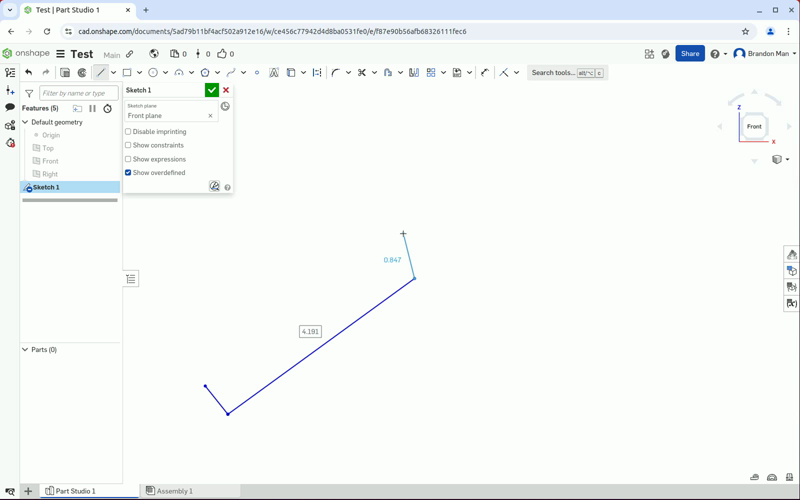
scroll(-6)
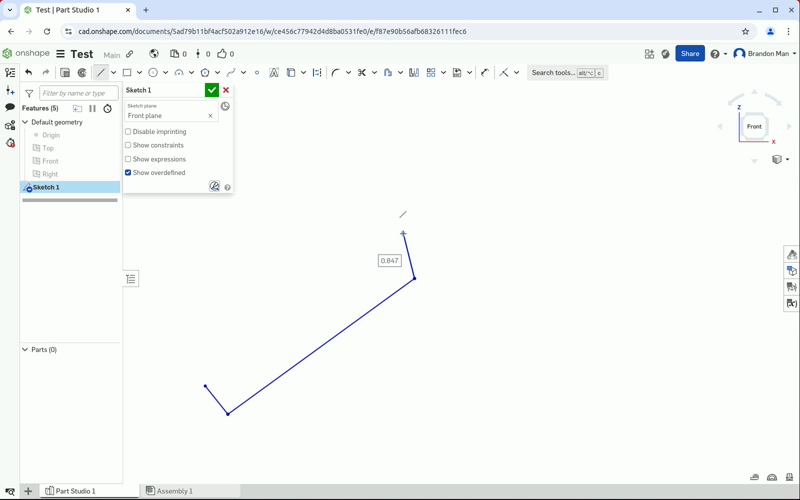
scroll(-6)
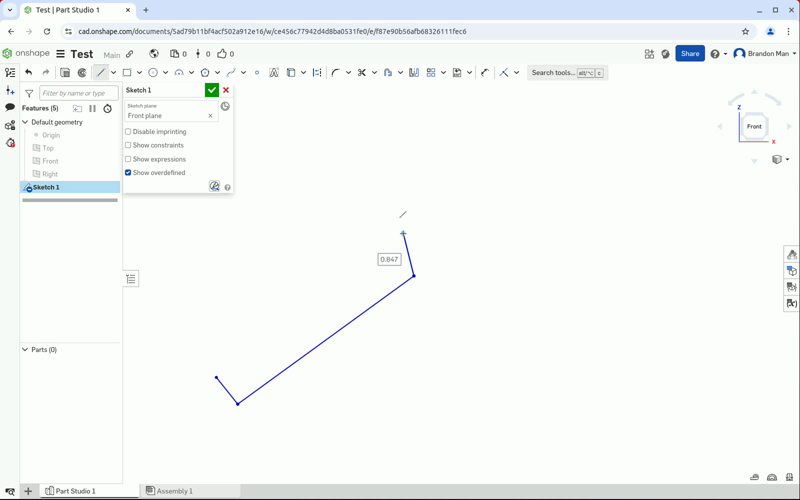
scroll(-6)
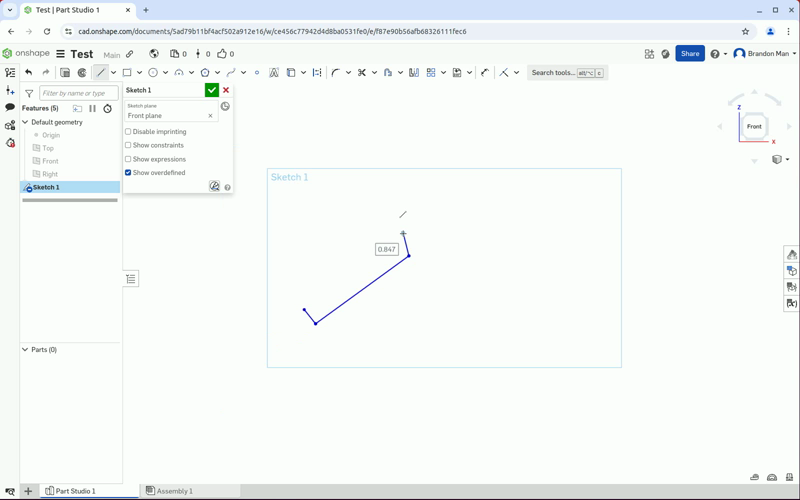
scroll(-6)
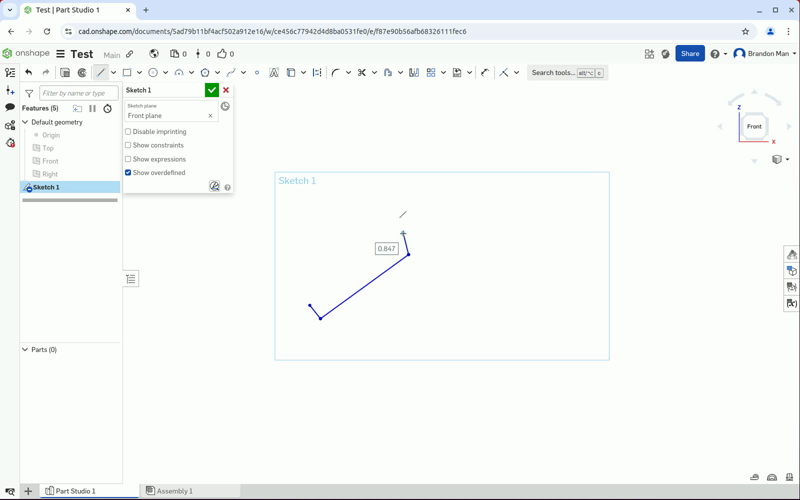
scroll(-6)
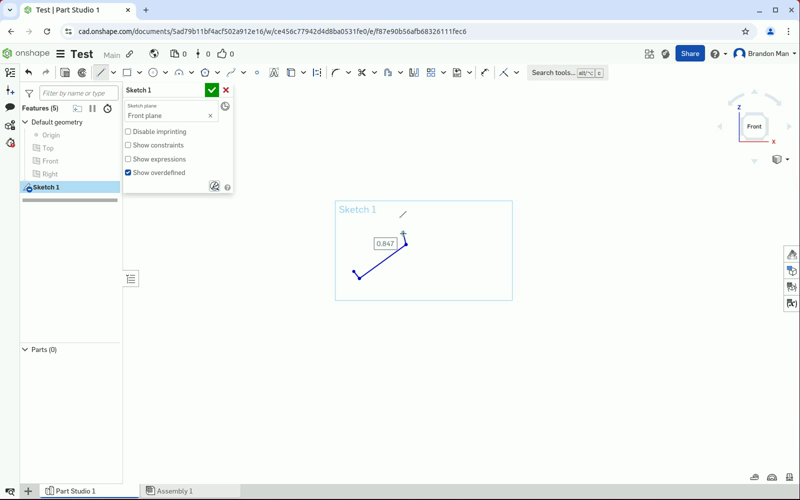
scroll(-6)
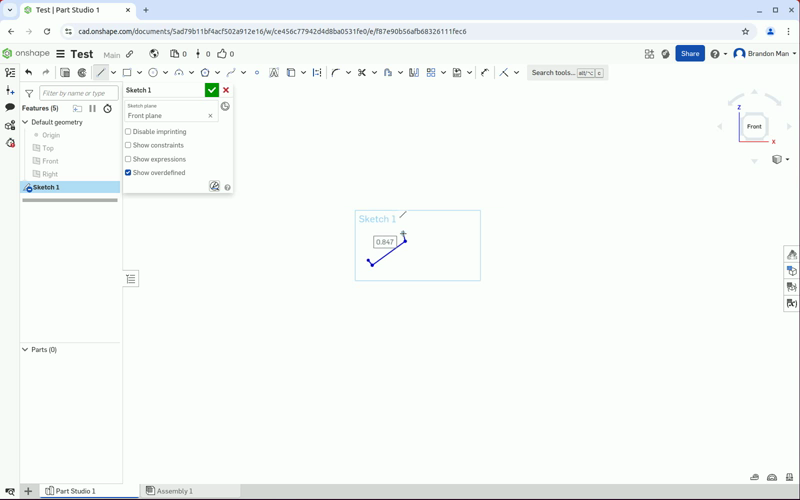
scroll(-6)
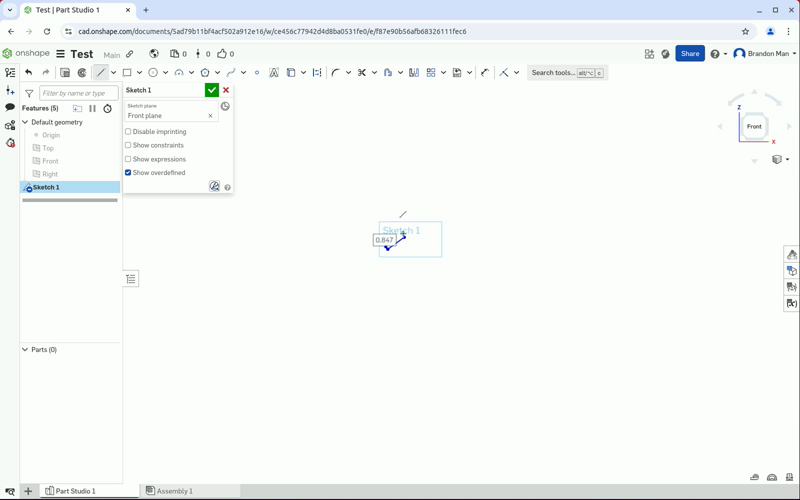
key_up(shift)
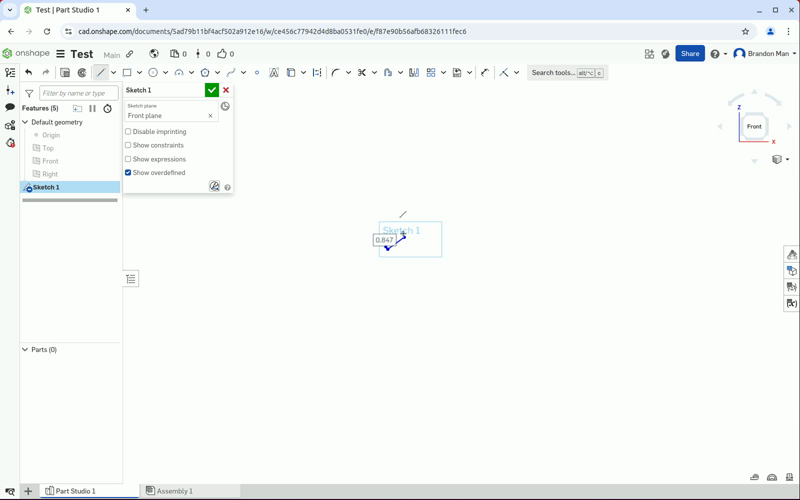
mouse_move(433, 233)
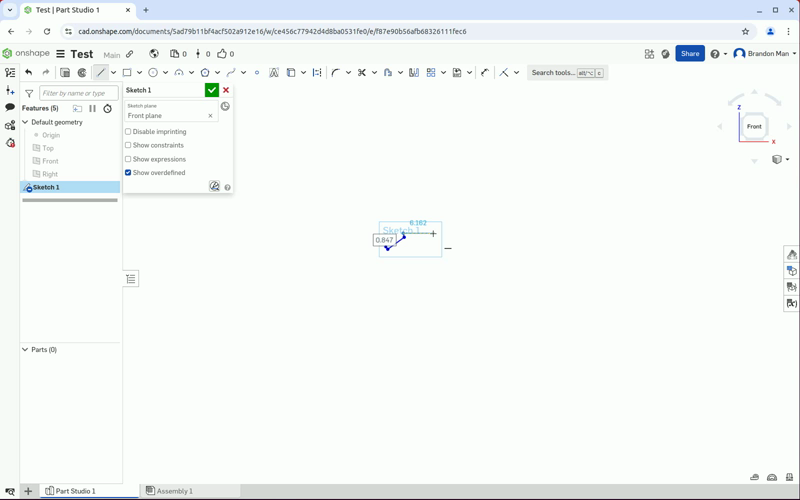
key_down(shift)
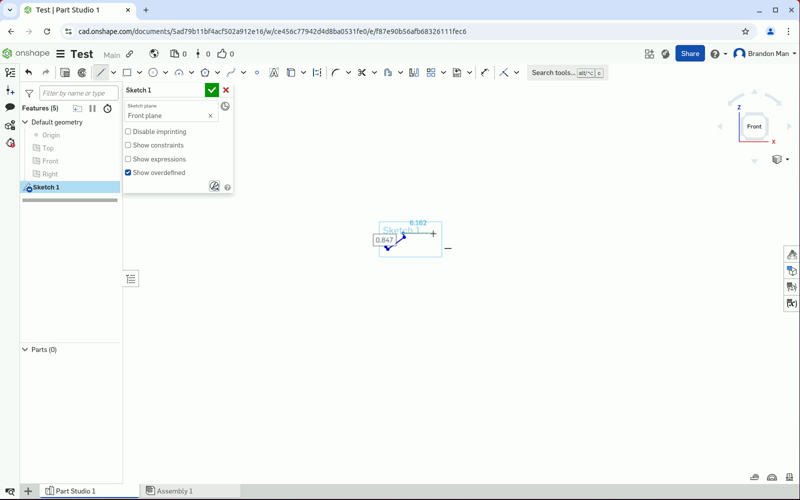
mouse_move(385, 246)
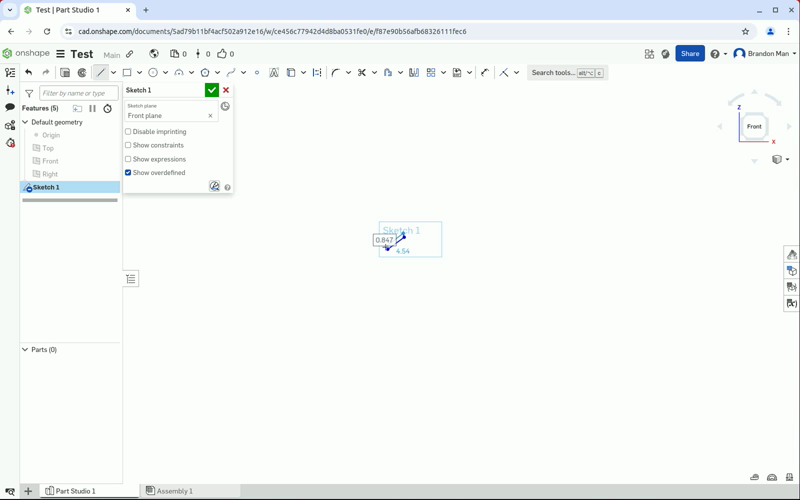
scroll(6)
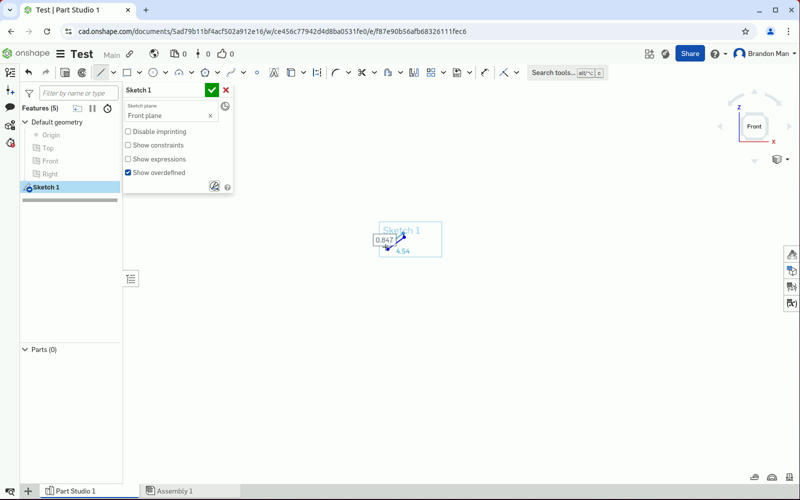
scroll(6)
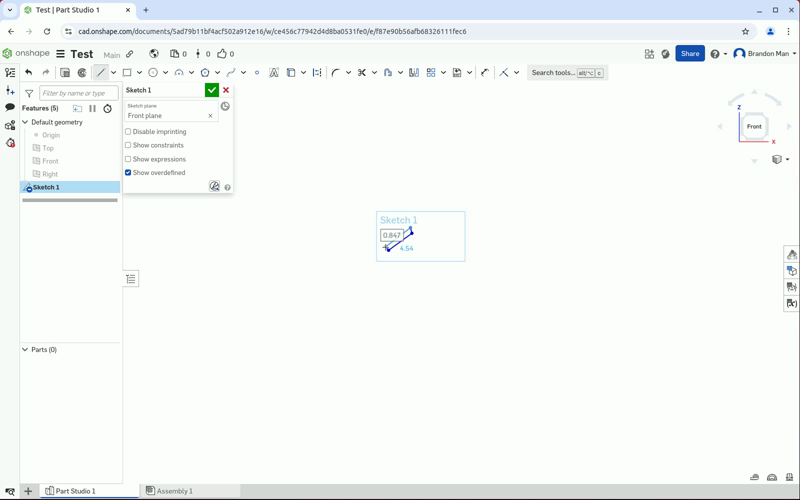
scroll(6)
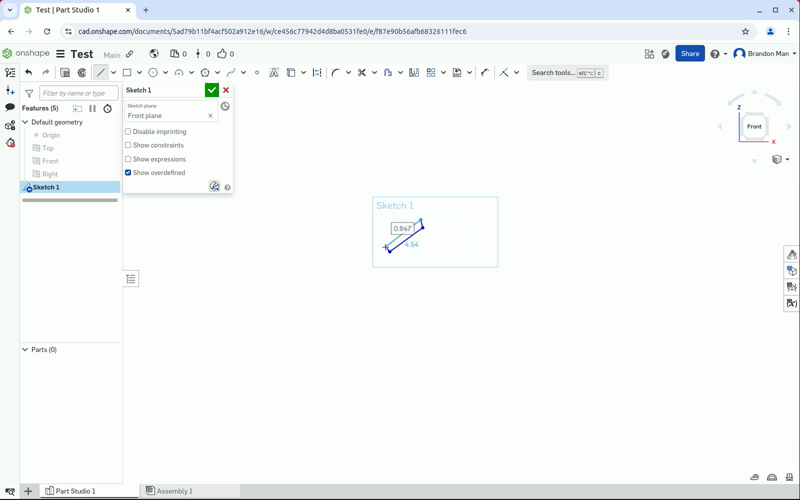
scroll(6)
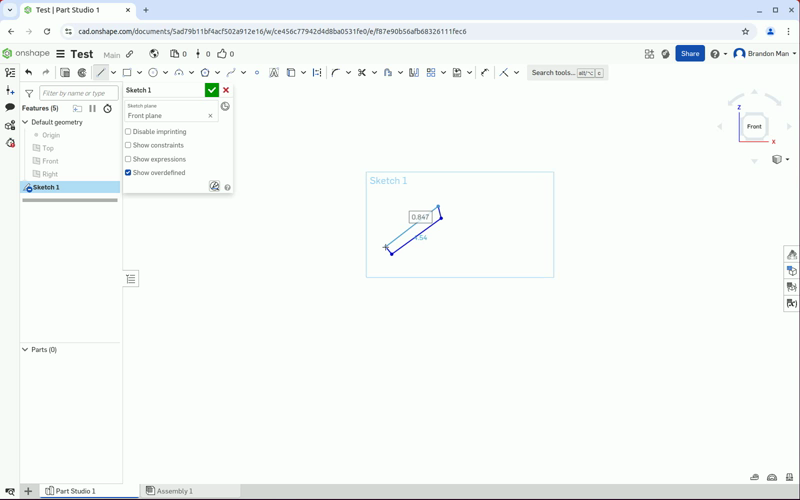
scroll(6)
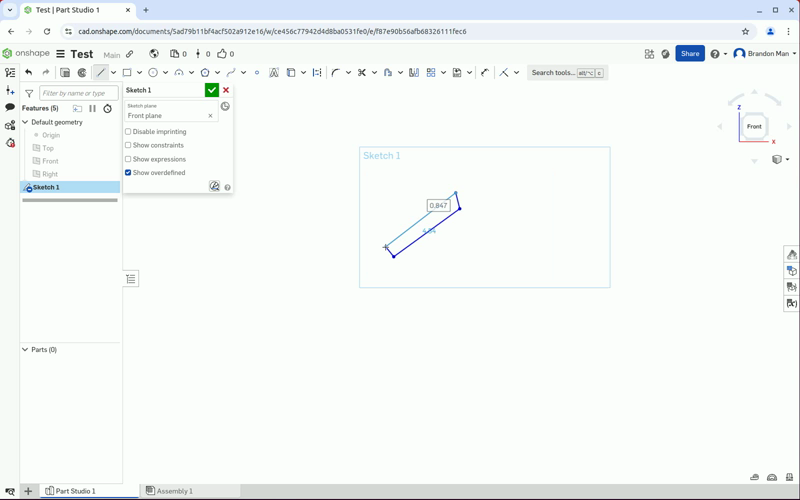
scroll(6)
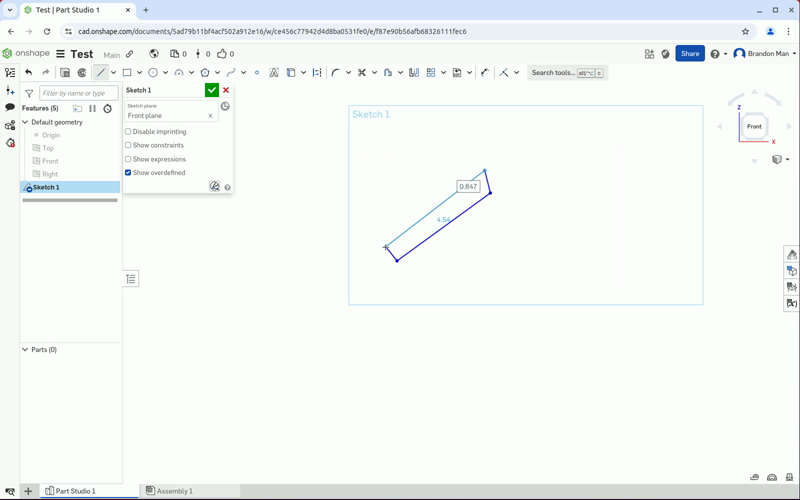
scroll(6)
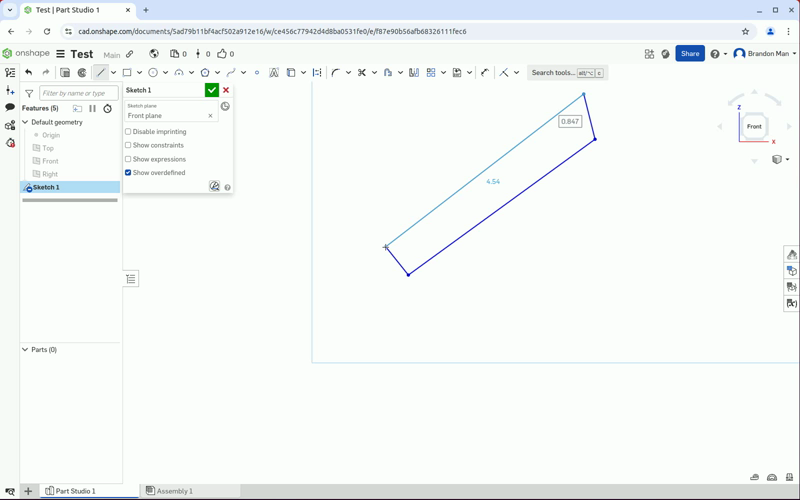
key_up(shift)
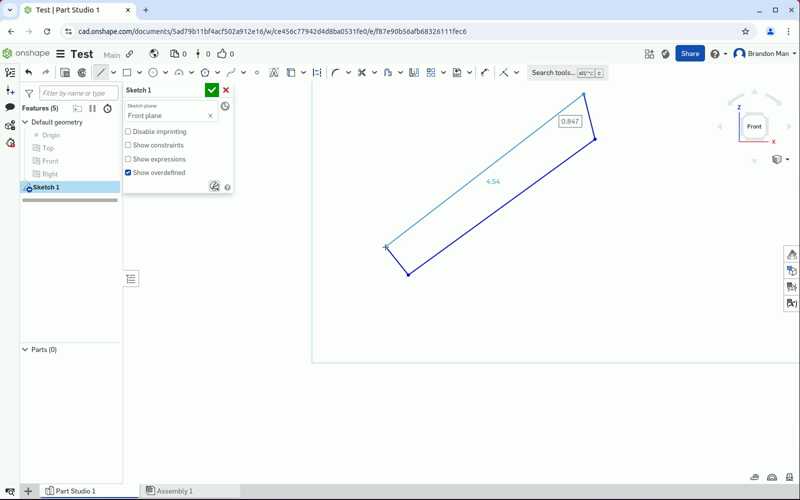
click(385, 246)
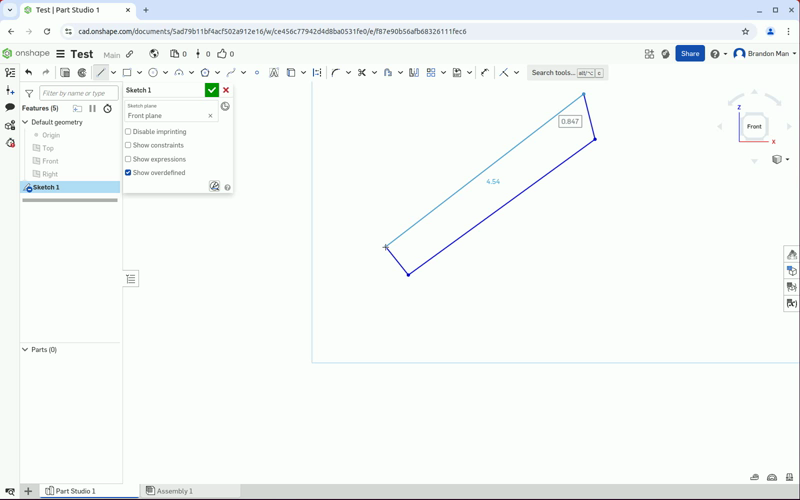
scroll(-6)
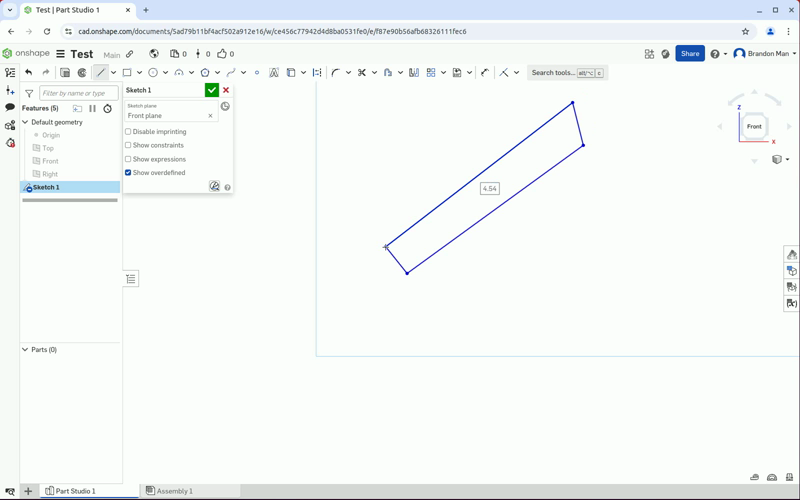
scroll(-6)
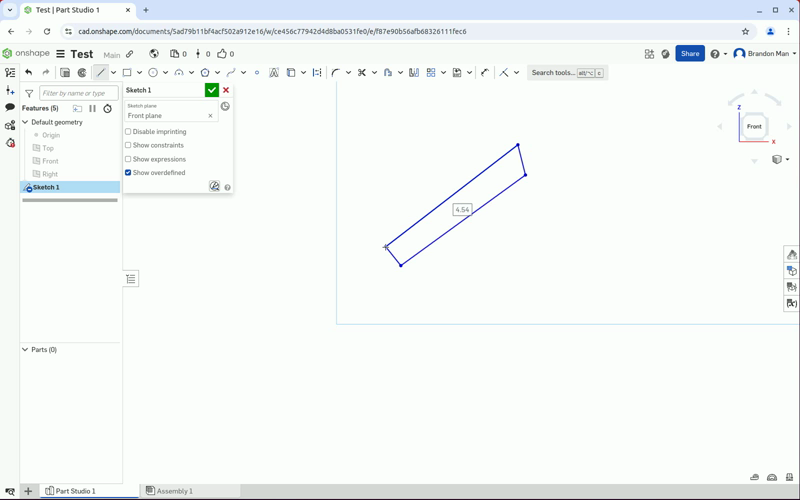
scroll(-6)
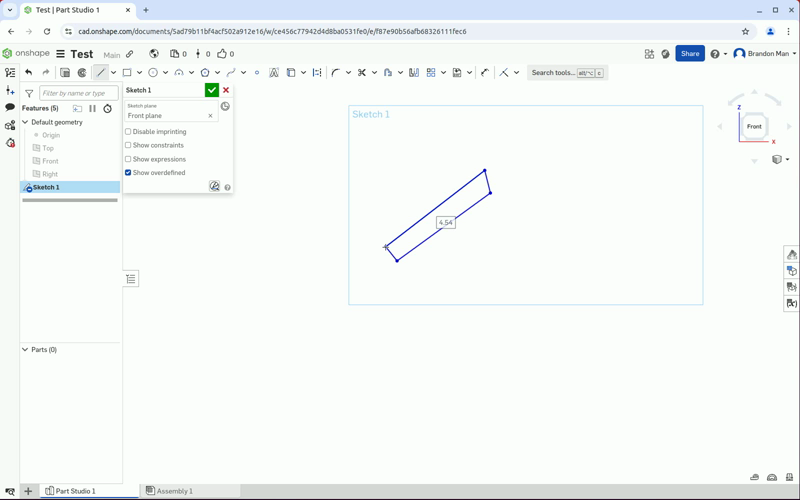
scroll(-6)
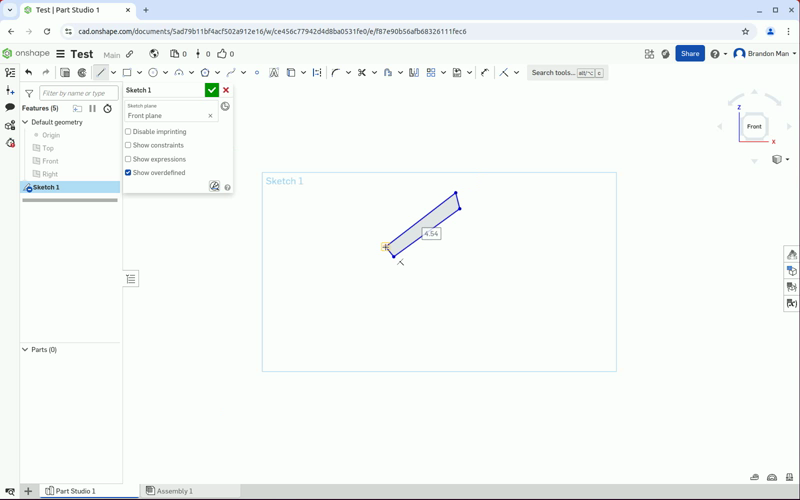
scroll(-6)
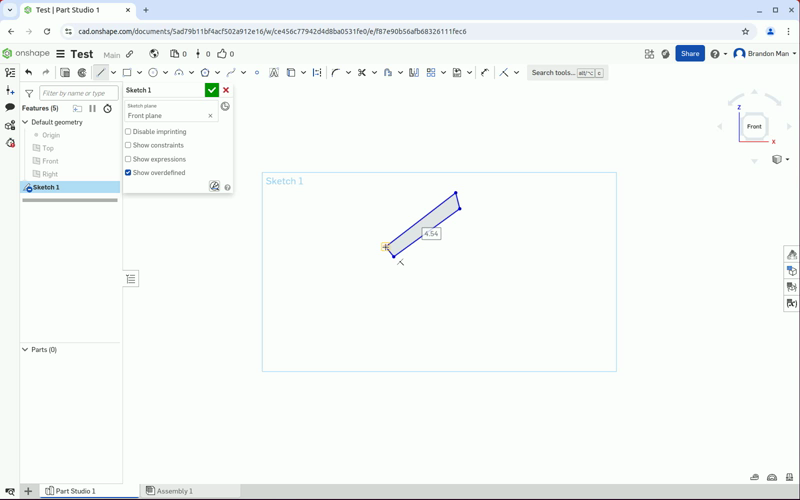
scroll(-6)
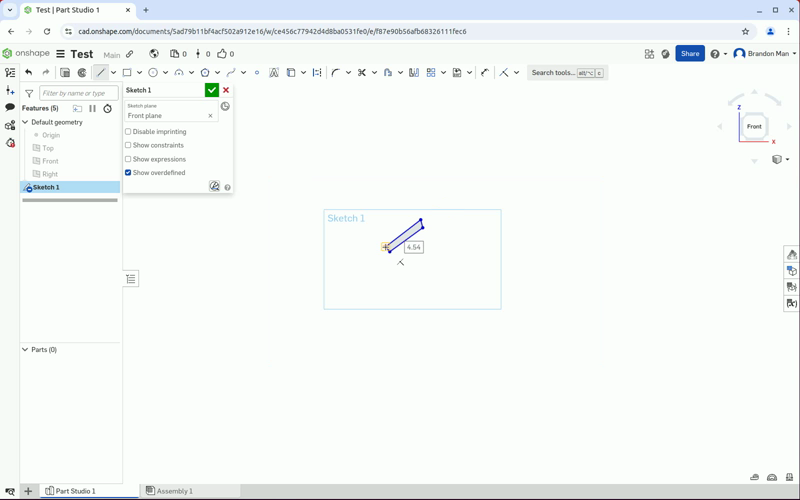
scroll(-6)
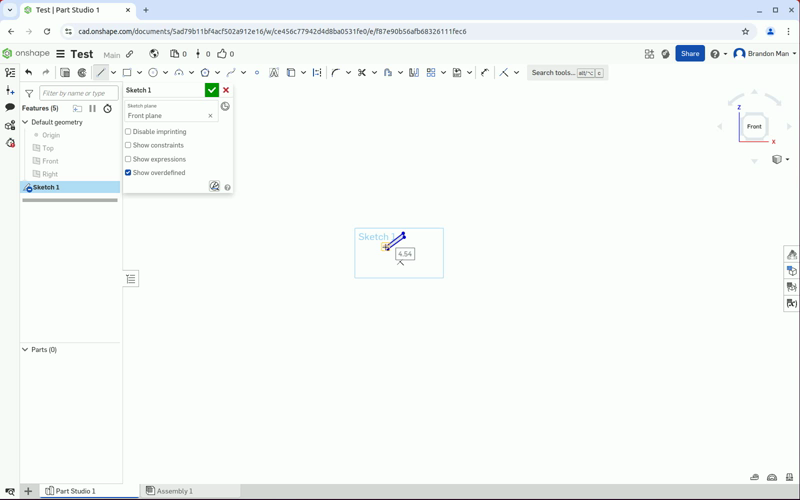
key(esc)
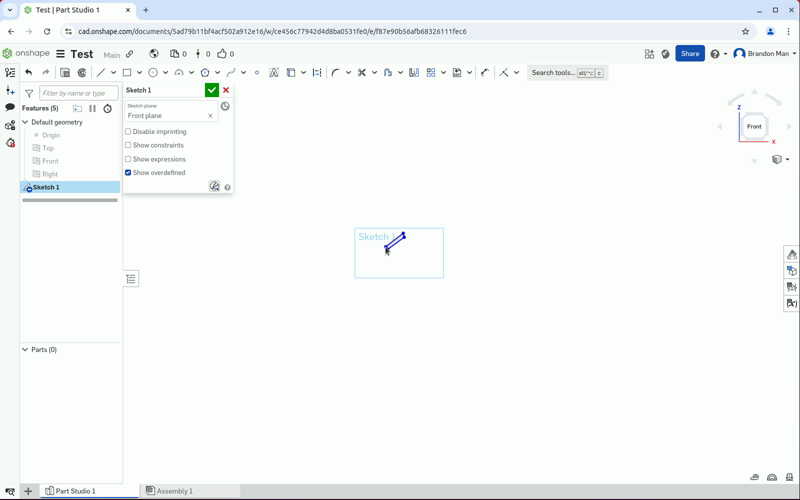
mouse_move(401, 236)
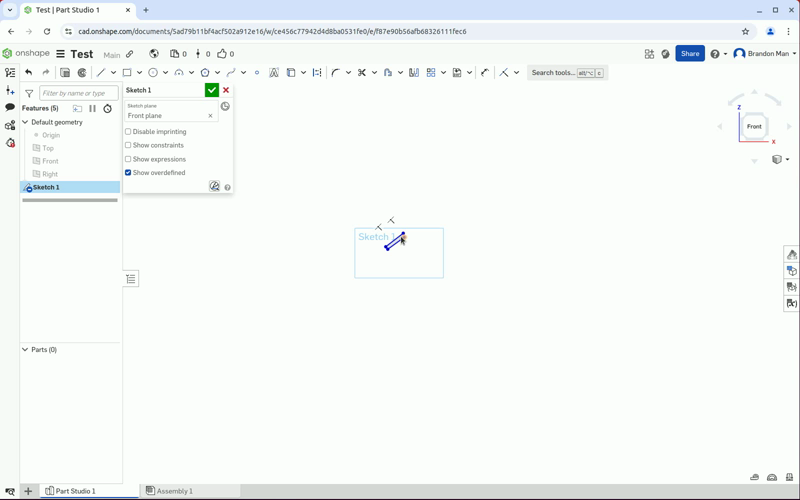
scroll(6)
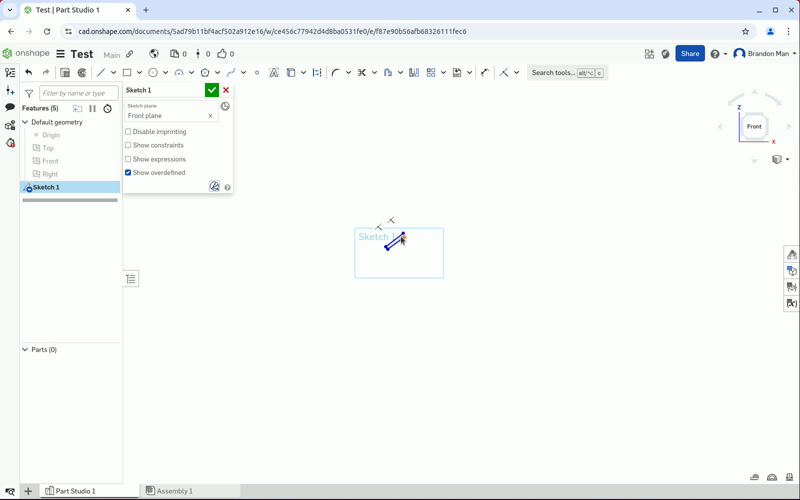
scroll(6)
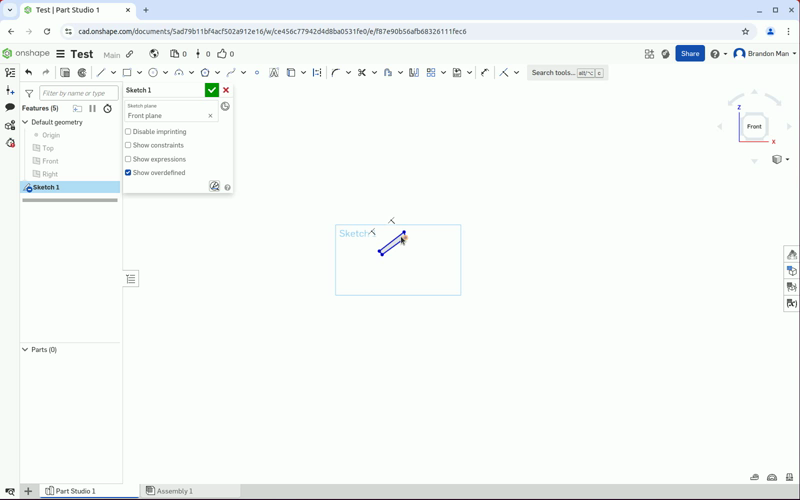
scroll(6)
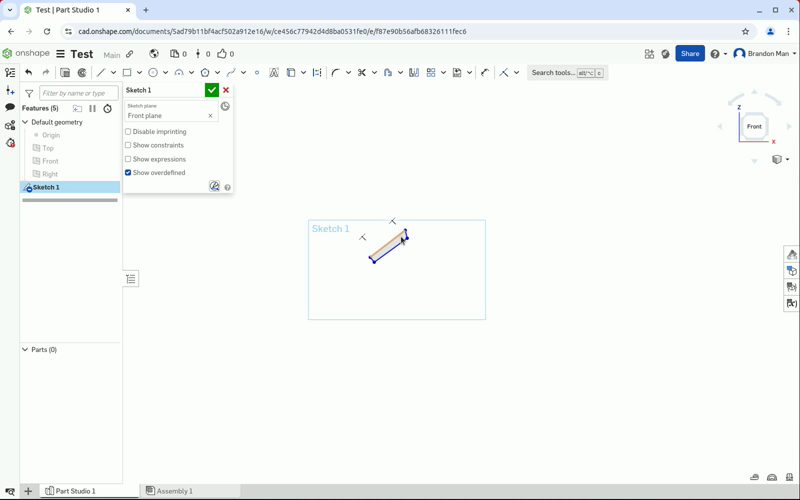
scroll(6)
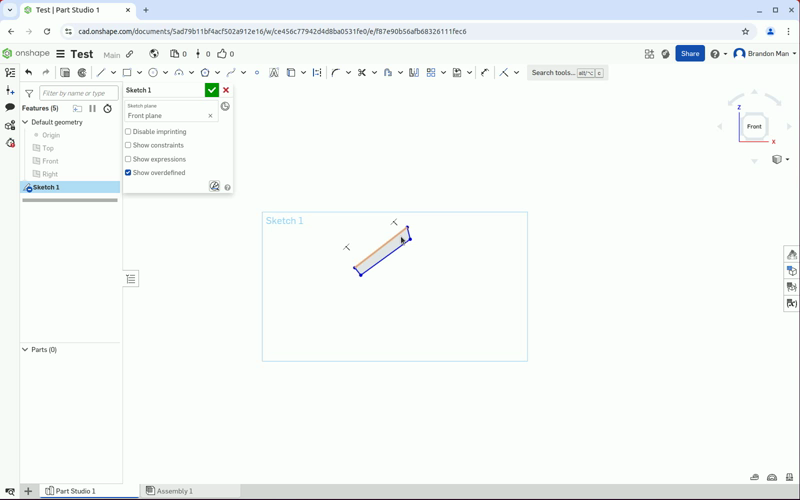
scroll(6)
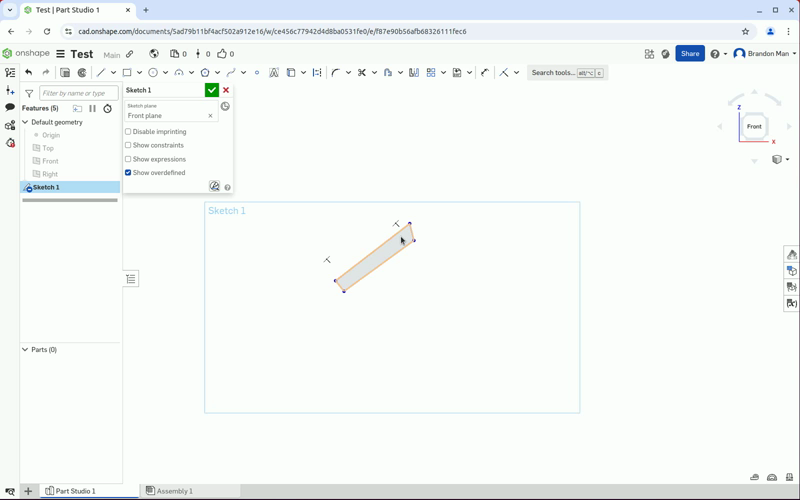
scroll(6)
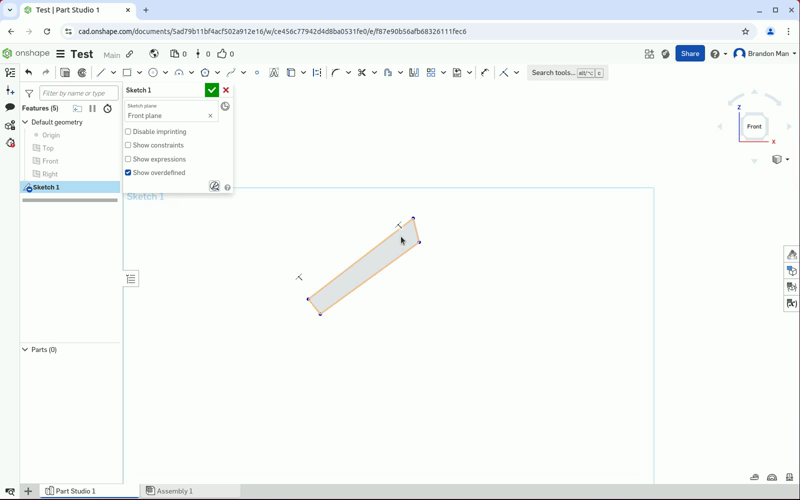
scroll(6)
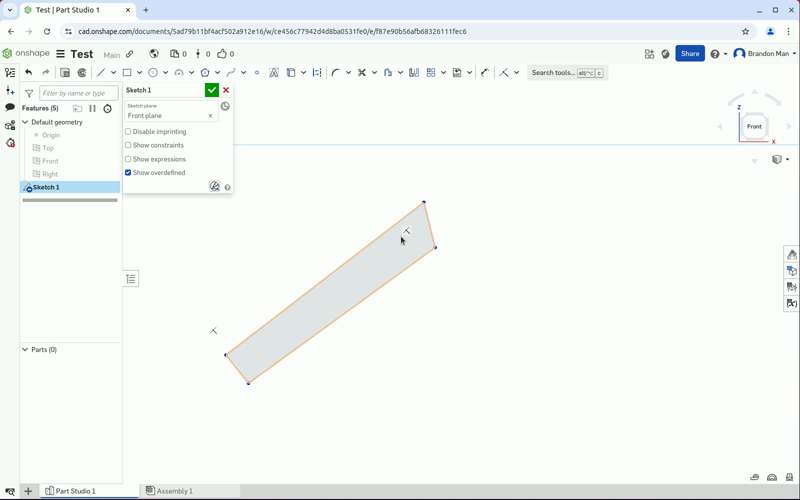
click(401, 236)
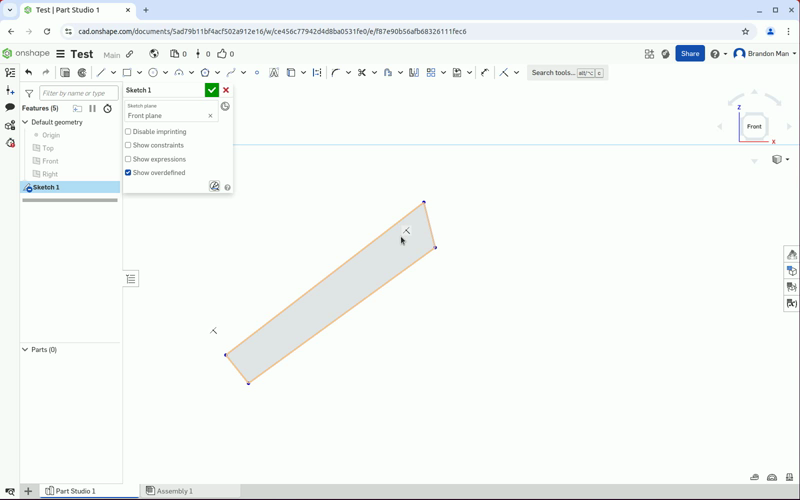
scroll(-6)
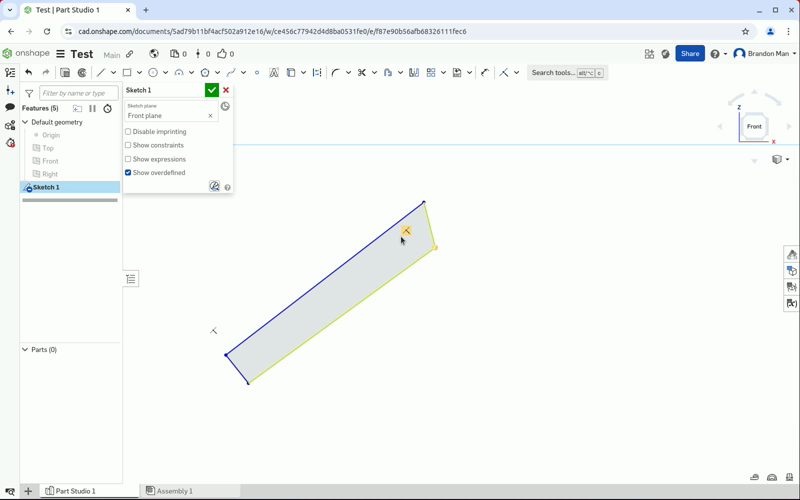
scroll(-6)
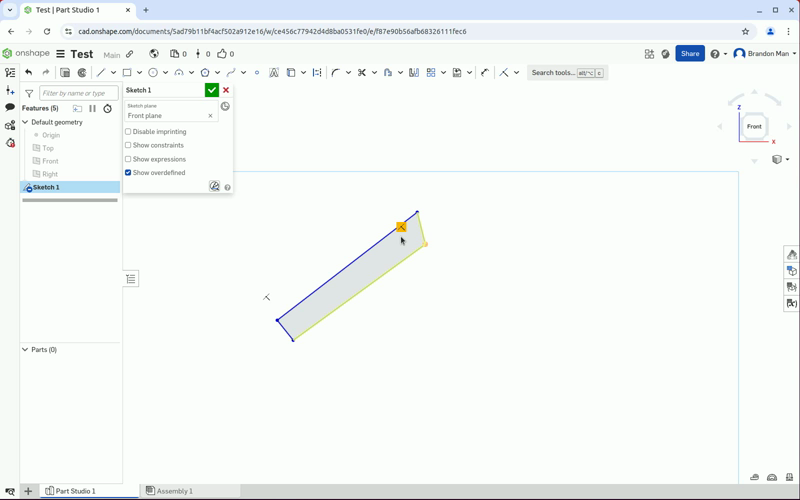
scroll(-6)
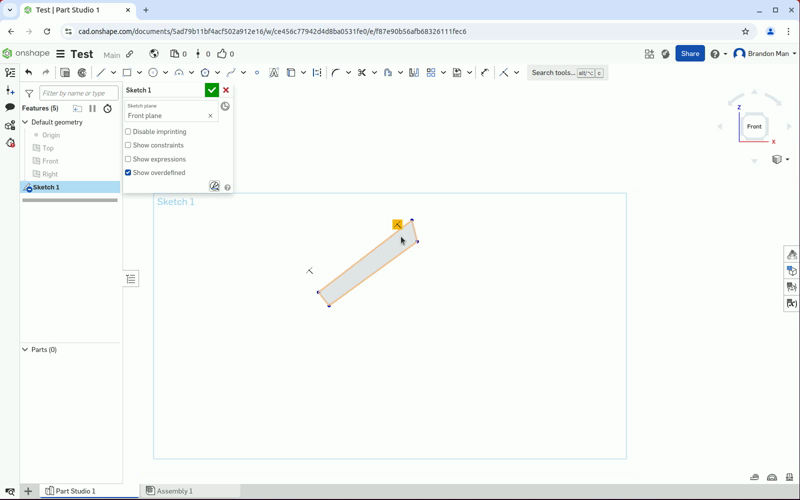
scroll(-6)
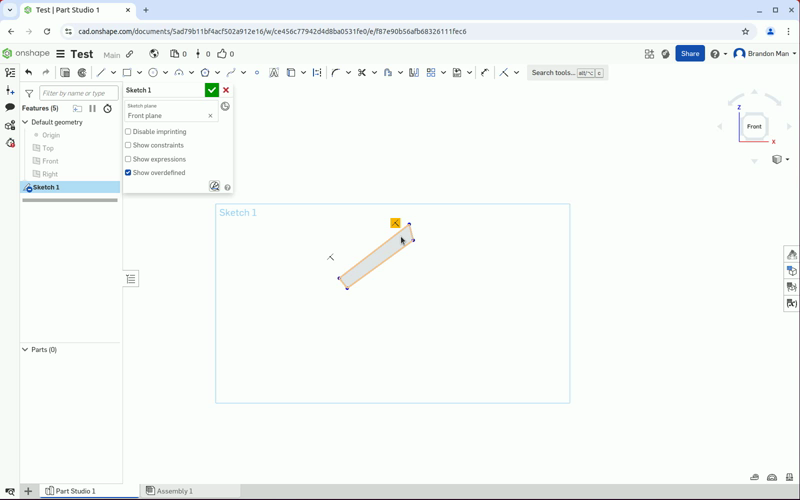
scroll(-6)
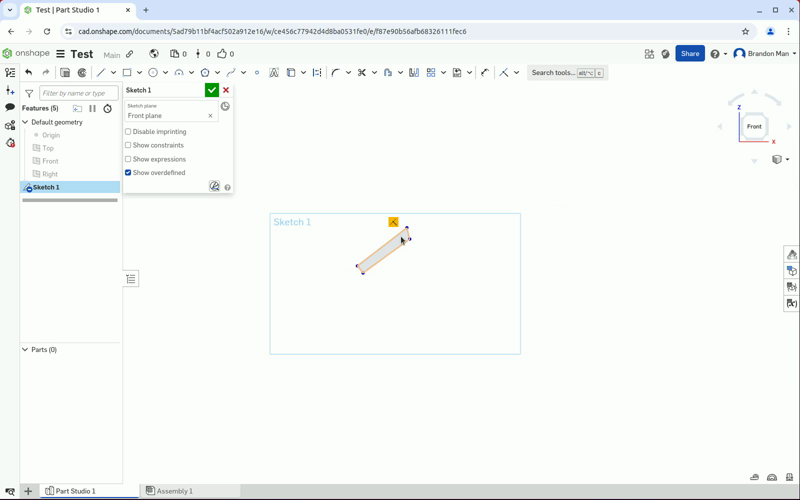
scroll(-6)
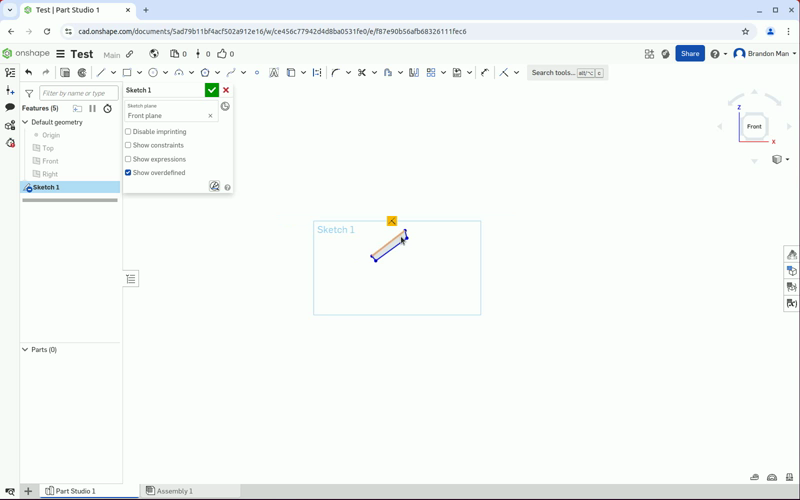
scroll(-6)
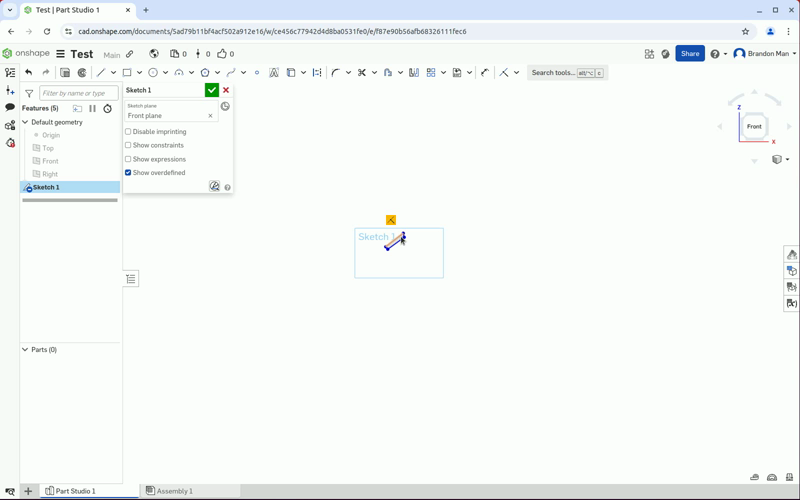
mouse_move(73, 352)
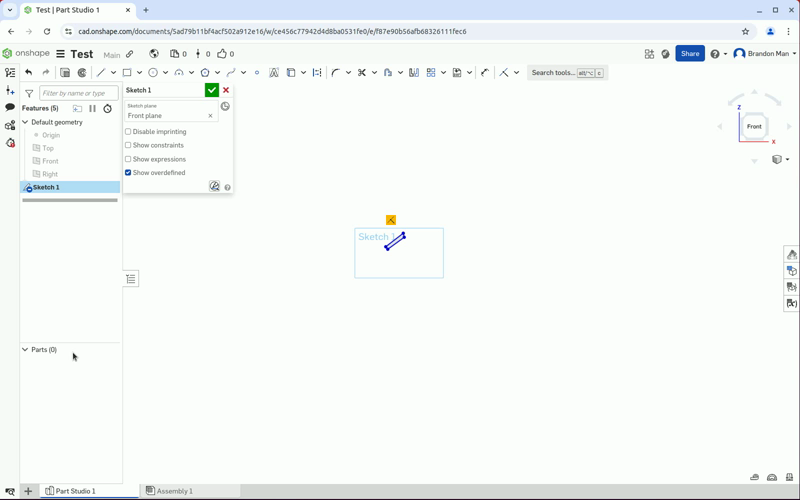
key(shift+y)
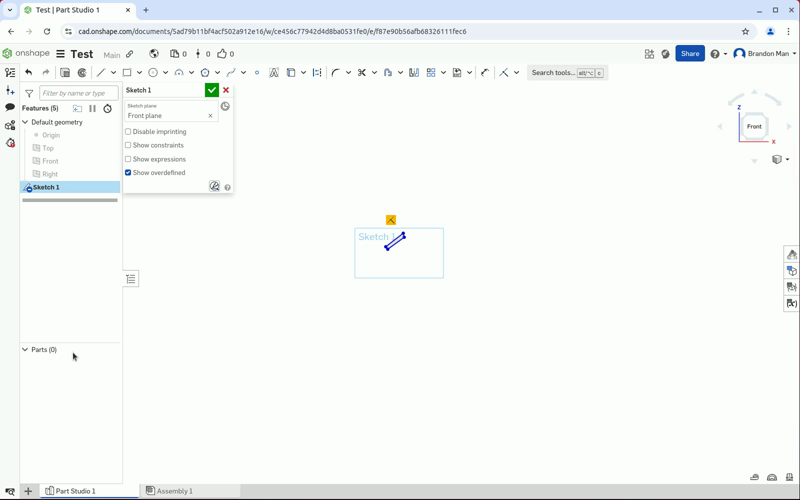
key(shift+e)
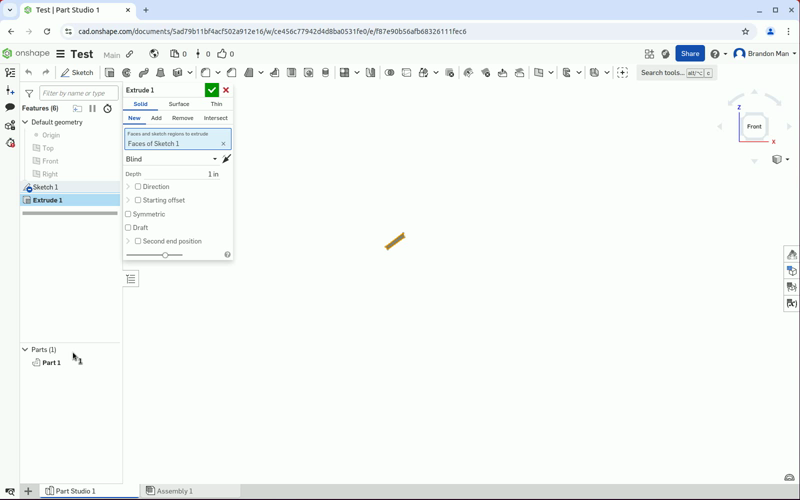
mouse_move(143, 106)
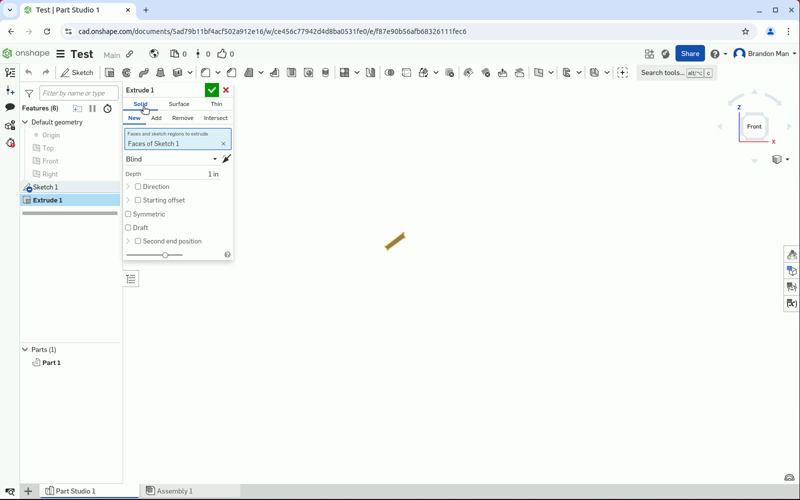
click(143, 106)
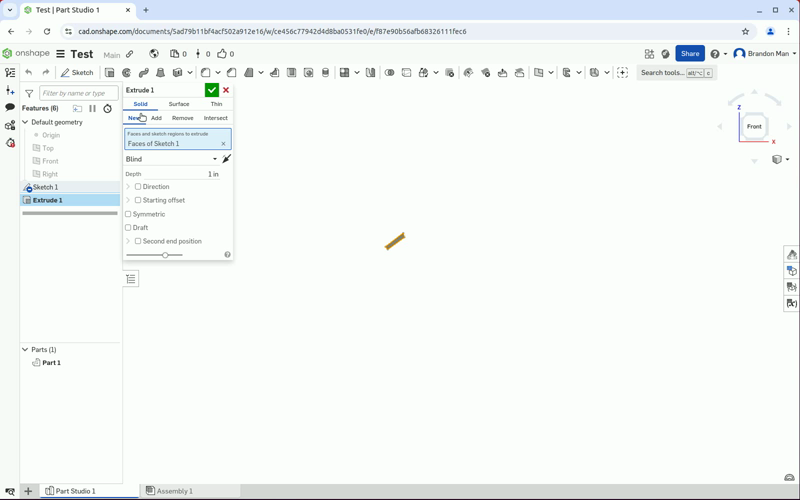
mouse_move(137, 120)
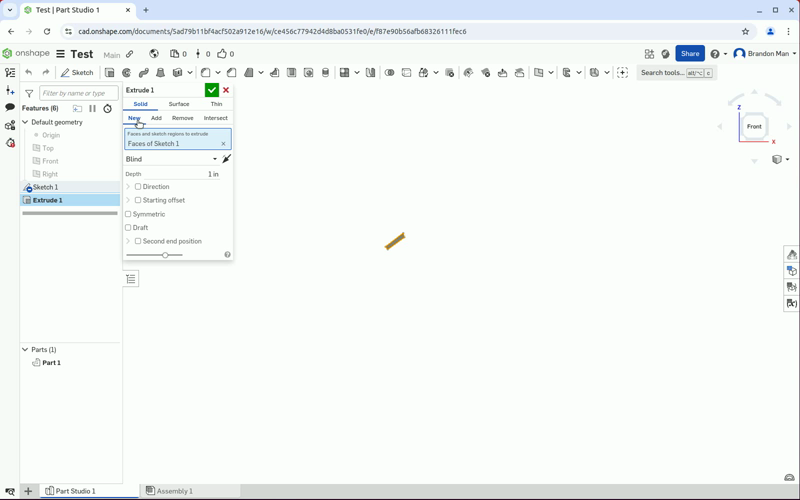
click(137, 120)
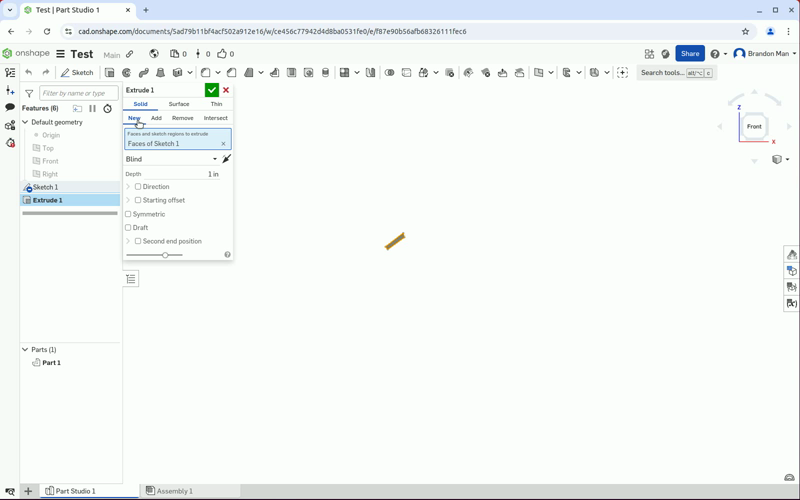
key(tab, 4)
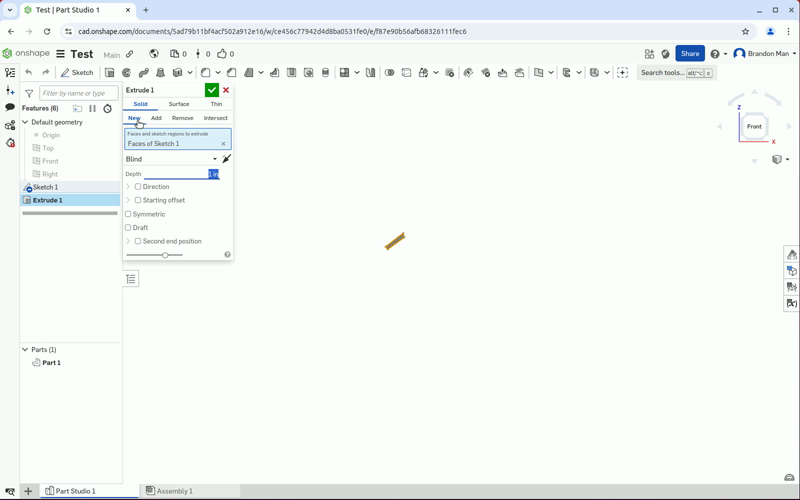
text(-23.108)
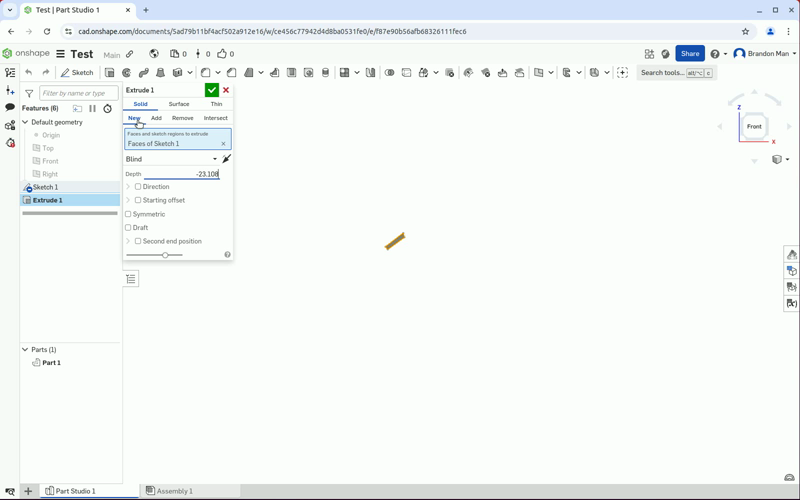
key(tab, 3)
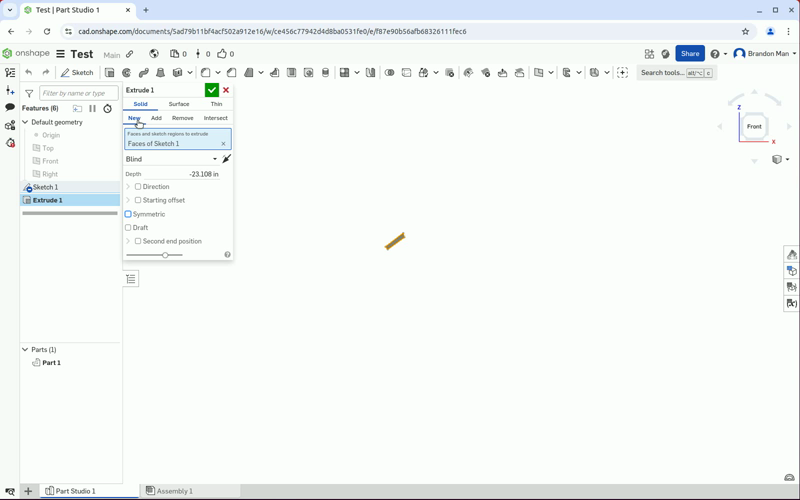
key(tab, 2)
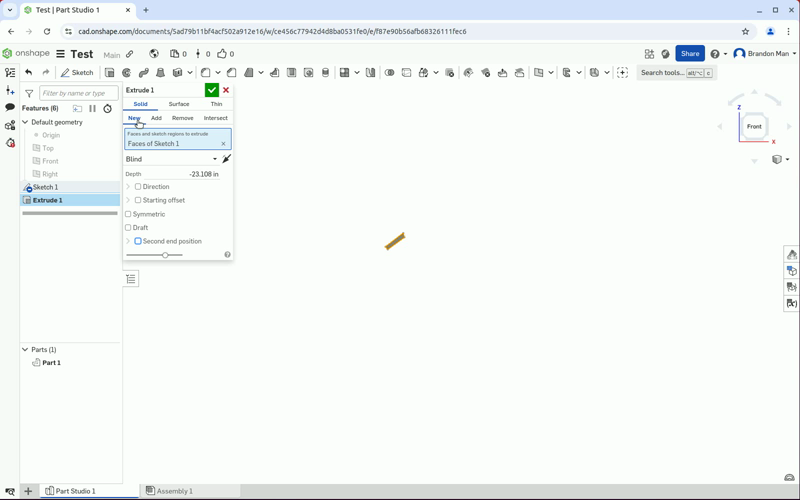
key(space)
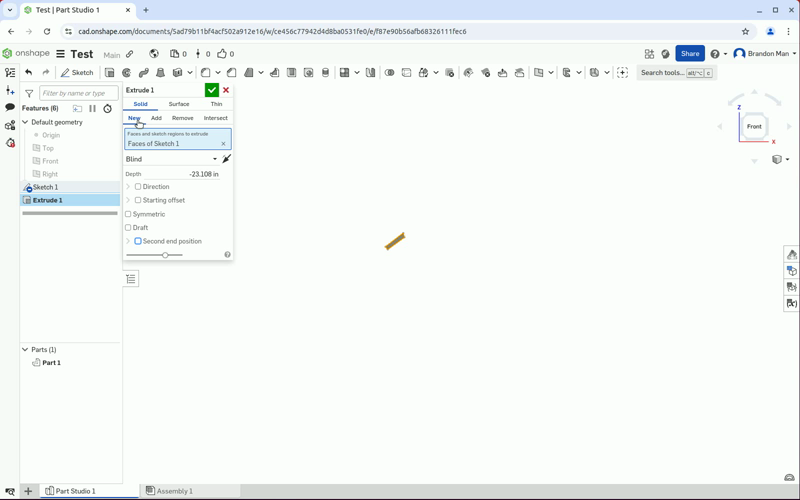
key(tab, 3)
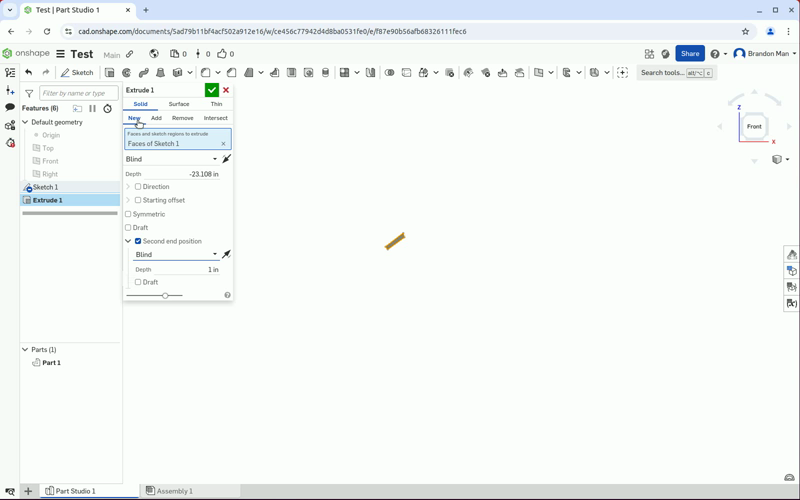
text(1.204)
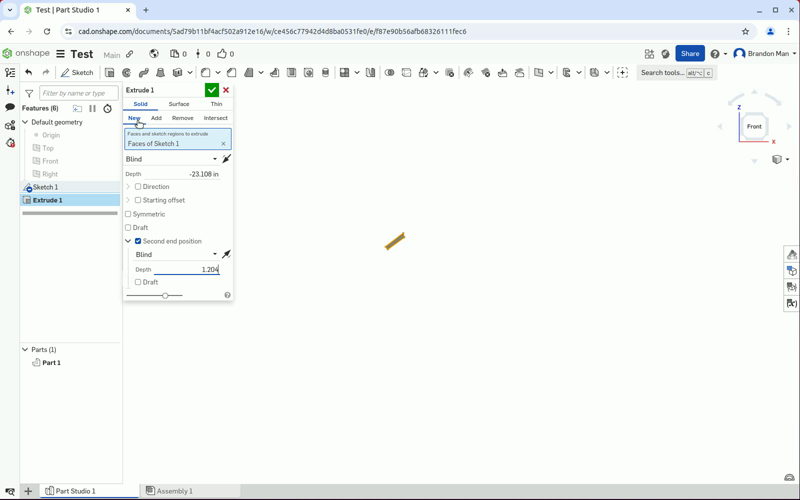
key(enter)
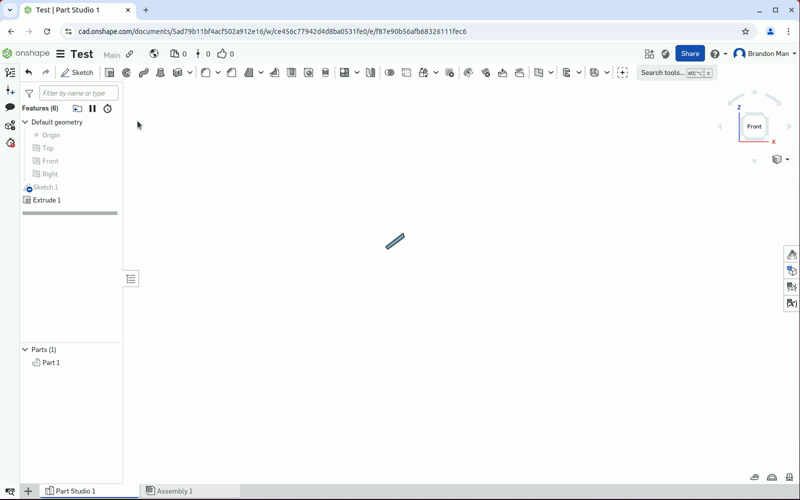
key(shift+h)
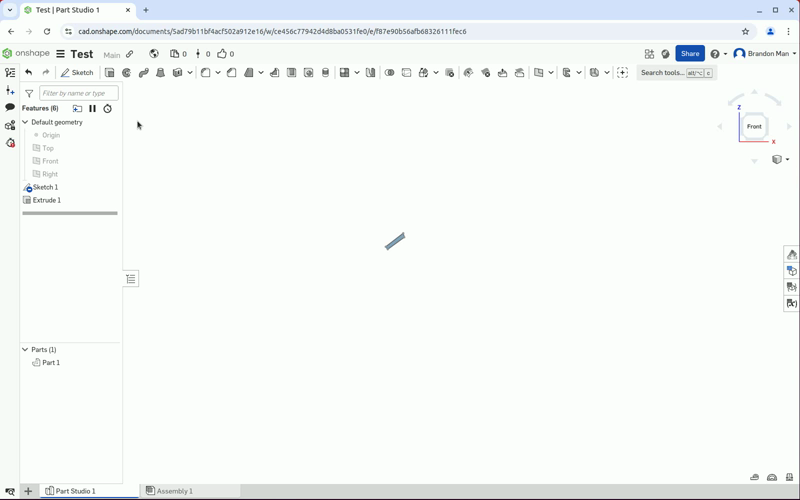
key(shift+h)
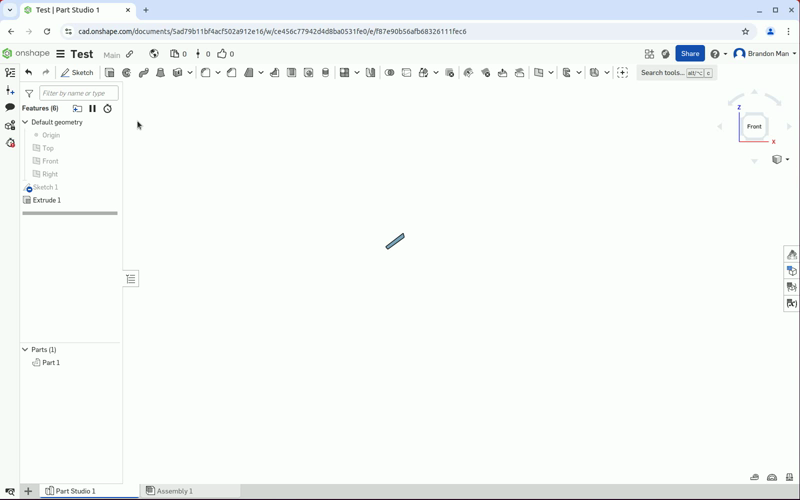
mouse_move(73, 189)
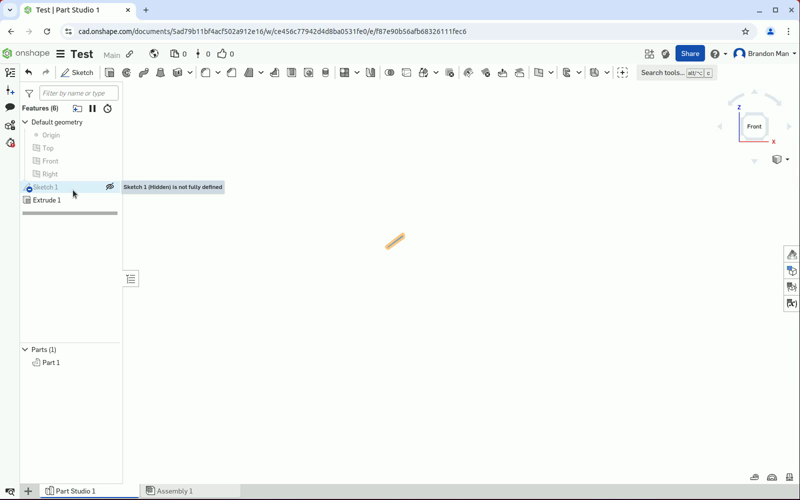
click(73, 189)
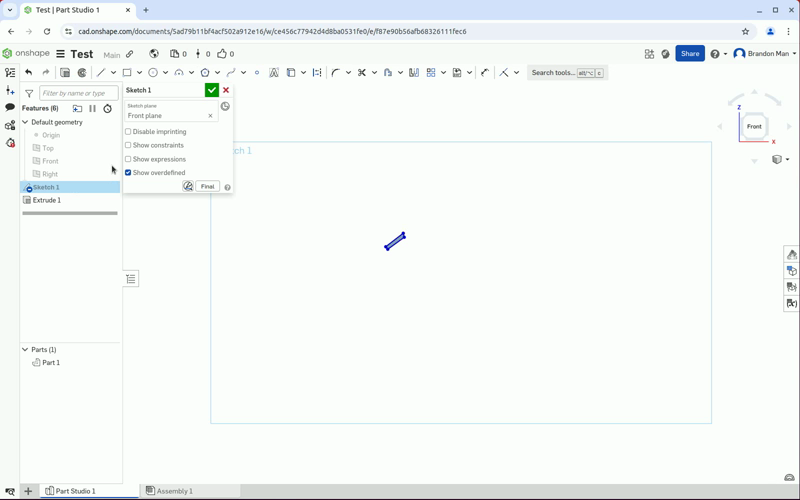
mouse_move(229, 92)
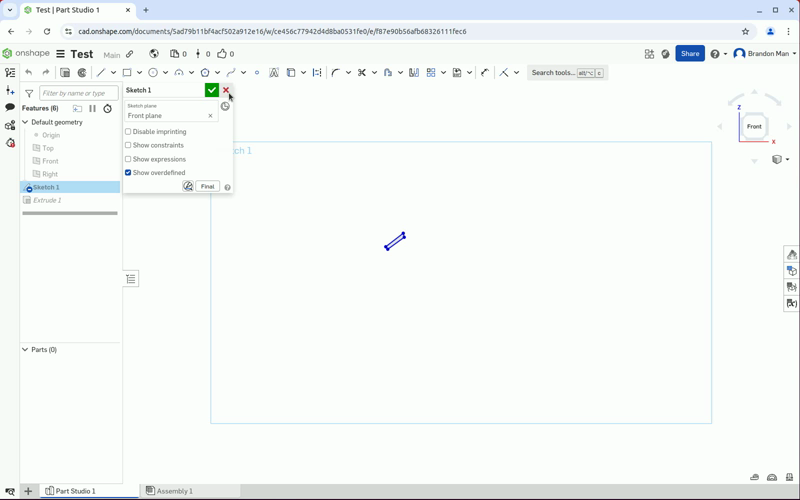
click(229, 92)
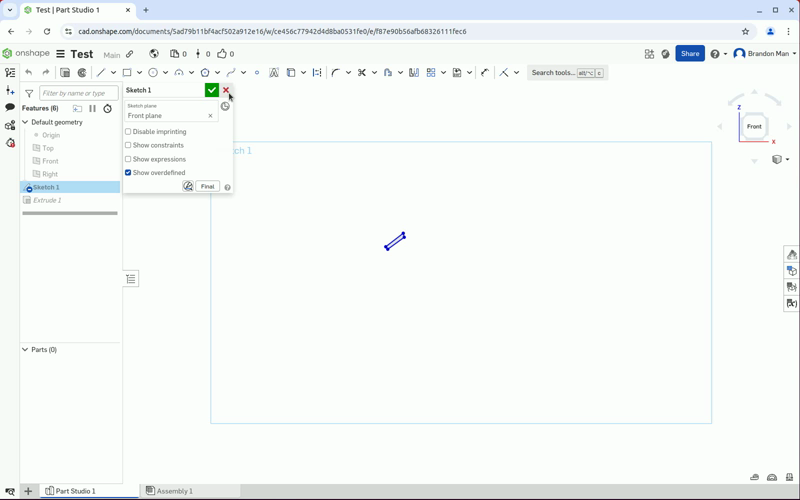
key(shift+s)
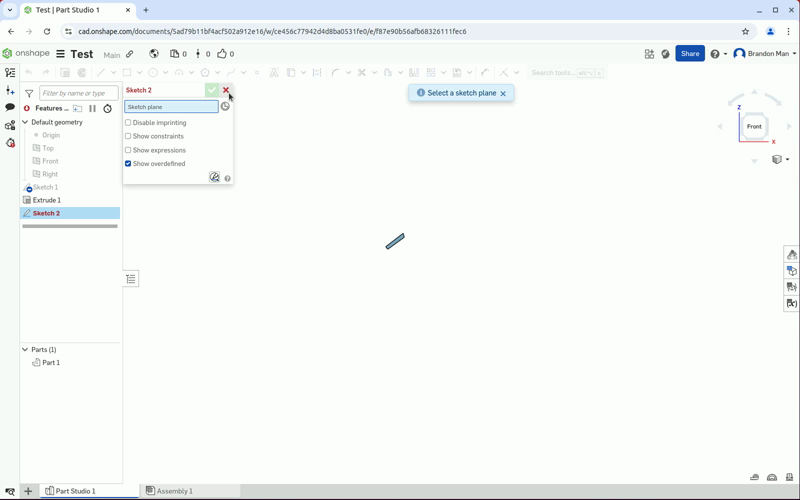
mouse_move(73, 163)
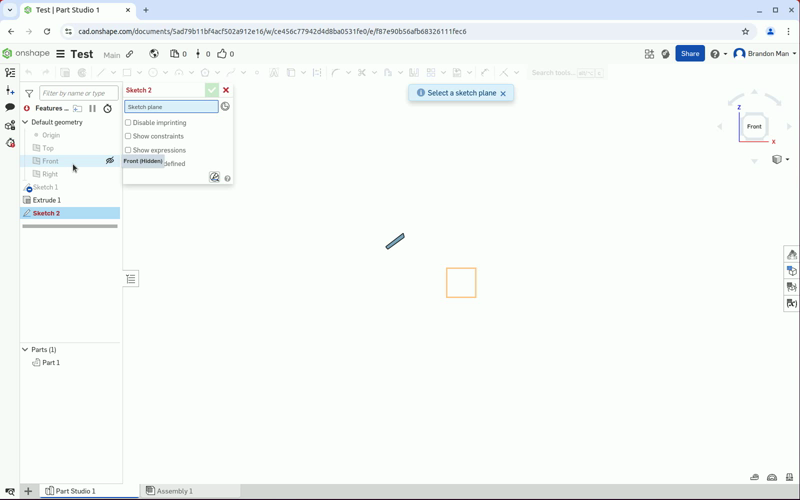
click(73, 163)
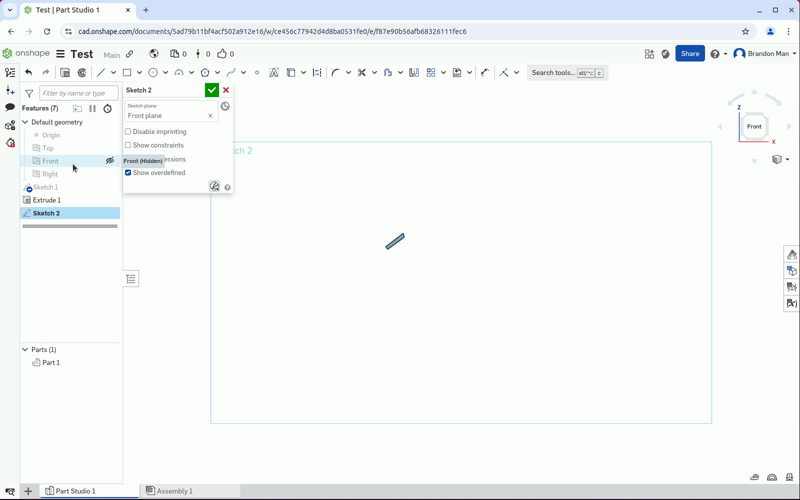
mouse_move(73, 352)
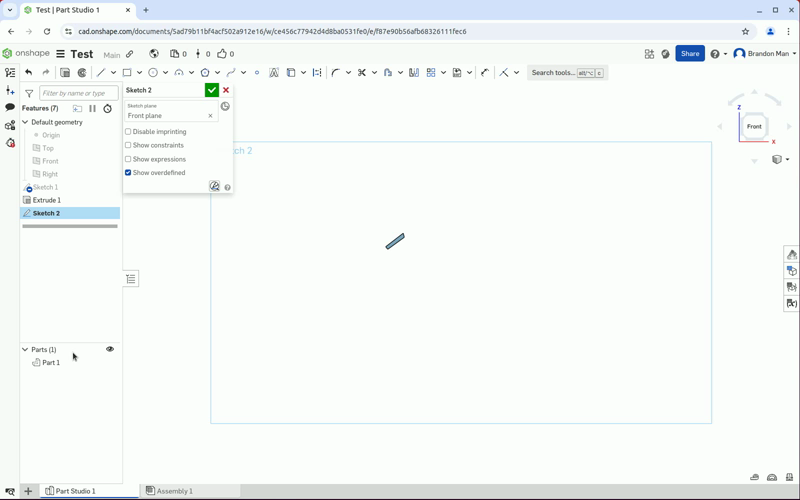
key(y)
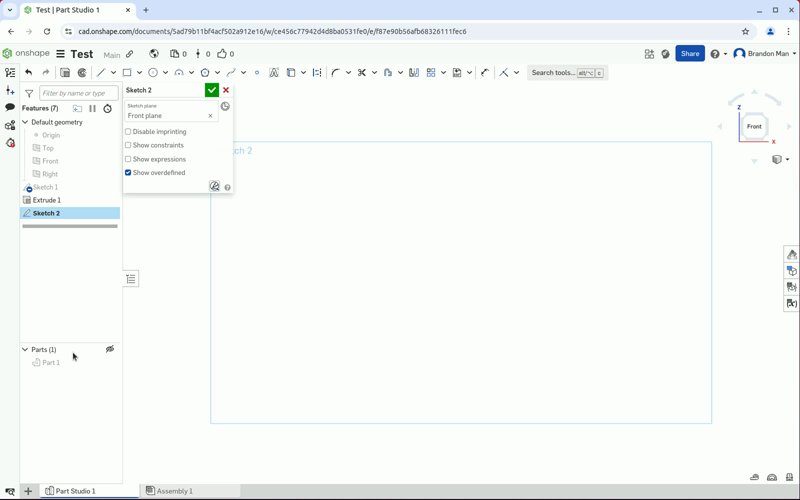
key(l)
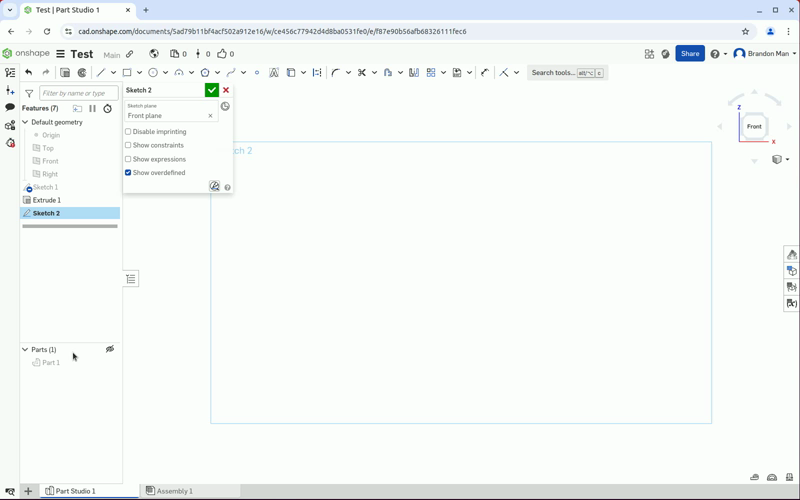
key_down(shift)
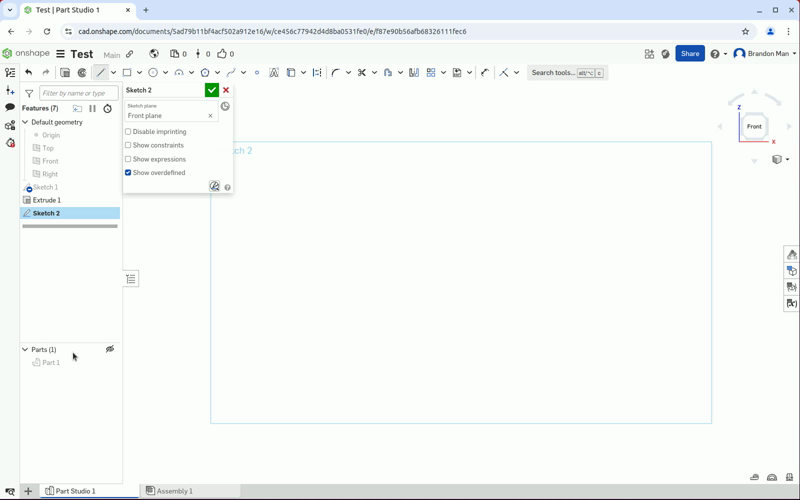
mouse_move(440, 209)
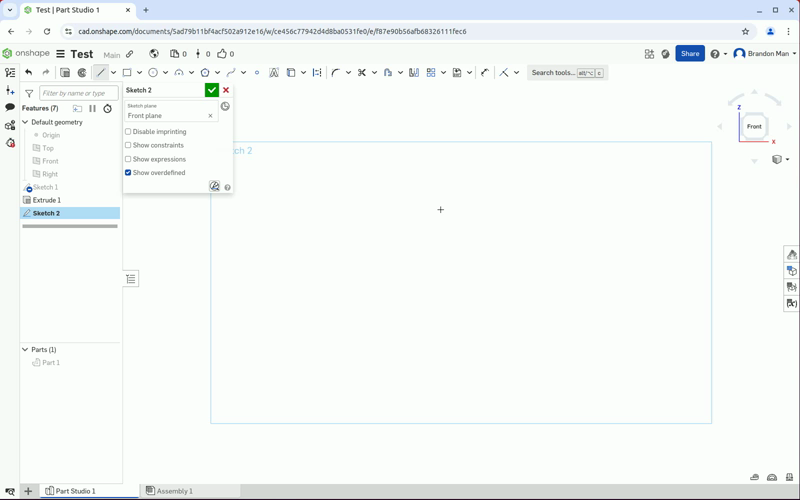
click(440, 209)
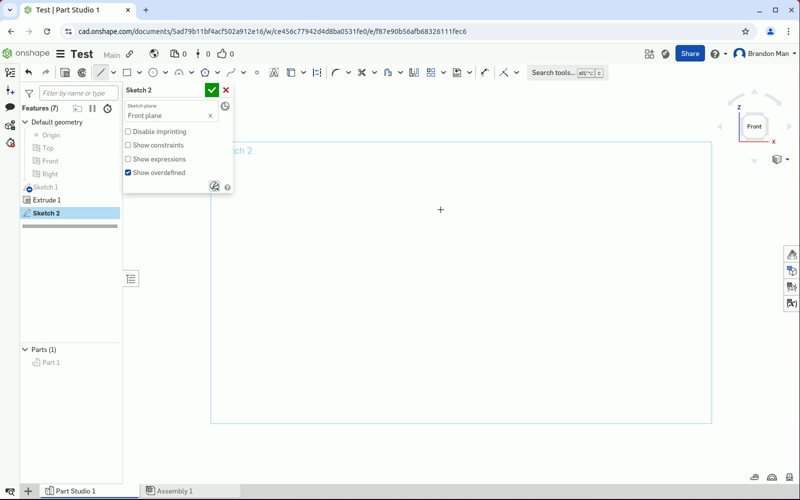
key_up(shift)
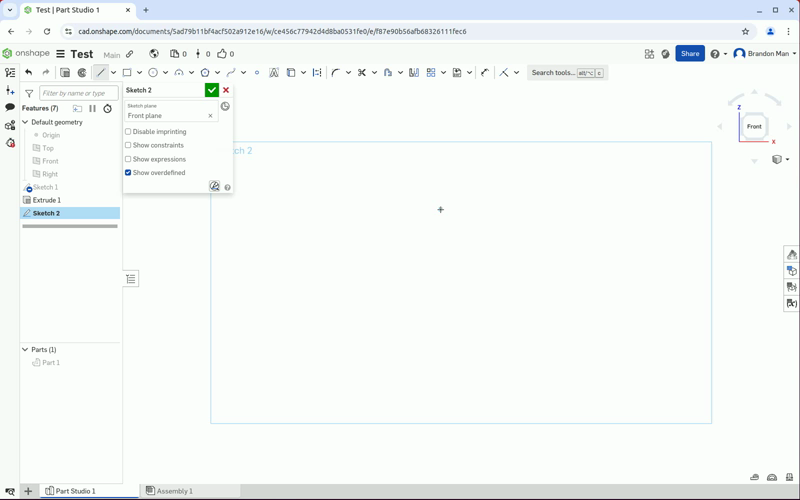
key_down(shift)
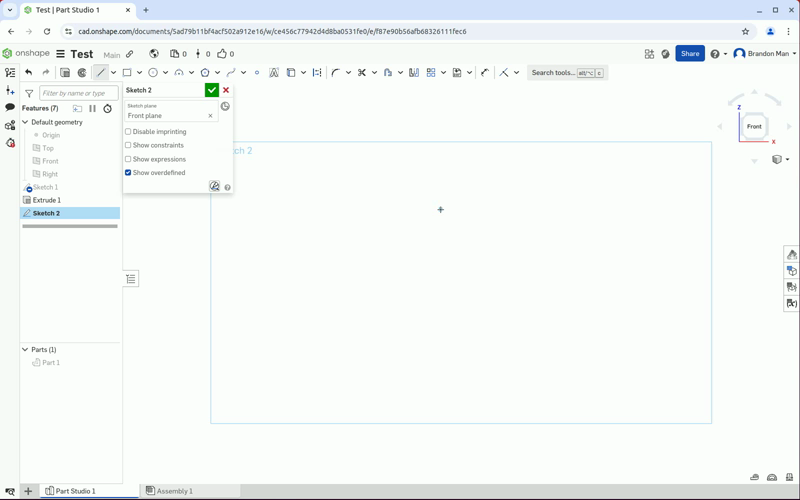
mouse_move(470, 209)
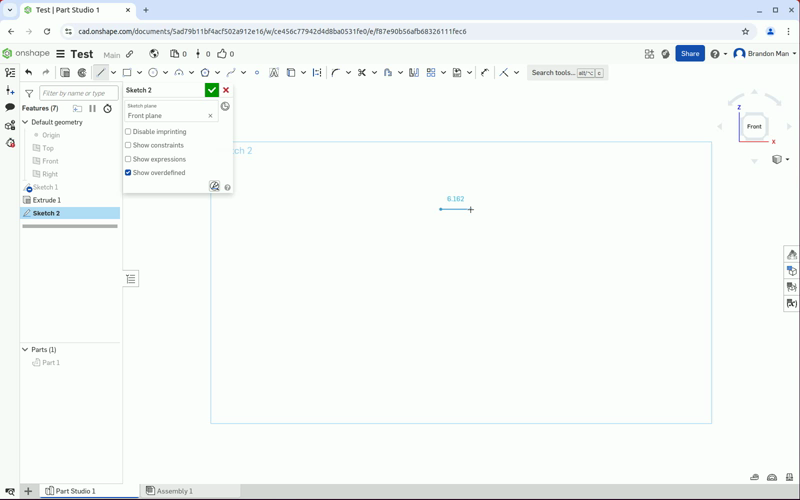
mouse_move(457, 221)
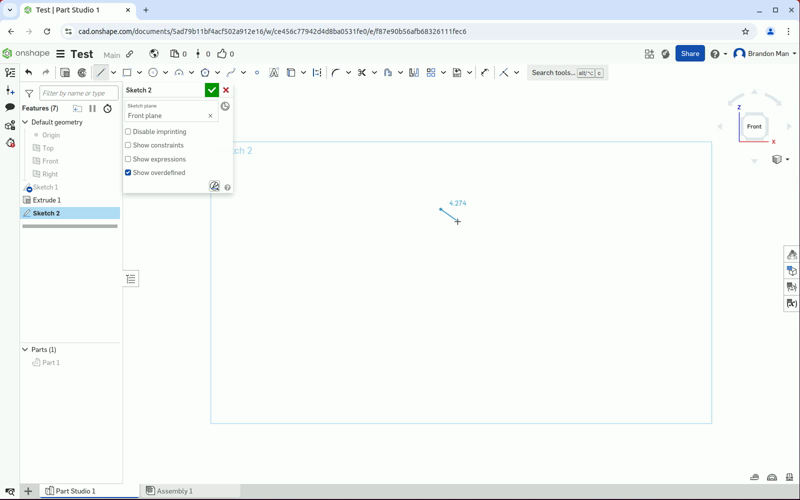
click(457, 221)
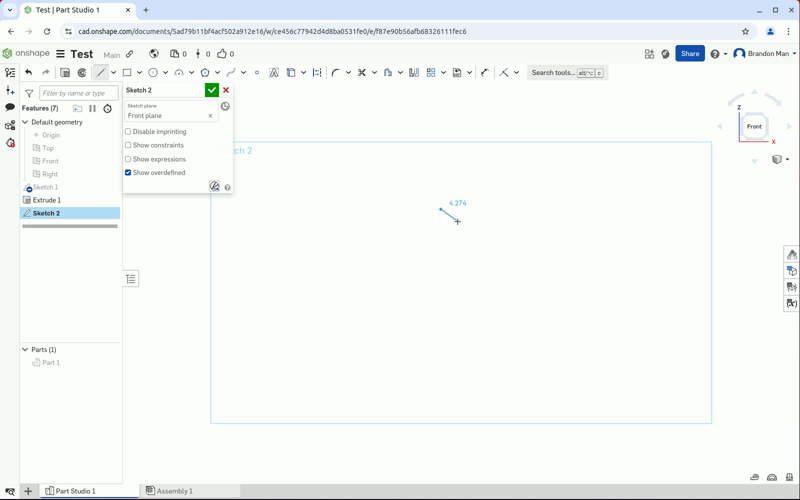
key_up(shift)
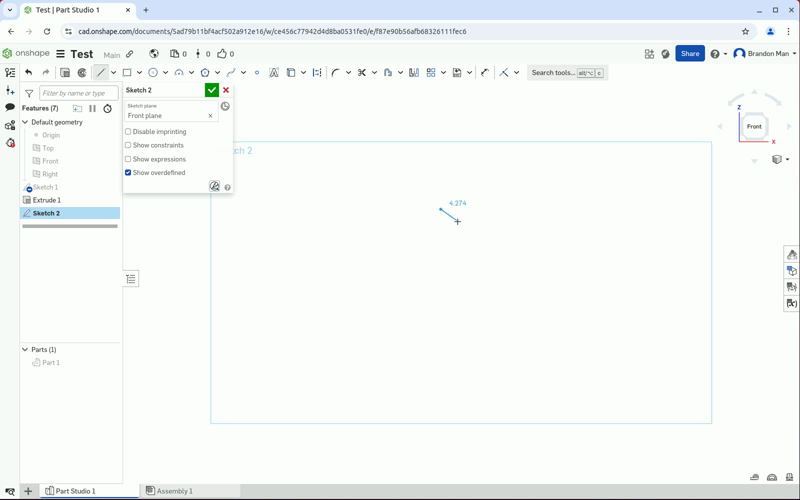
key_down(shift)
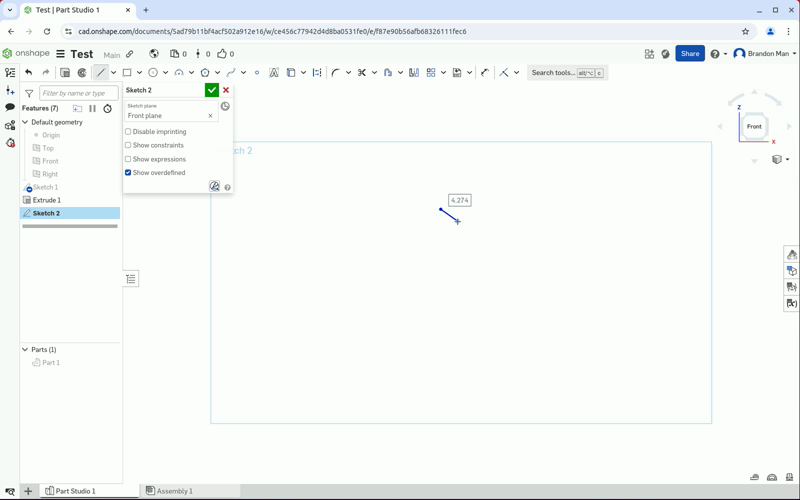
mouse_move(487, 221)
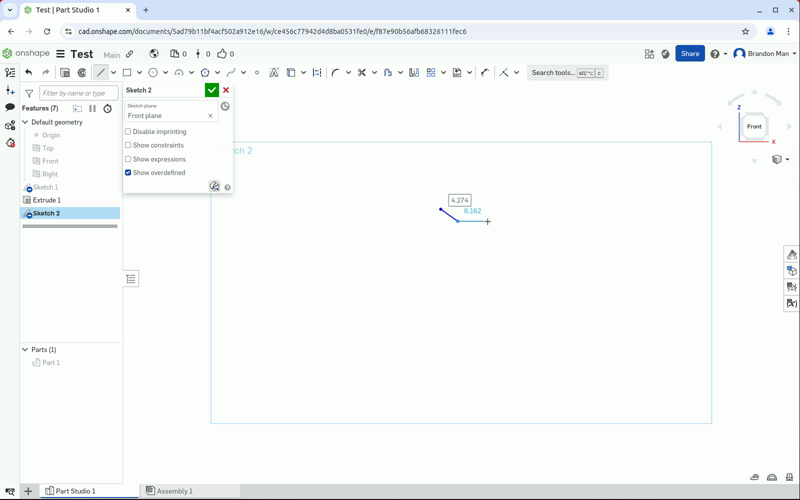
mouse_move(459, 218)
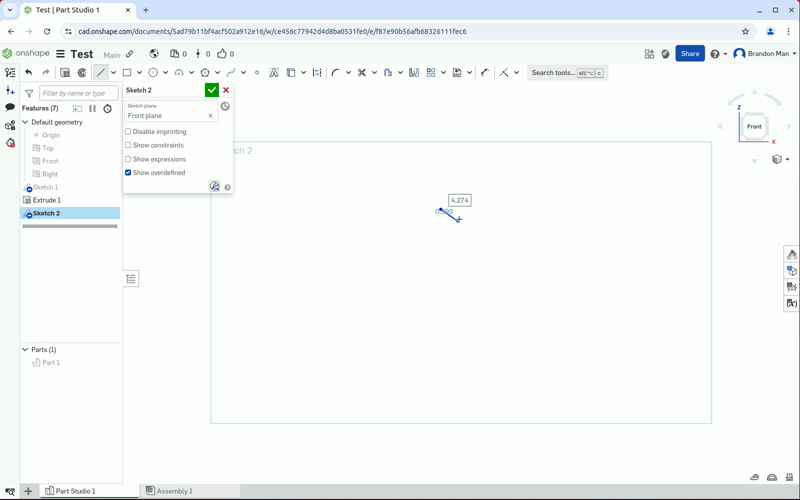
scroll(6)
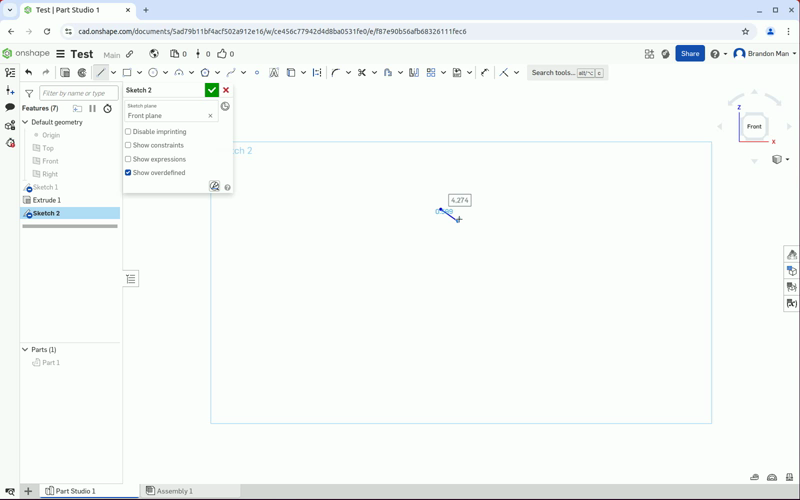
scroll(6)
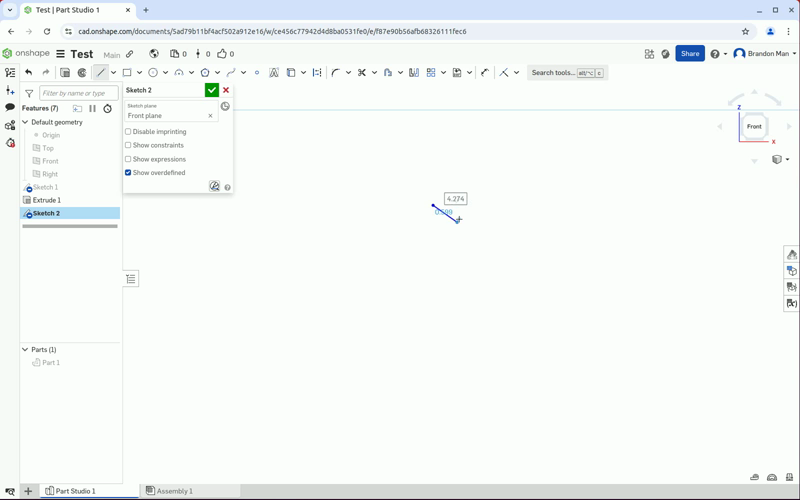
scroll(6)
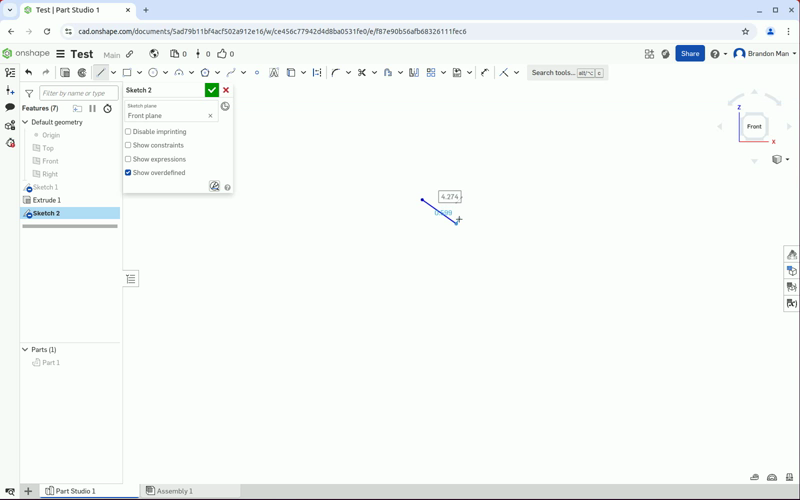
scroll(6)
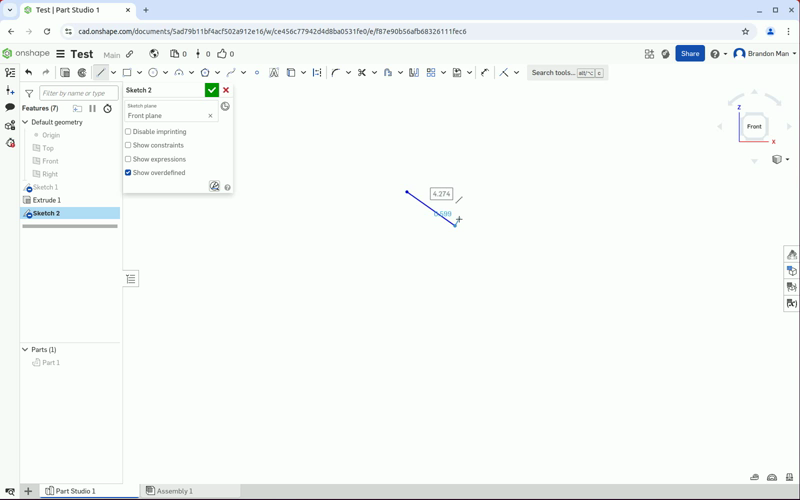
scroll(6)
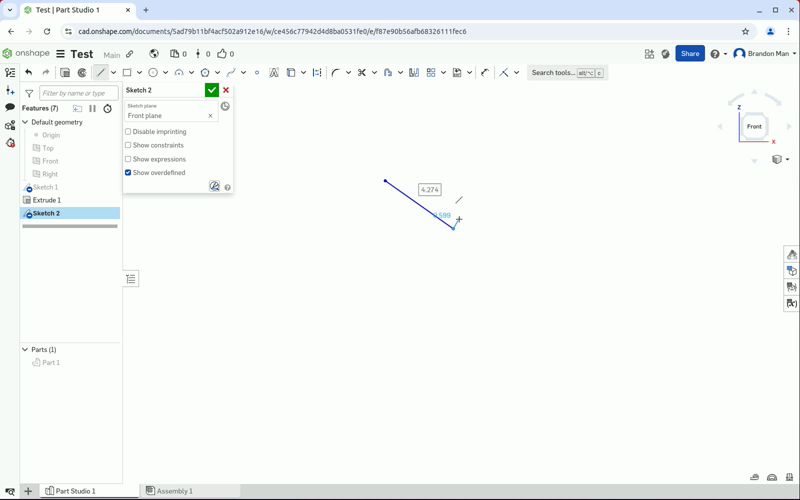
scroll(6)
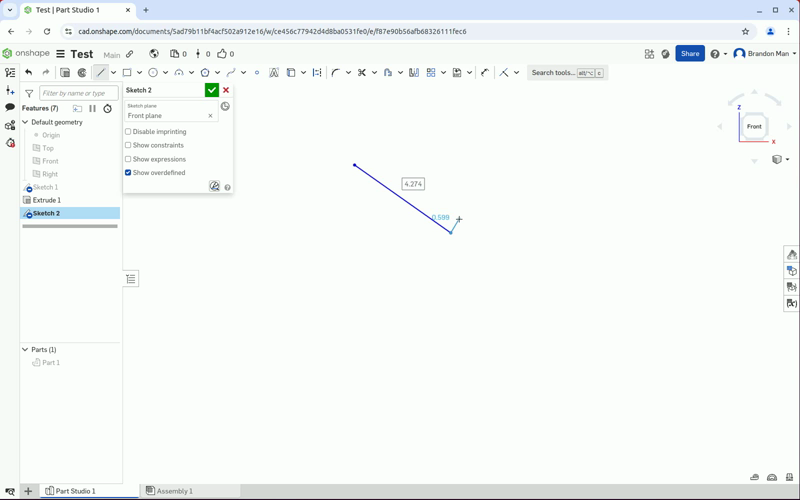
scroll(6)
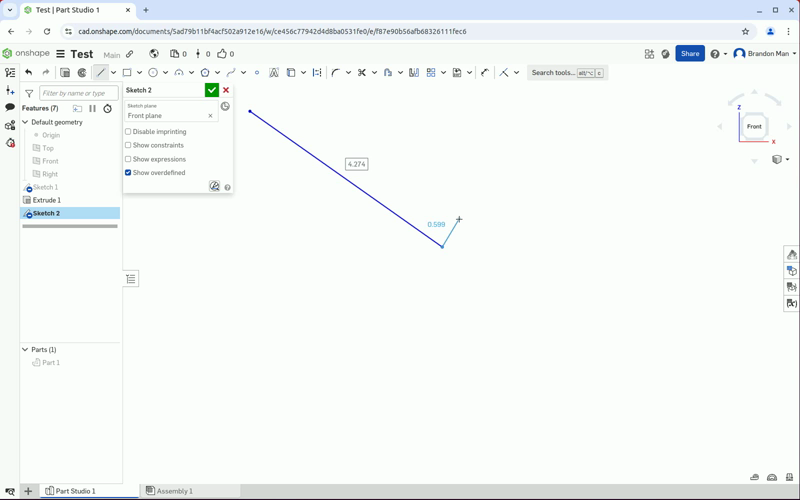
click(459, 218)
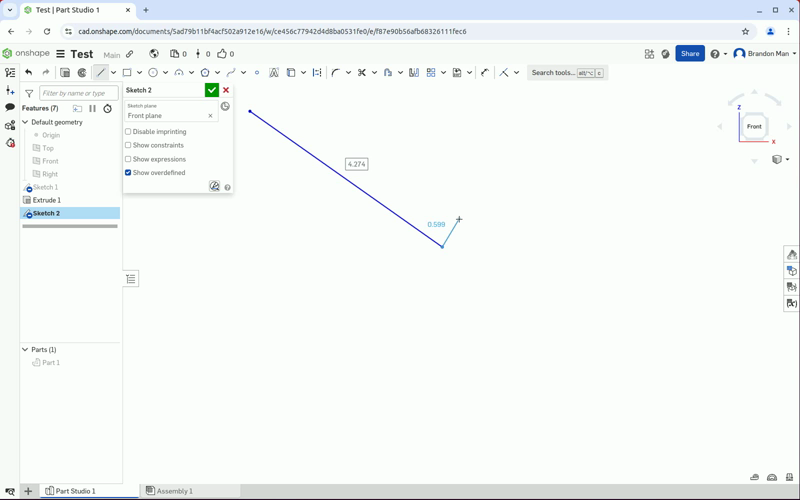
scroll(-6)
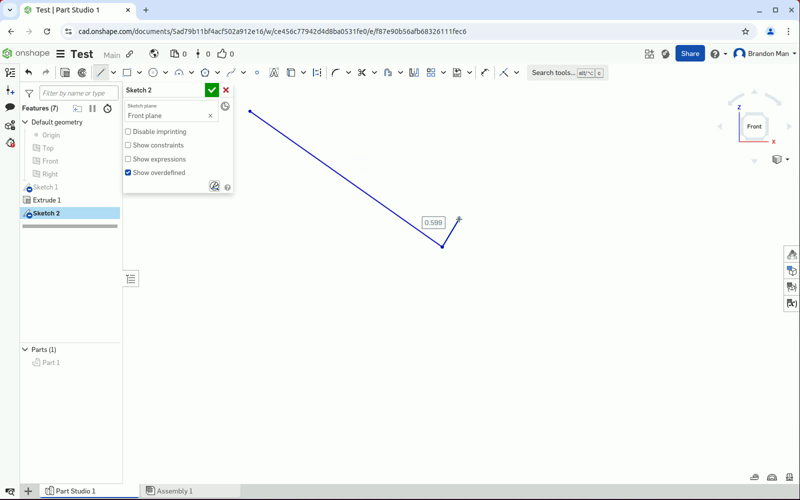
scroll(-6)
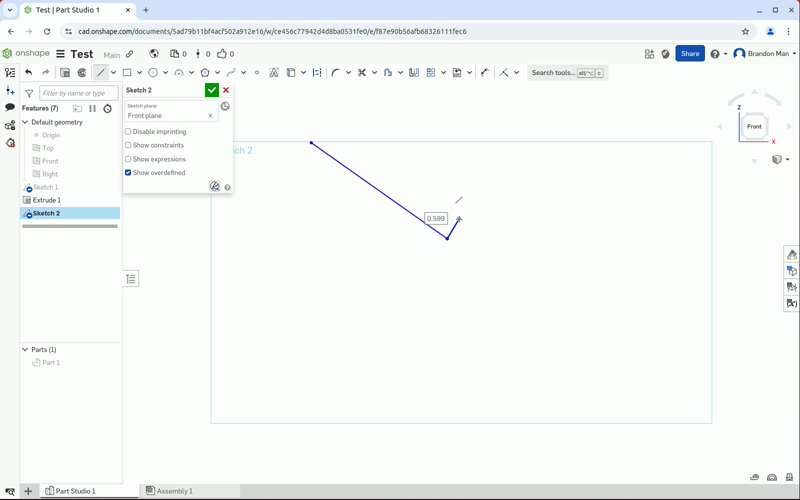
scroll(-6)
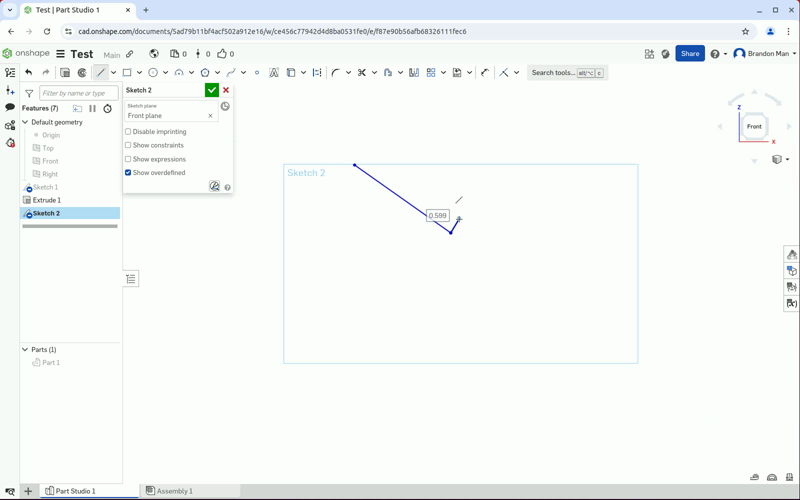
scroll(-6)
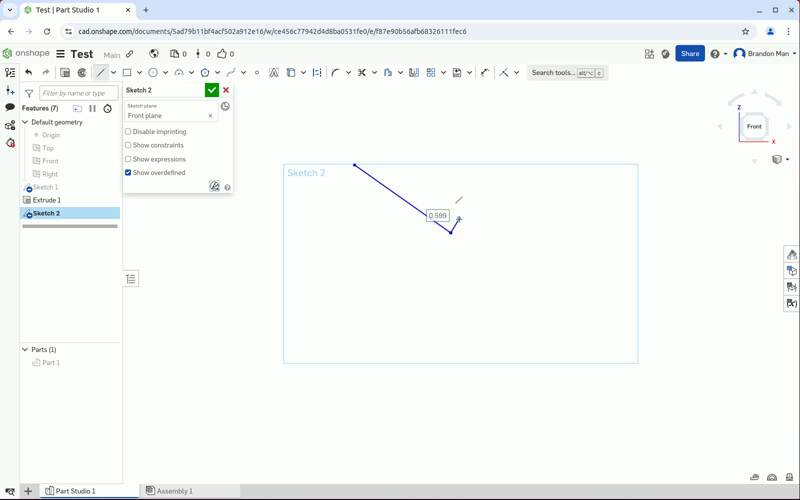
scroll(-6)
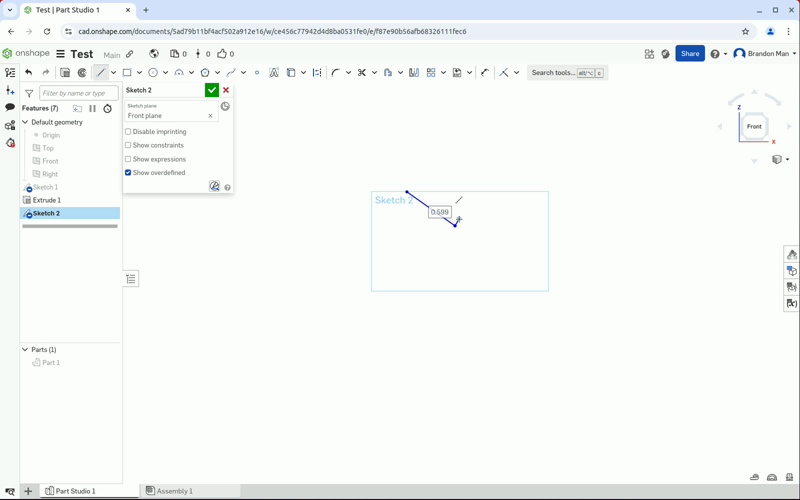
scroll(-6)
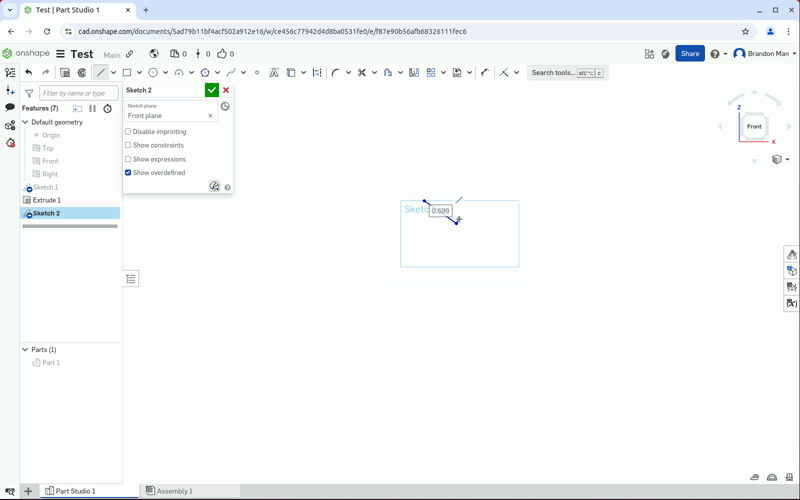
scroll(-6)
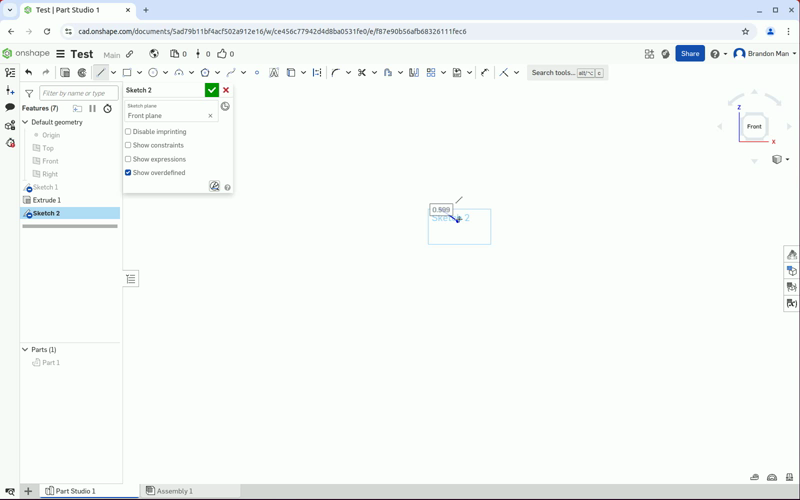
key_up(shift)
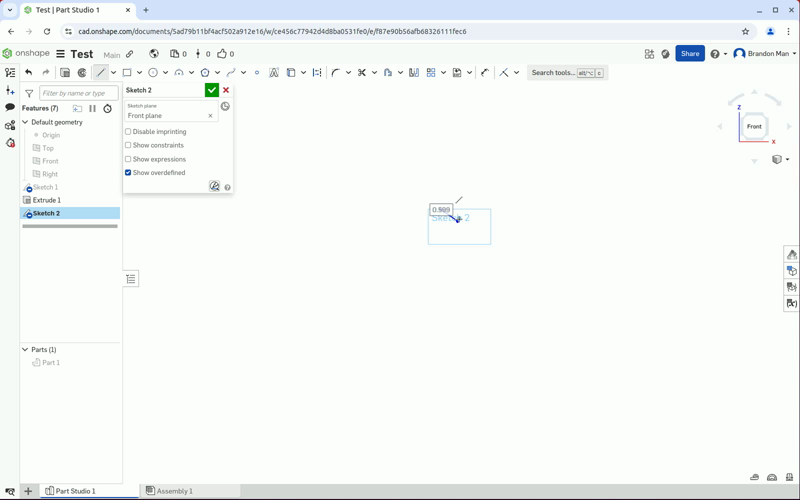
key_down(shift)
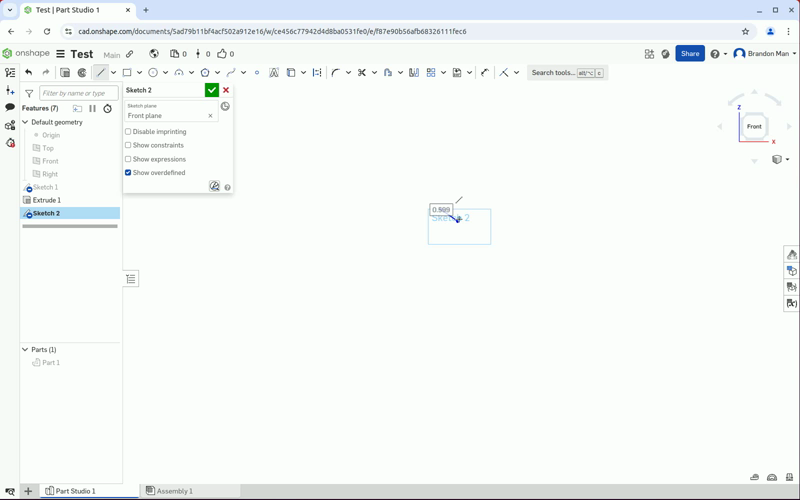
mouse_move(489, 218)
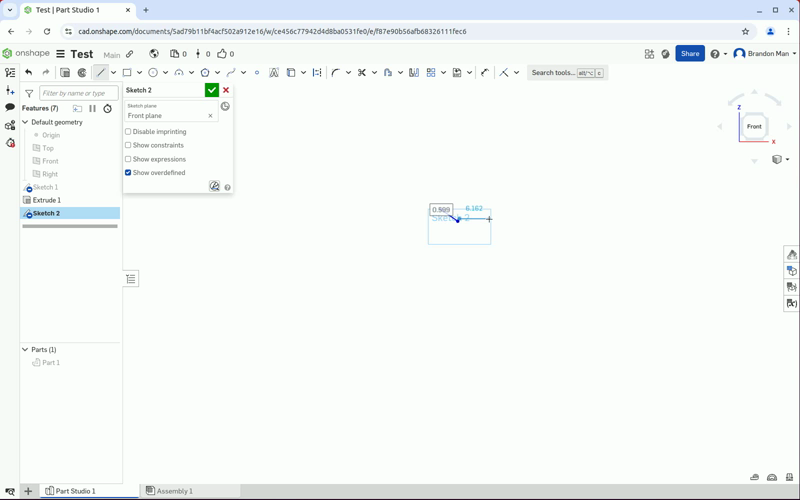
mouse_move(440, 204)
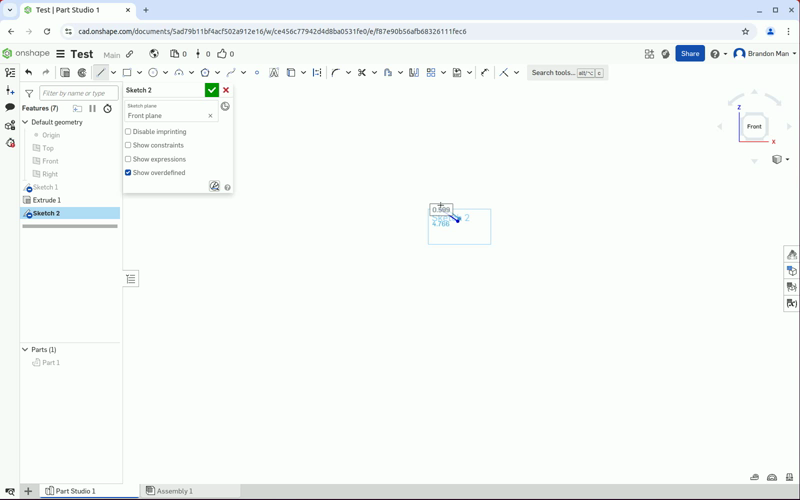
scroll(6)
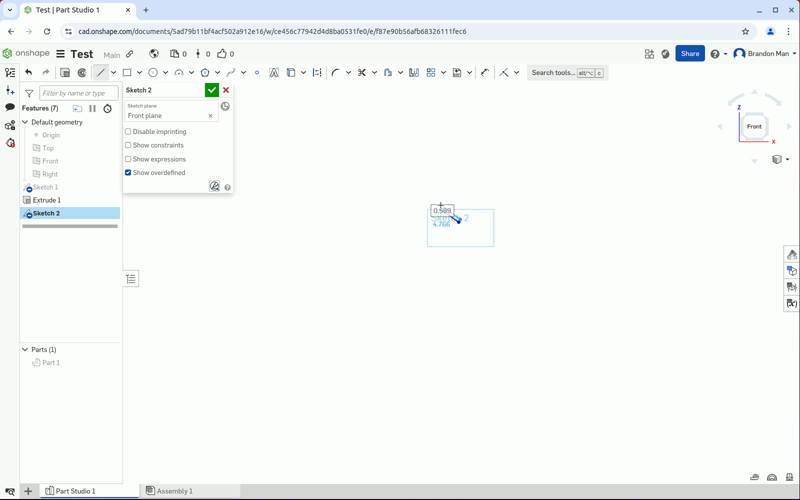
scroll(6)
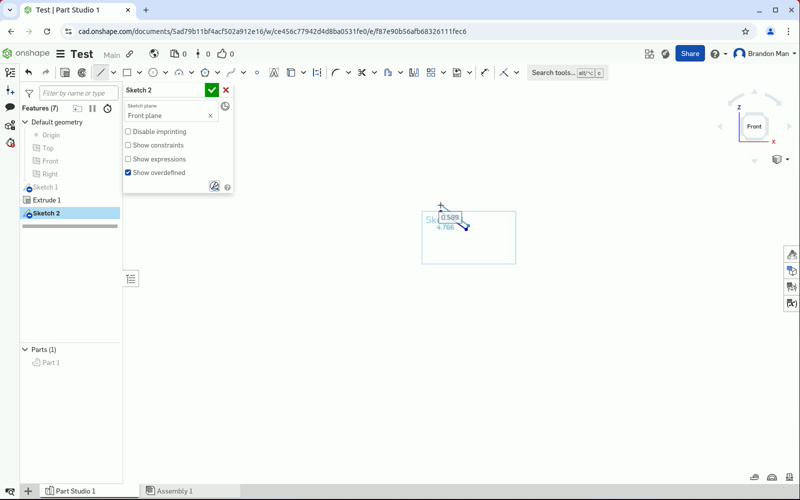
scroll(6)
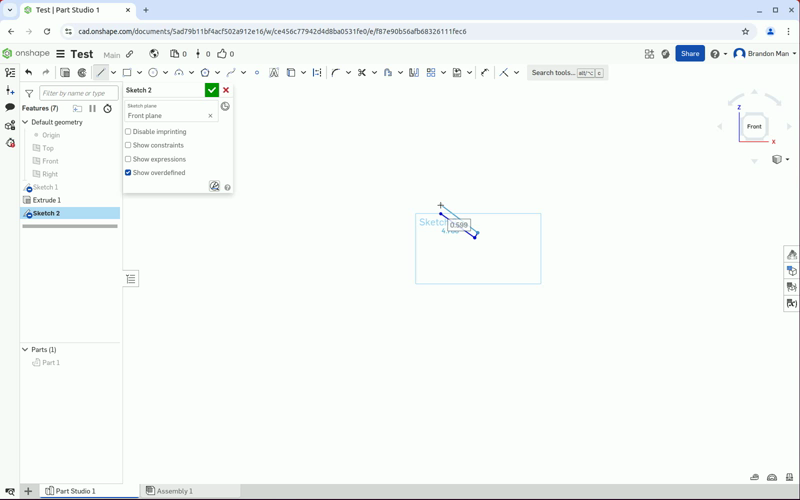
scroll(6)
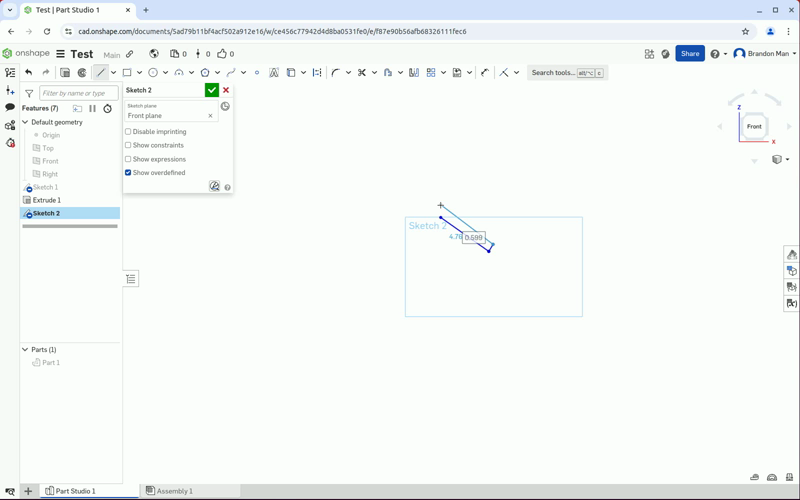
scroll(6)
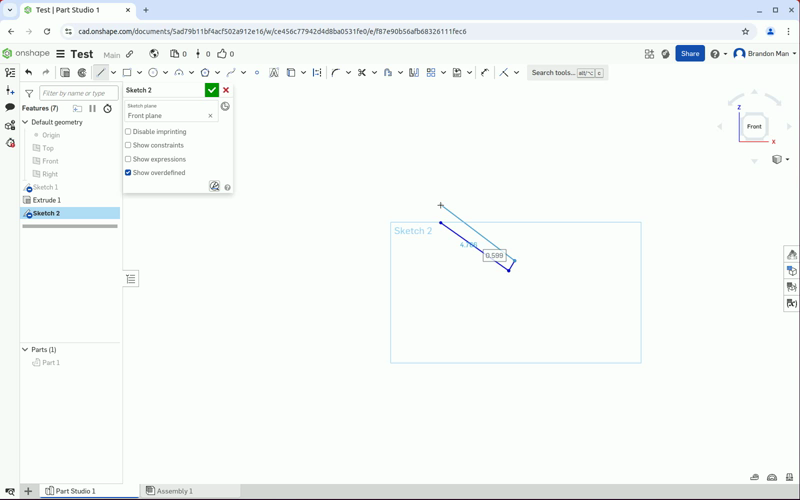
scroll(6)
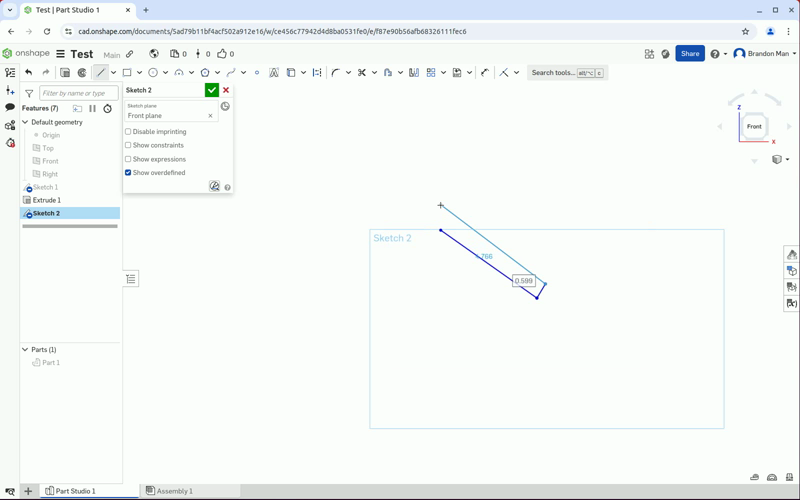
scroll(6)
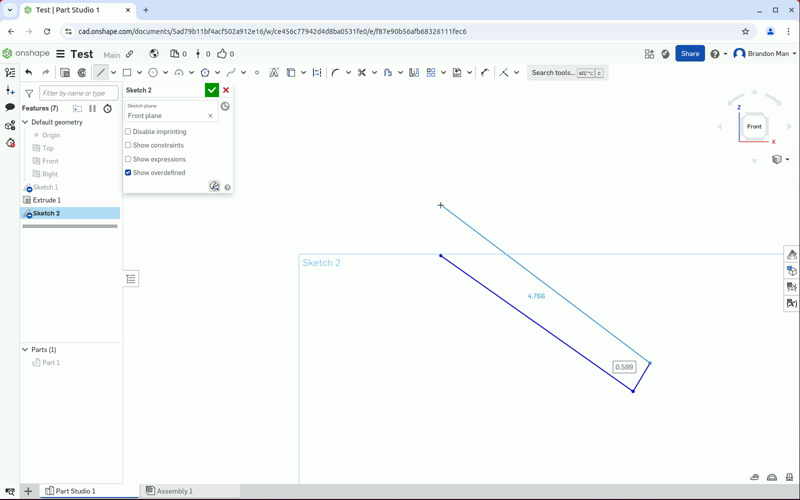
click(440, 204)
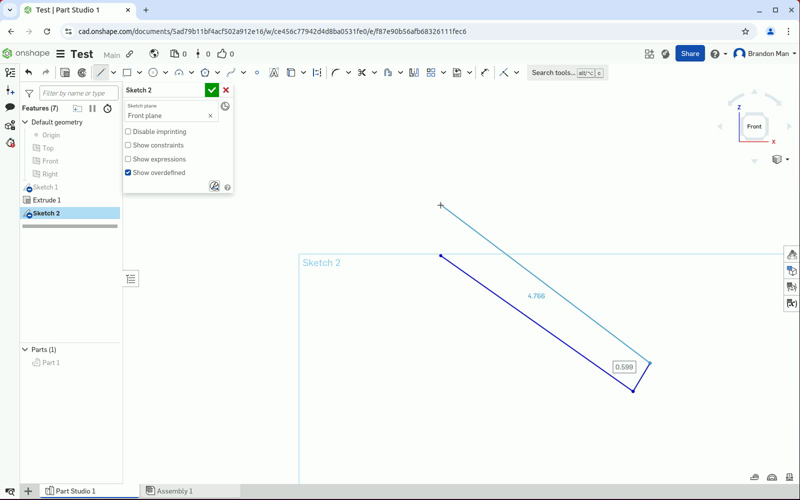
scroll(-6)
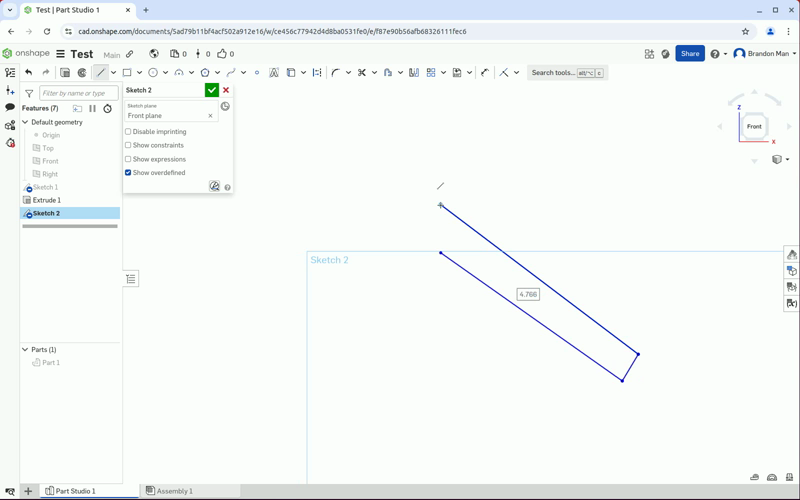
scroll(-6)
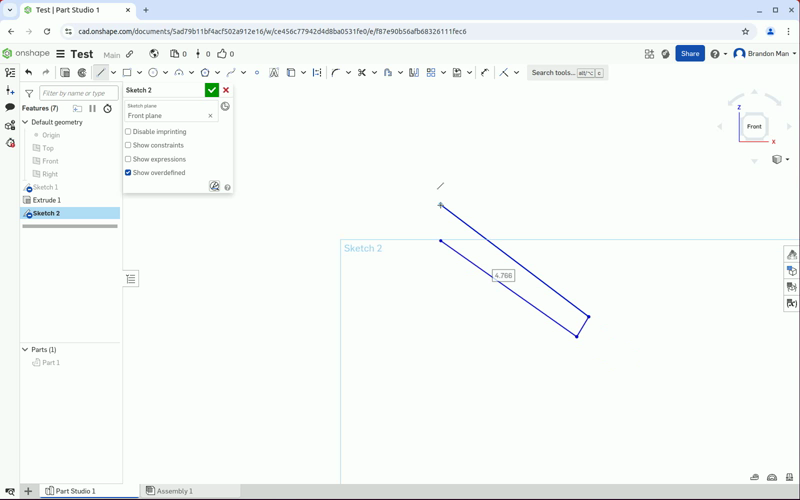
scroll(-6)
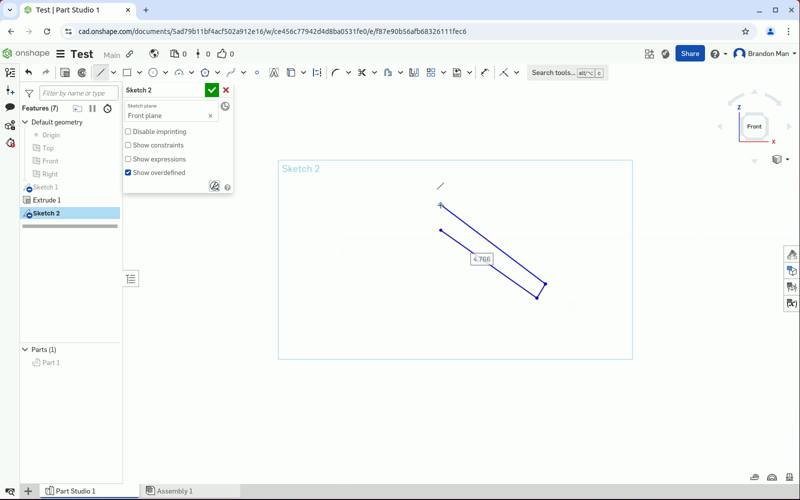
scroll(-6)
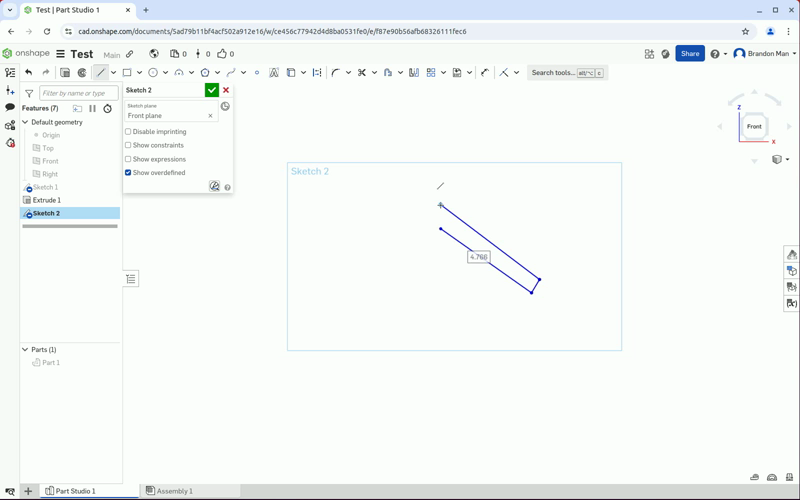
scroll(-6)
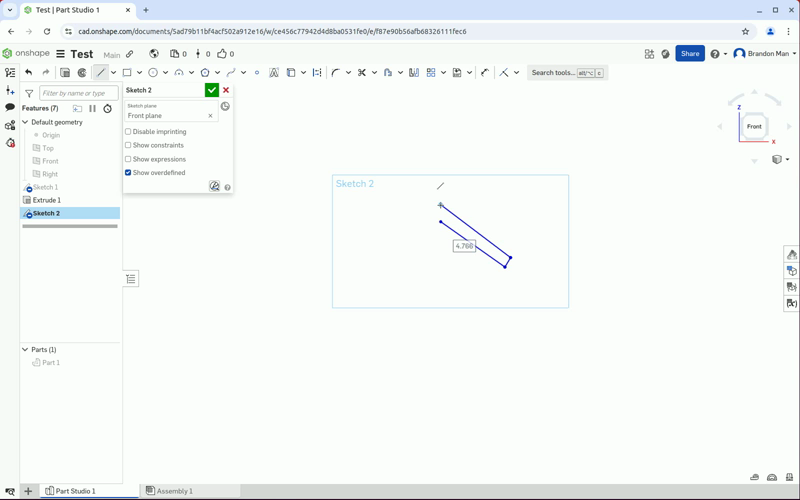
scroll(-6)
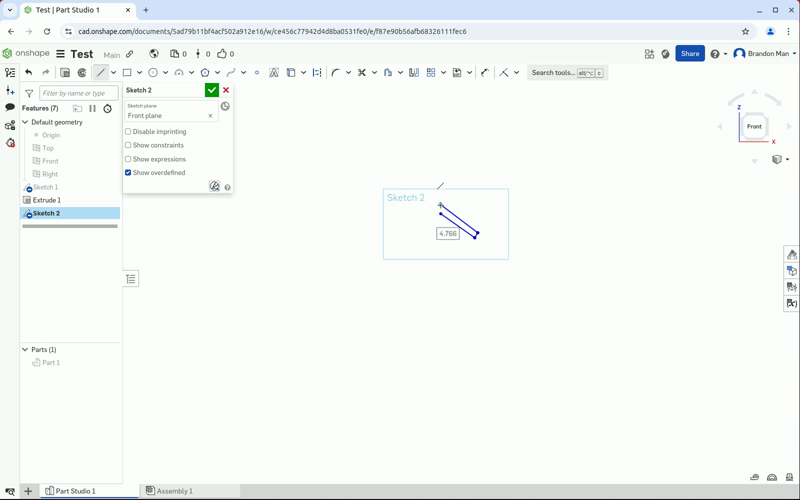
scroll(-6)
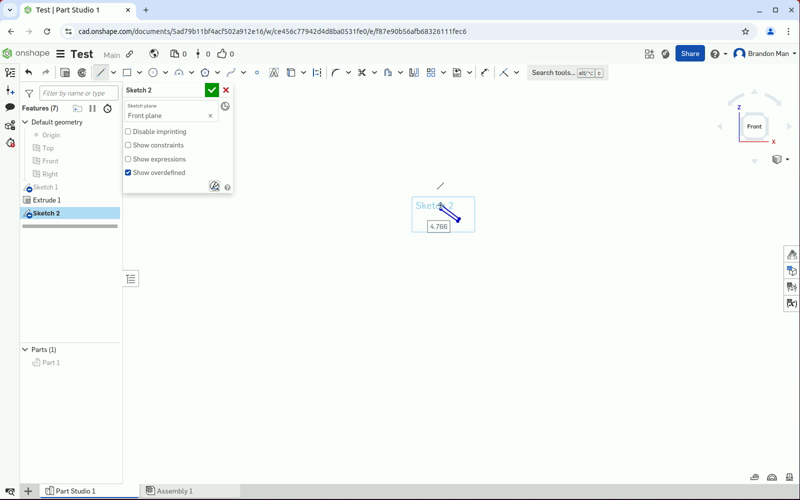
key_up(shift)
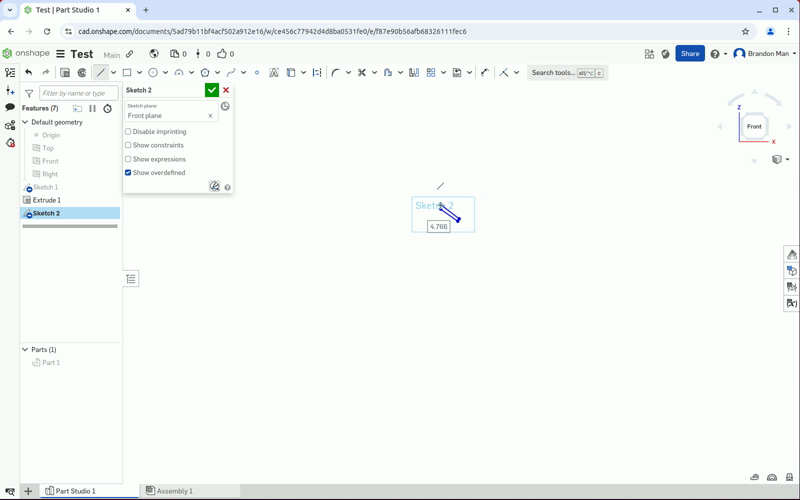
mouse_move(470, 204)
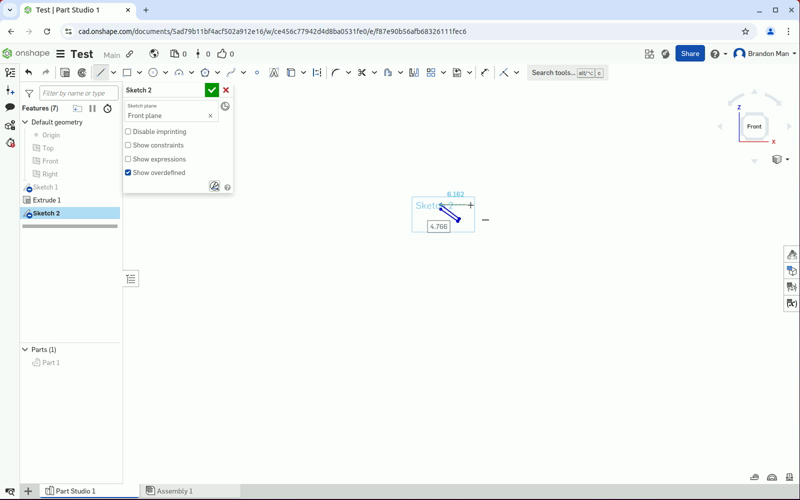
key_down(shift)
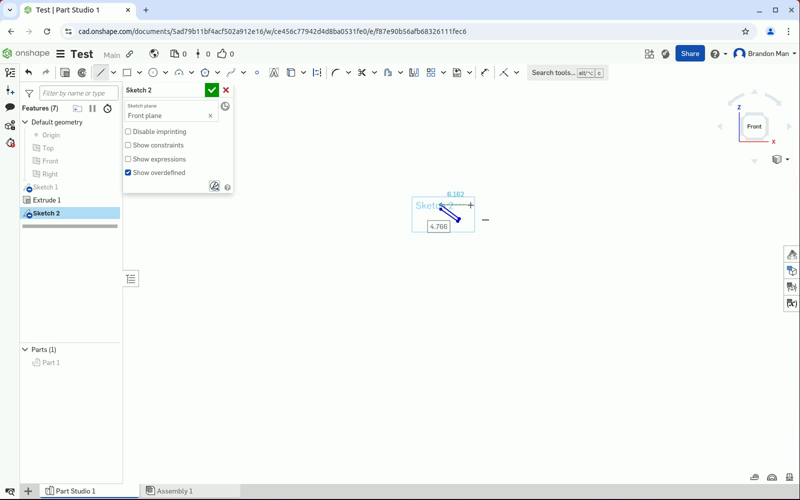
mouse_move(440, 209)
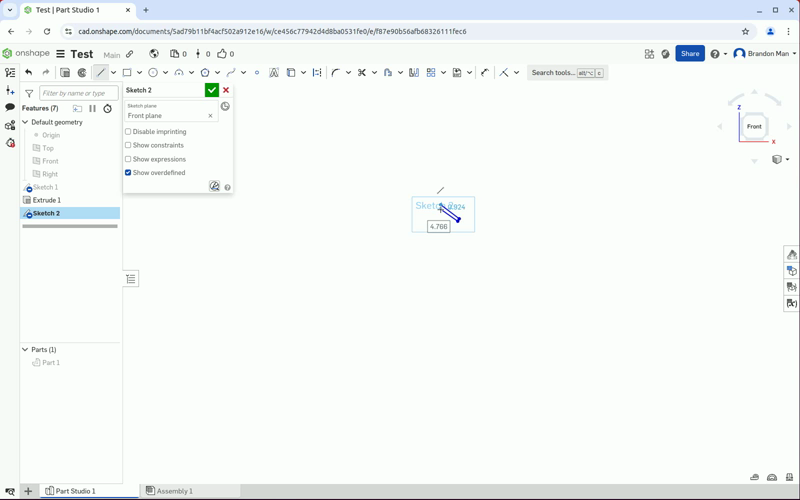
scroll(6)
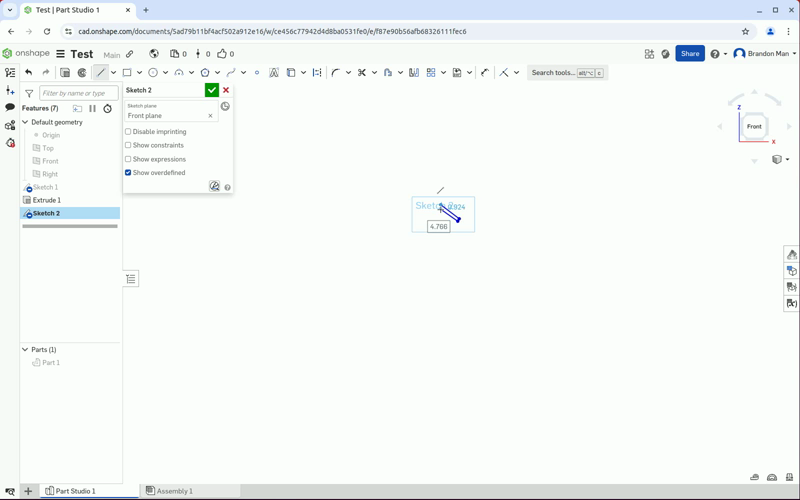
scroll(6)
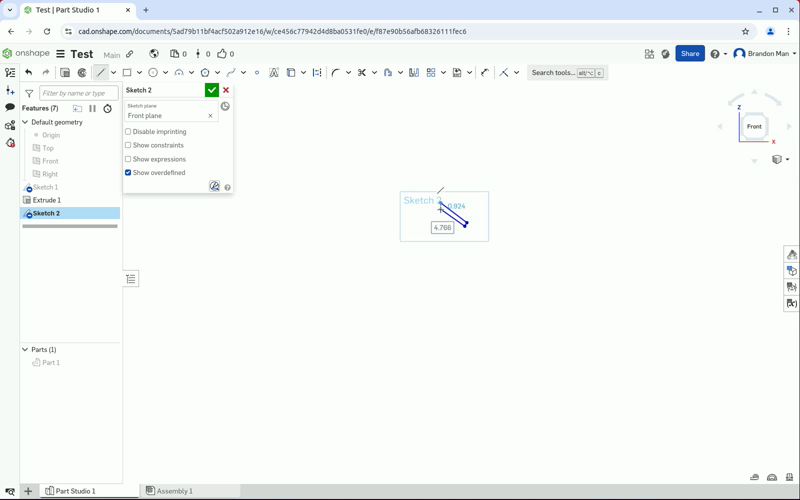
scroll(6)
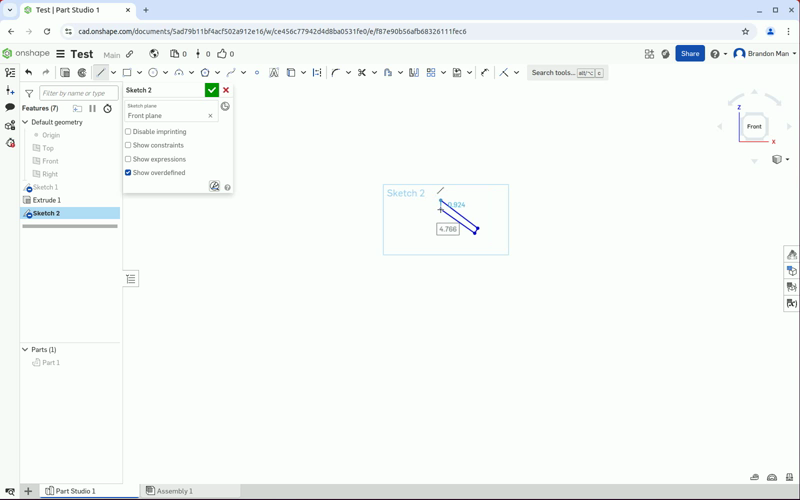
scroll(6)
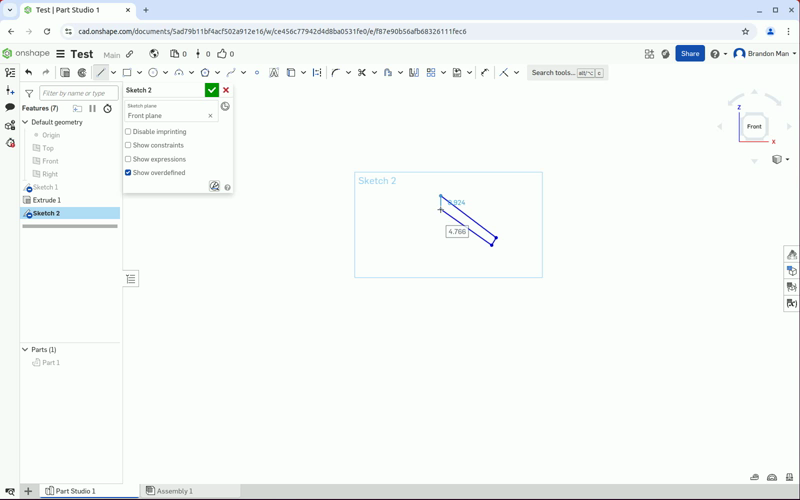
scroll(6)
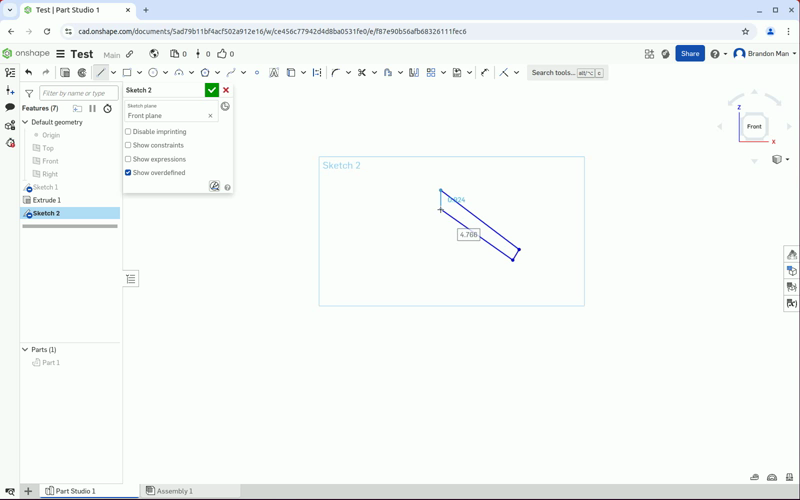
scroll(6)
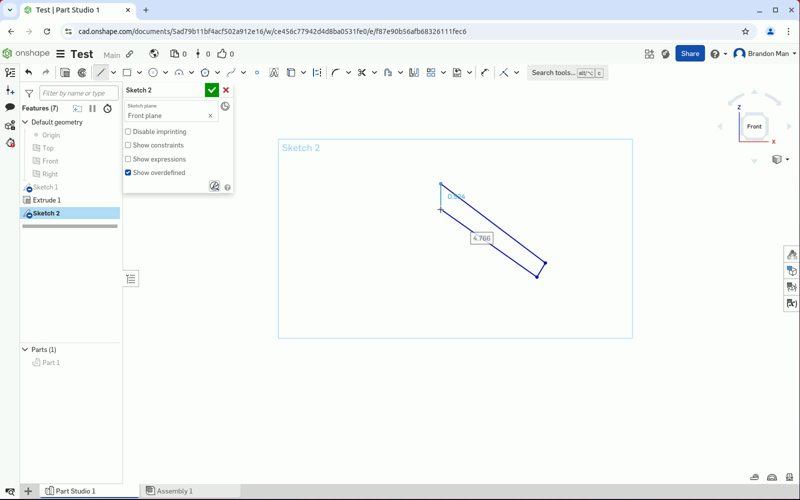
scroll(6)
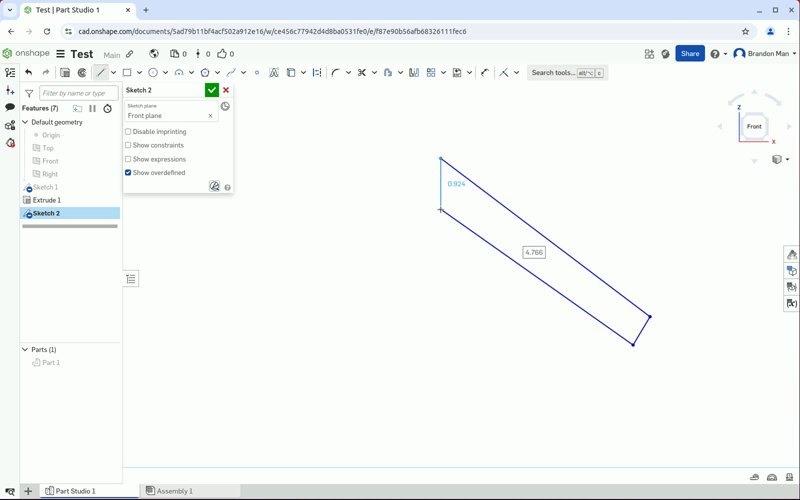
key_up(shift)
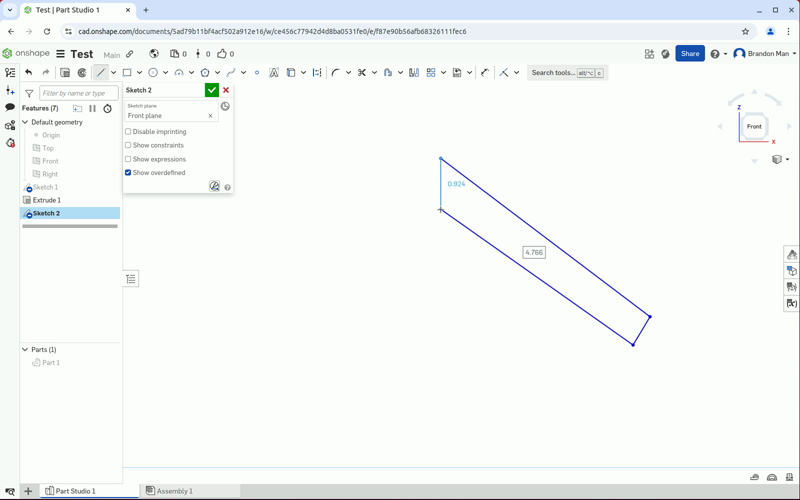
click(440, 209)
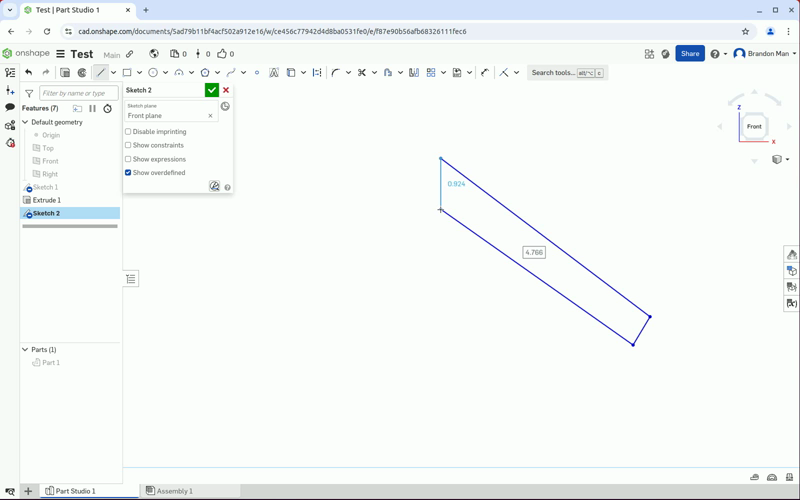
scroll(-6)
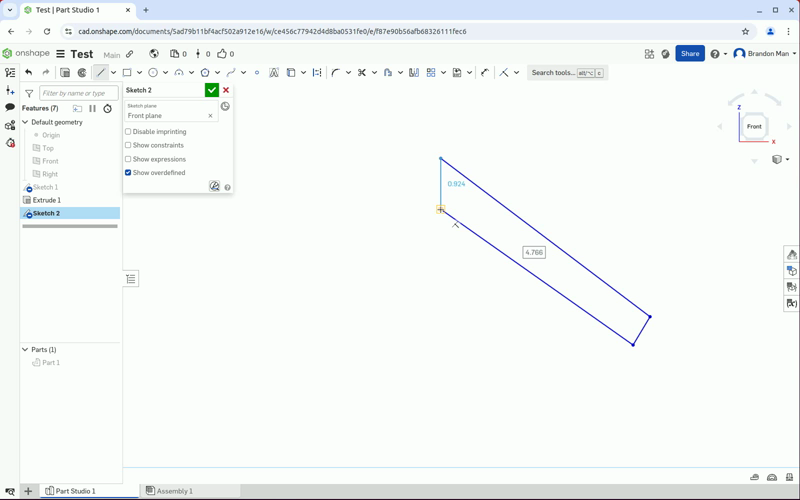
scroll(-6)
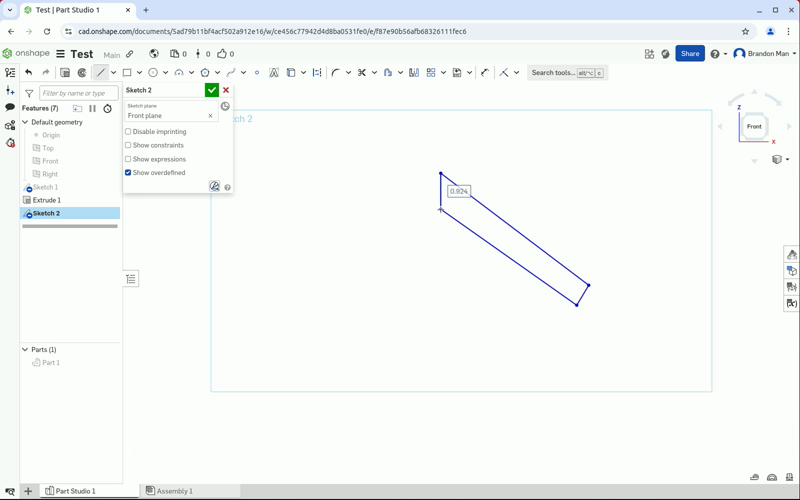
scroll(-6)
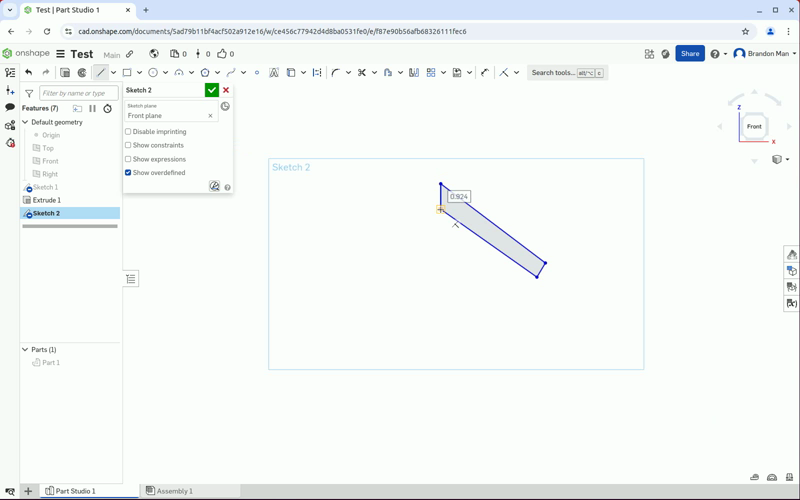
scroll(-6)
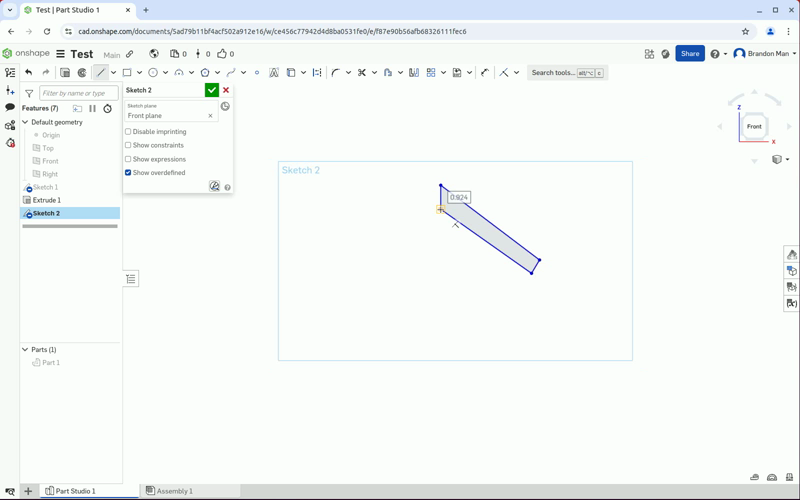
scroll(-6)
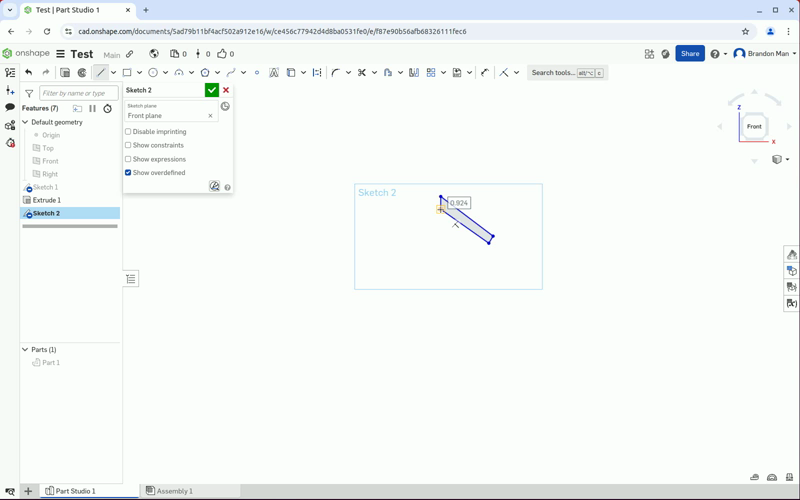
scroll(-6)
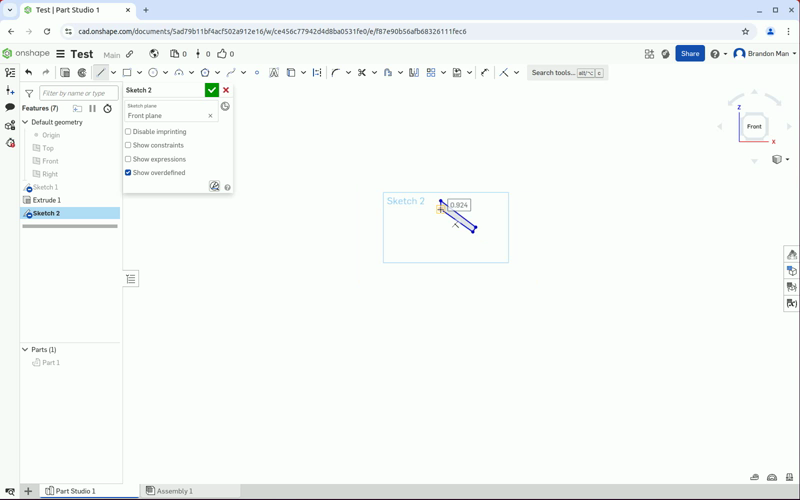
scroll(-6)
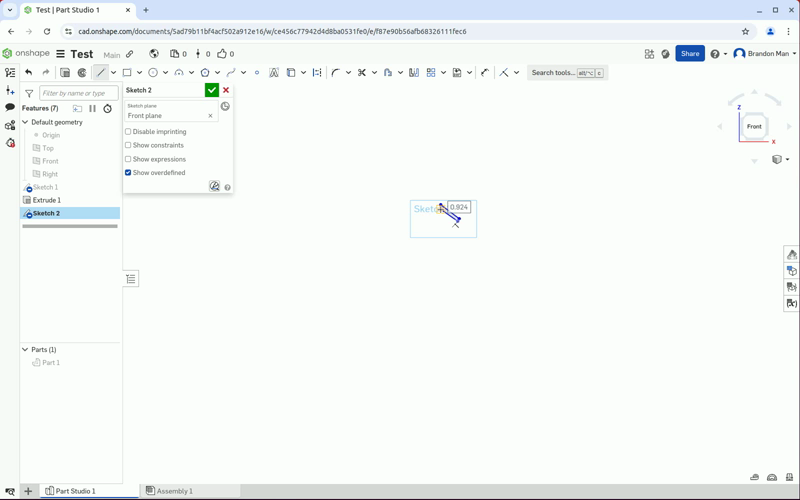
key(esc)
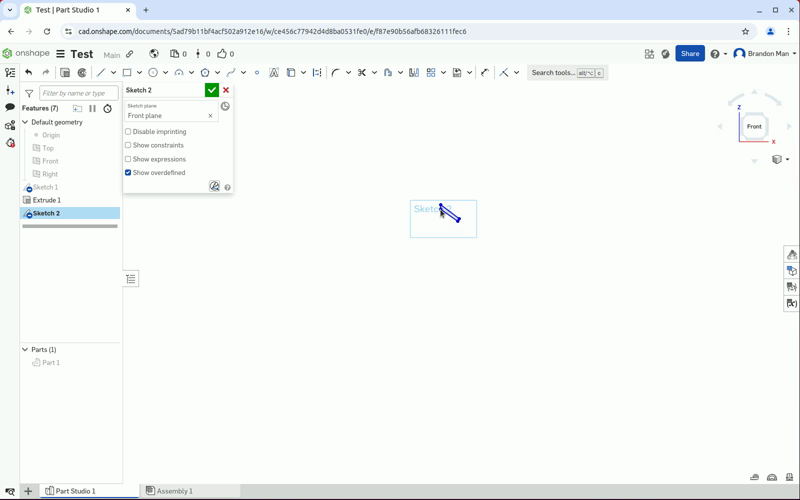
mouse_move(453, 217)
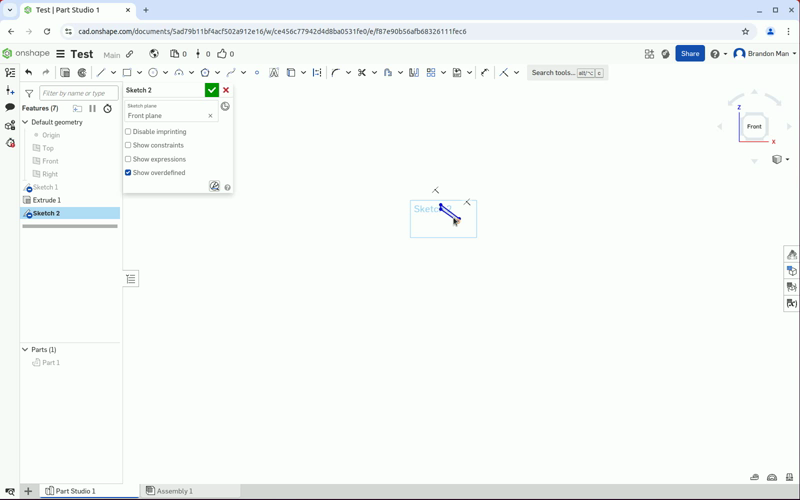
scroll(6)
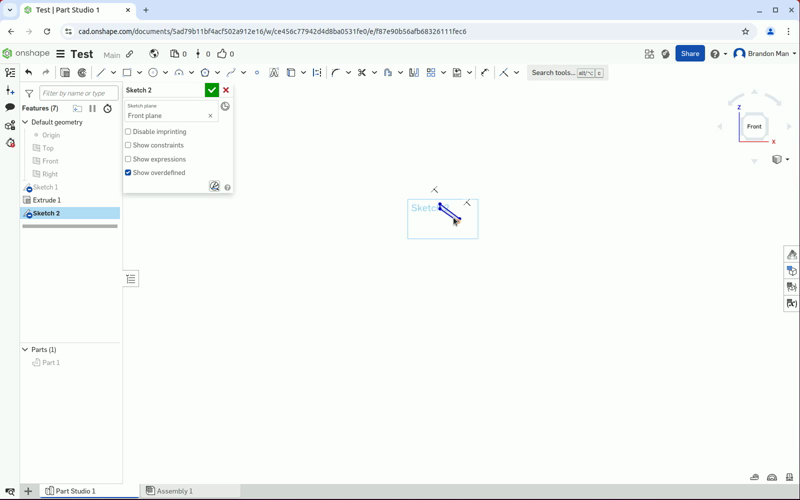
scroll(6)
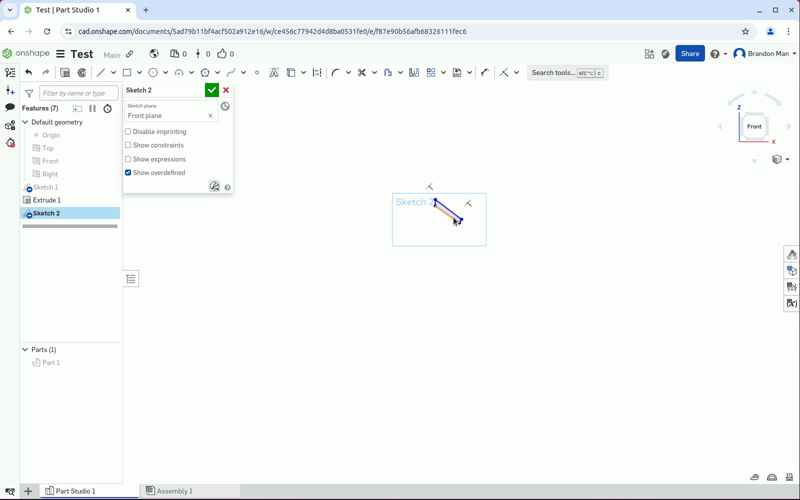
scroll(6)
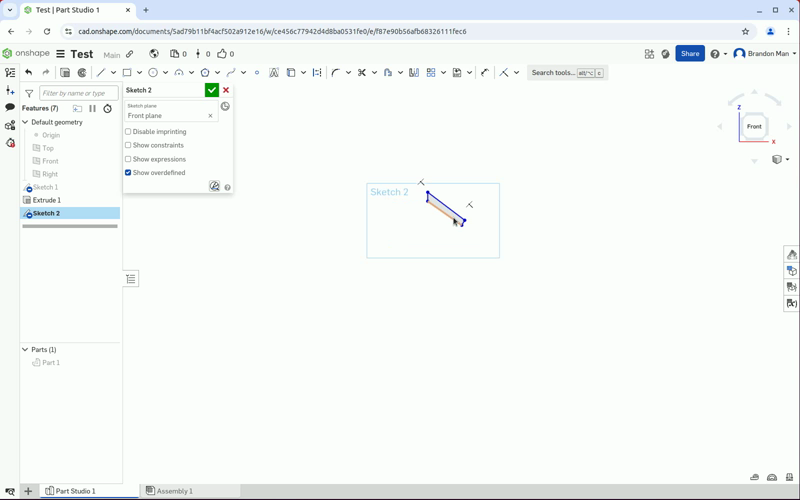
scroll(6)
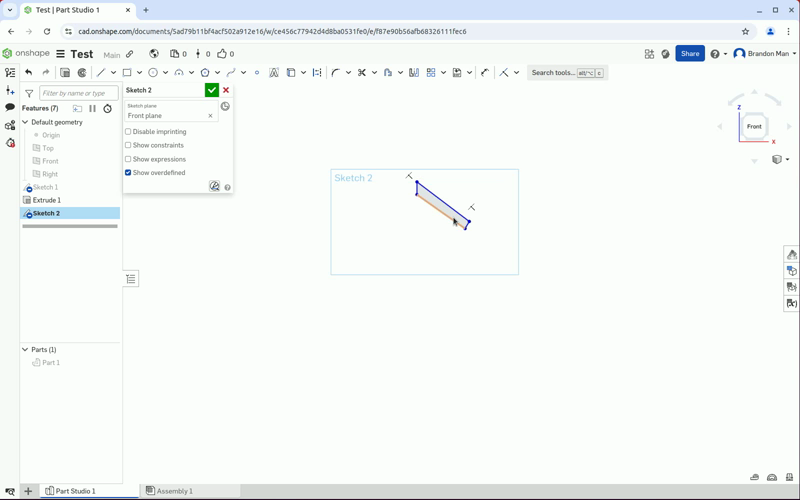
scroll(6)
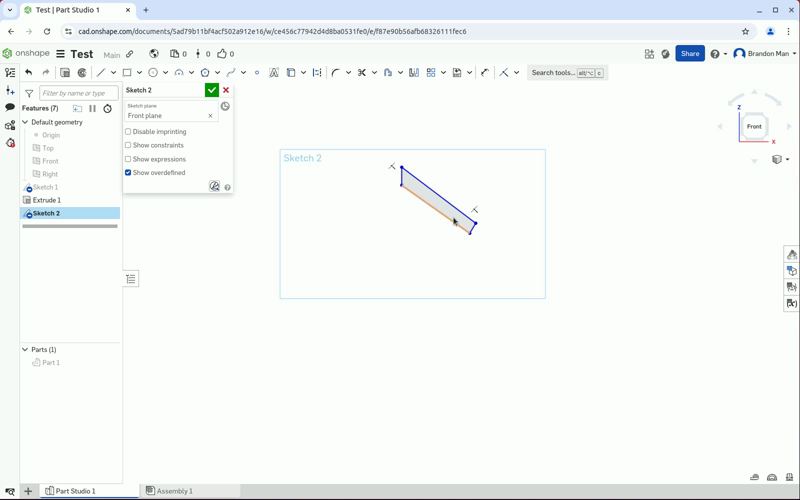
scroll(6)
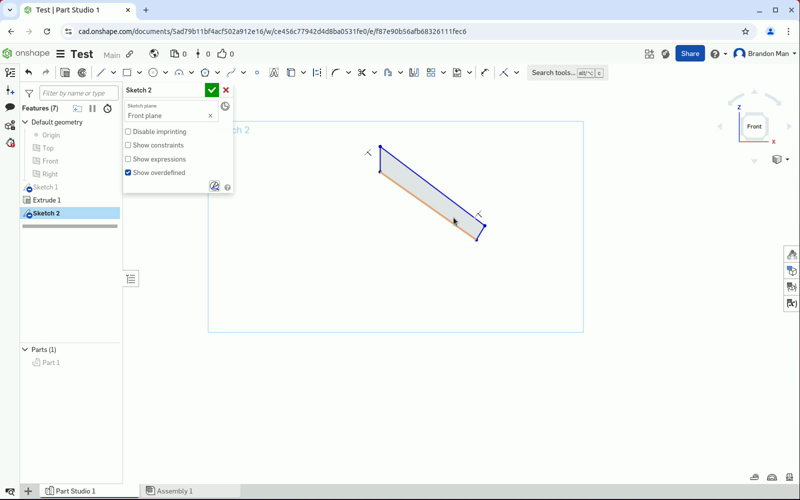
scroll(6)
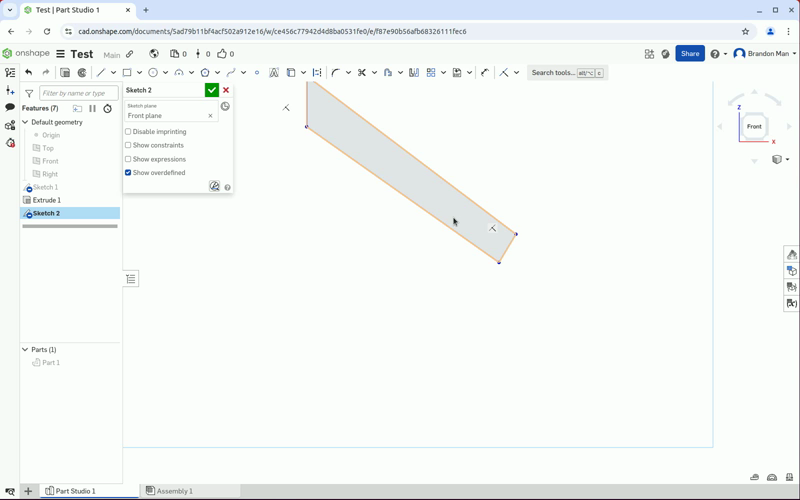
click(453, 217)
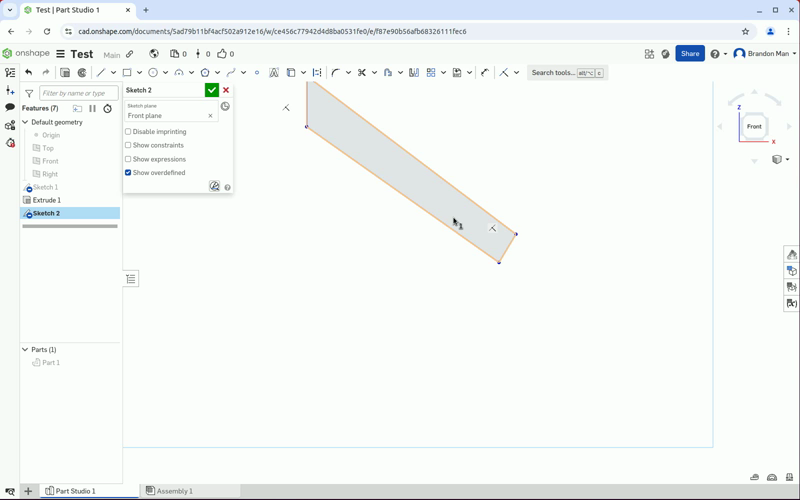
scroll(-6)
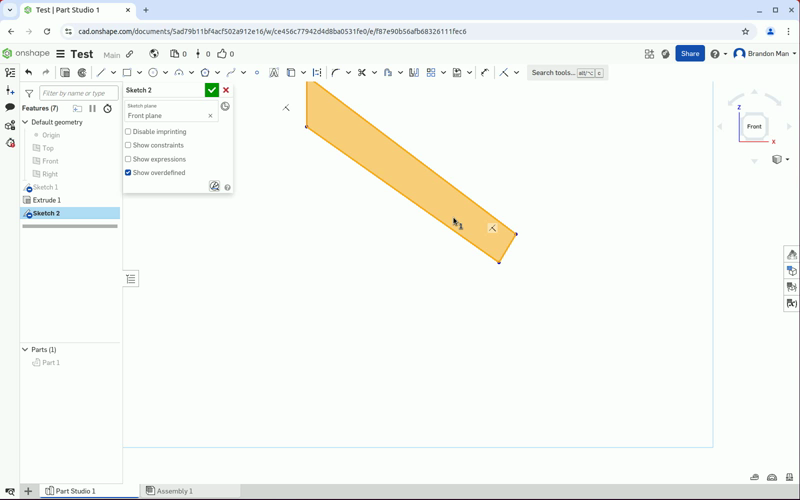
scroll(-6)
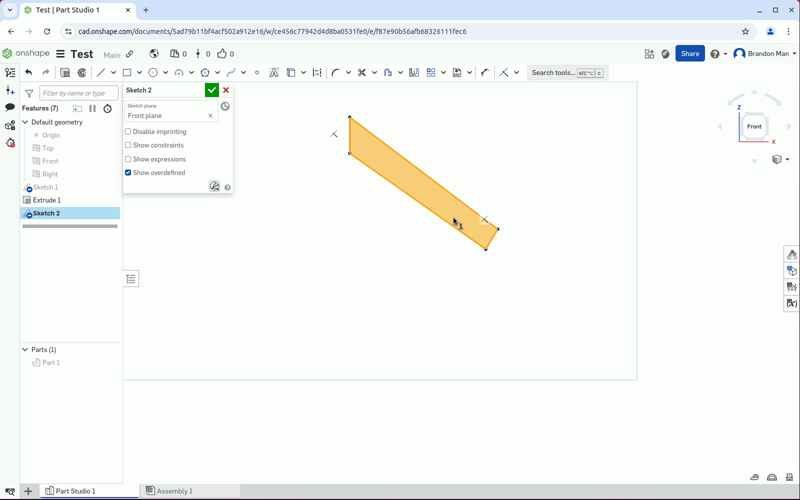
scroll(-6)
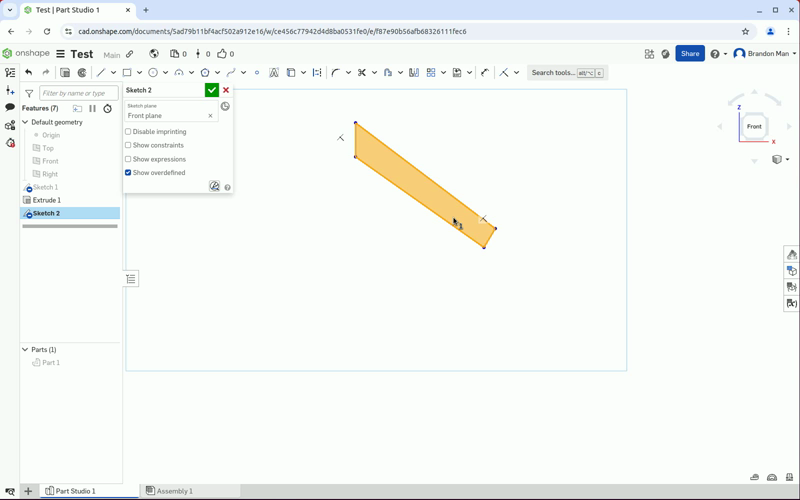
scroll(-6)
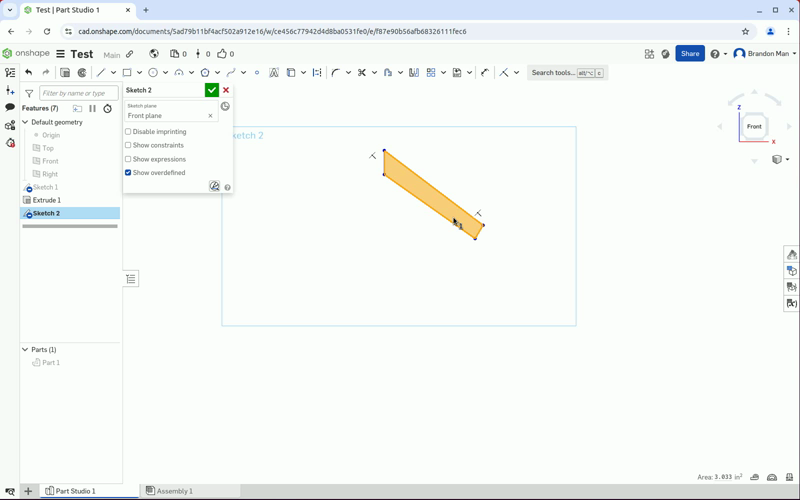
scroll(-6)
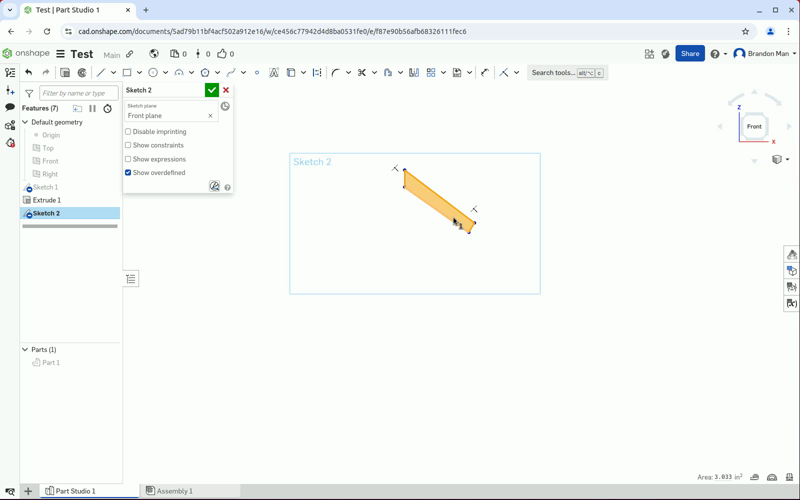
scroll(-6)
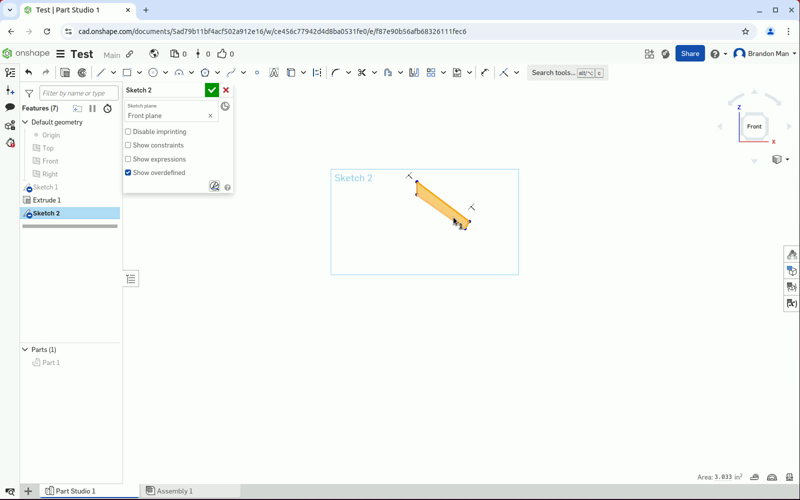
scroll(-6)
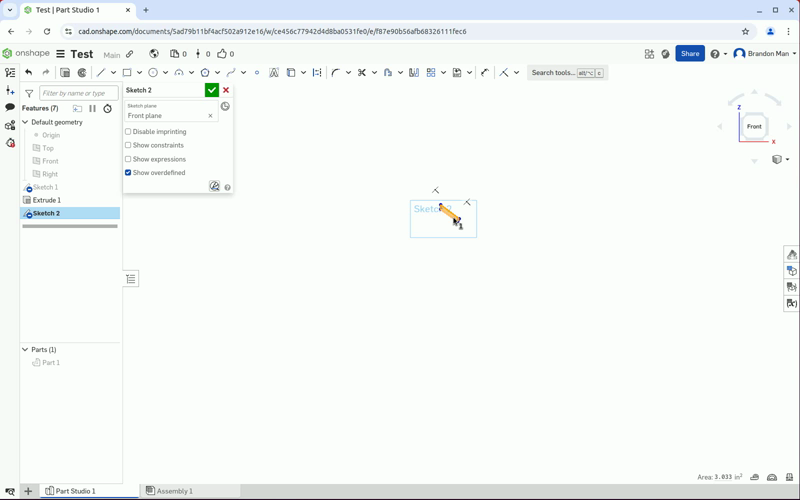
mouse_move(73, 352)
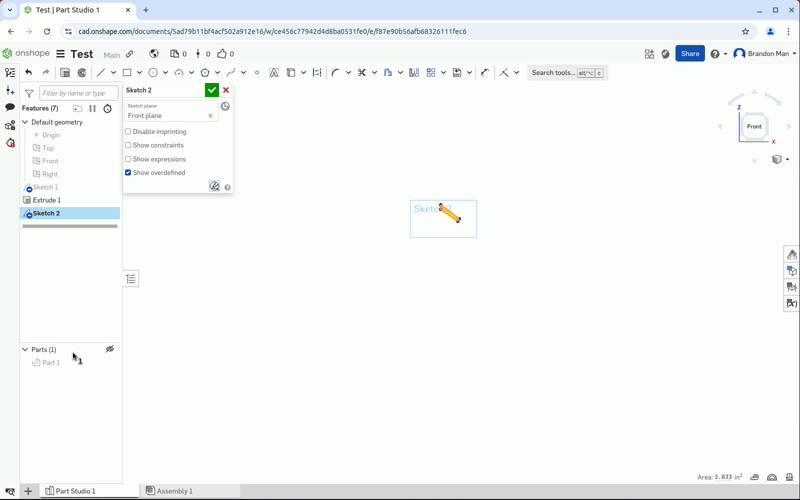
key(shift+y)
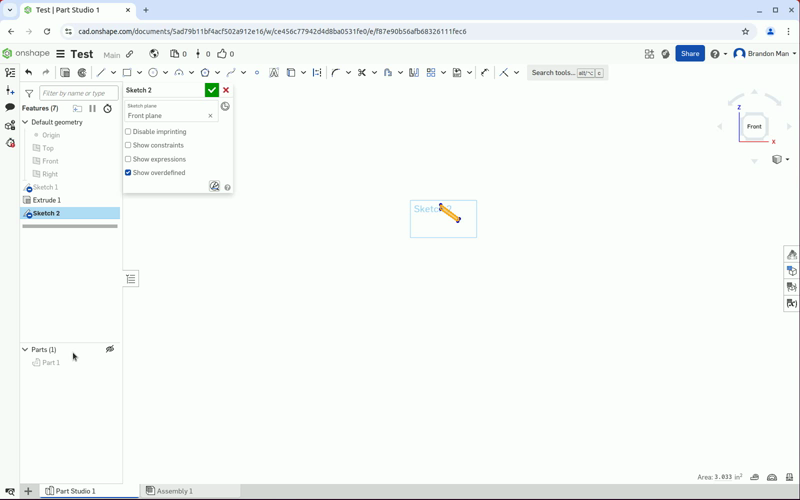
key(shift+e)
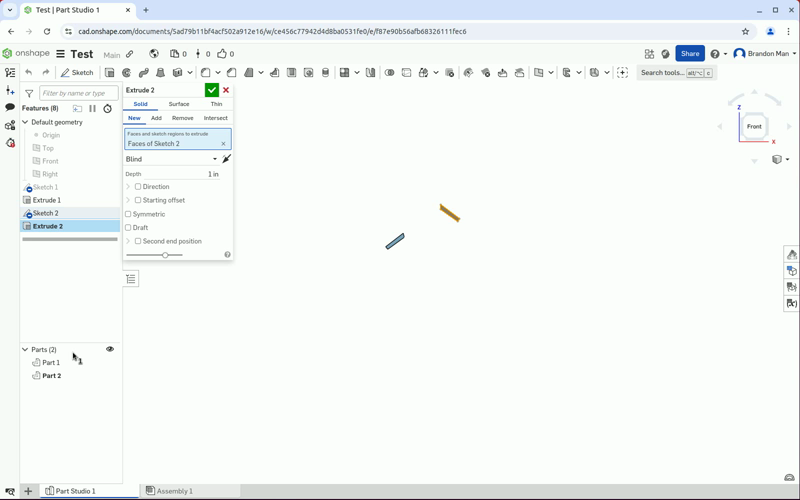
mouse_move(143, 106)
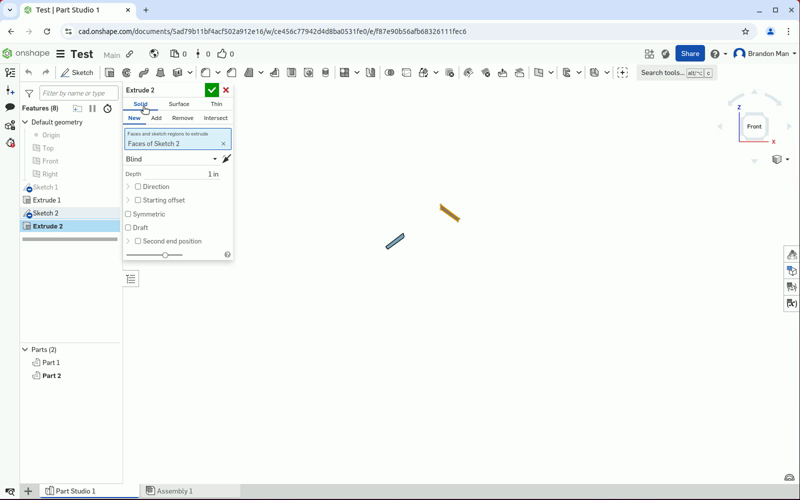
click(143, 106)
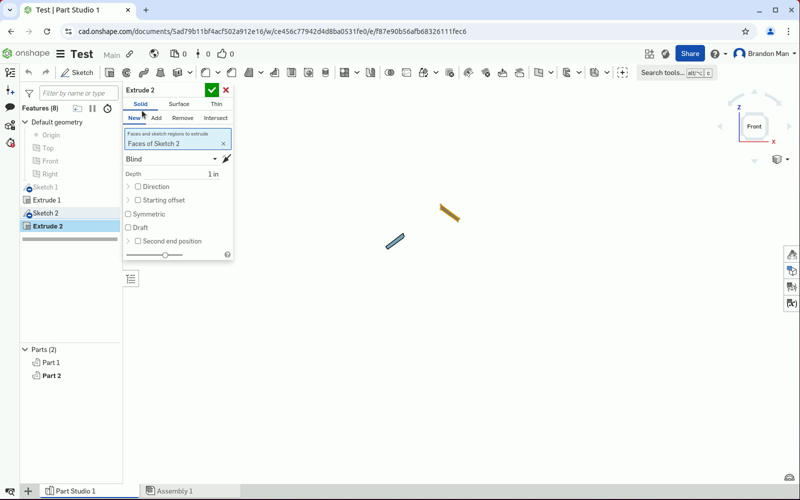
mouse_move(137, 120)
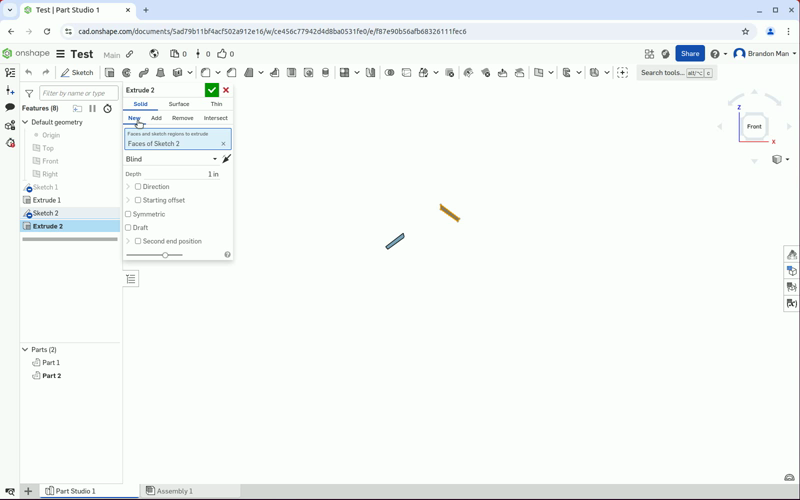
click(137, 120)
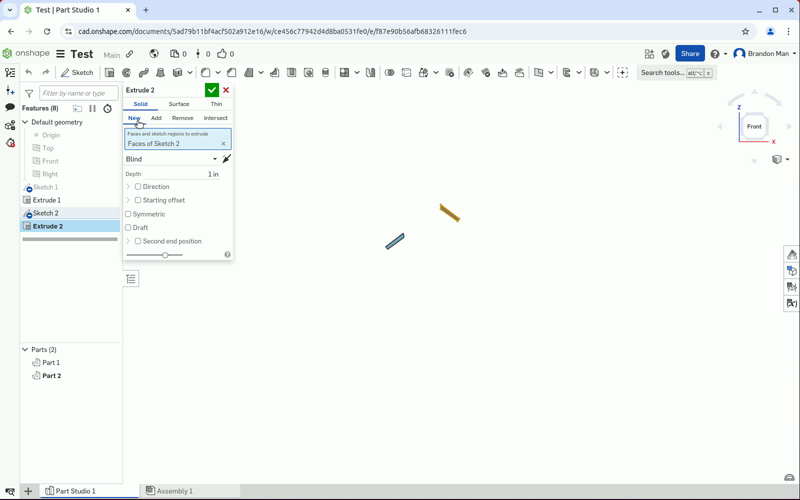
key(tab, 4)
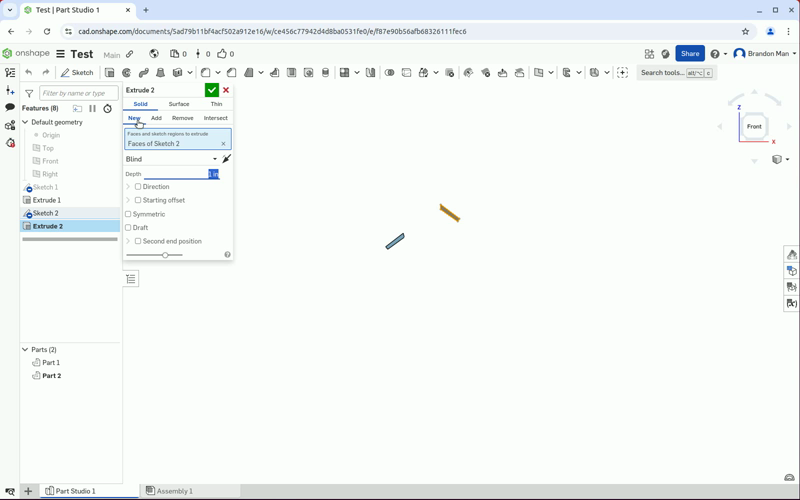
text(-23.108)
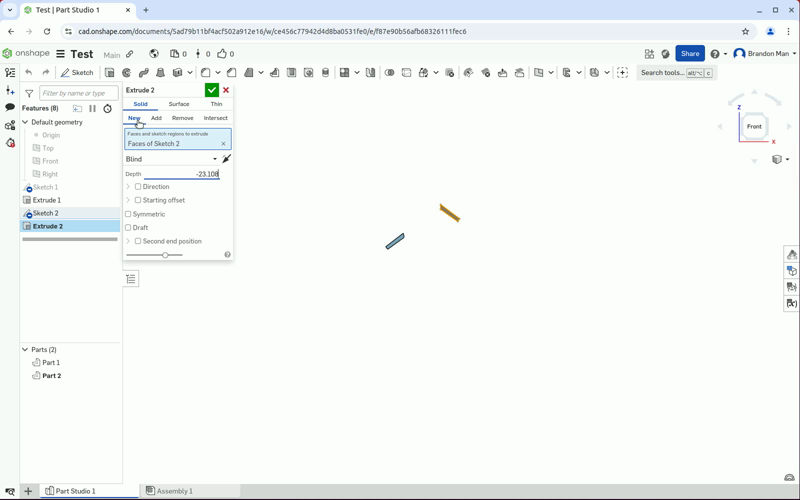
key(tab, 3)
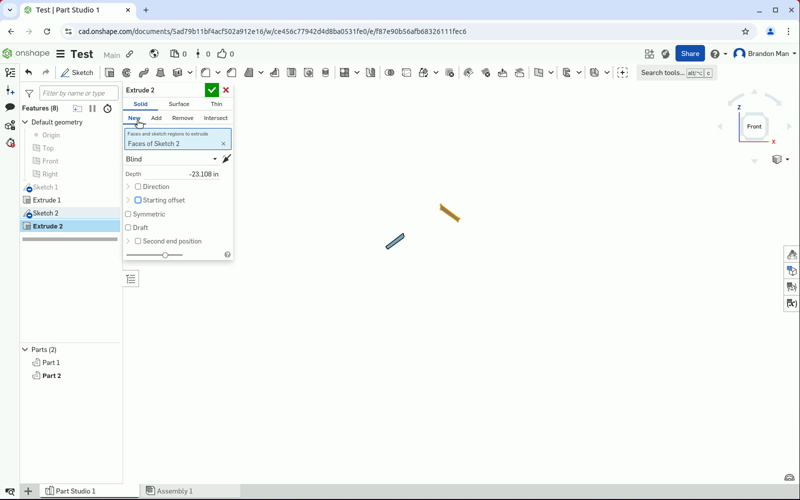
key(tab, 2)
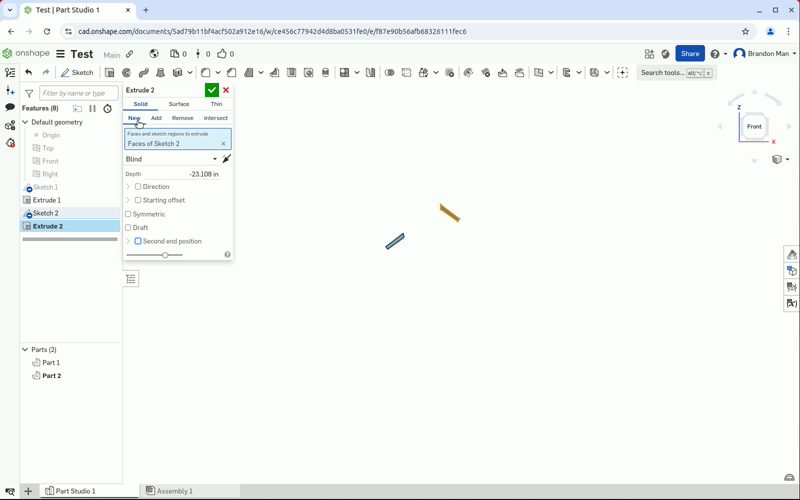
key(space)
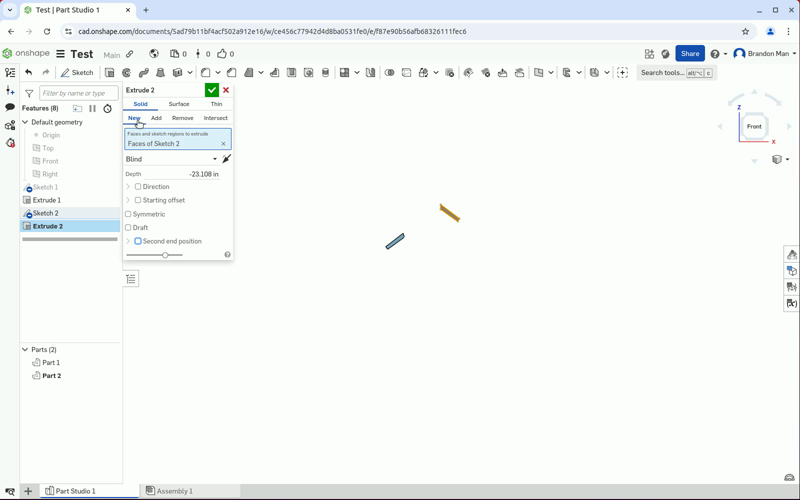
key(tab, 3)
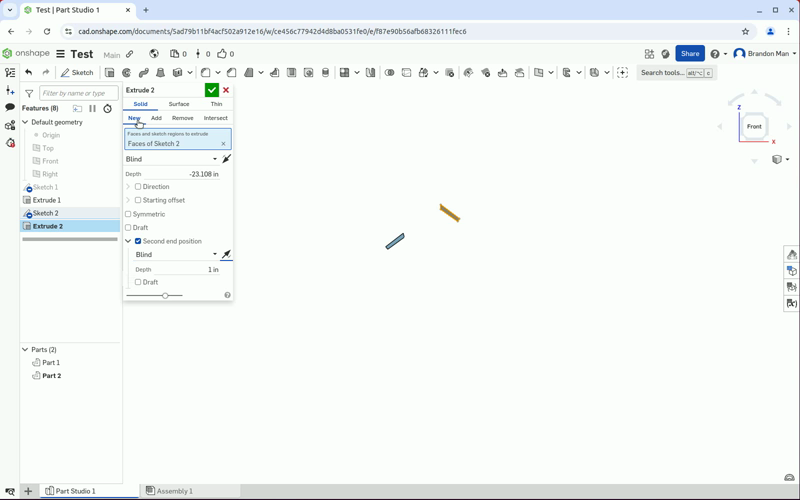
text(1.204)
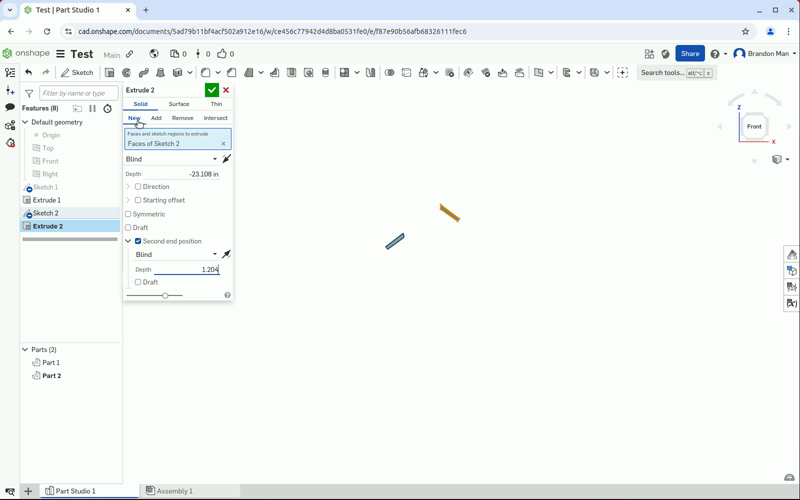
key(enter)
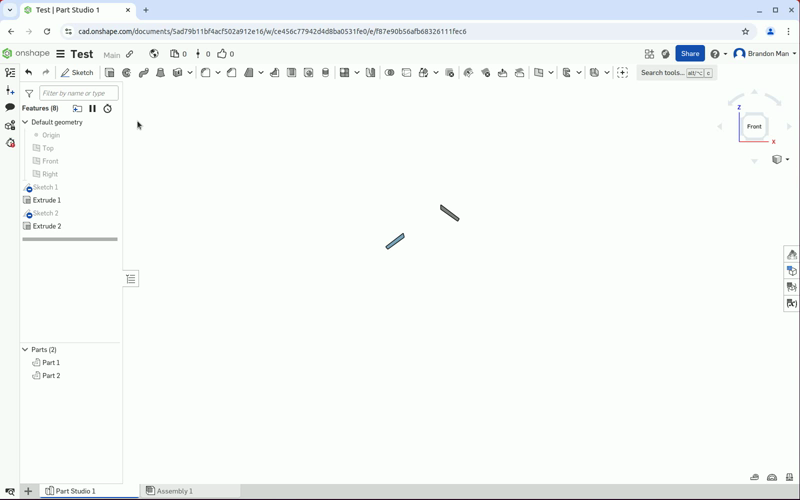
key(shift+h)
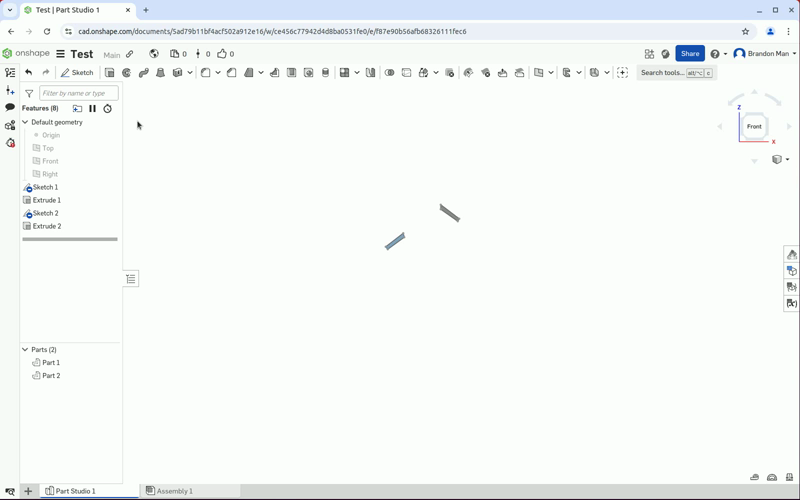
key(shift+h)
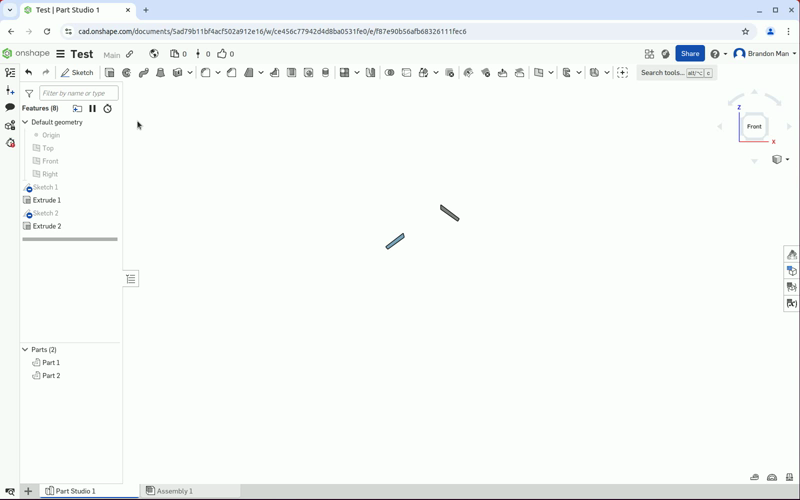
mouse_move(73, 189)
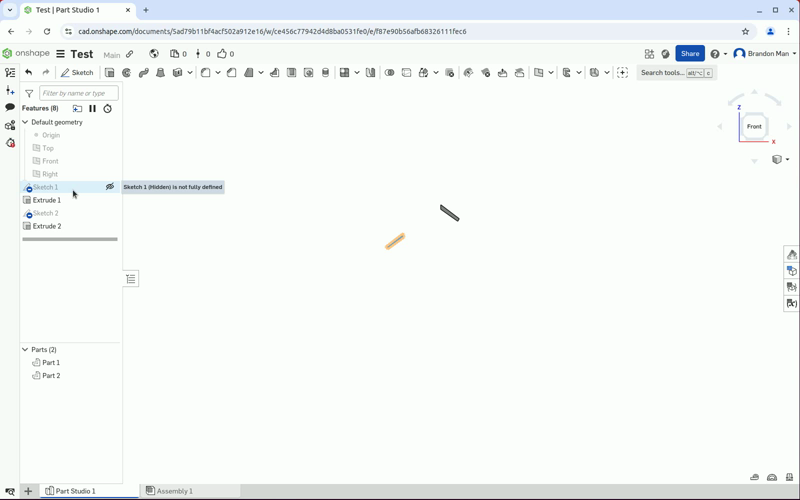
click(73, 189)
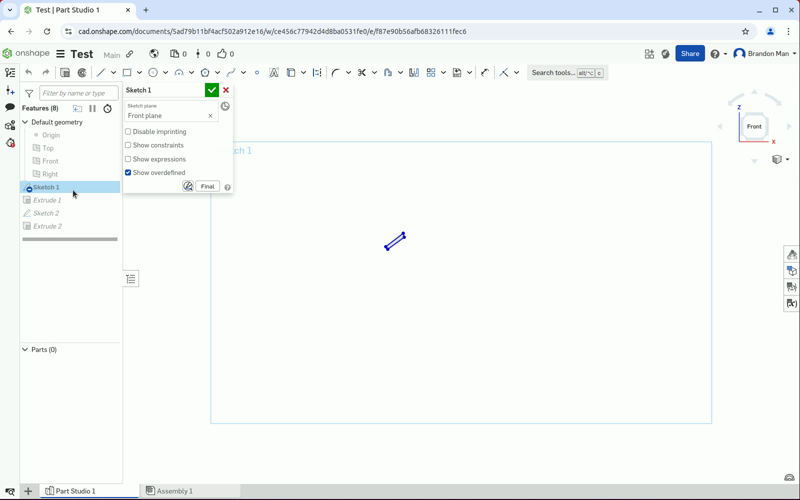
mouse_move(229, 92)
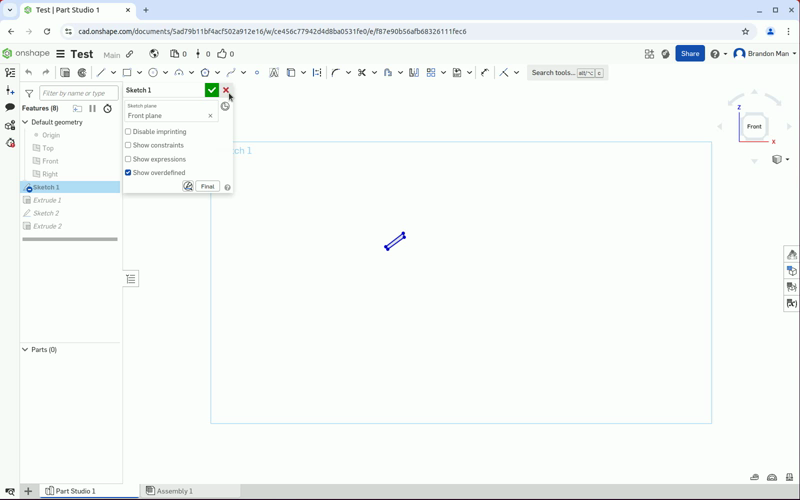
click(229, 92)
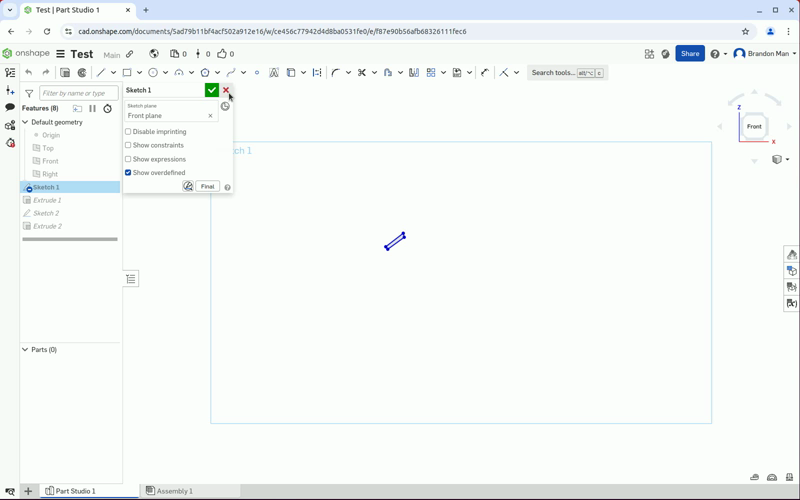
key(shift+s)
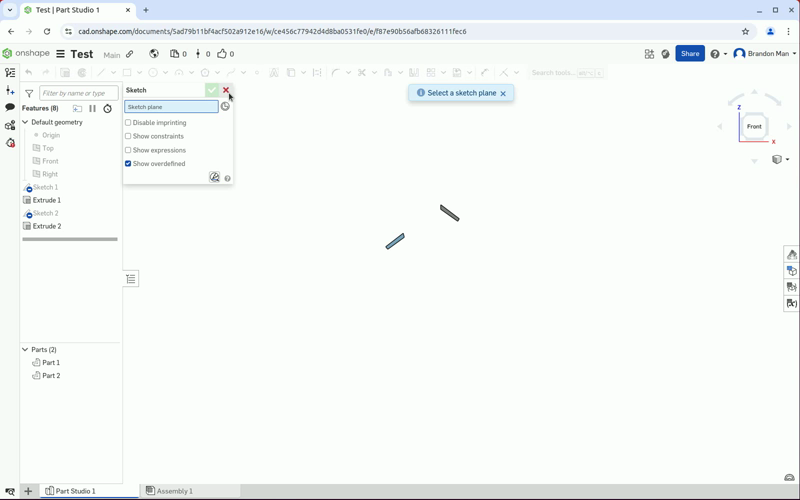
mouse_move(73, 163)
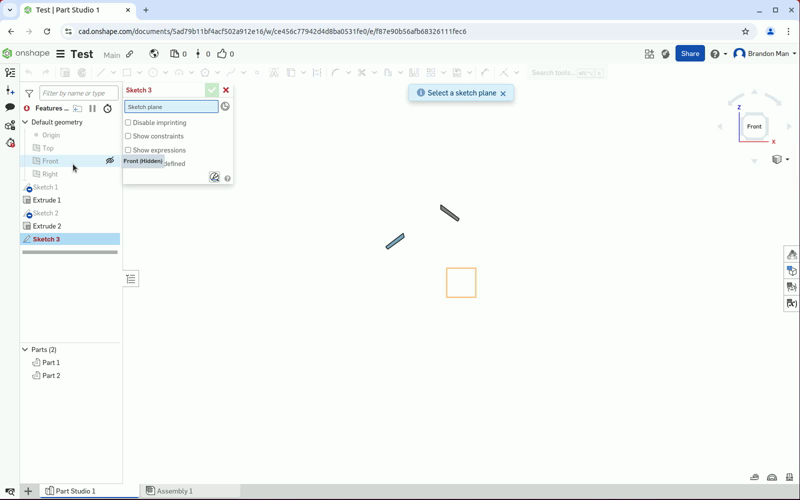
click(73, 163)
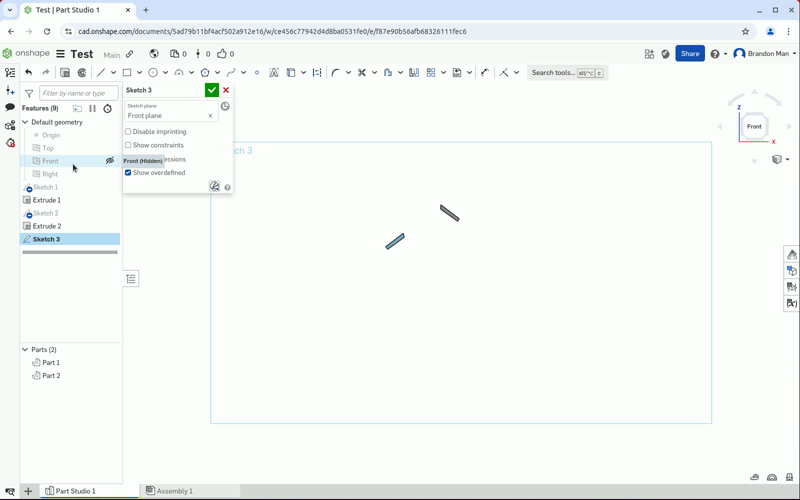
mouse_move(73, 352)
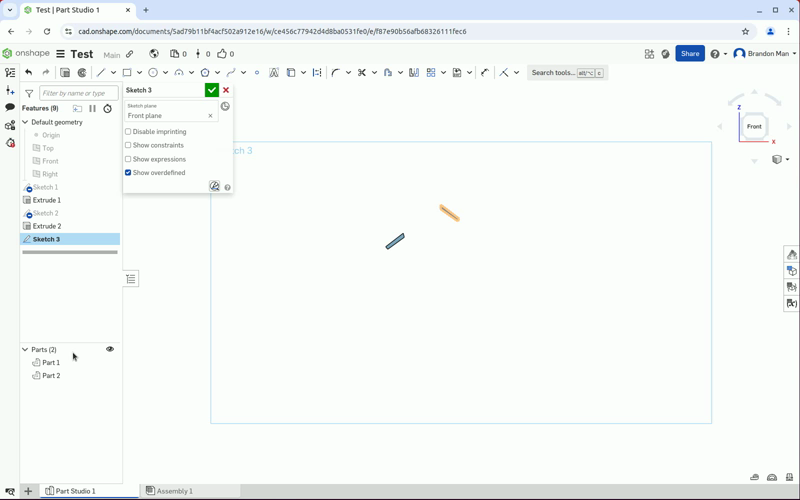
key(y)
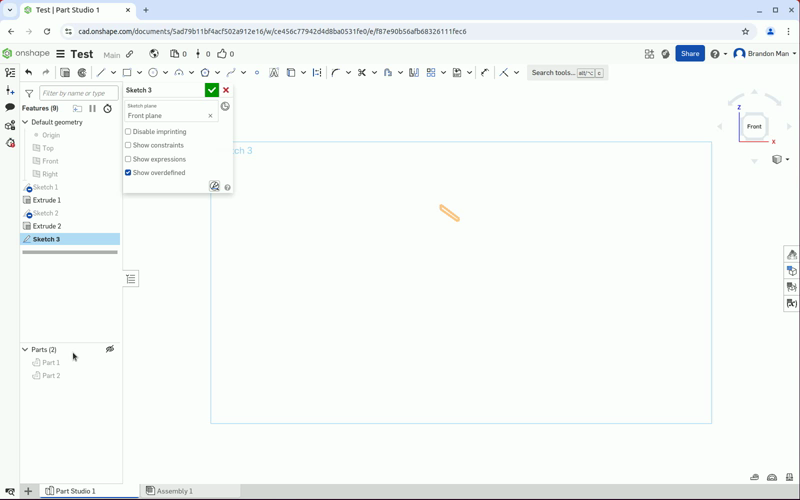
key(l)
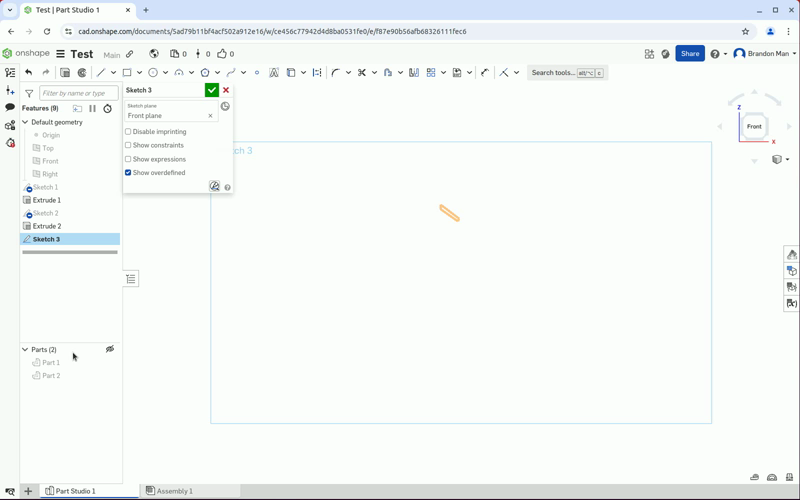
key_down(shift)
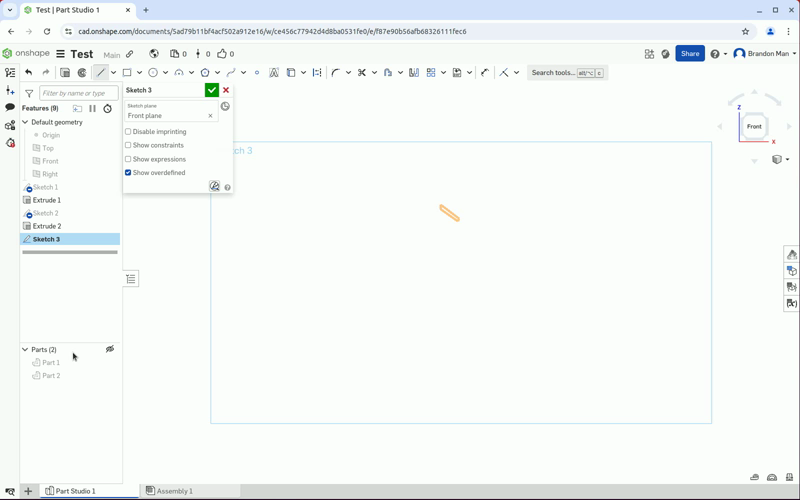
mouse_move(423, 218)
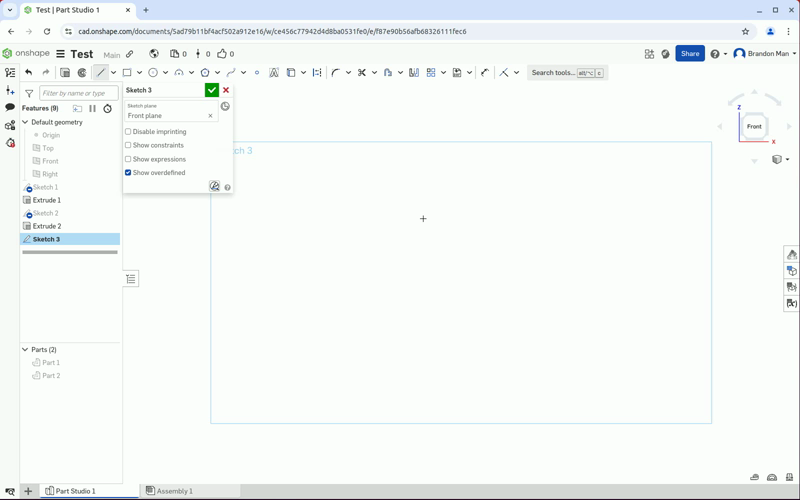
click(423, 218)
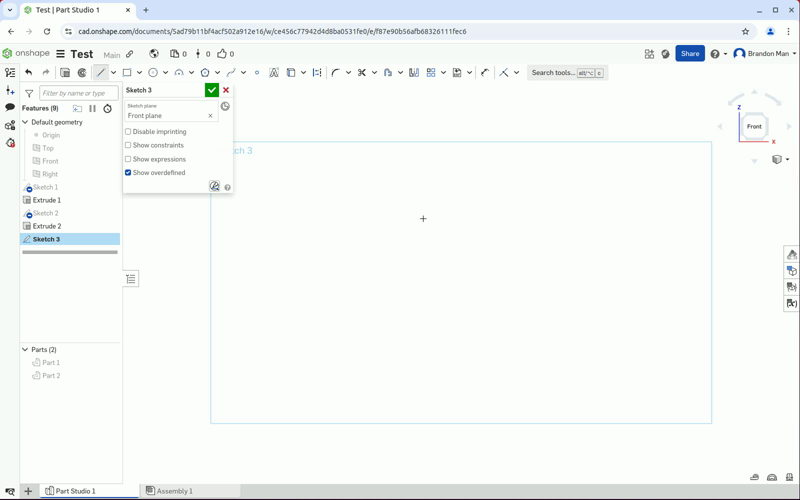
key_up(shift)
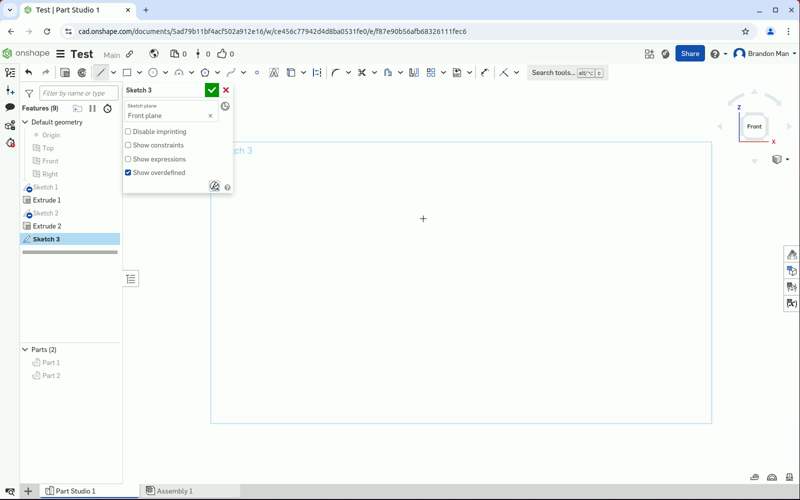
key_down(shift)
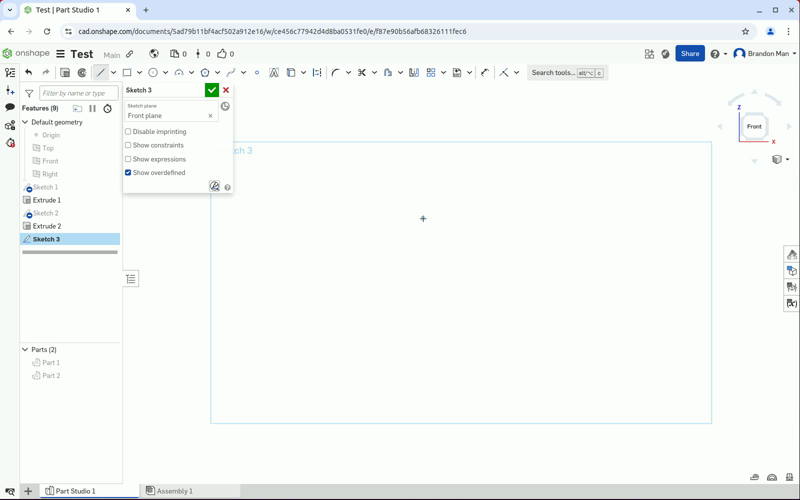
mouse_move(453, 218)
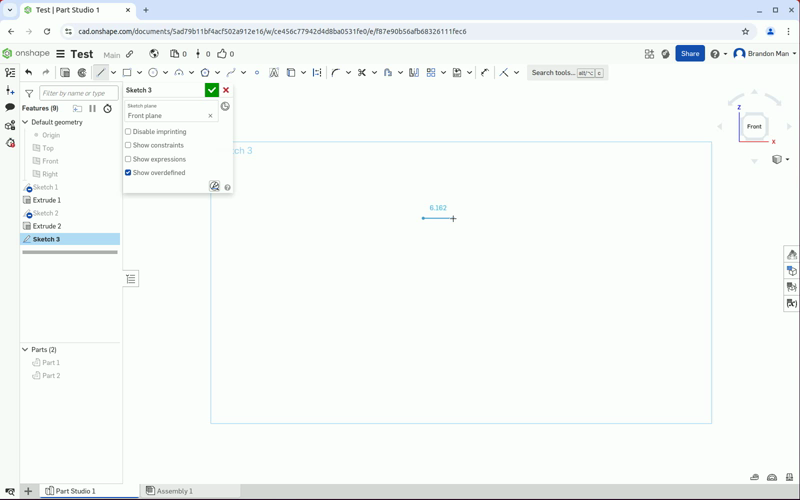
mouse_move(425, 221)
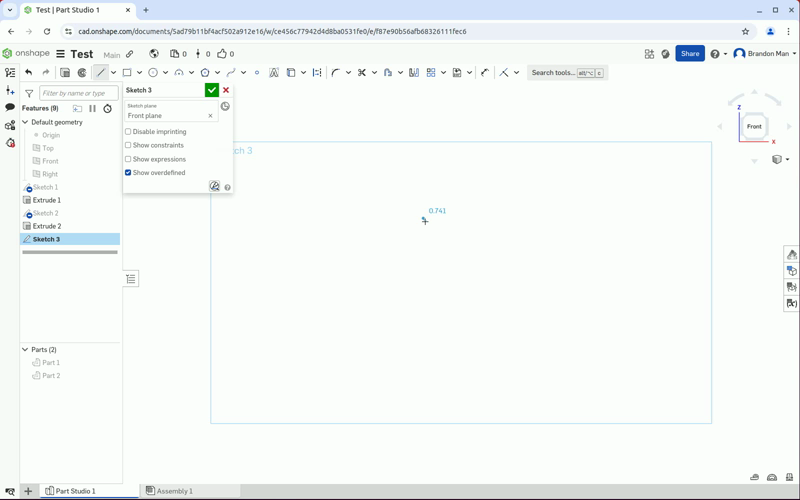
scroll(6)
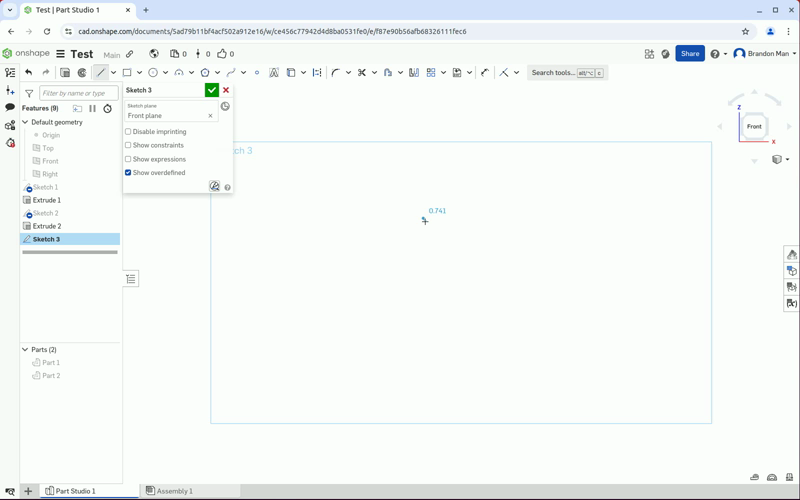
scroll(6)
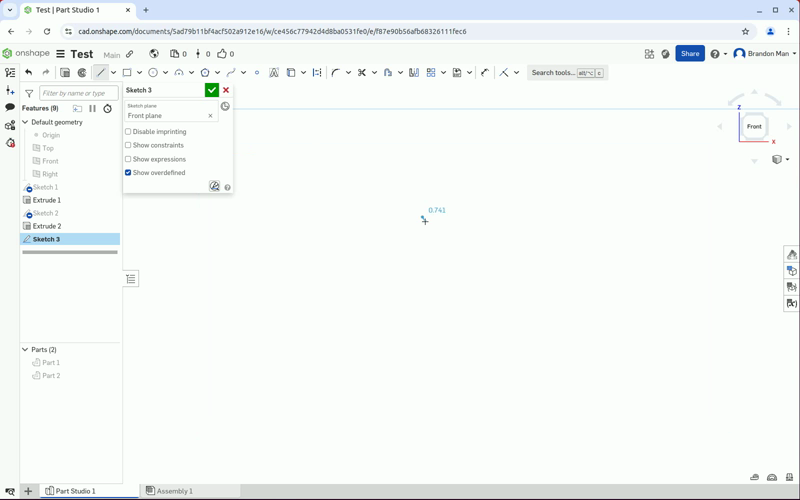
scroll(6)
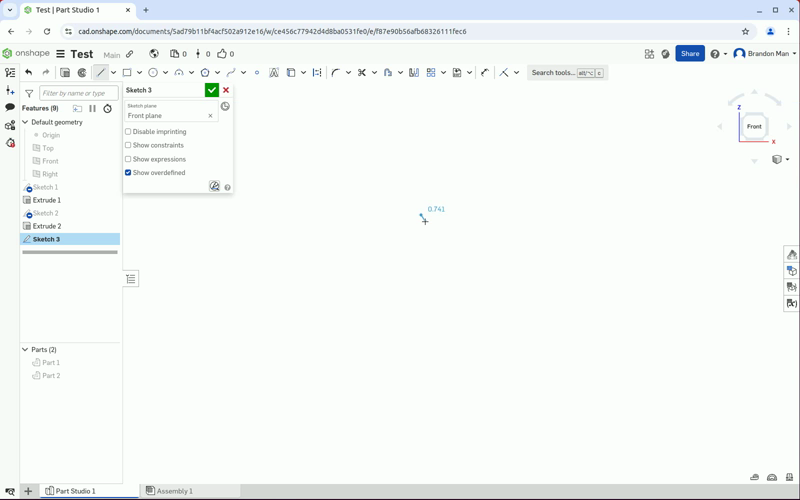
scroll(6)
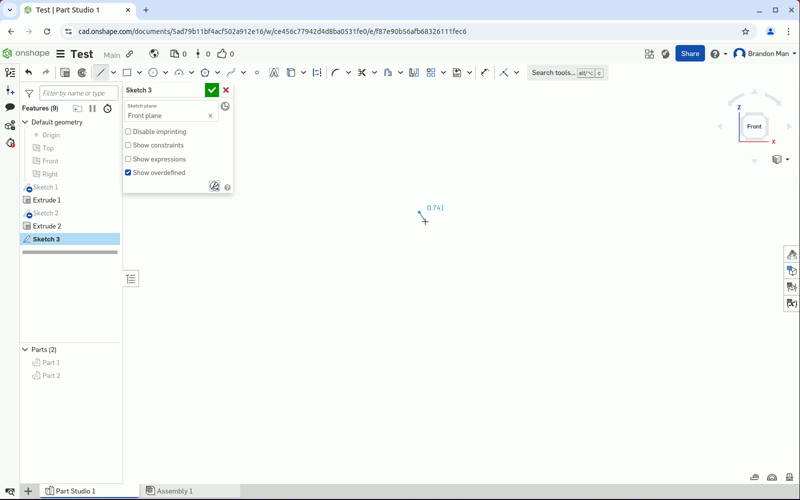
scroll(6)
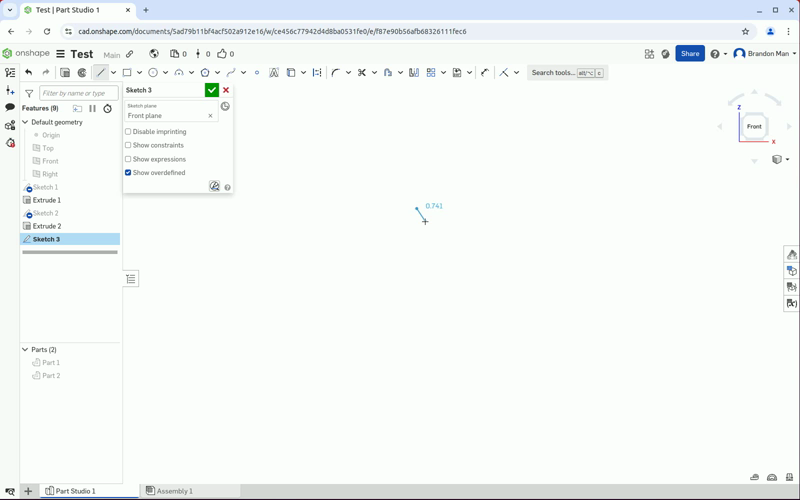
scroll(6)
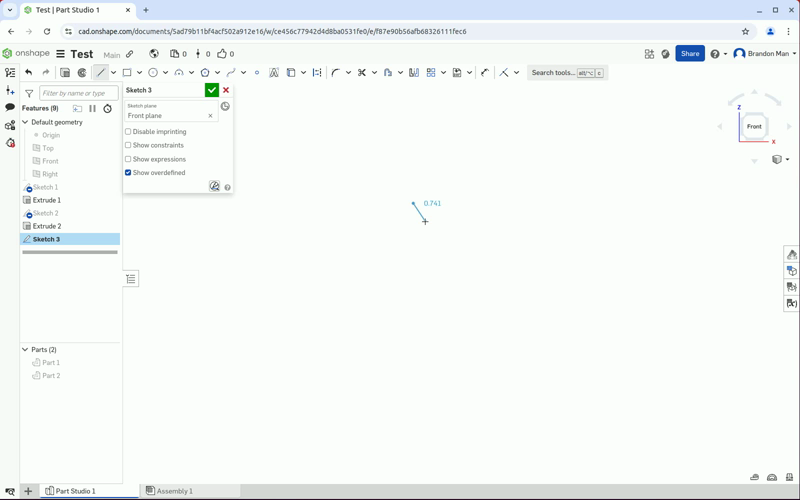
scroll(6)
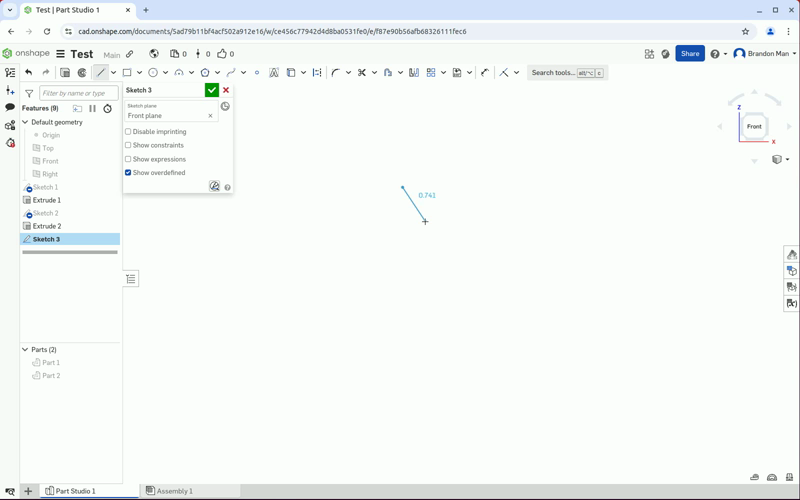
click(425, 221)
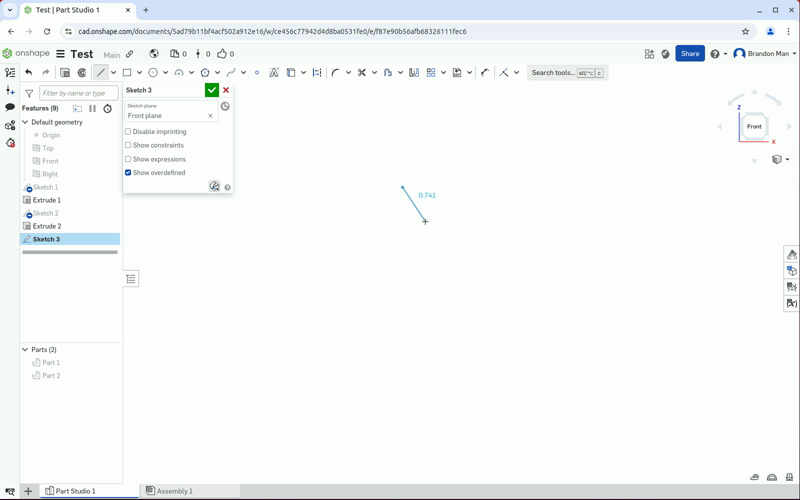
scroll(-6)
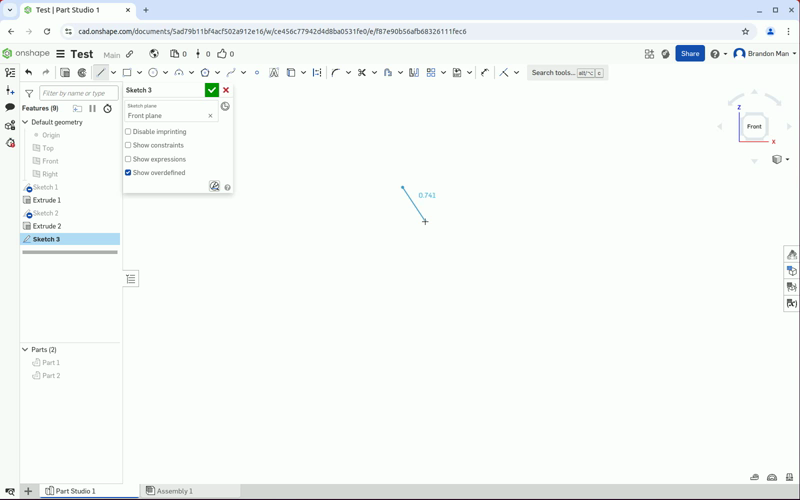
scroll(-6)
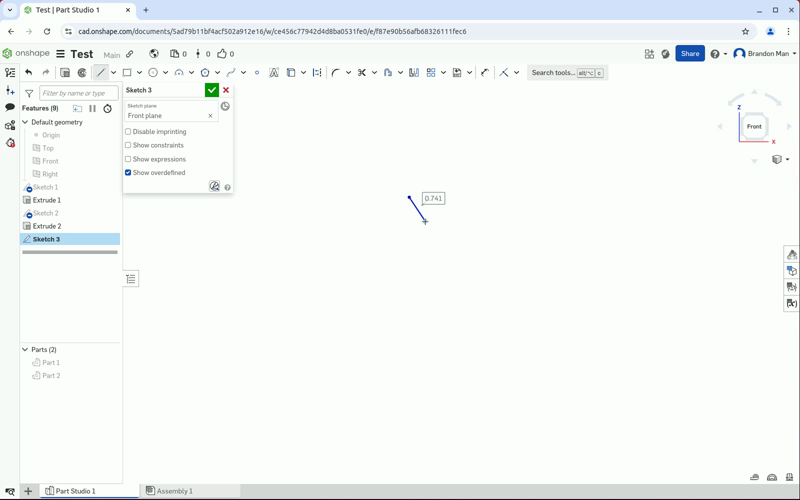
scroll(-6)
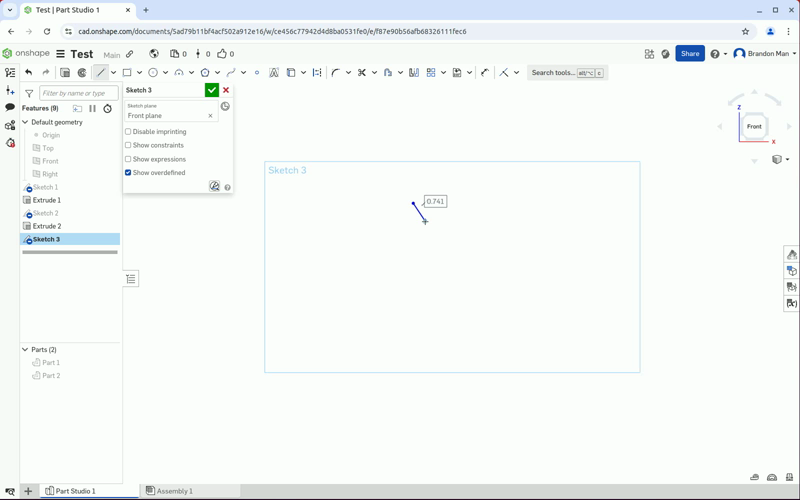
scroll(-6)
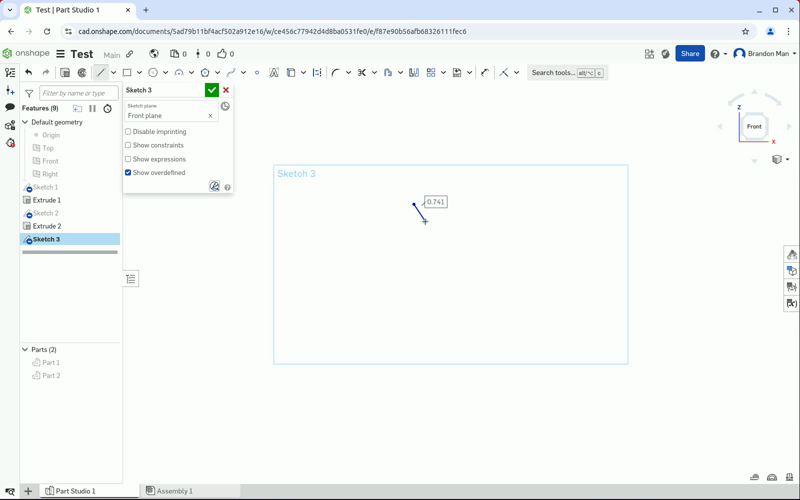
scroll(-6)
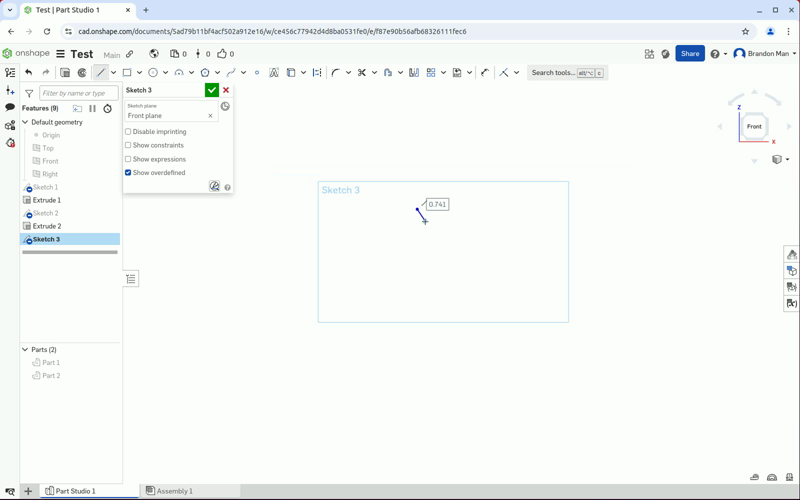
scroll(-6)
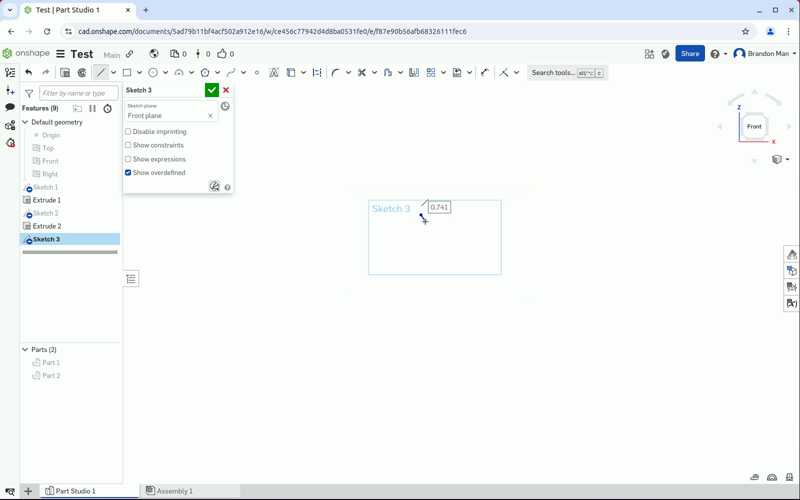
scroll(-6)
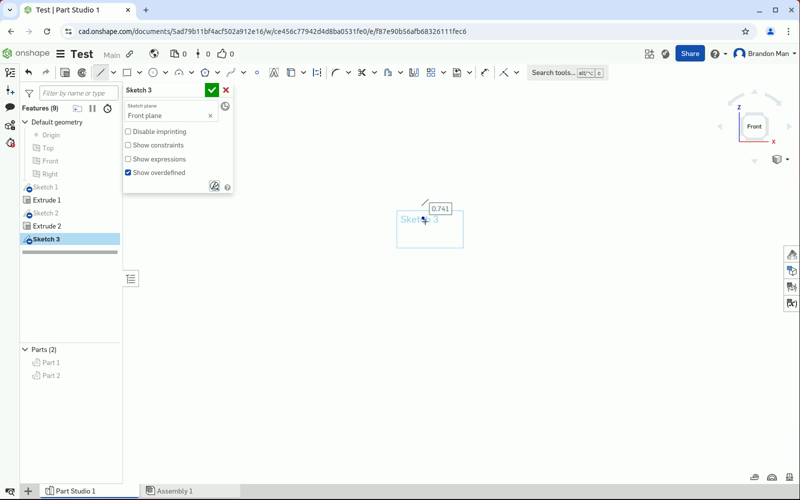
key_up(shift)
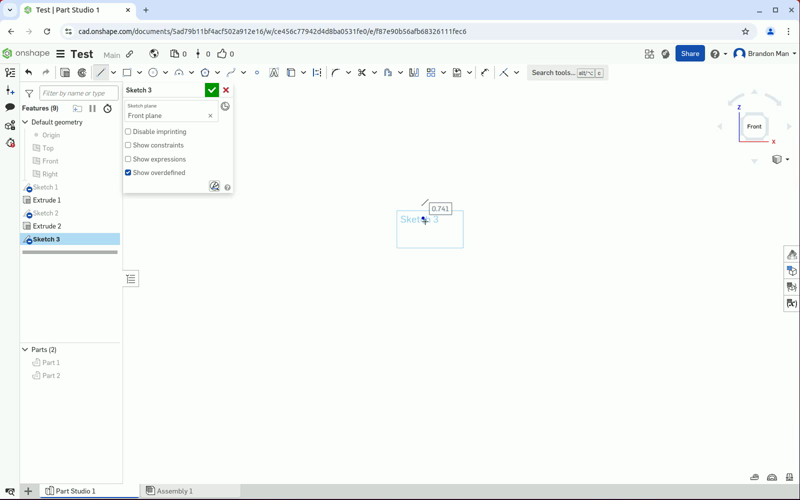
key_down(shift)
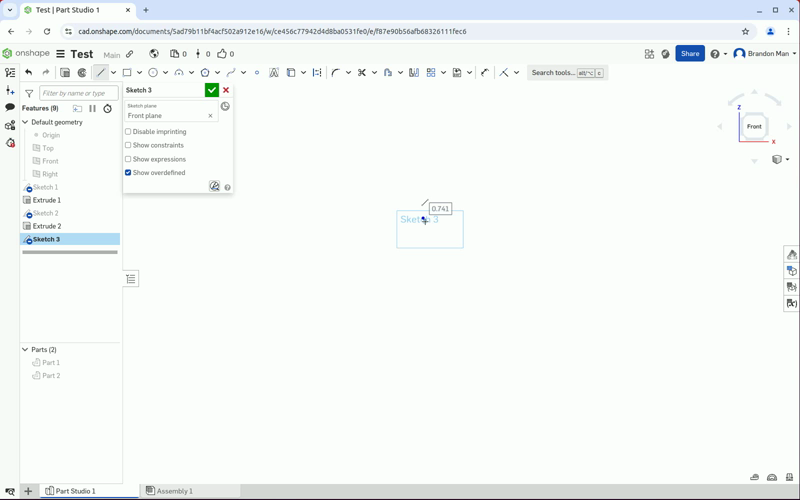
mouse_move(455, 221)
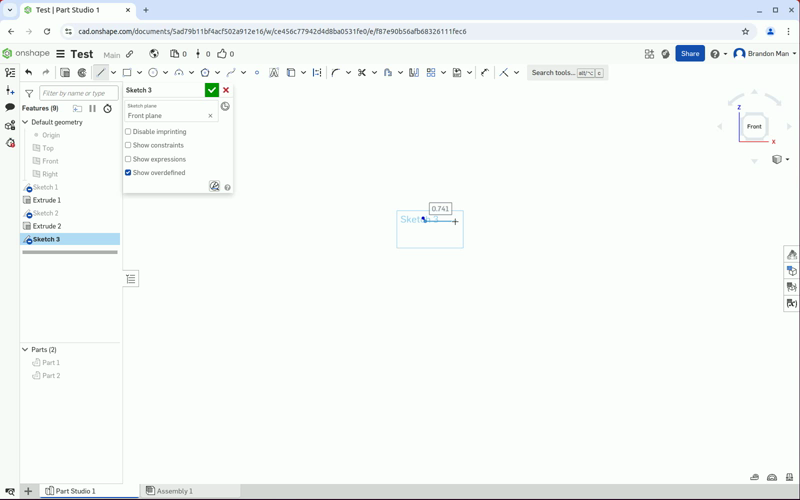
mouse_move(441, 208)
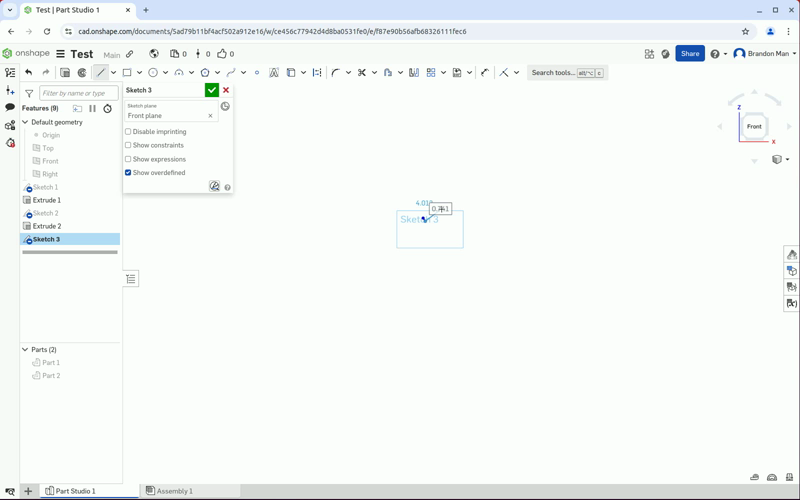
click(441, 208)
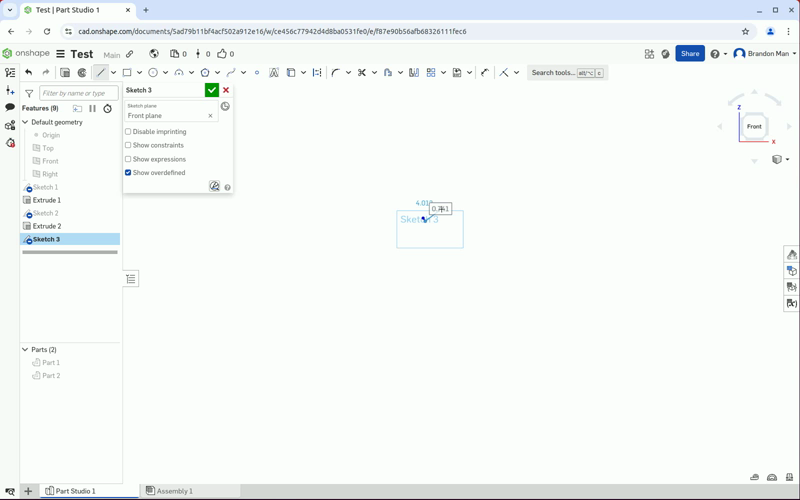
key_up(shift)
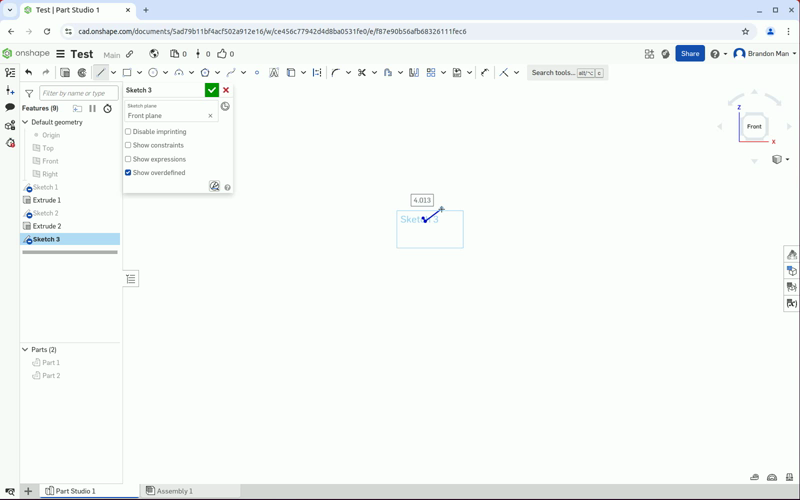
key_down(shift)
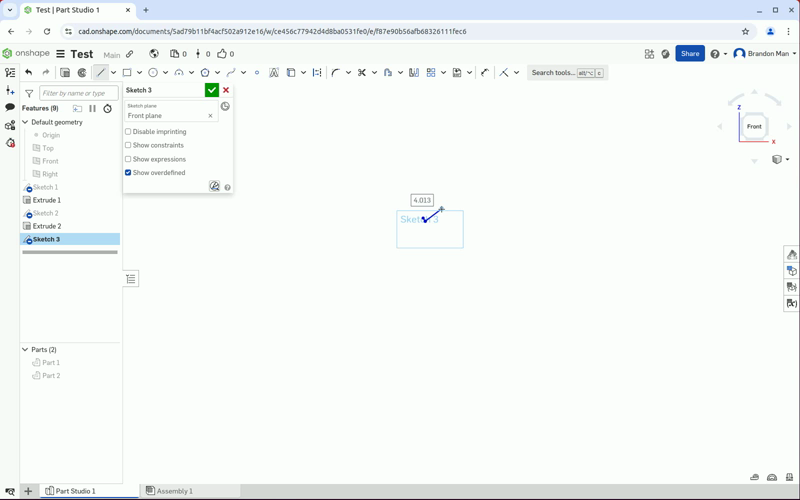
mouse_move(471, 208)
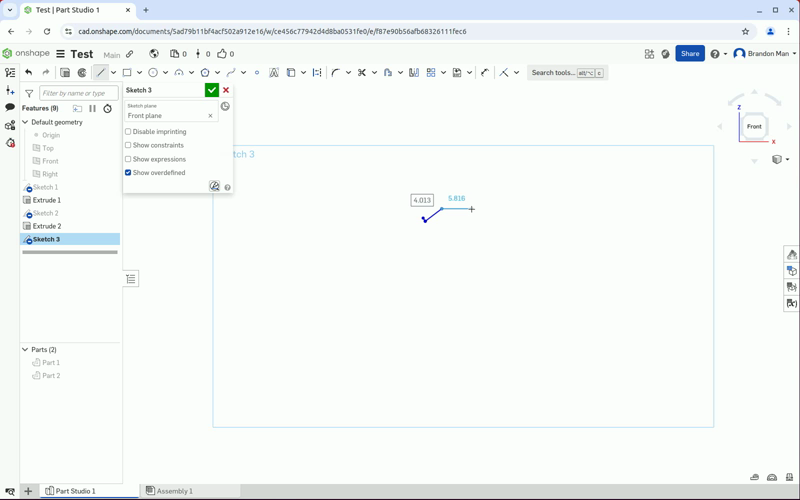
mouse_move(441, 204)
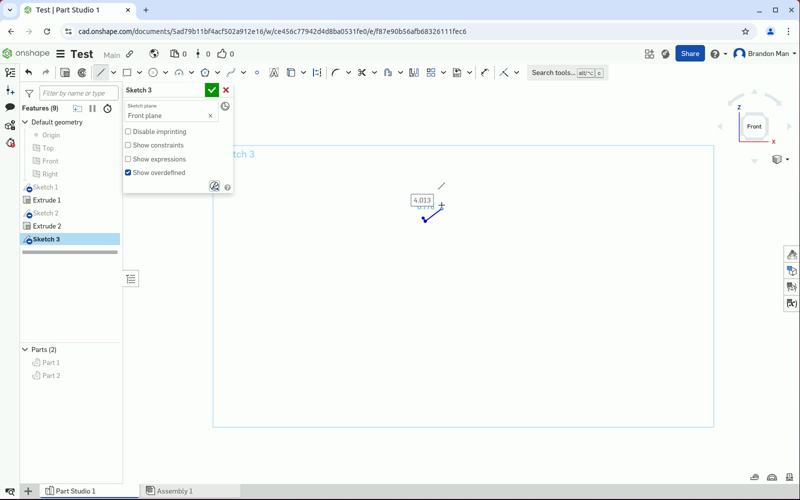
scroll(6)
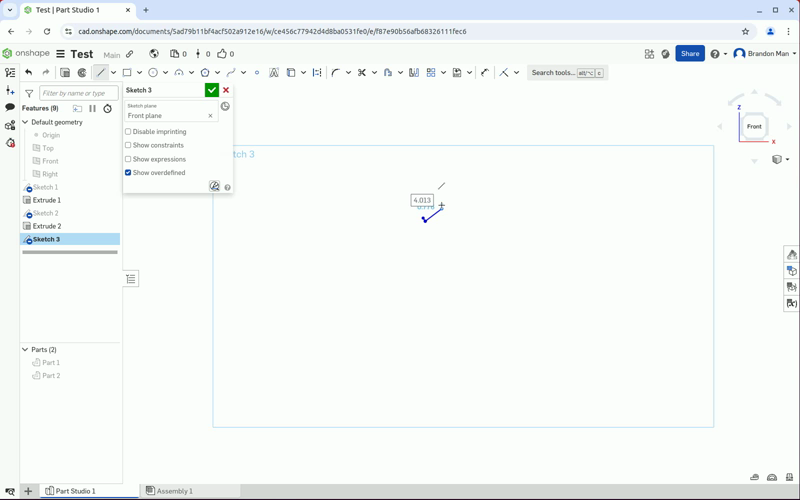
scroll(6)
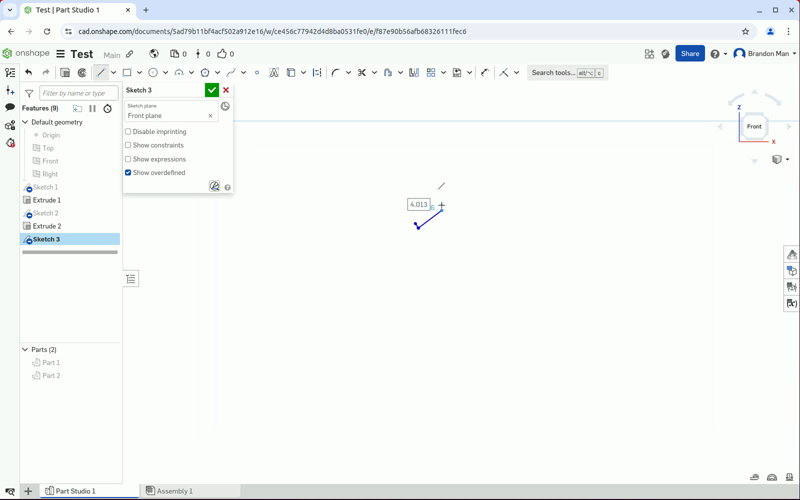
scroll(6)
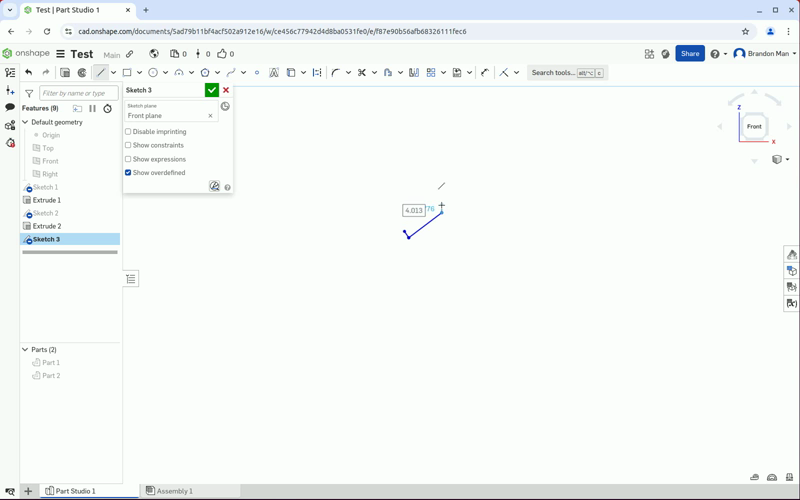
scroll(6)
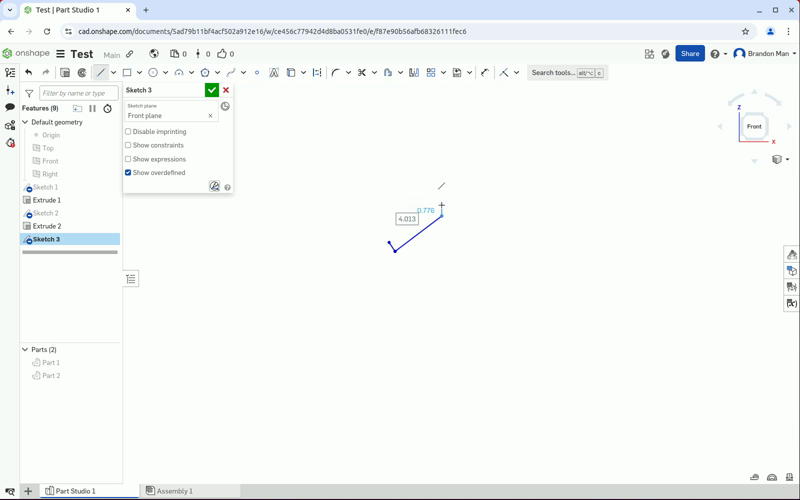
scroll(6)
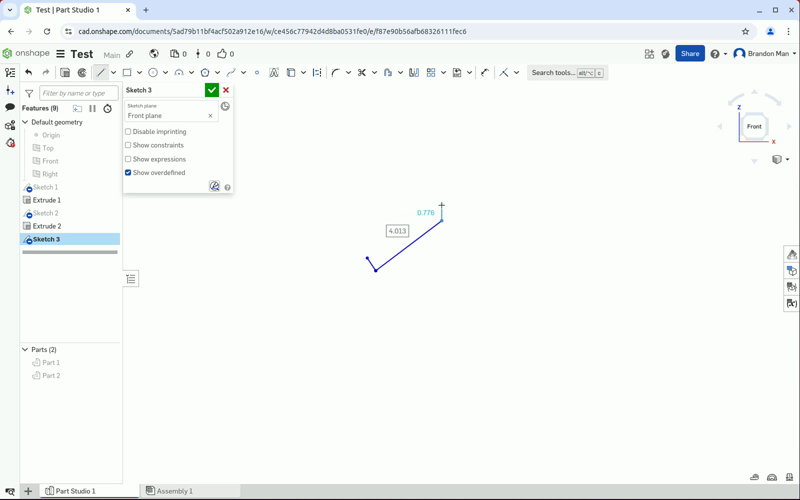
scroll(6)
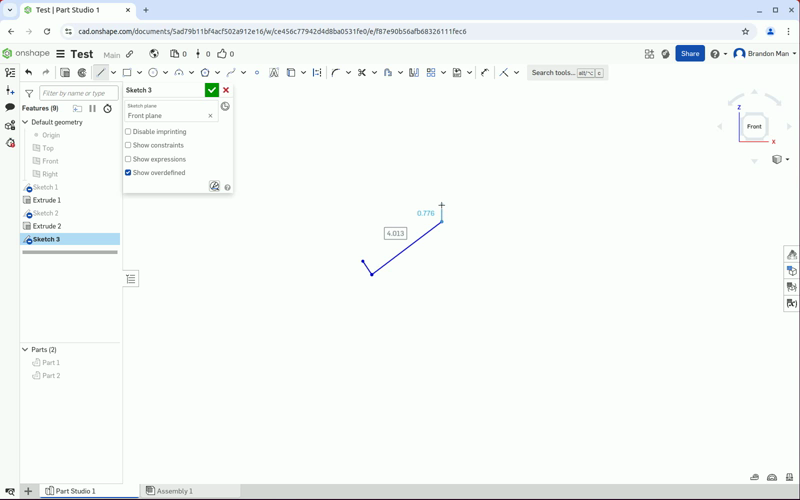
scroll(6)
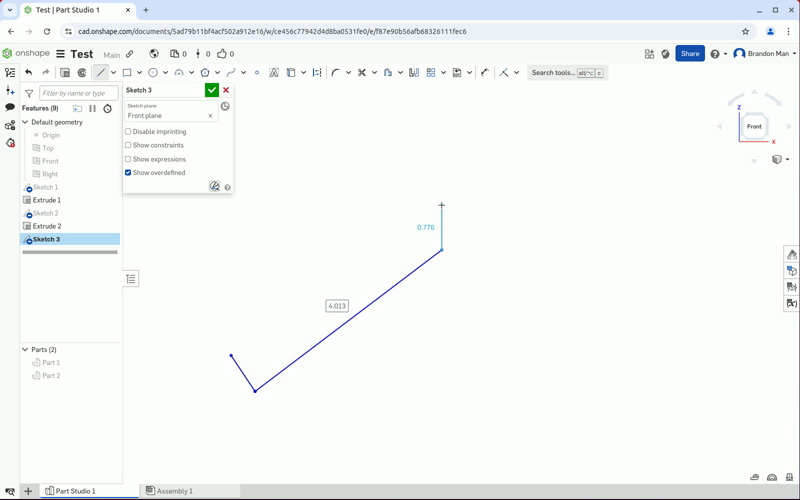
click(441, 204)
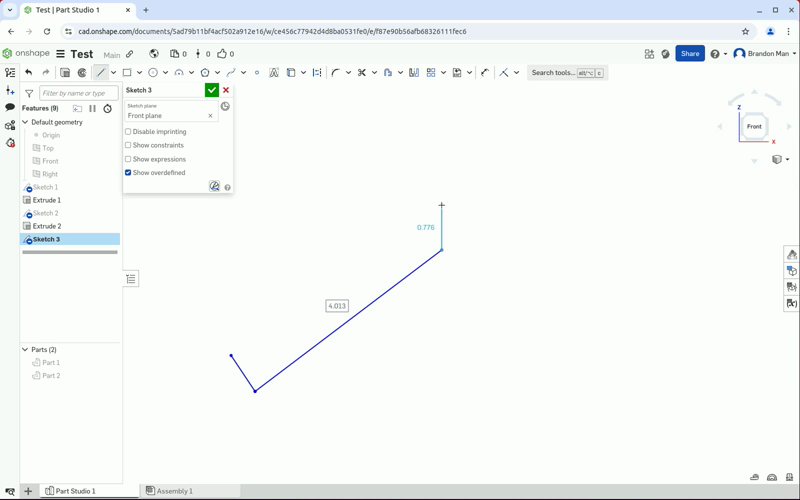
scroll(-6)
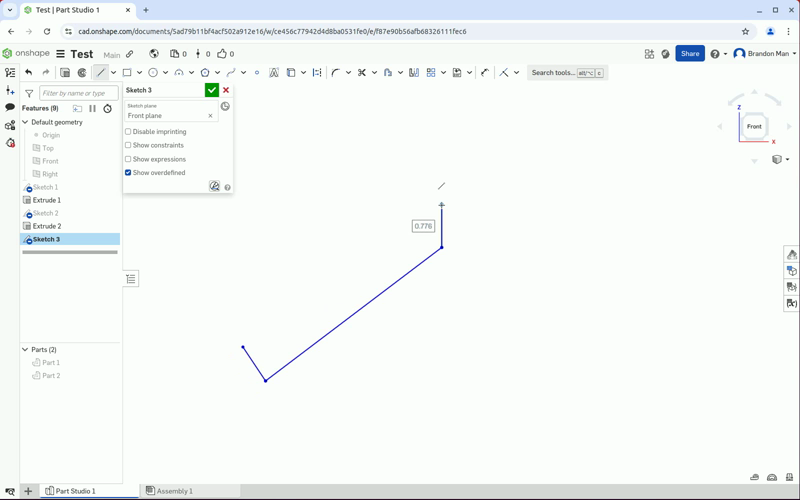
scroll(-6)
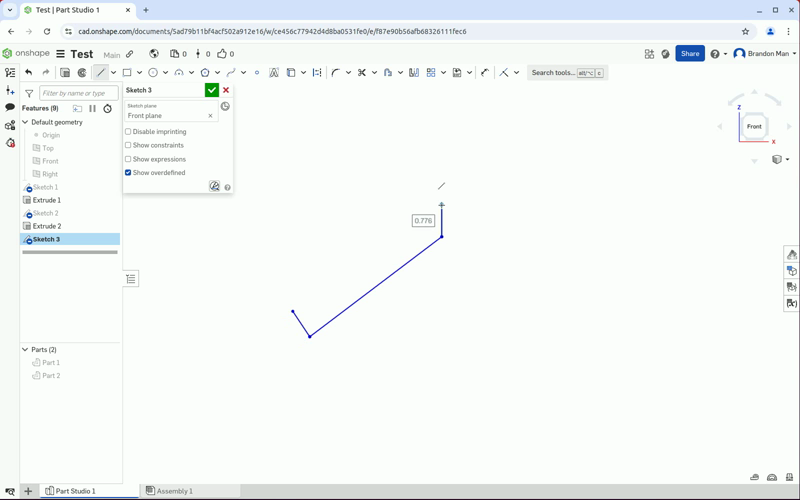
scroll(-6)
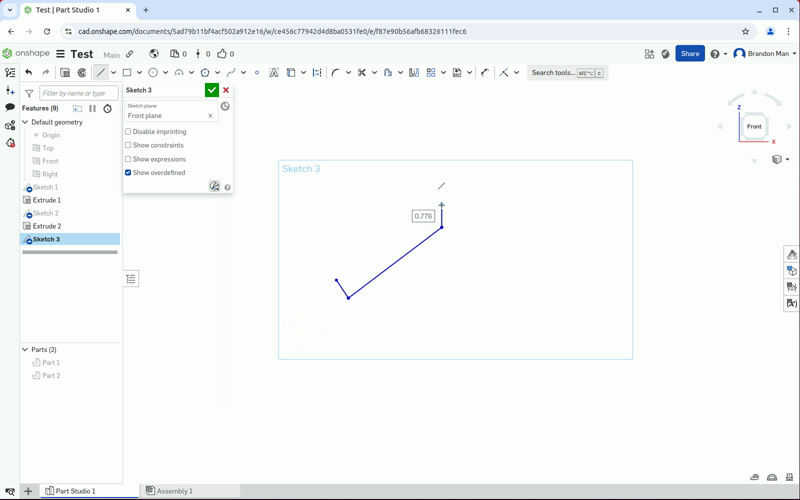
scroll(-6)
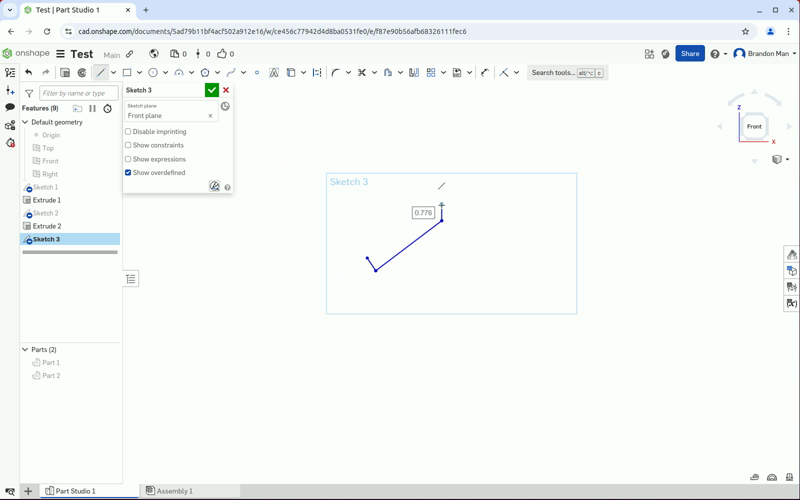
scroll(-6)
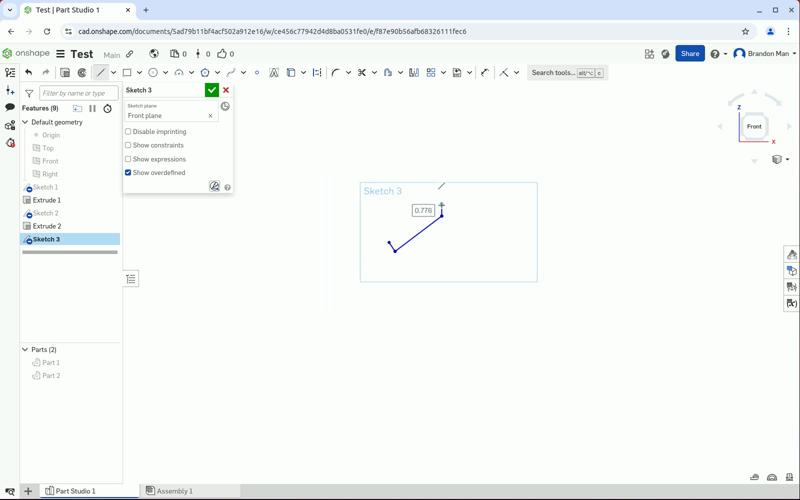
scroll(-6)
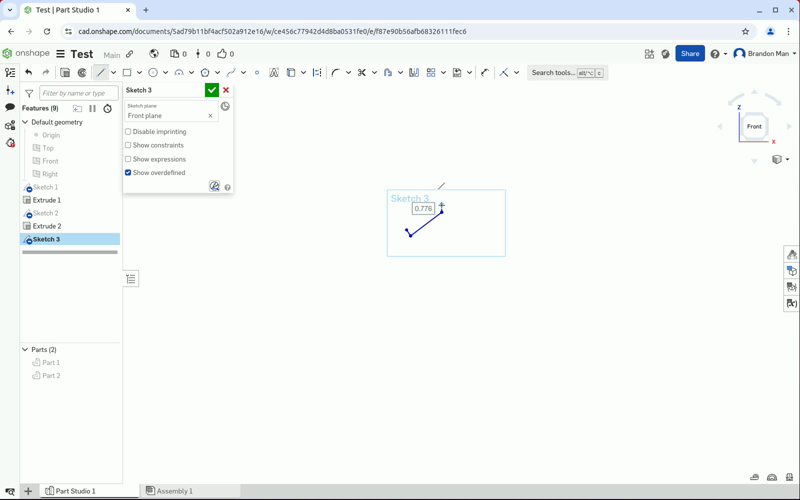
scroll(-6)
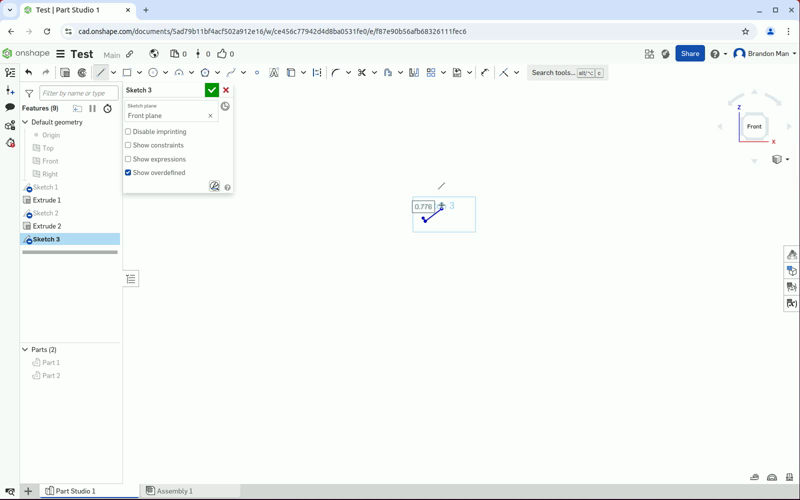
key_up(shift)
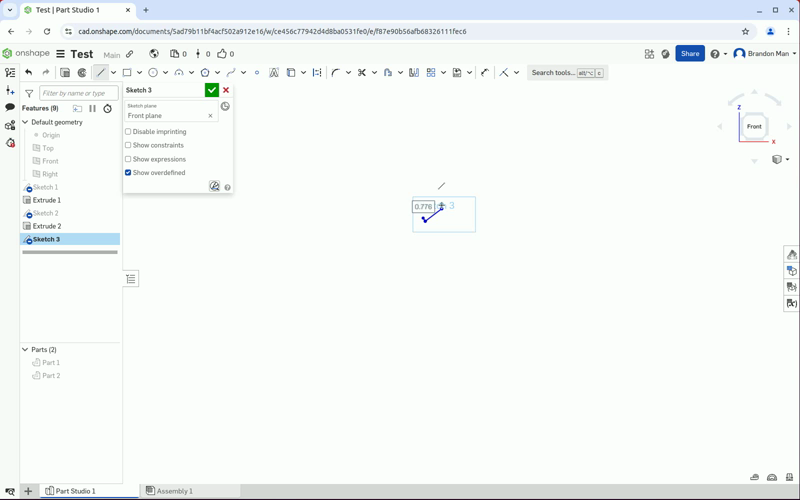
mouse_move(471, 204)
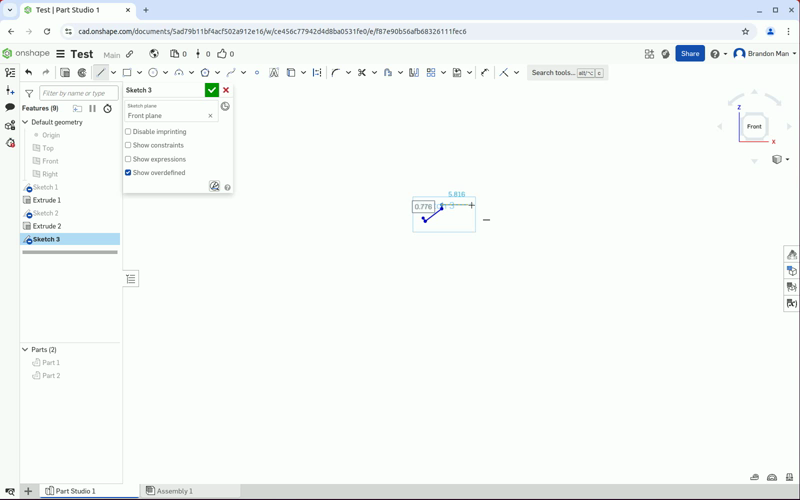
key_down(shift)
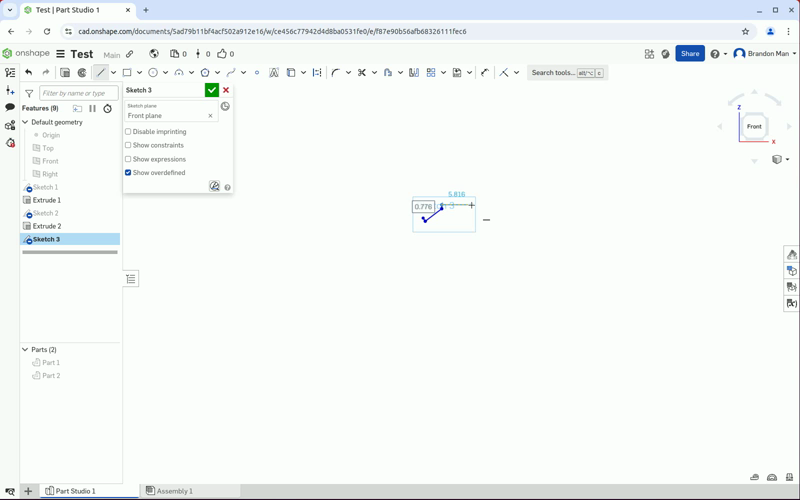
mouse_move(423, 218)
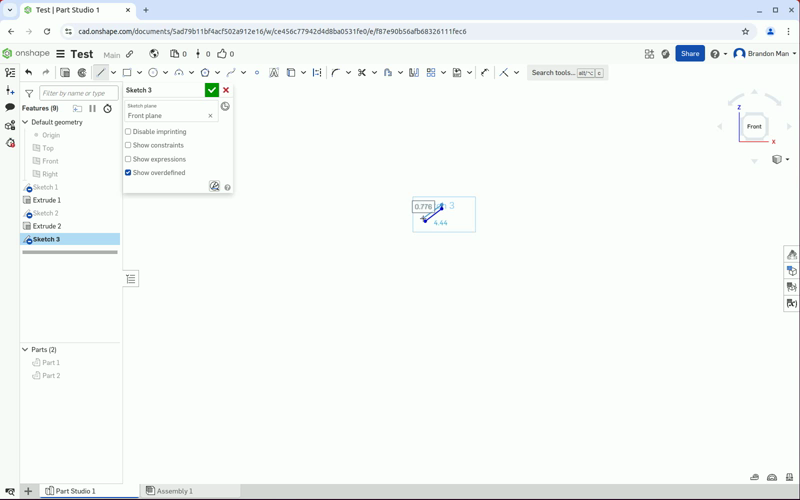
scroll(6)
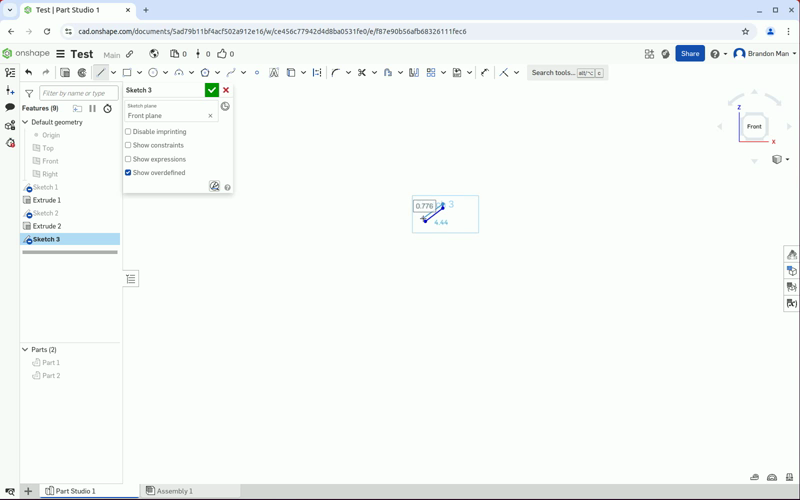
scroll(6)
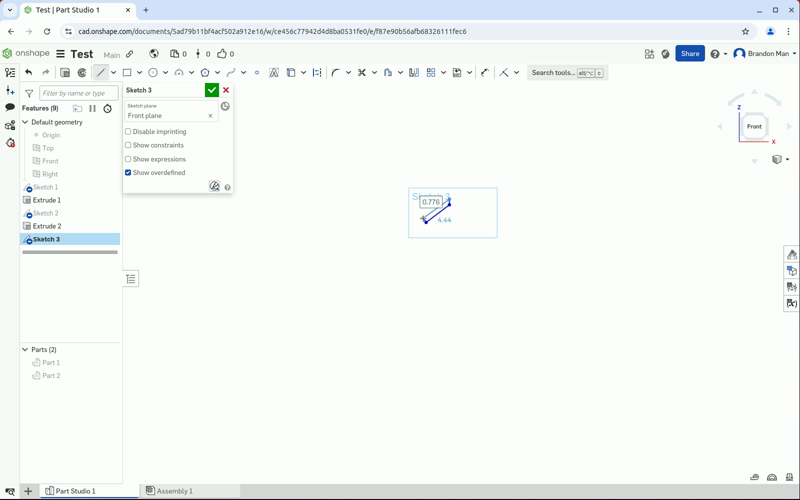
scroll(6)
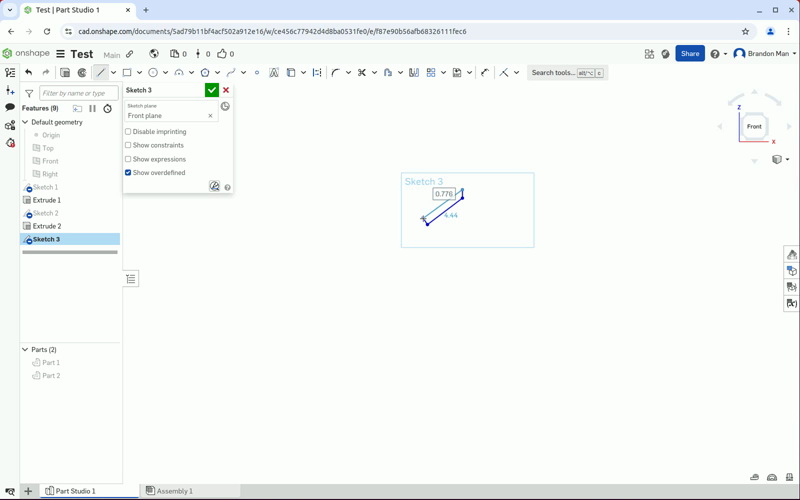
scroll(6)
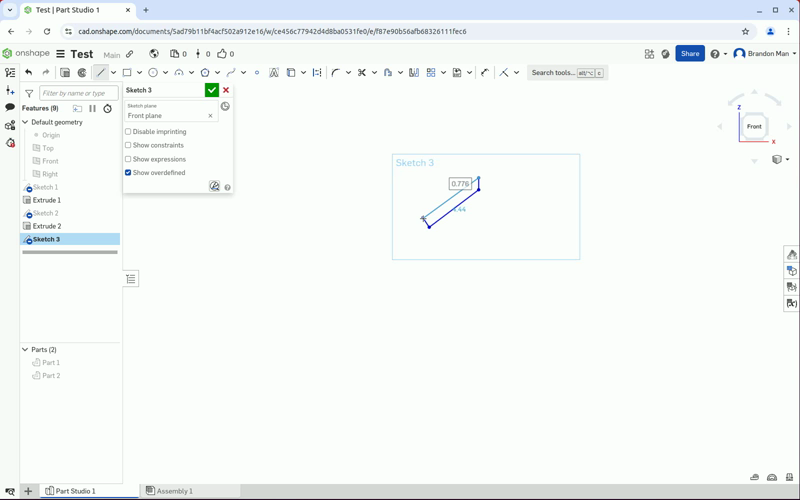
scroll(6)
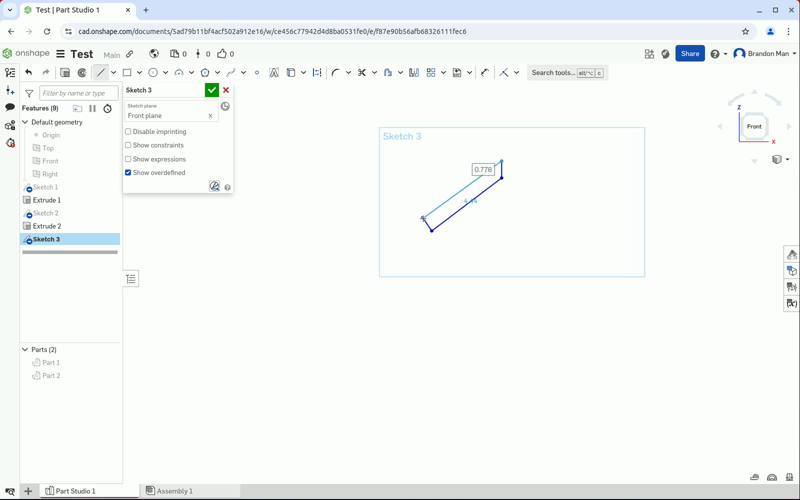
scroll(6)
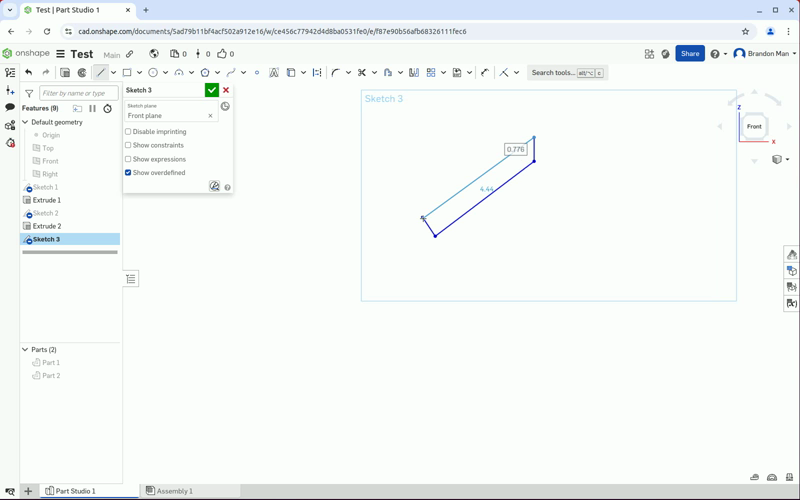
scroll(6)
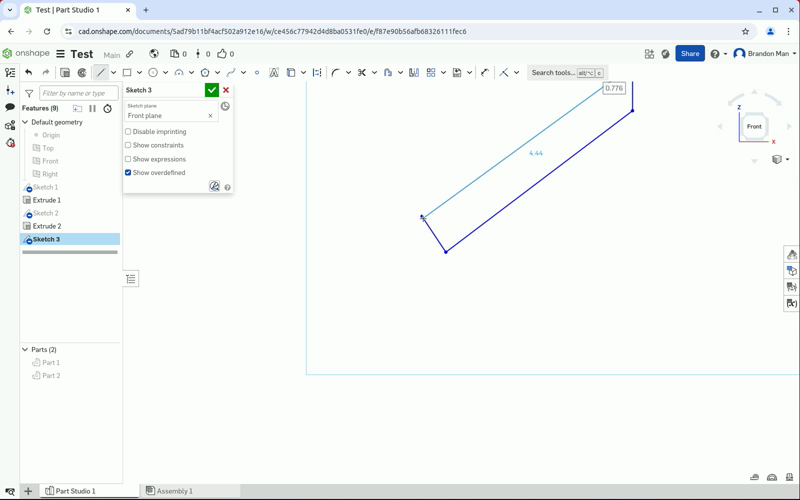
key_up(shift)
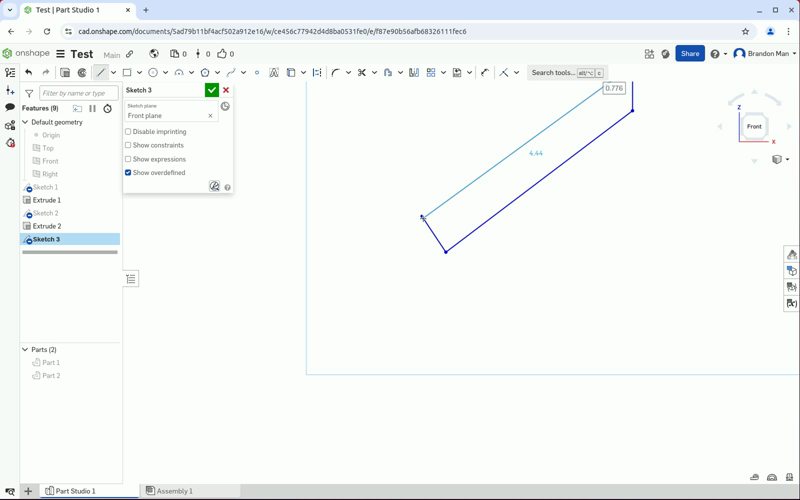
click(423, 218)
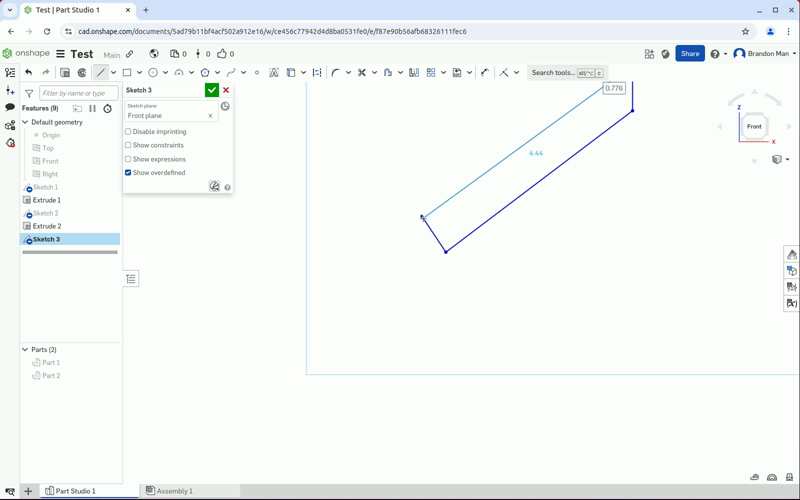
scroll(-6)
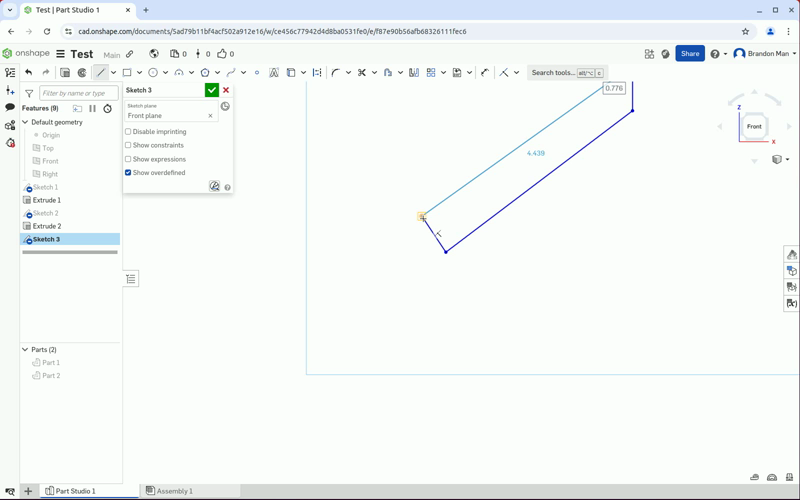
scroll(-6)
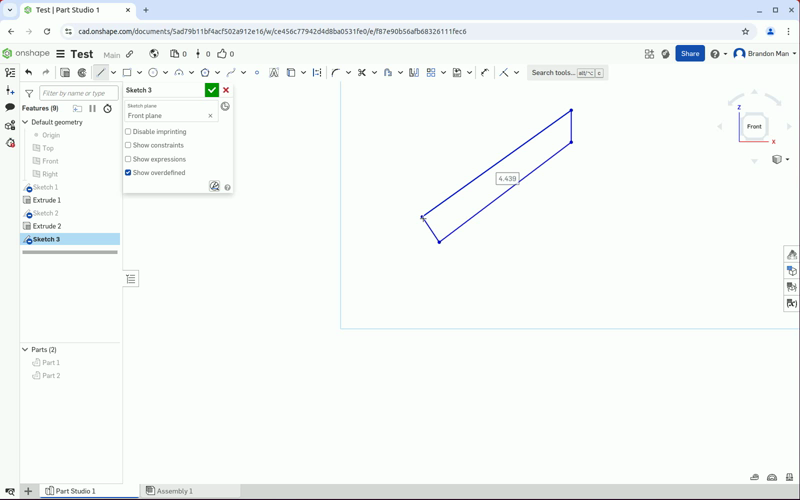
scroll(-6)
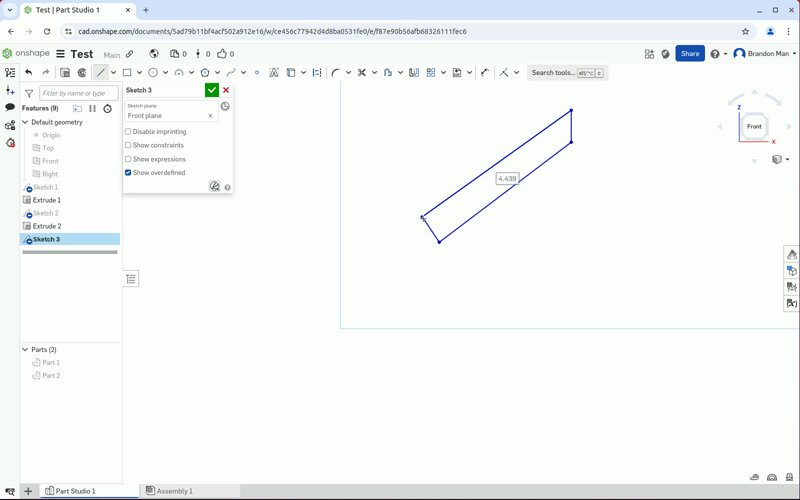
scroll(-6)
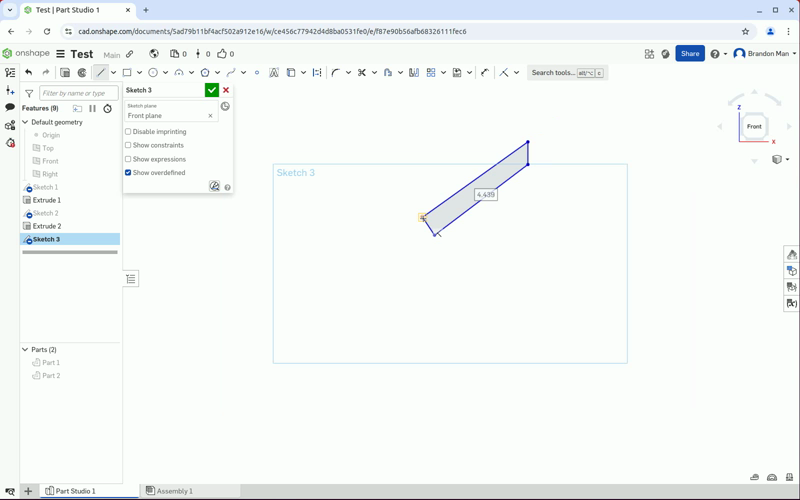
scroll(-6)
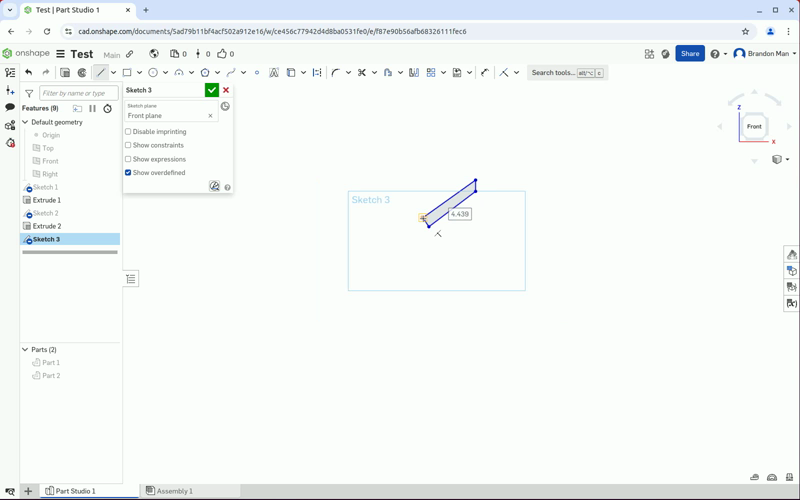
scroll(-6)
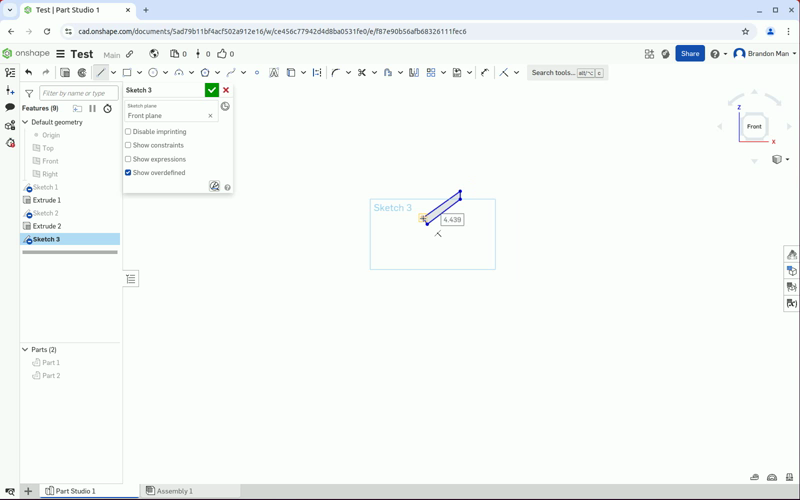
scroll(-6)
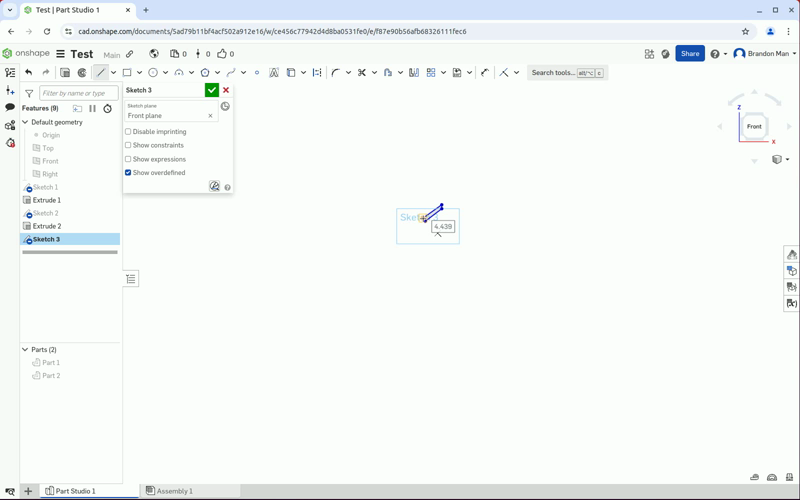
key(esc)
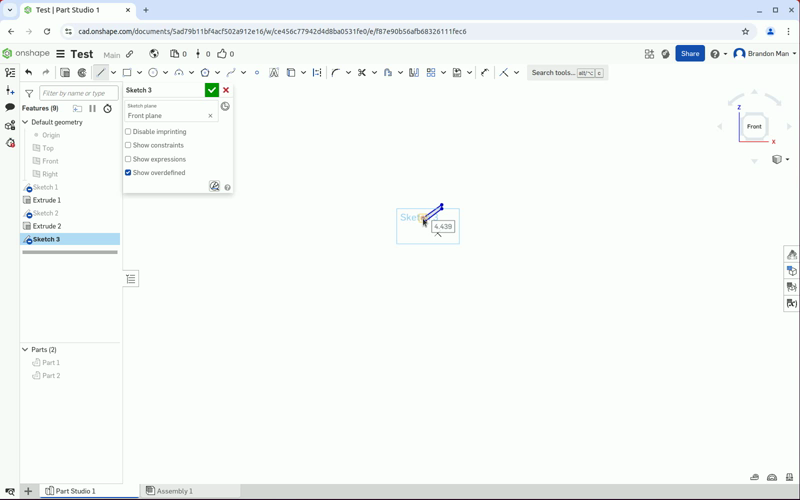
mouse_move(426, 218)
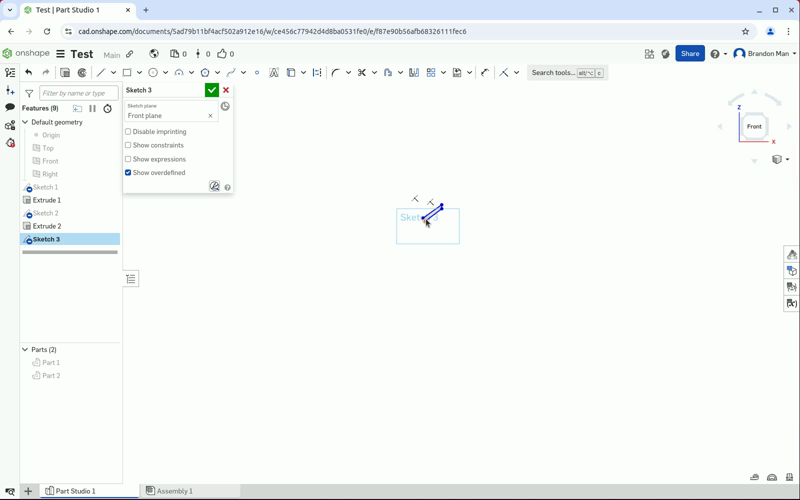
scroll(6)
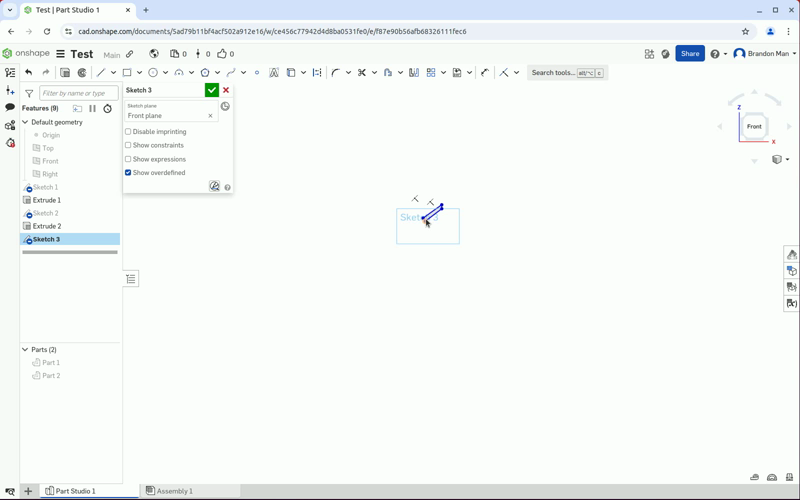
scroll(6)
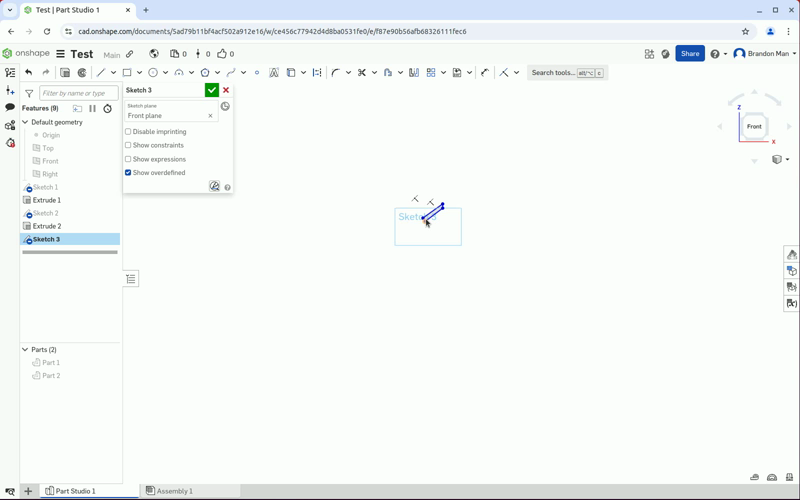
scroll(6)
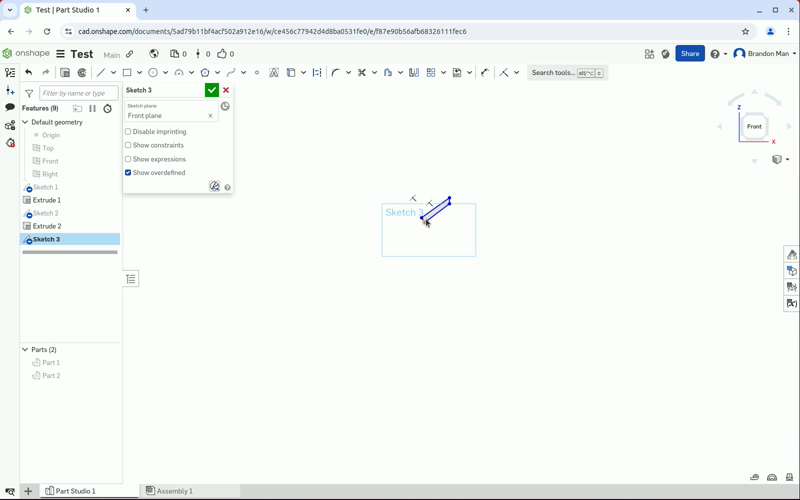
scroll(6)
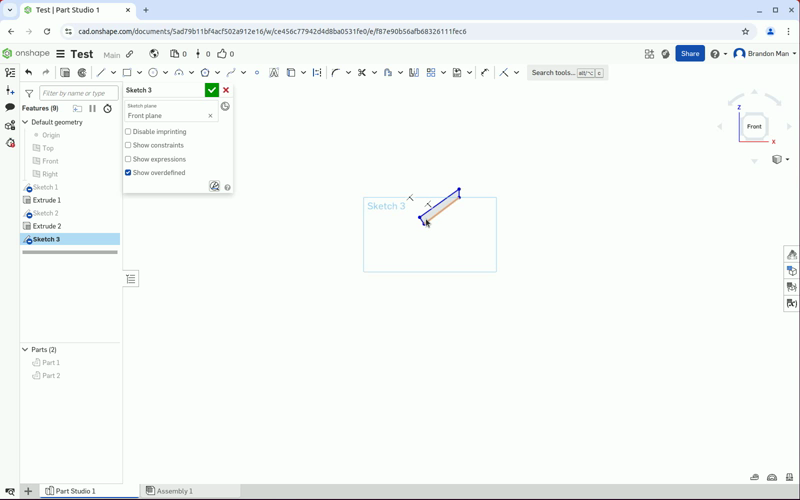
scroll(6)
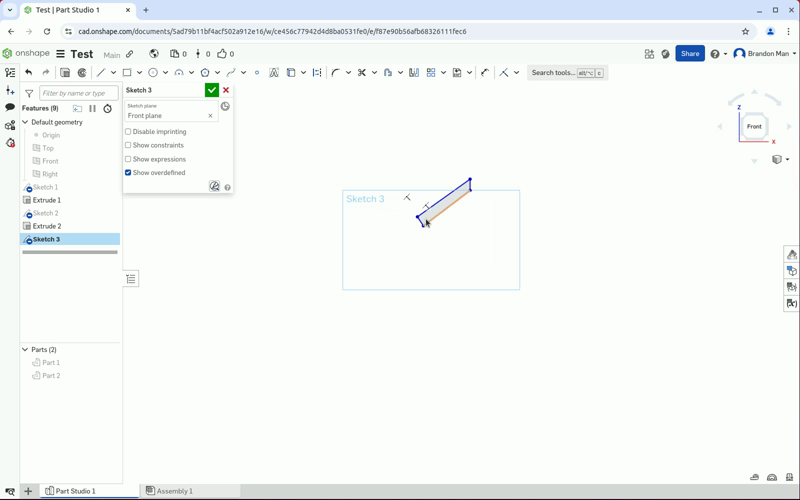
scroll(6)
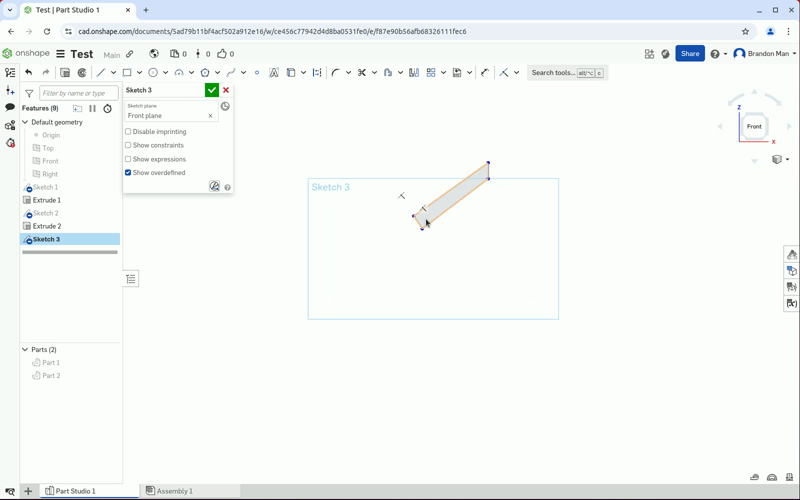
scroll(6)
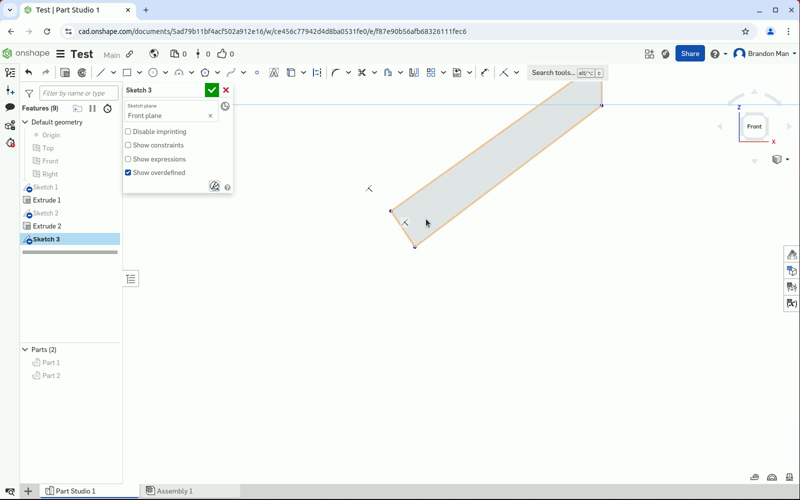
click(426, 218)
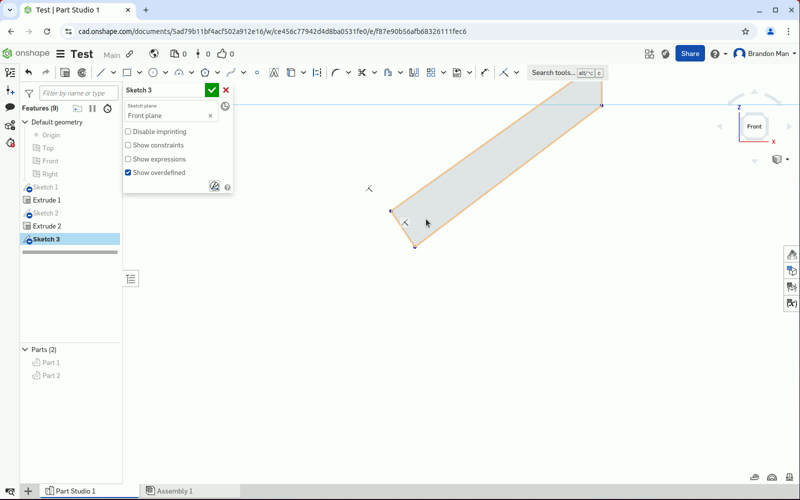
scroll(-6)
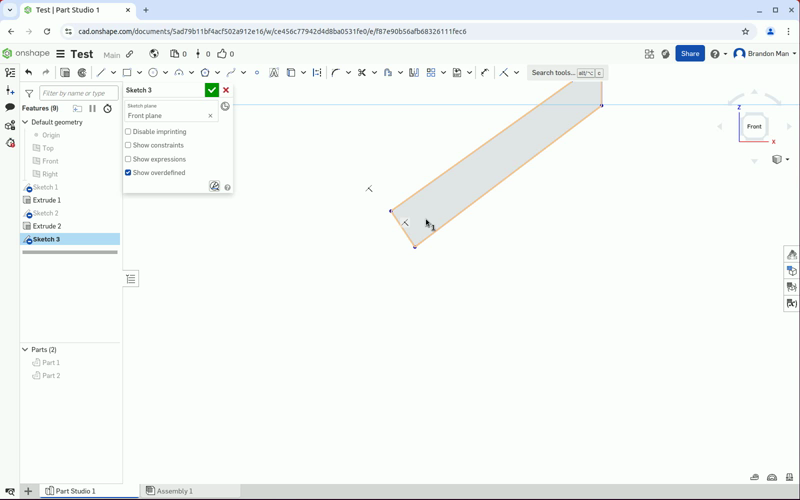
scroll(-6)
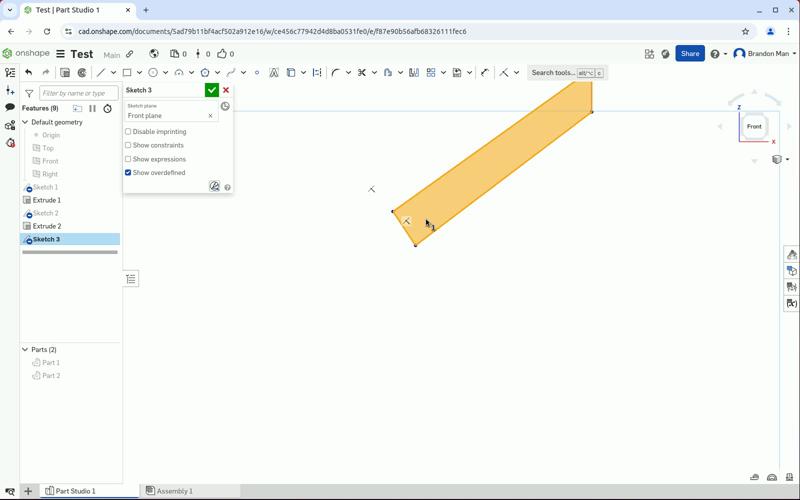
scroll(-6)
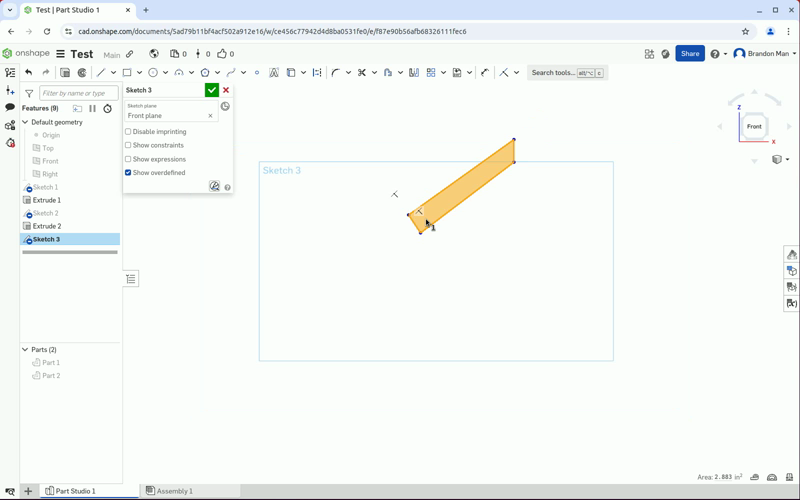
scroll(-6)
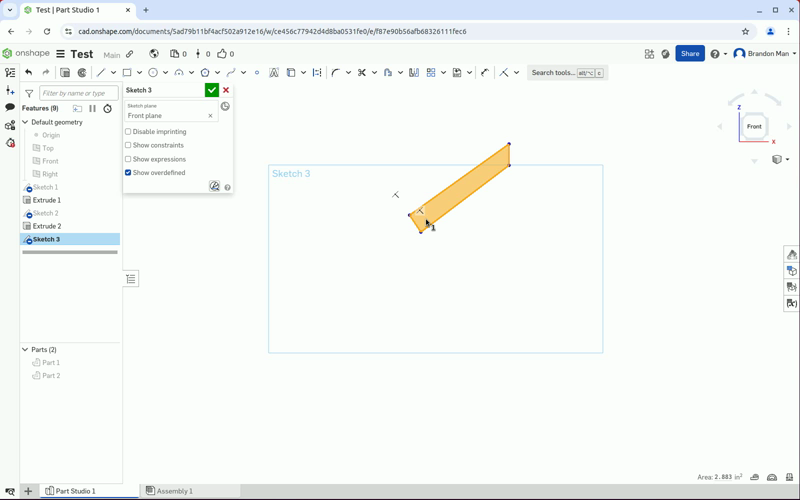
scroll(-6)
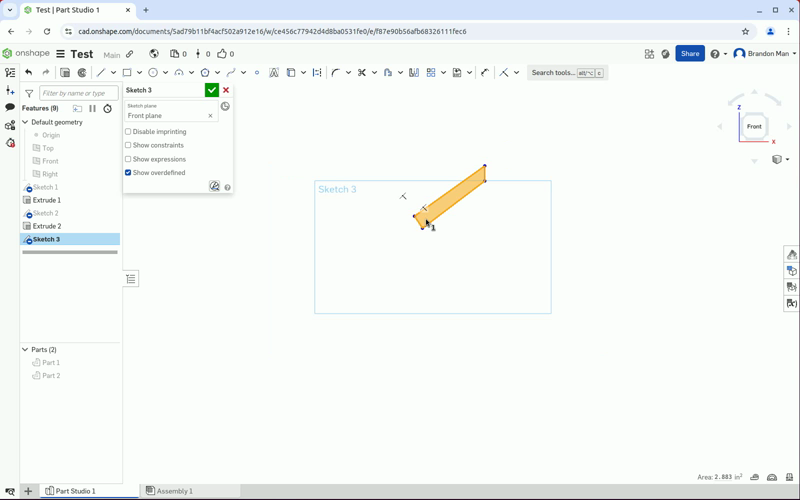
scroll(-6)
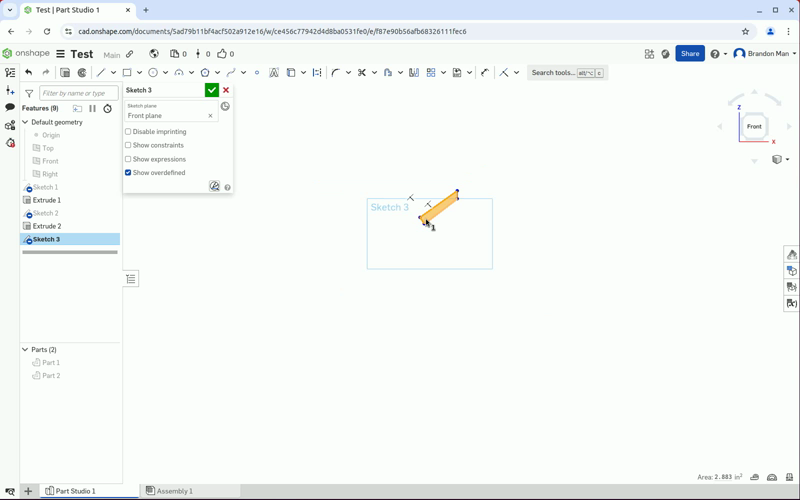
scroll(-6)
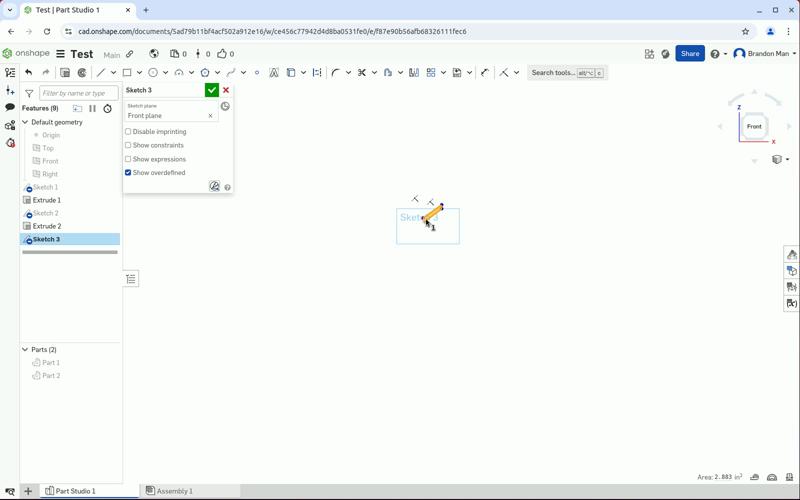
mouse_move(73, 352)
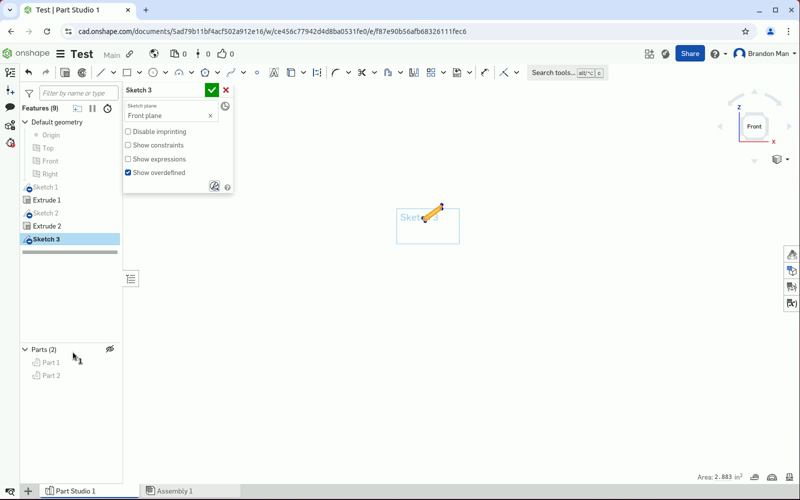
key(shift+y)
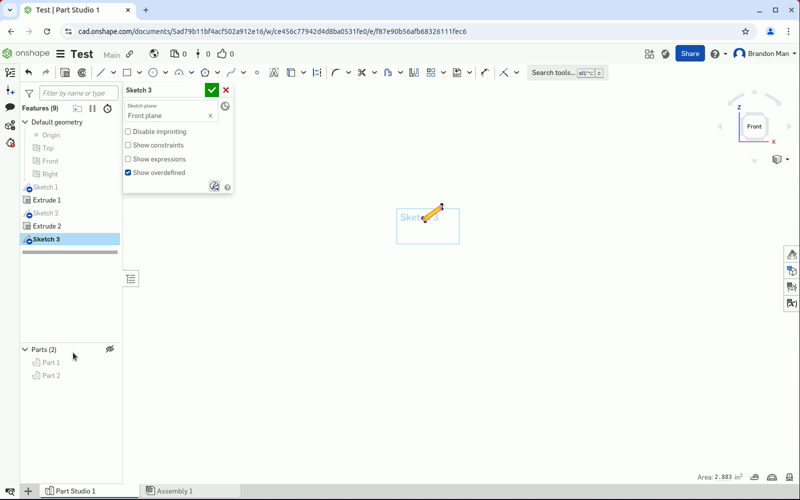
key(shift+e)
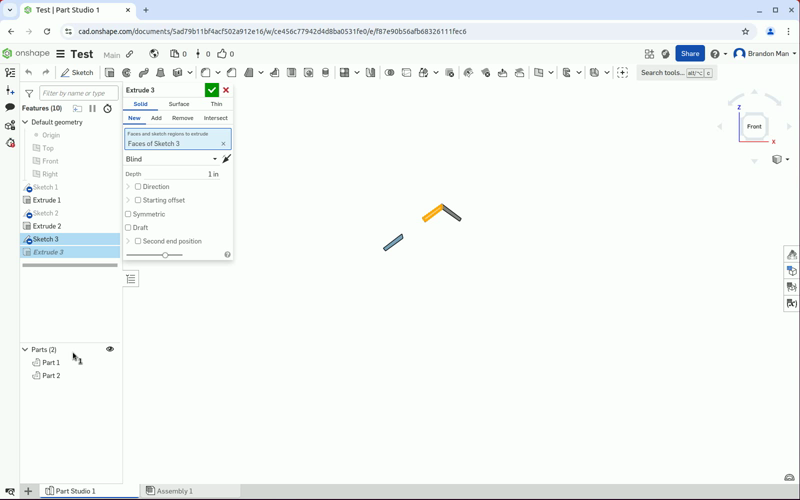
mouse_move(143, 106)
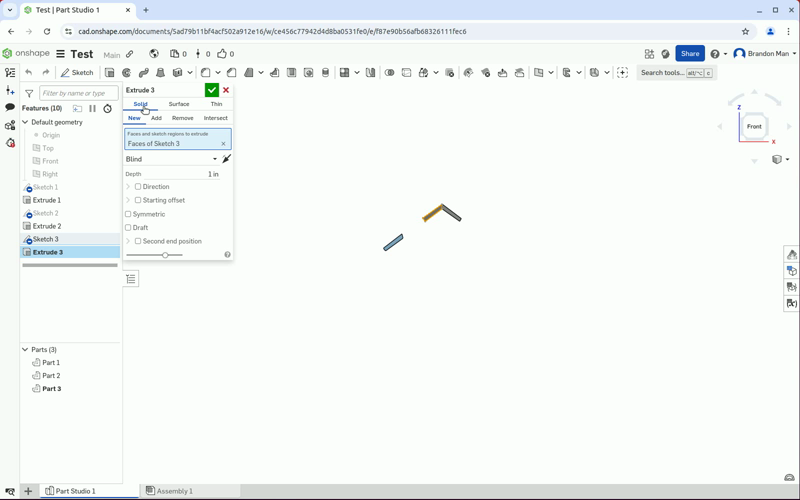
click(143, 106)
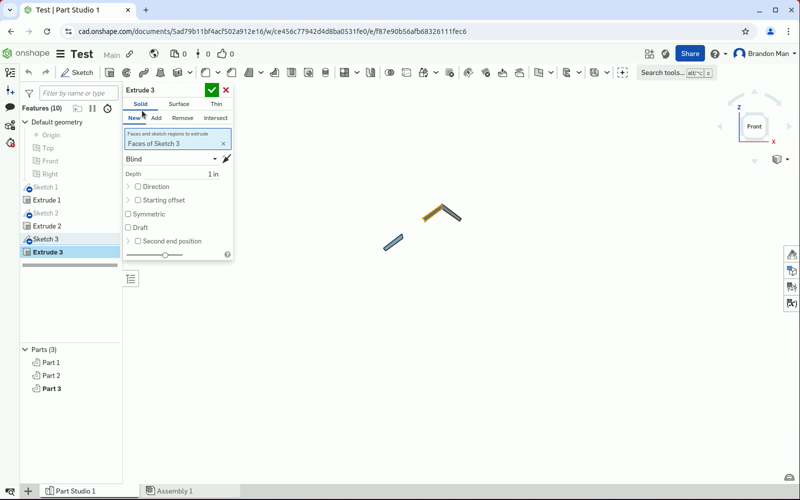
mouse_move(137, 120)
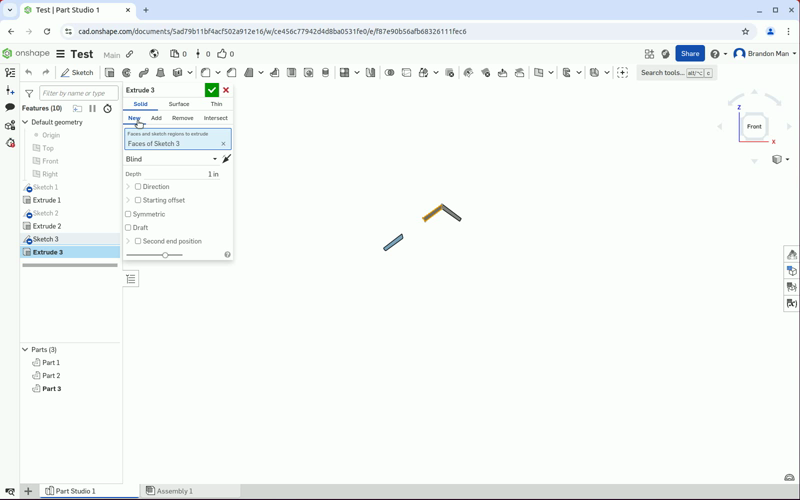
click(137, 120)
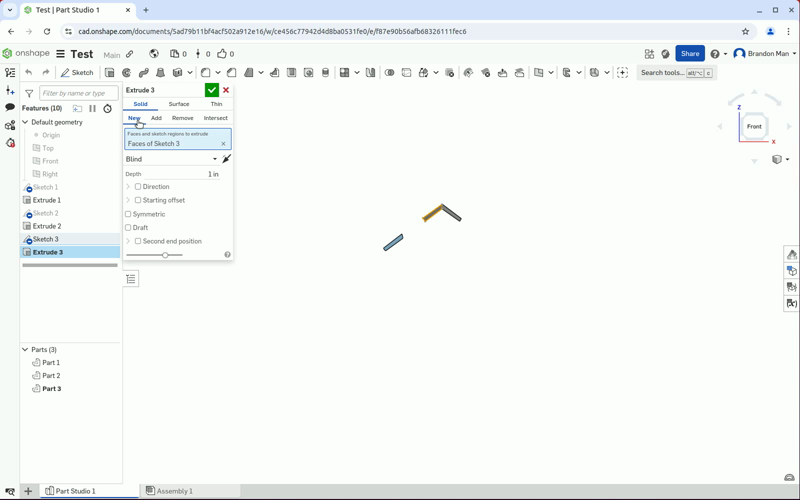
key(tab, 4)
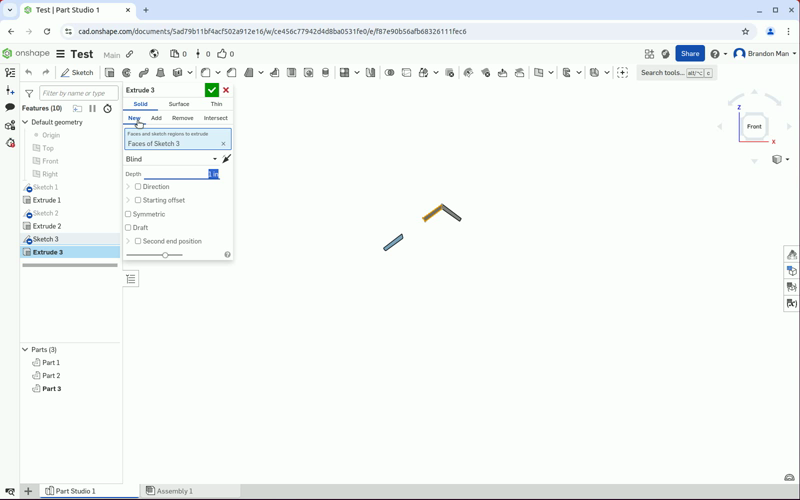
text(-23.108)
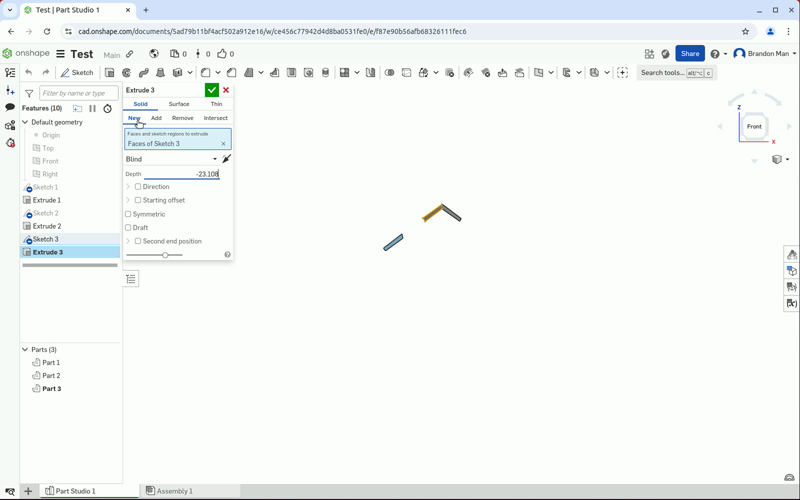
key(tab, 3)
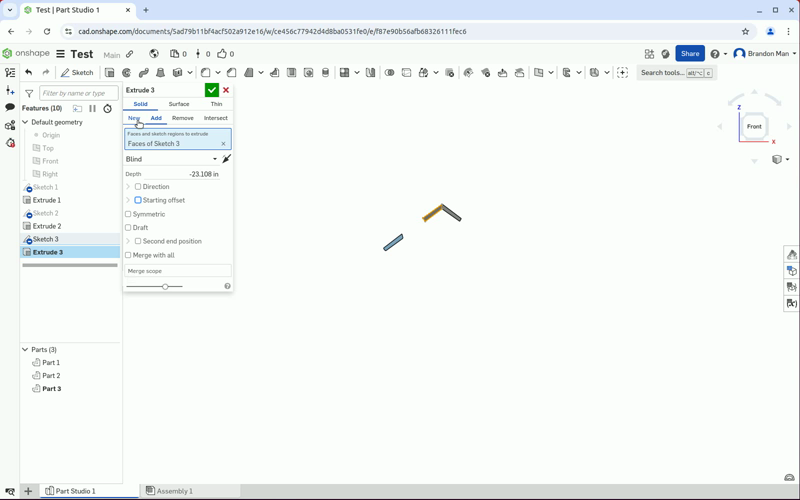
key(tab, 2)
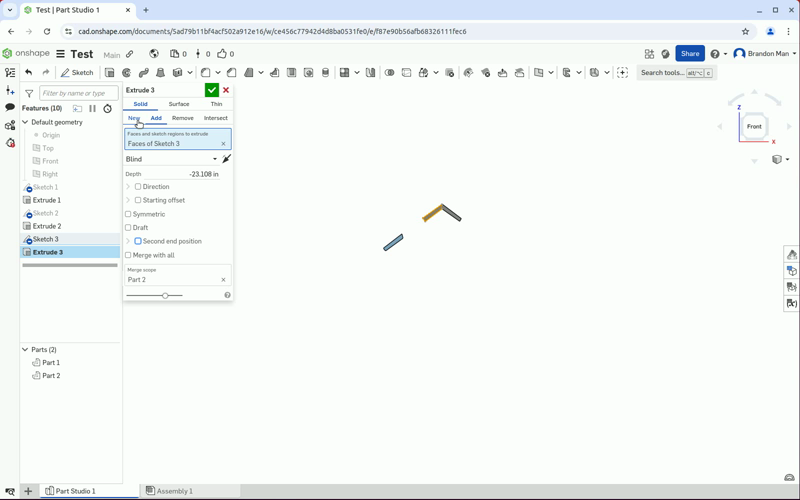
key(space)
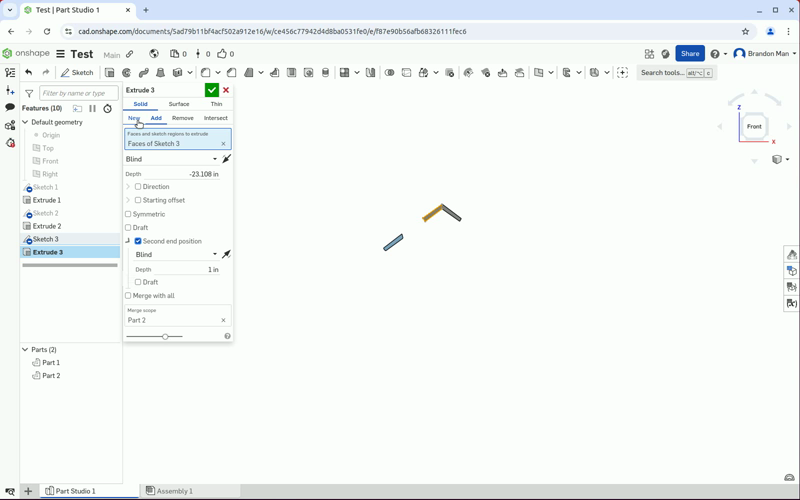
key(tab, 3)
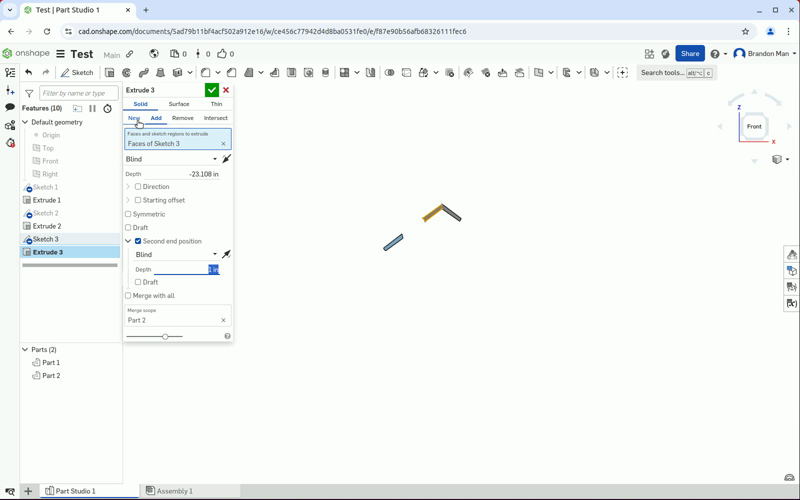
text(1.204)
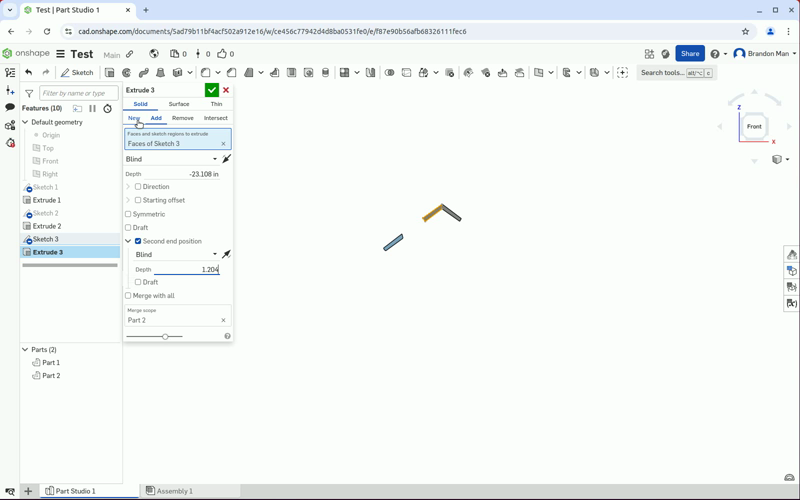
key(enter)
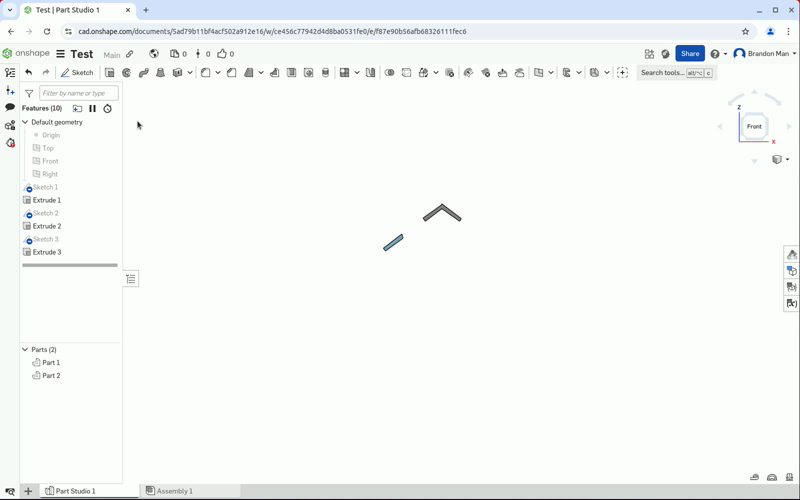
key(shift+h)
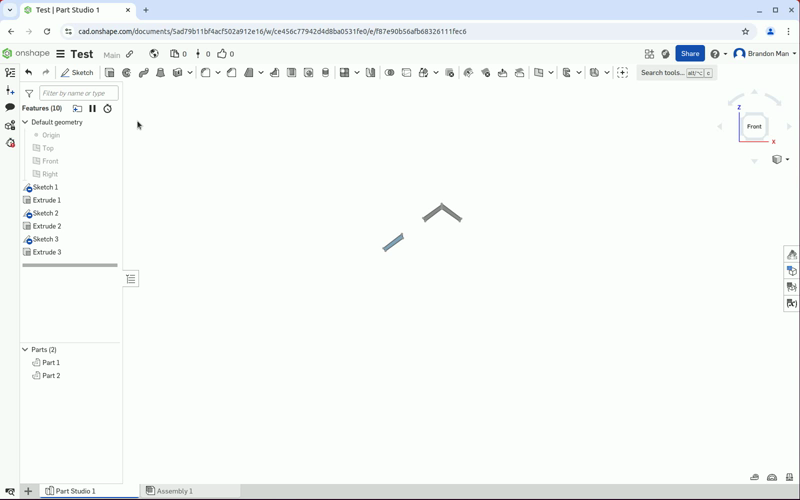
key(shift+h)
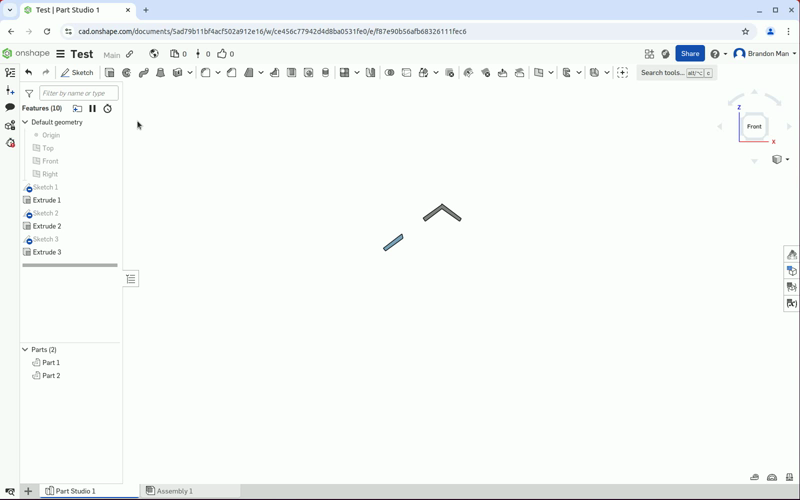
mouse_move(73, 189)
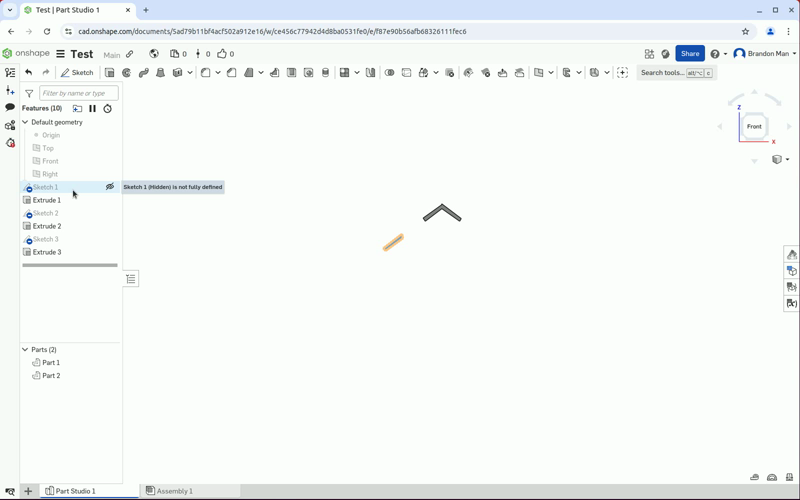
click(73, 189)
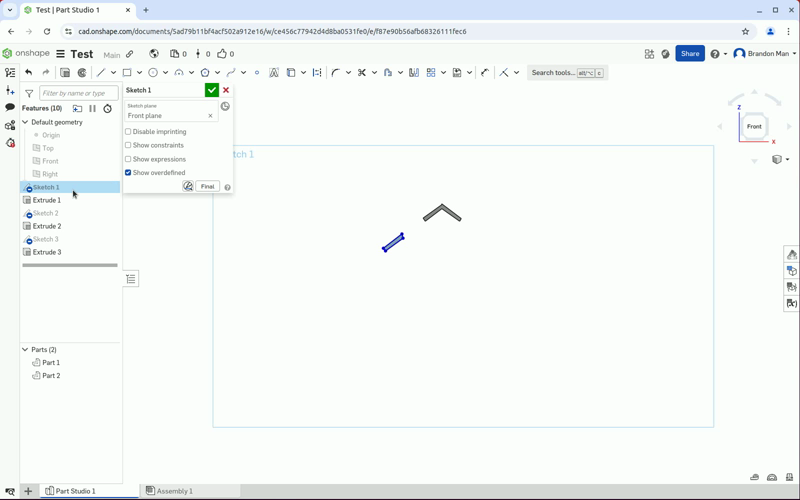
mouse_move(229, 92)
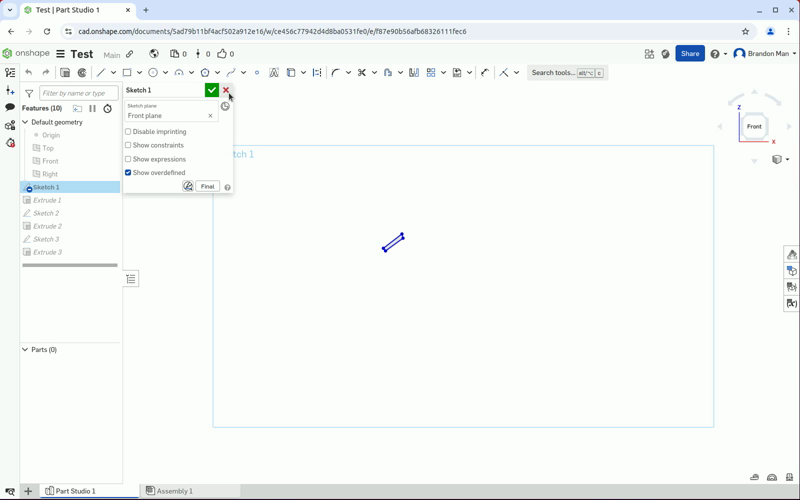
click(229, 92)
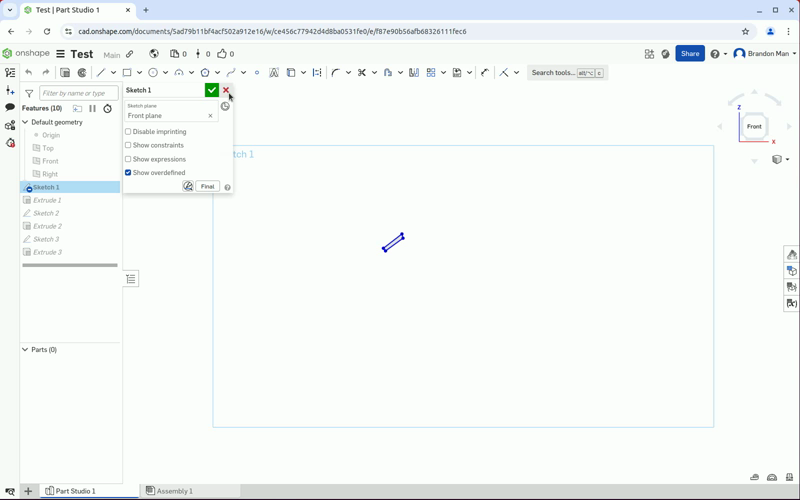
key(shift+s)
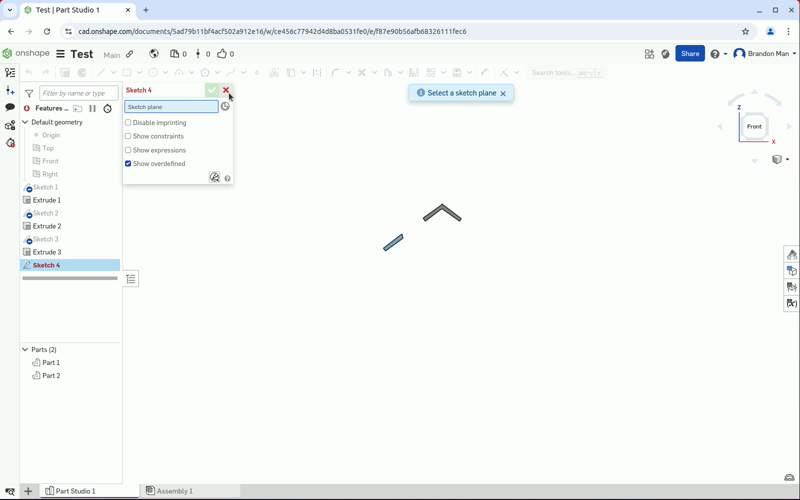
mouse_move(73, 163)
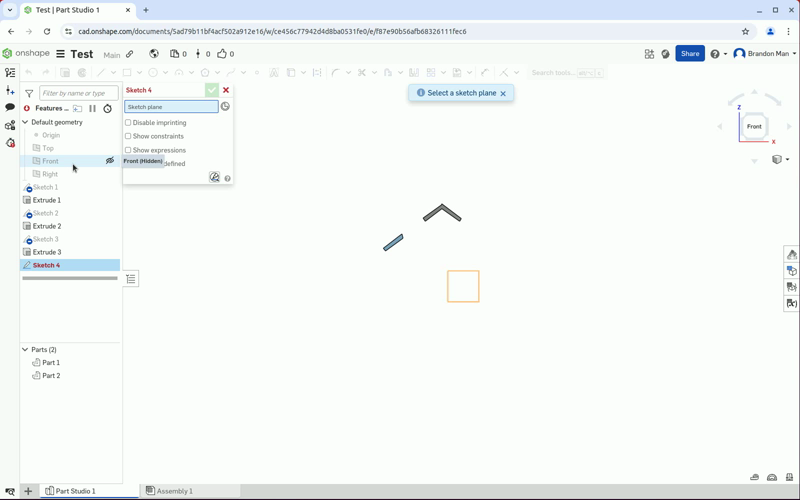
click(73, 163)
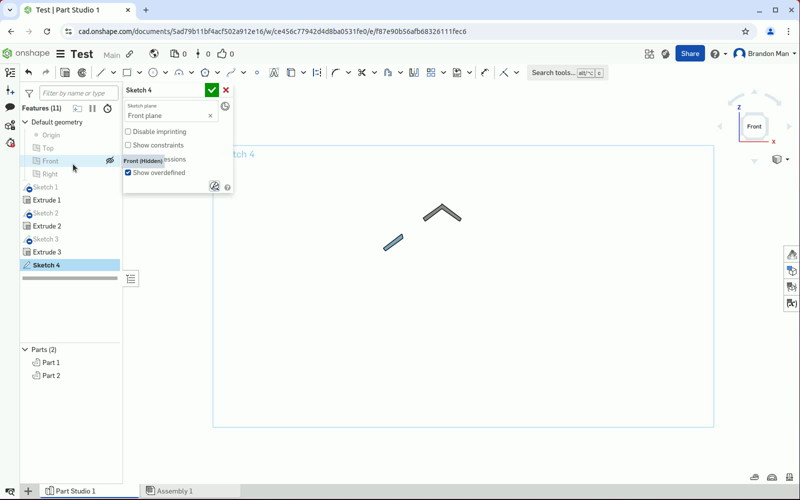
mouse_move(73, 352)
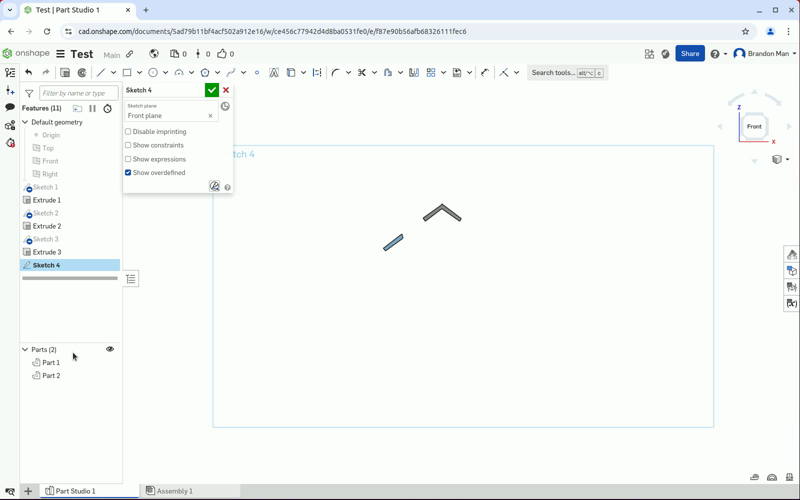
key(y)
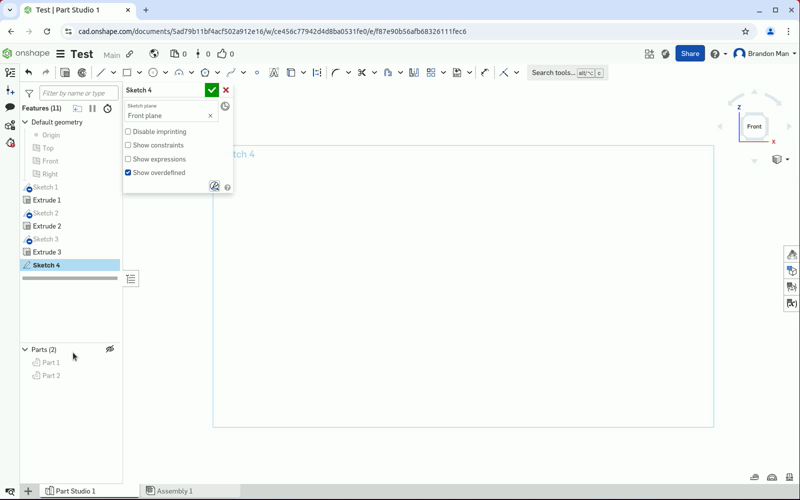
key(l)
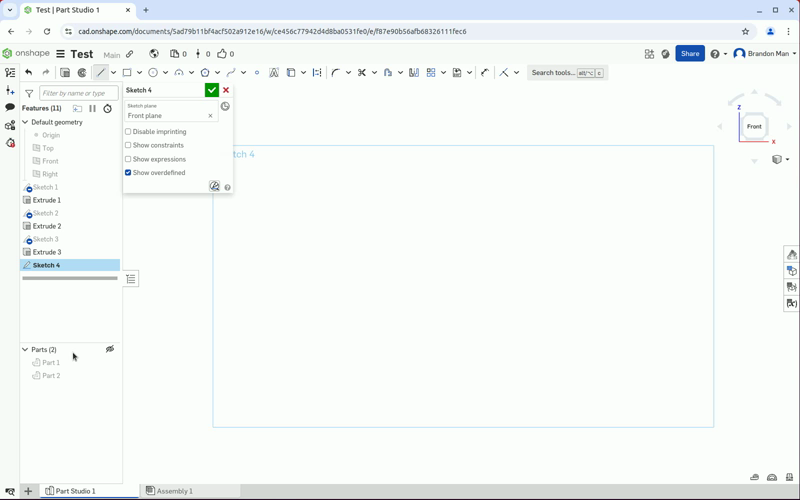
key_down(shift)
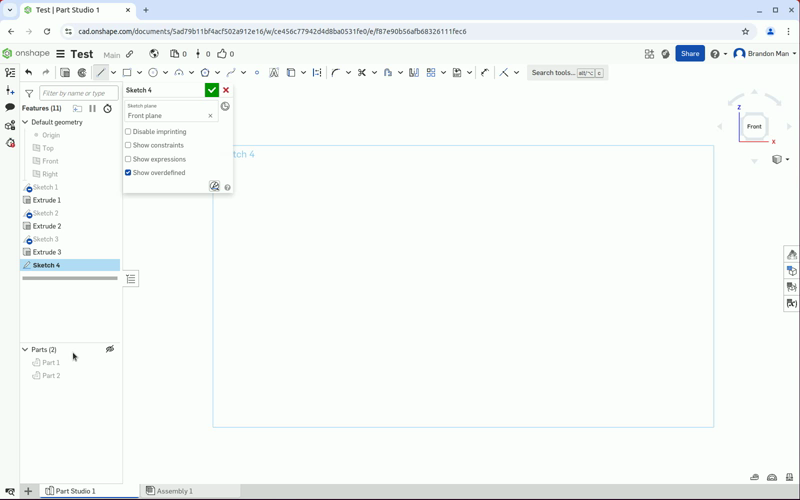
mouse_move(479, 237)
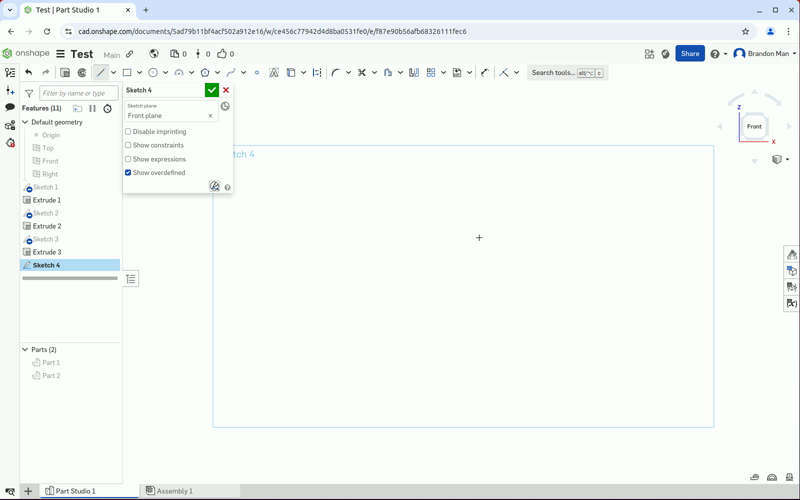
click(479, 237)
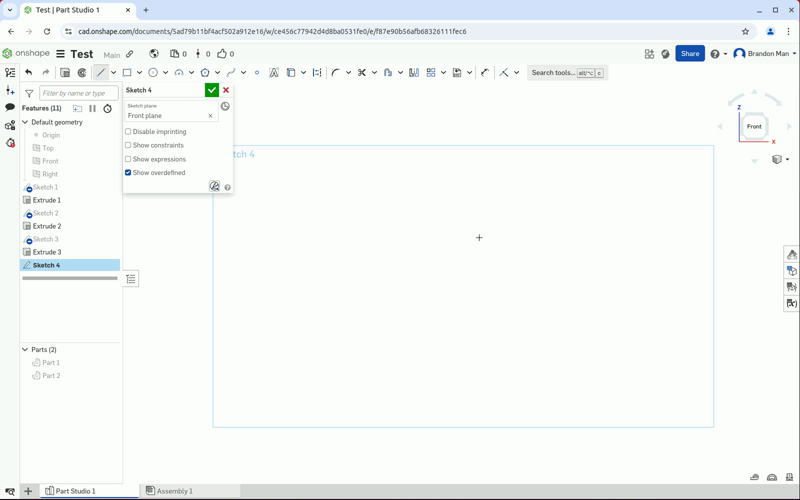
key_up(shift)
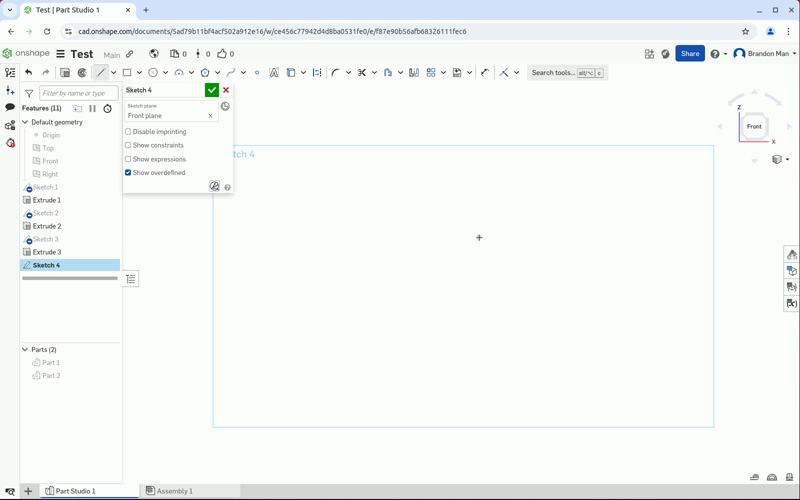
key_down(shift)
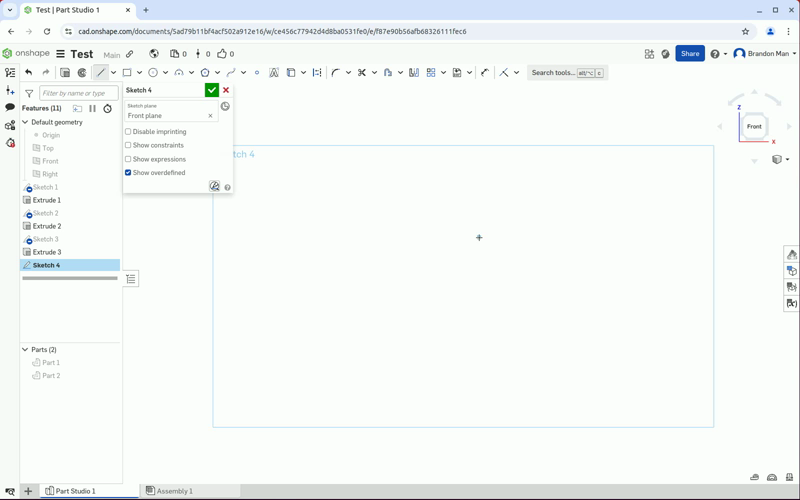
mouse_move(509, 237)
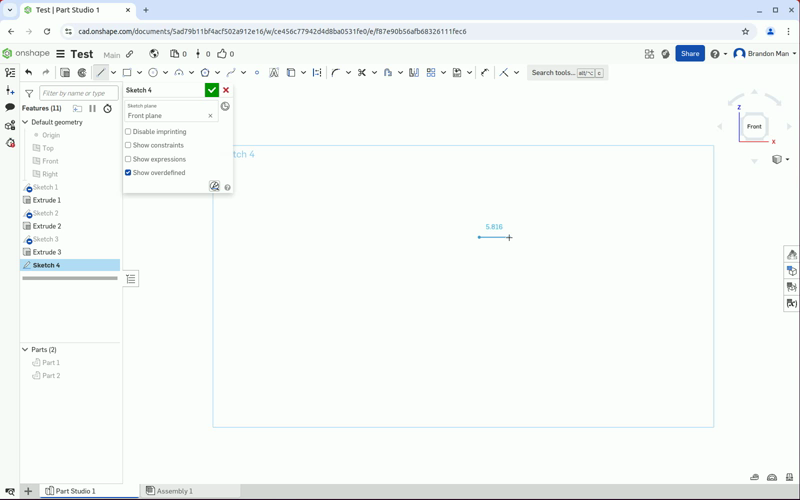
mouse_move(496, 249)
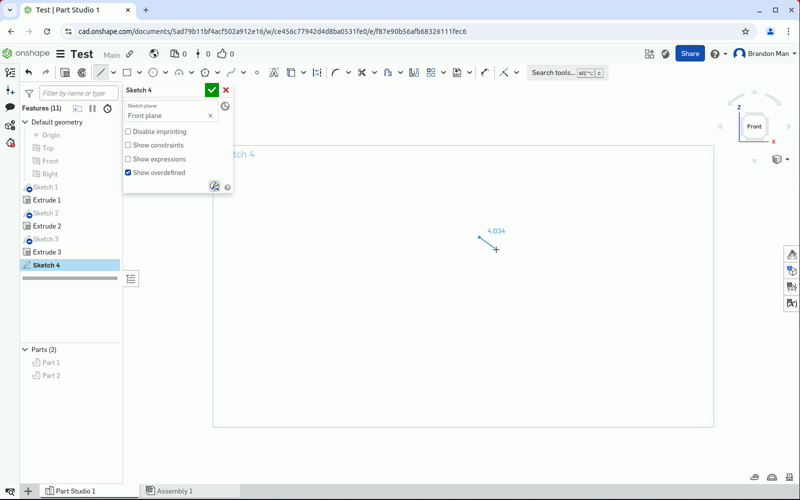
click(496, 249)
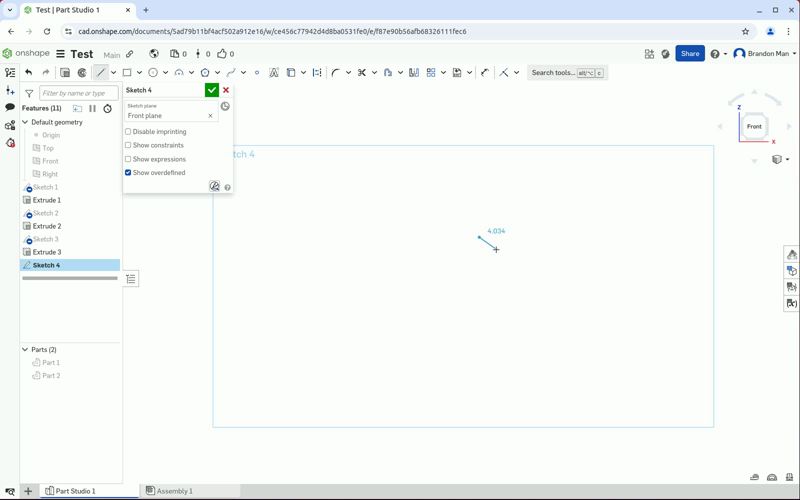
key_up(shift)
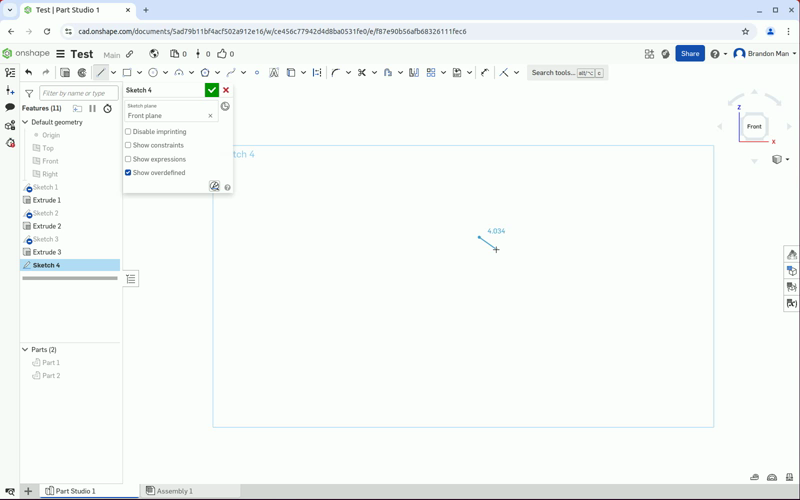
key_down(shift)
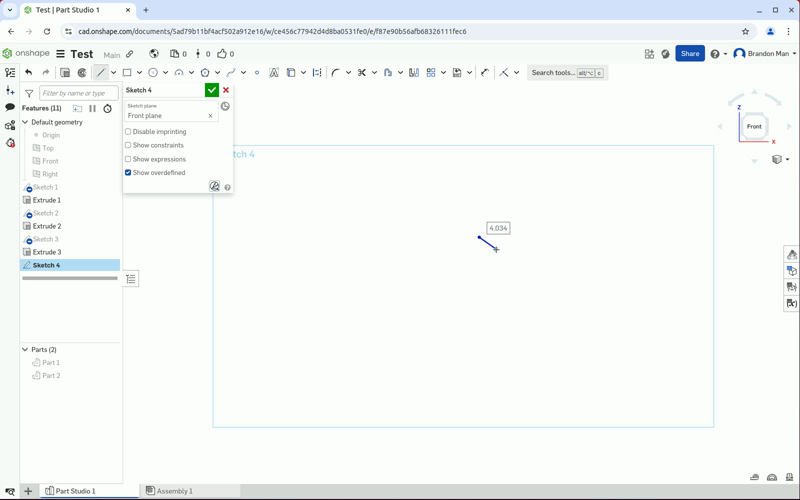
mouse_move(526, 249)
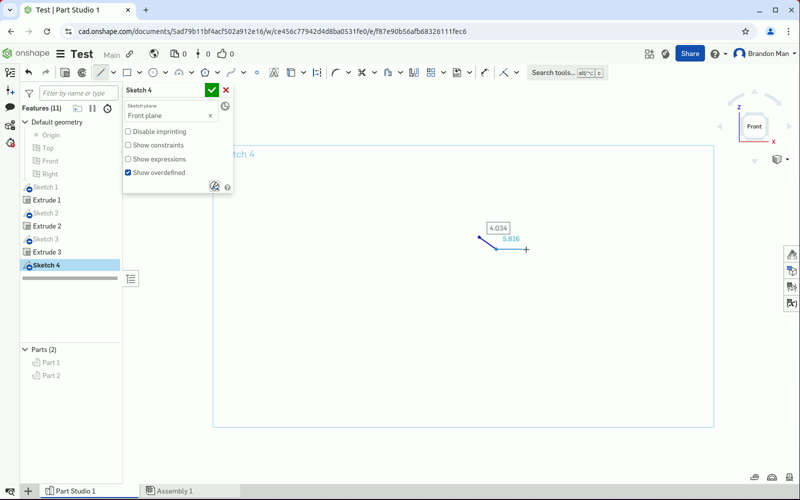
mouse_move(498, 246)
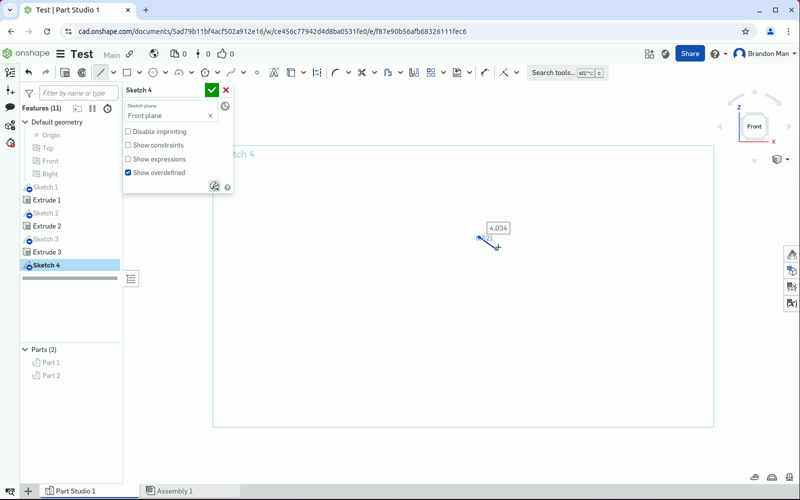
scroll(6)
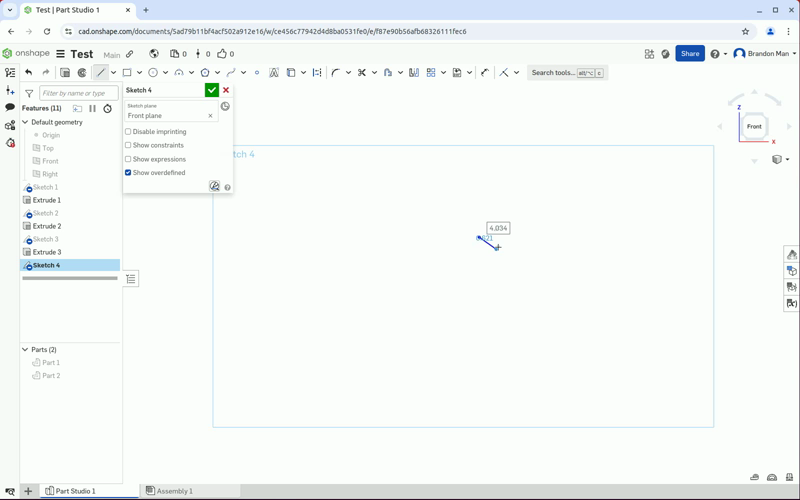
scroll(6)
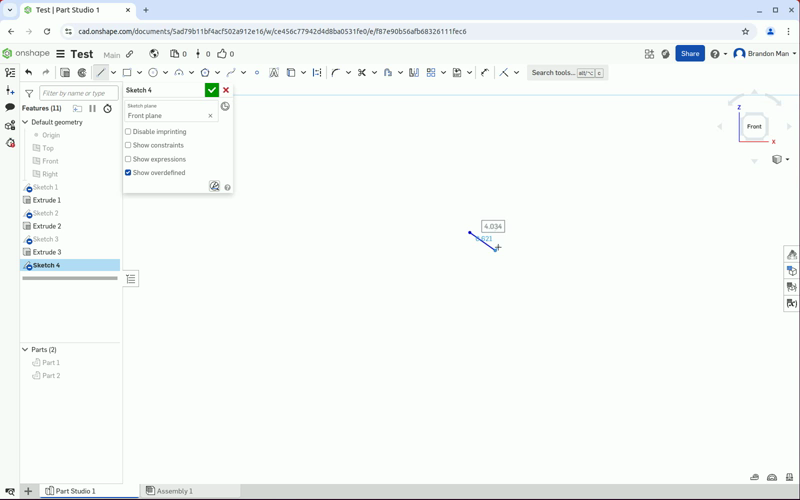
scroll(6)
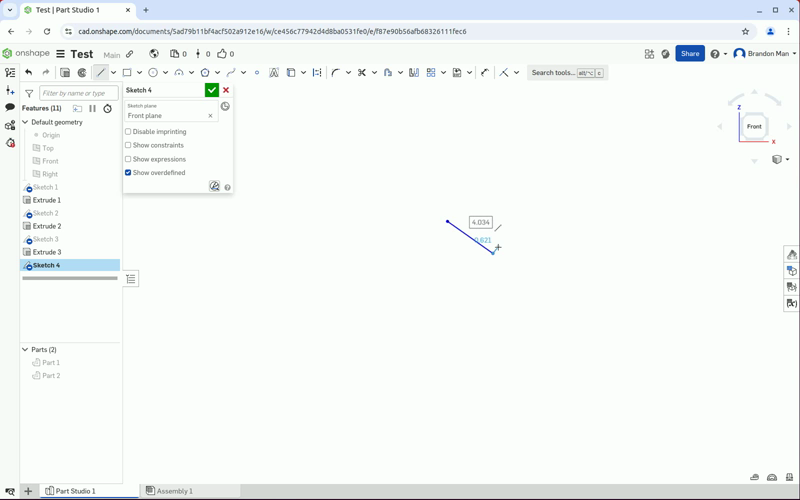
scroll(6)
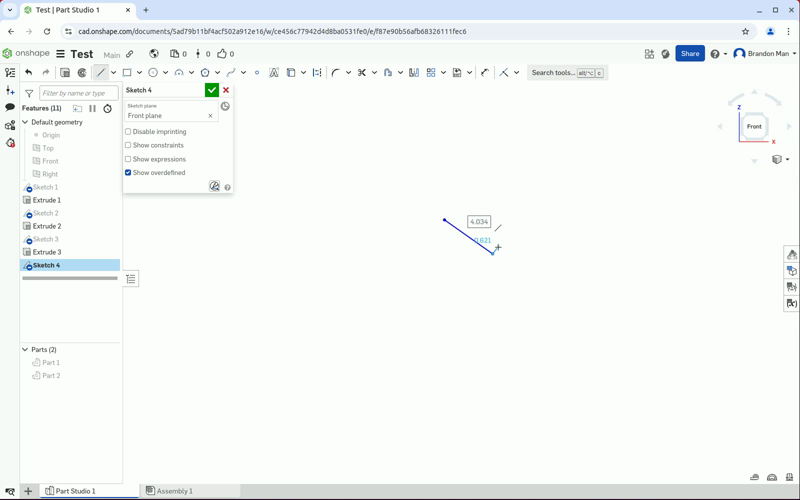
scroll(6)
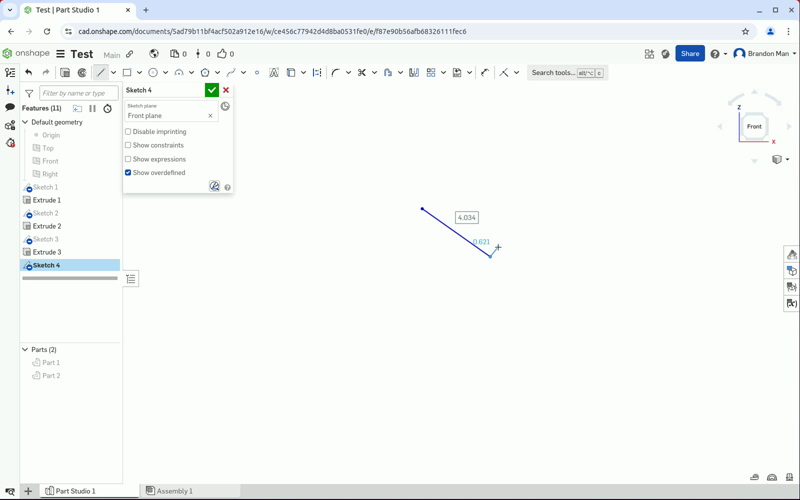
scroll(6)
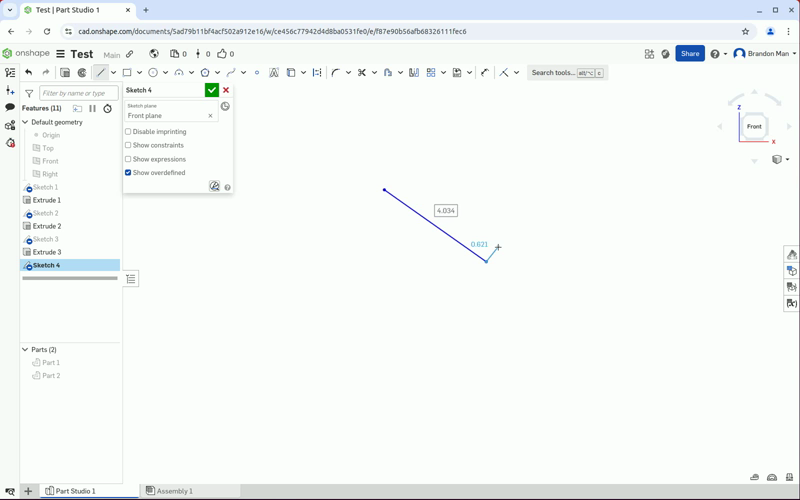
scroll(6)
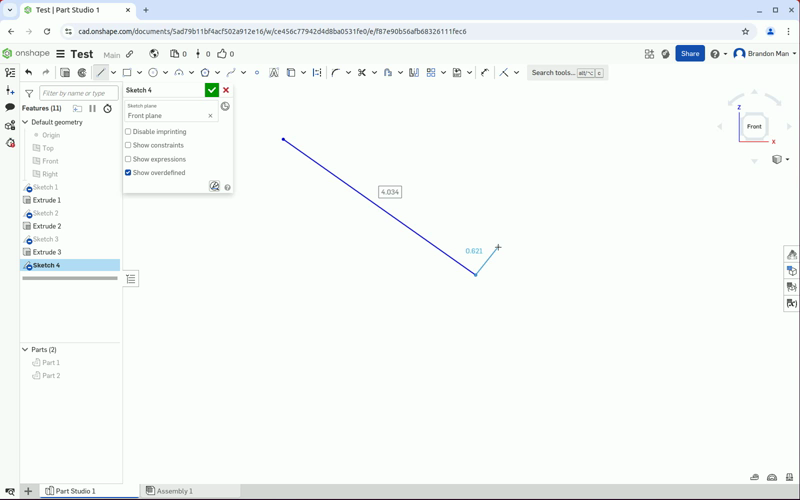
click(498, 246)
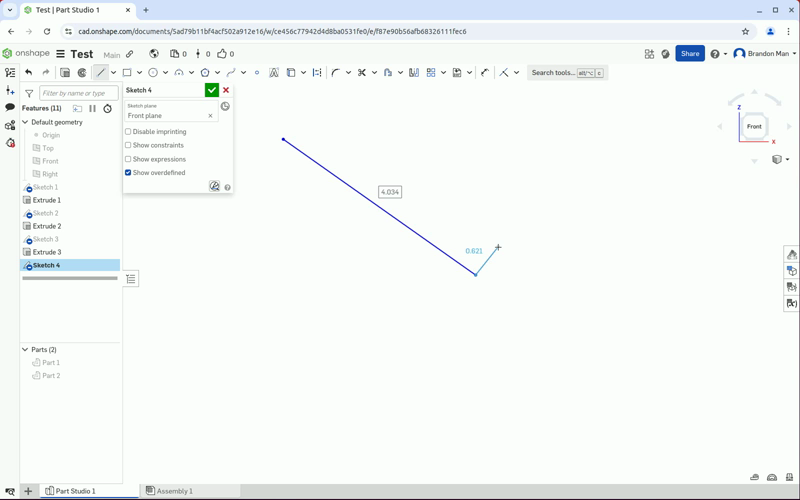
scroll(-6)
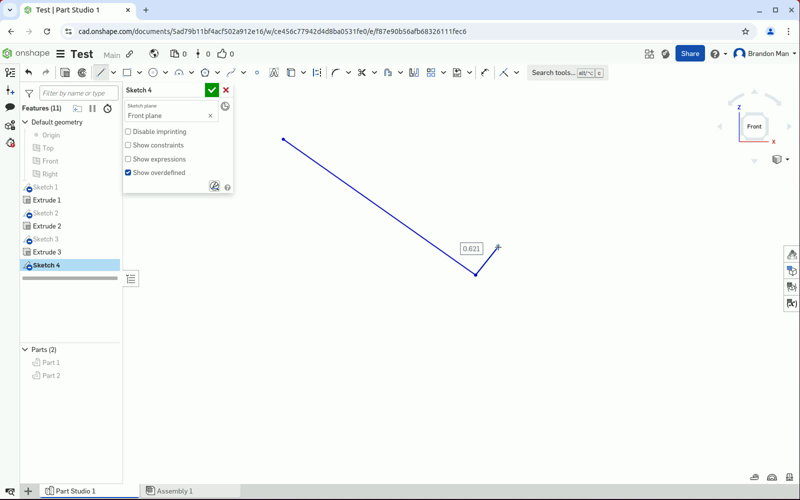
scroll(-6)
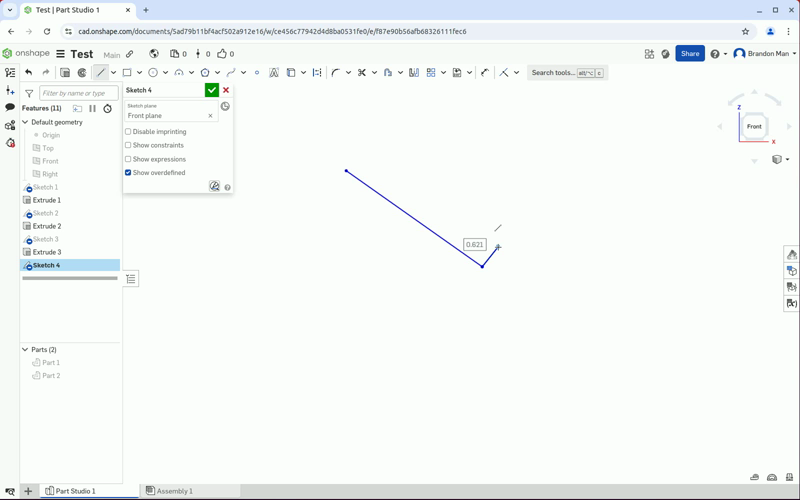
scroll(-6)
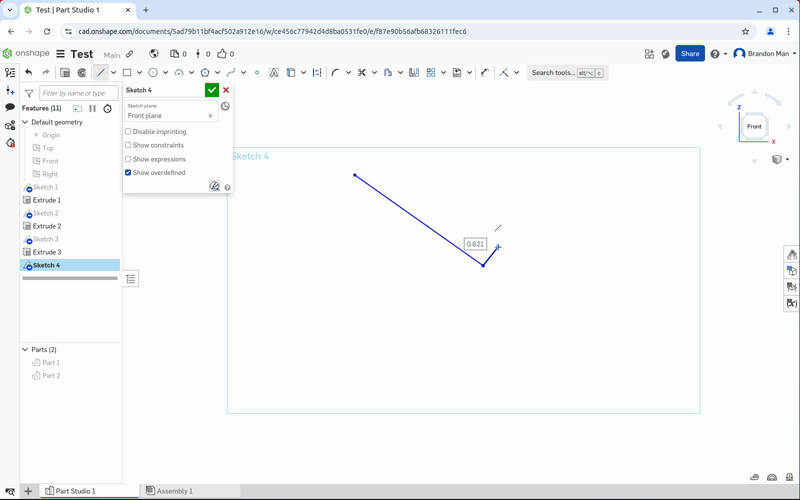
scroll(-6)
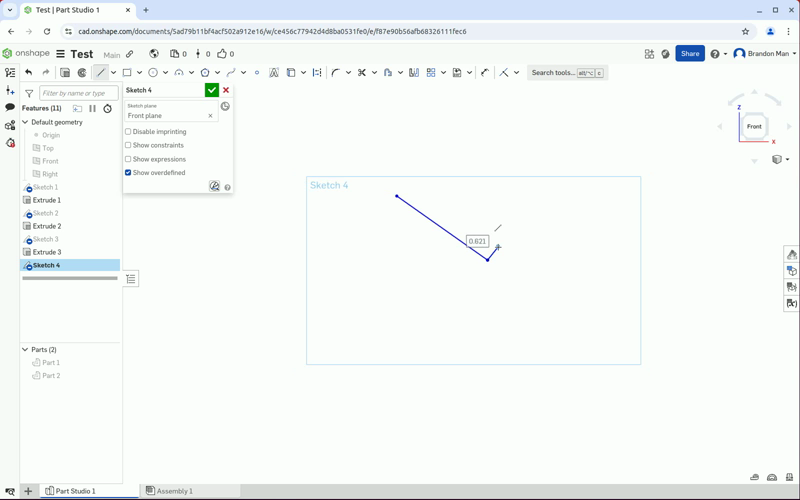
scroll(-6)
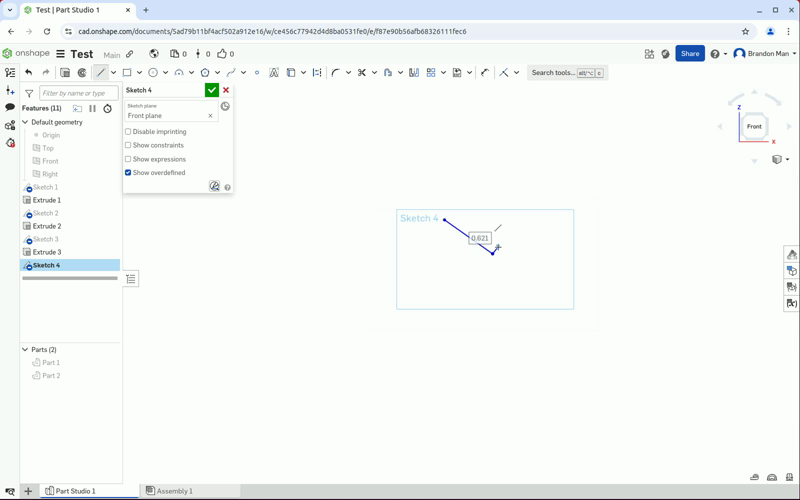
scroll(-6)
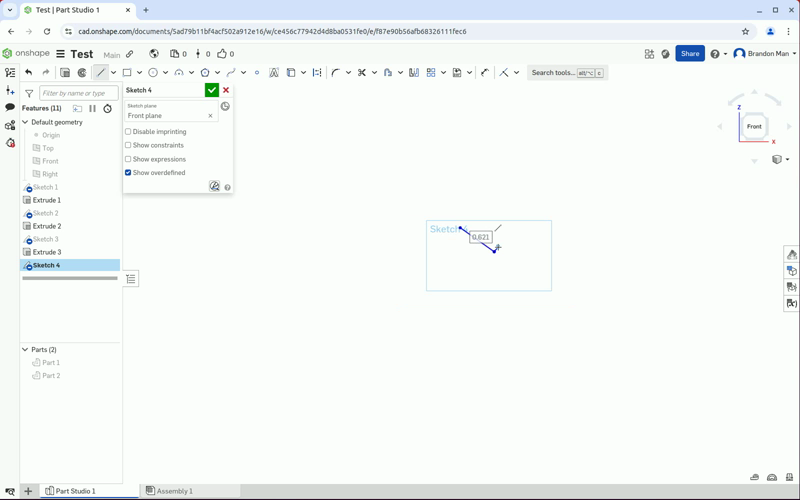
scroll(-6)
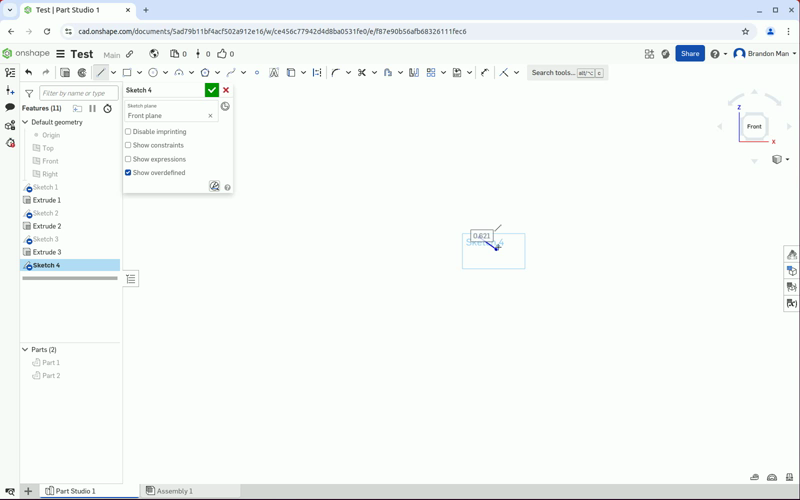
key_up(shift)
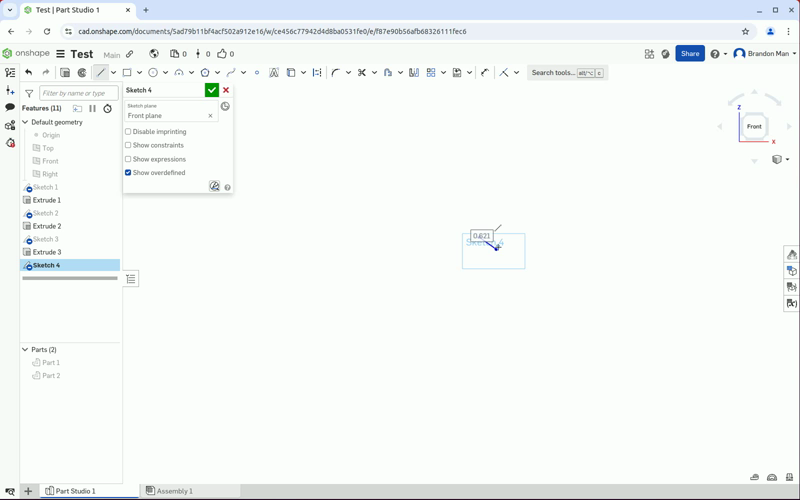
key_down(shift)
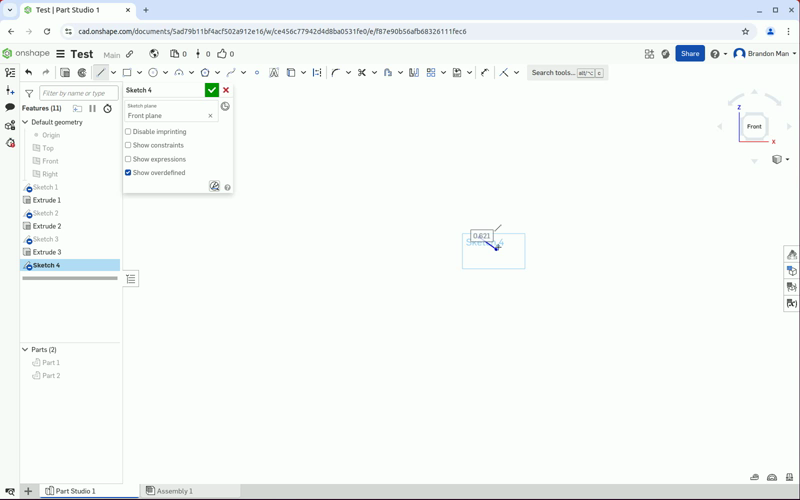
mouse_move(528, 246)
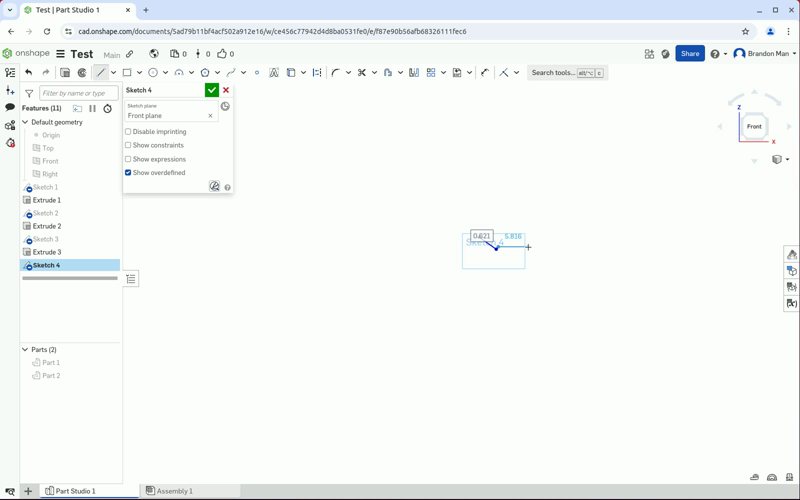
mouse_move(480, 233)
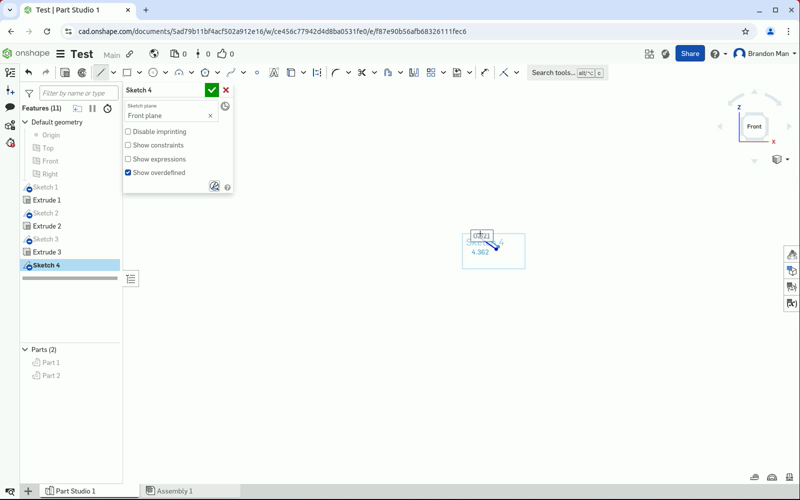
scroll(6)
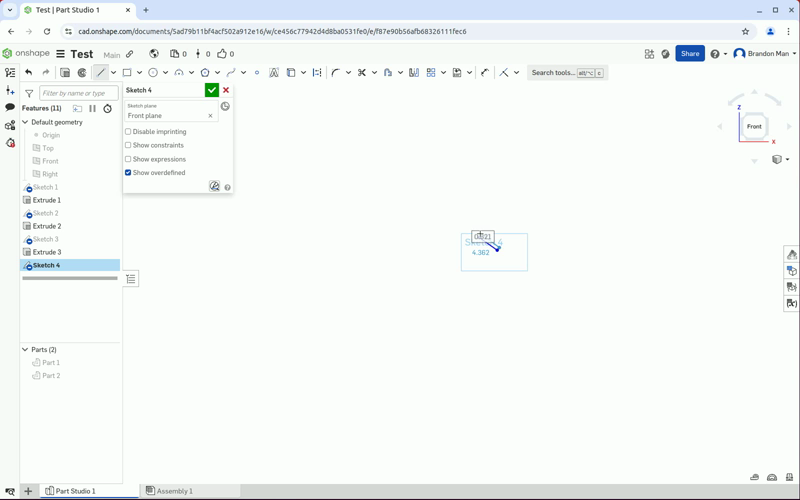
scroll(6)
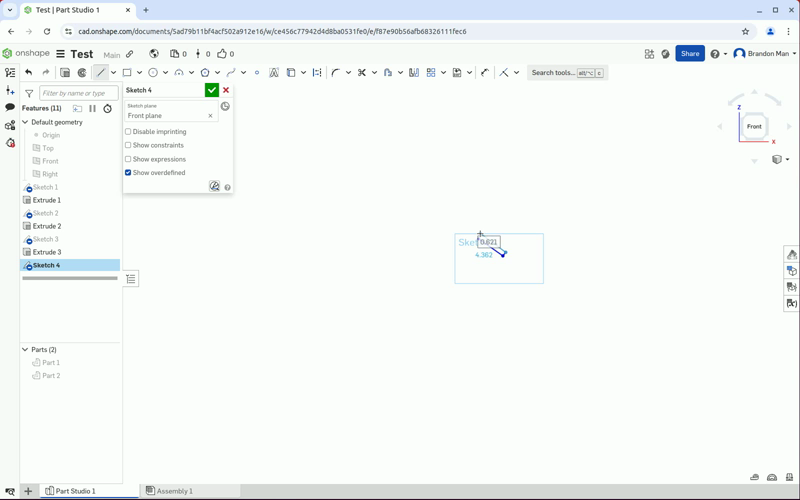
scroll(6)
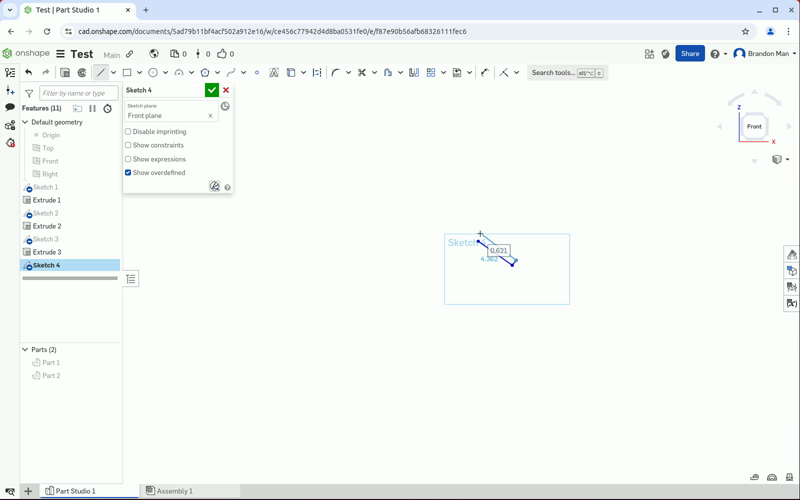
scroll(6)
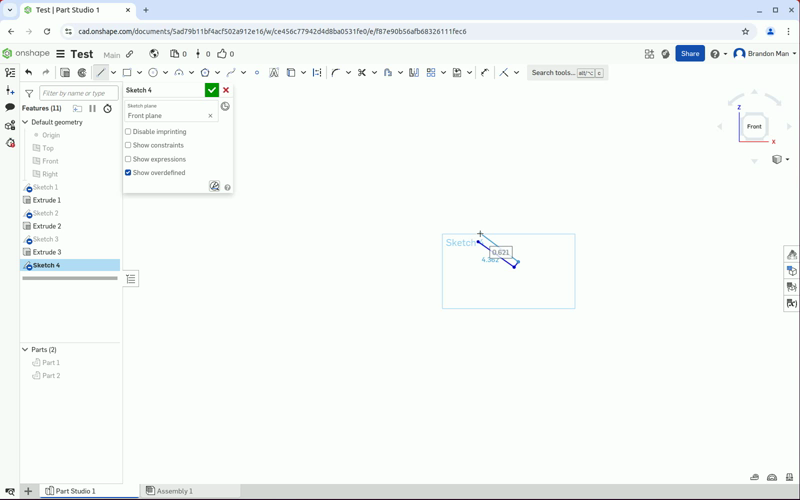
scroll(6)
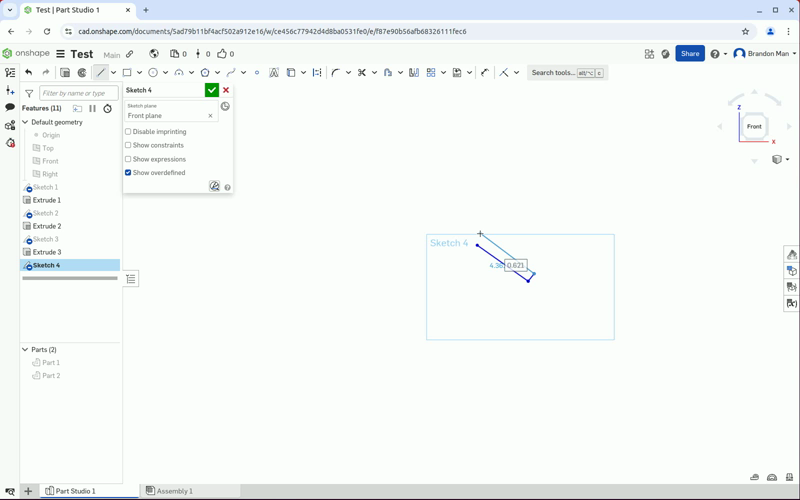
scroll(6)
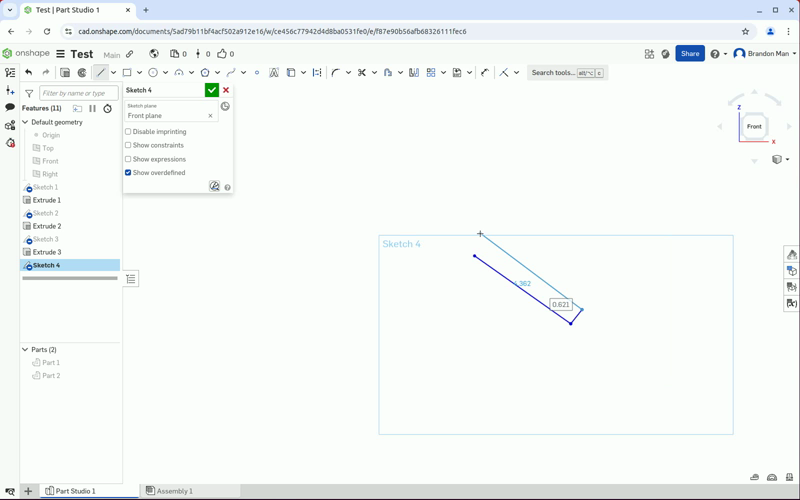
scroll(6)
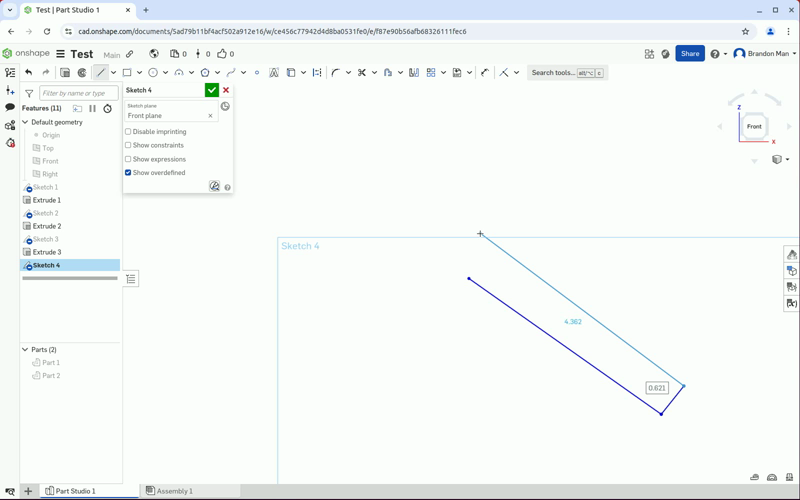
click(480, 233)
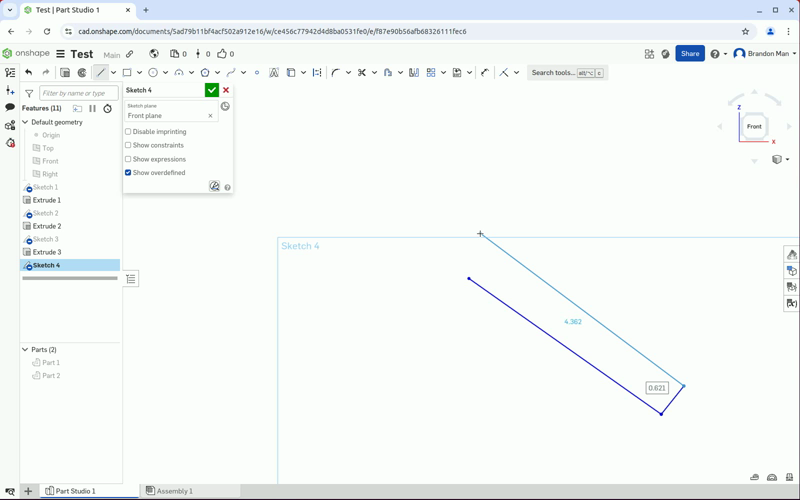
scroll(-6)
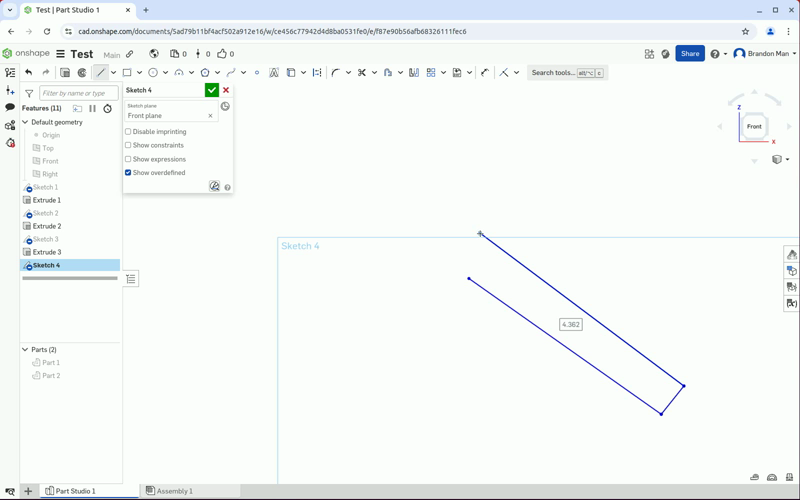
scroll(-6)
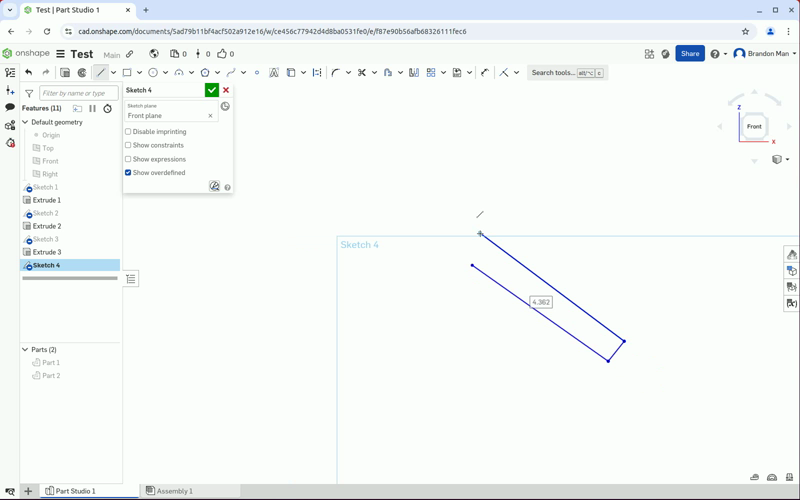
scroll(-6)
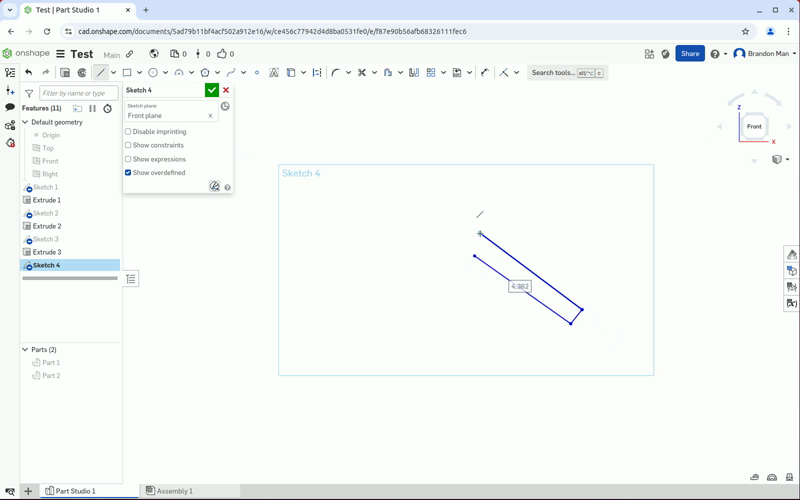
scroll(-6)
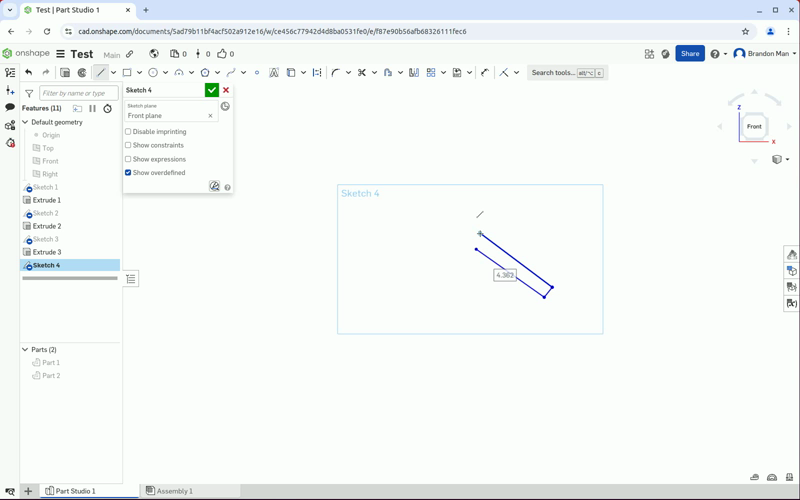
scroll(-6)
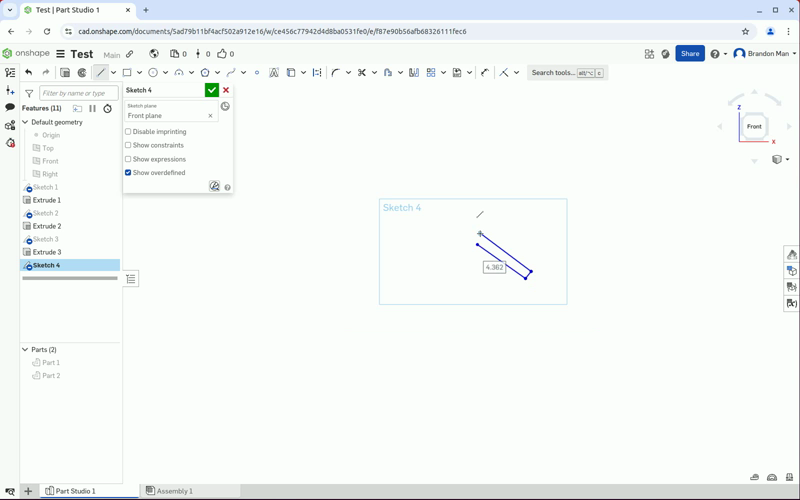
scroll(-6)
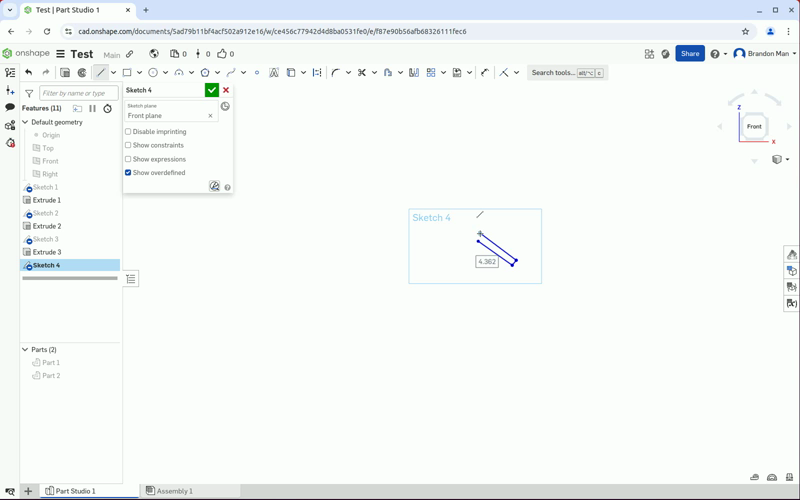
scroll(-6)
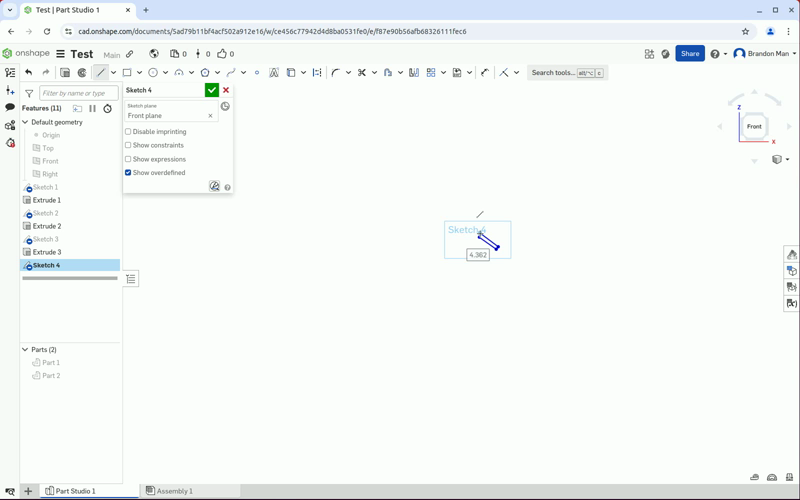
key_up(shift)
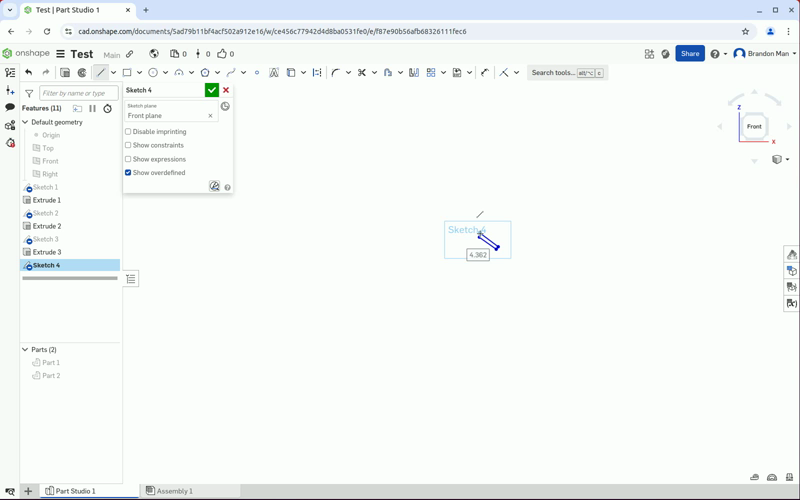
mouse_move(510, 233)
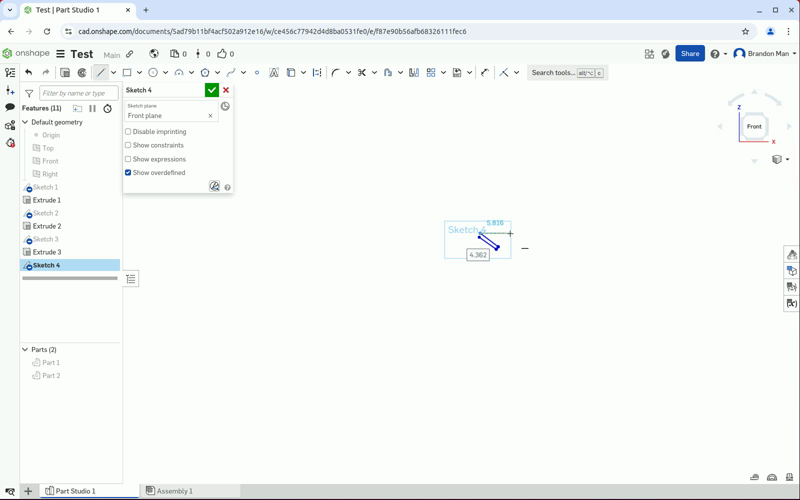
key_down(shift)
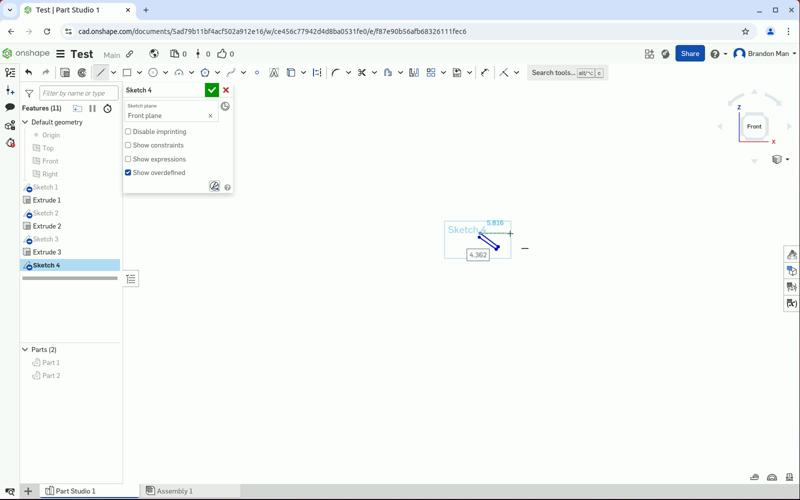
mouse_move(479, 237)
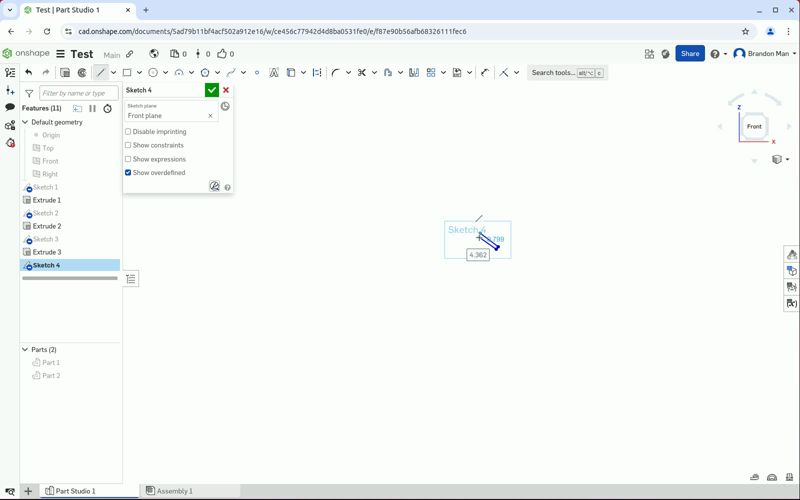
scroll(6)
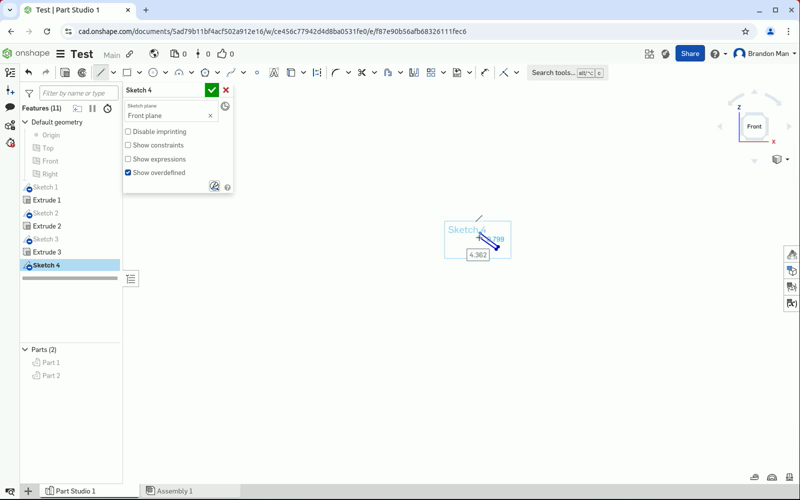
scroll(6)
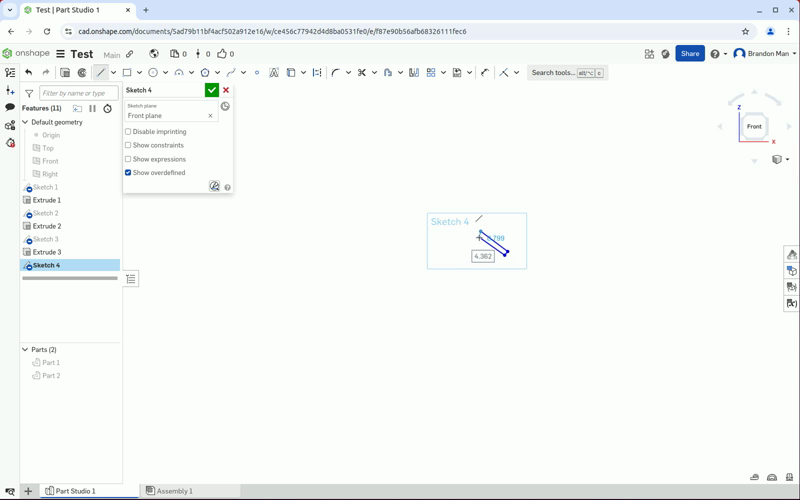
scroll(6)
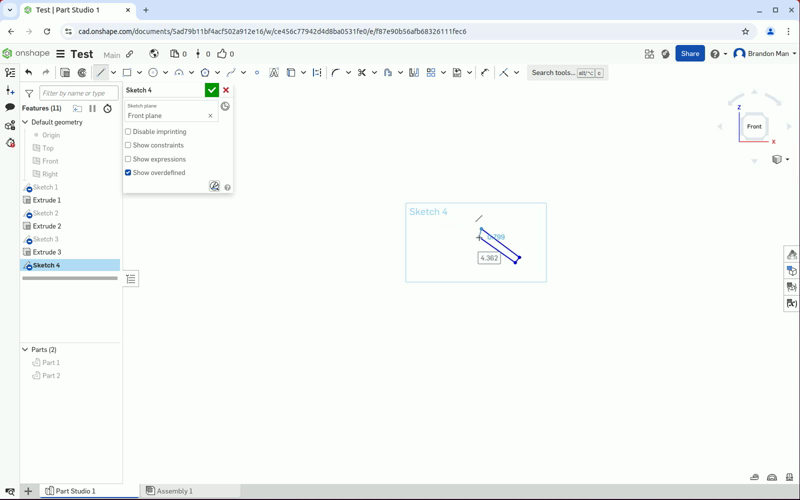
scroll(6)
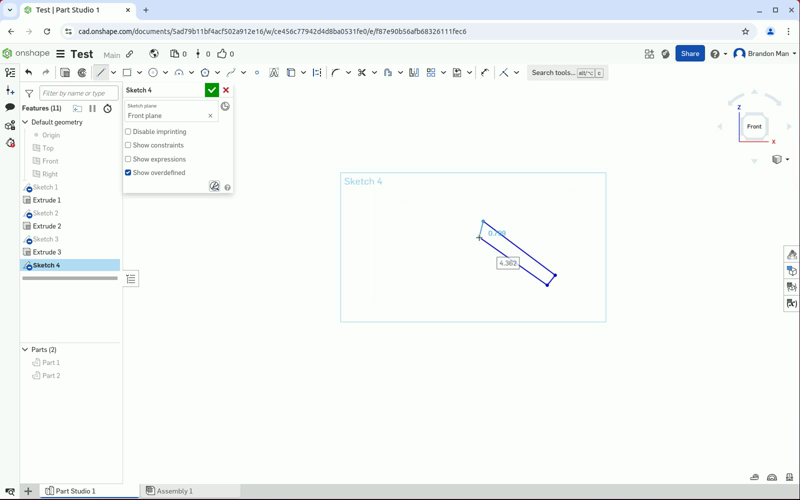
scroll(6)
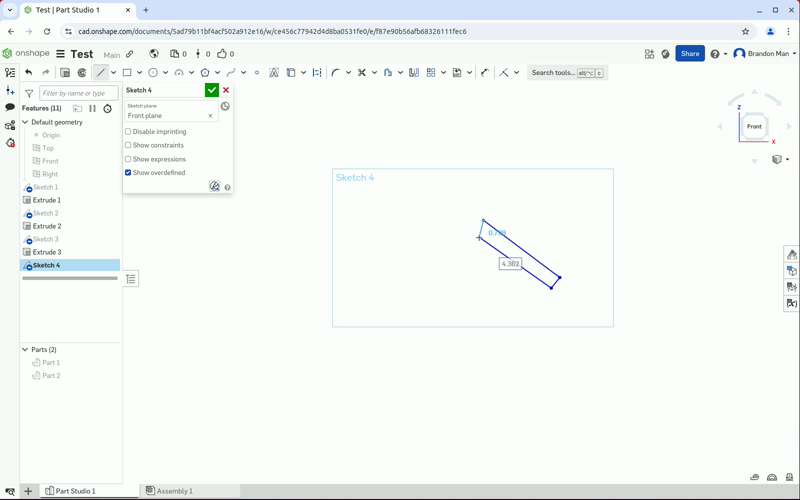
scroll(6)
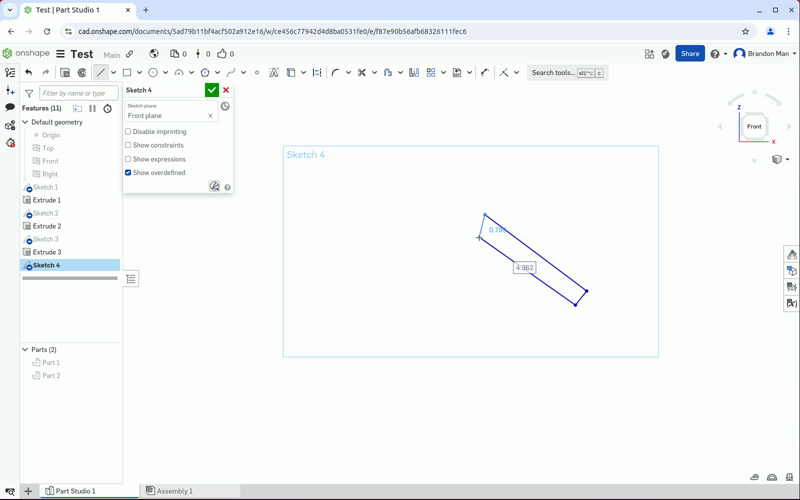
scroll(6)
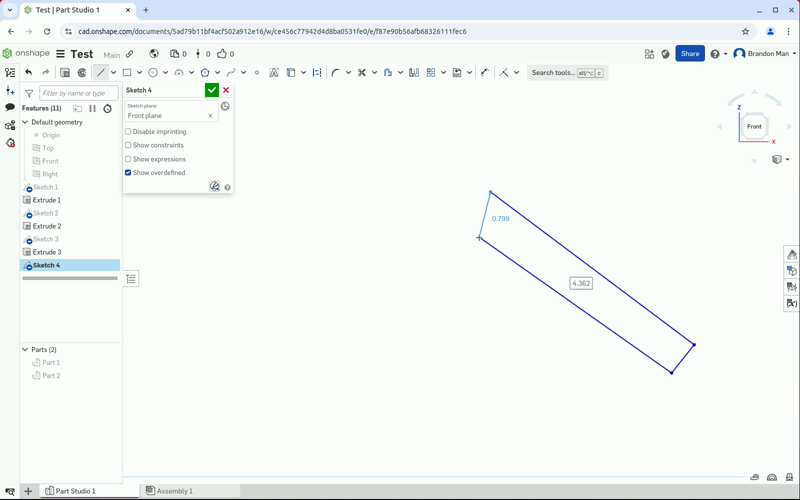
key_up(shift)
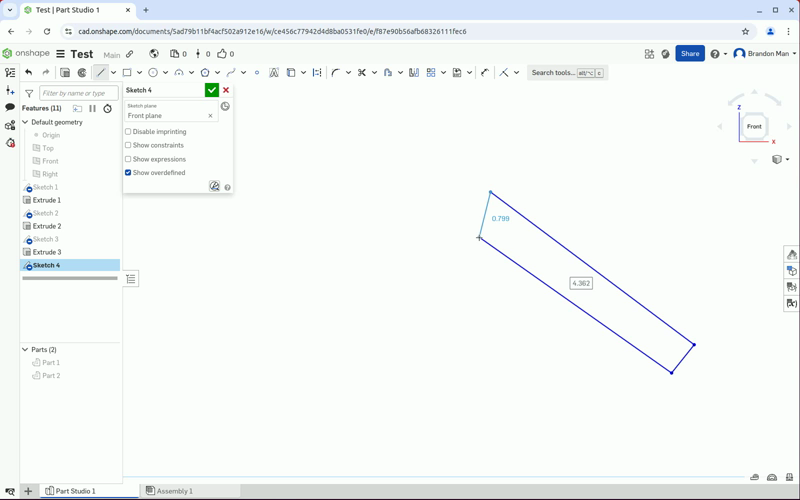
click(479, 237)
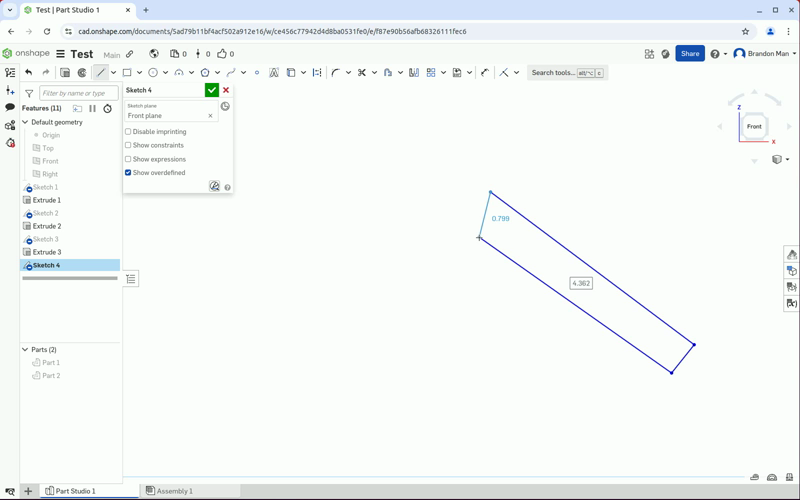
scroll(-6)
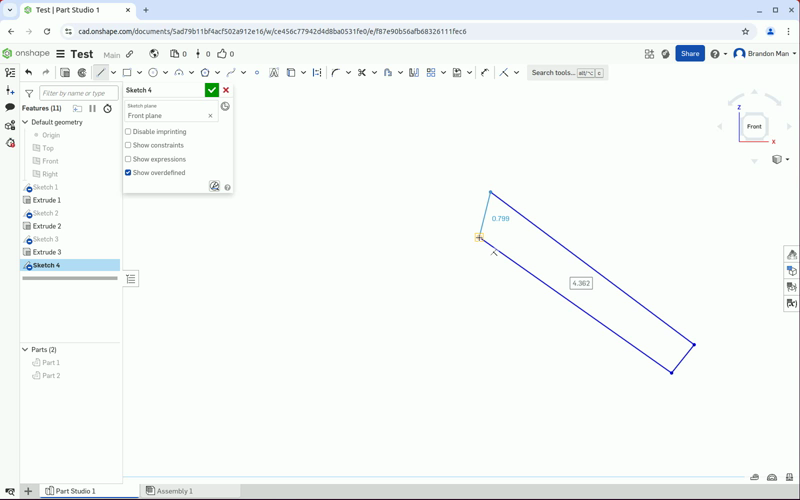
scroll(-6)
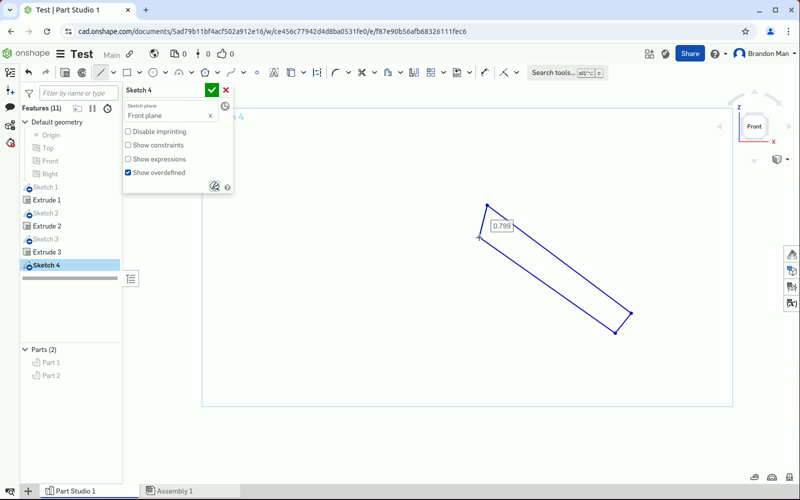
scroll(-6)
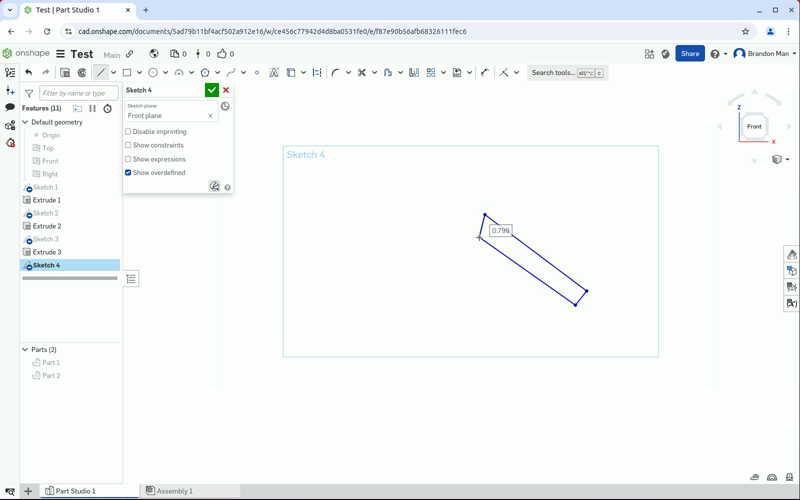
scroll(-6)
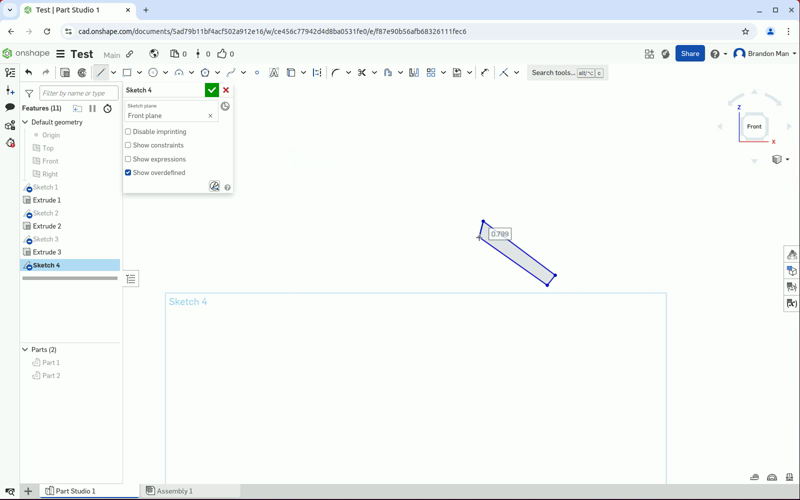
scroll(-6)
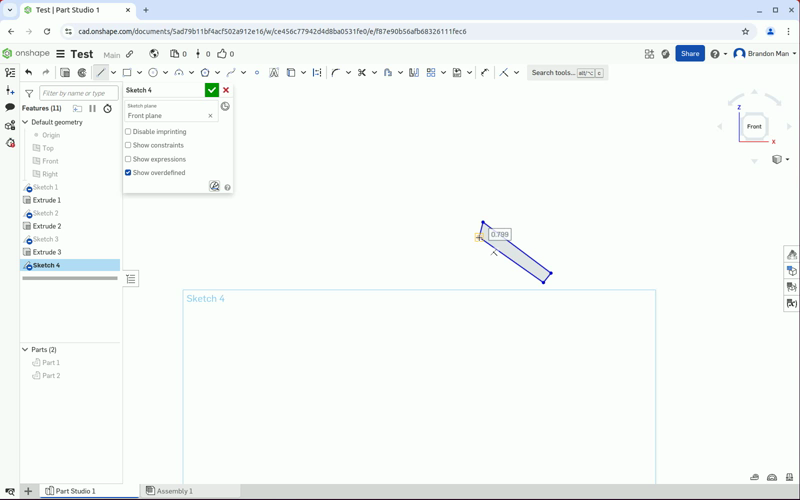
scroll(-6)
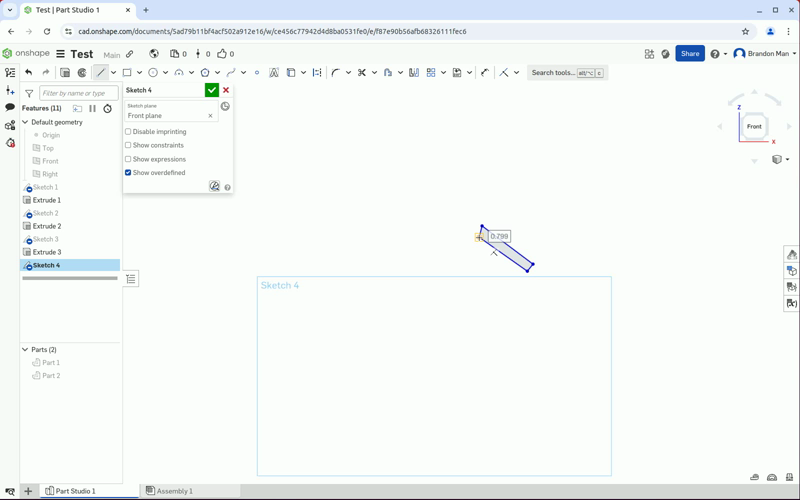
scroll(-6)
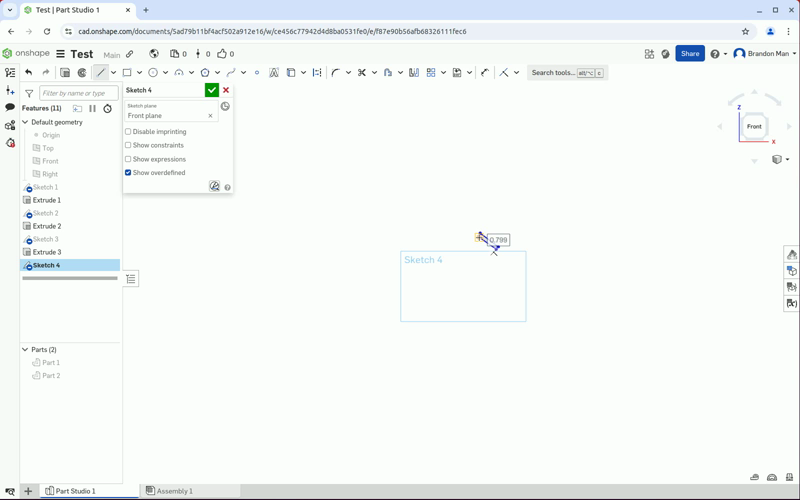
key(esc)
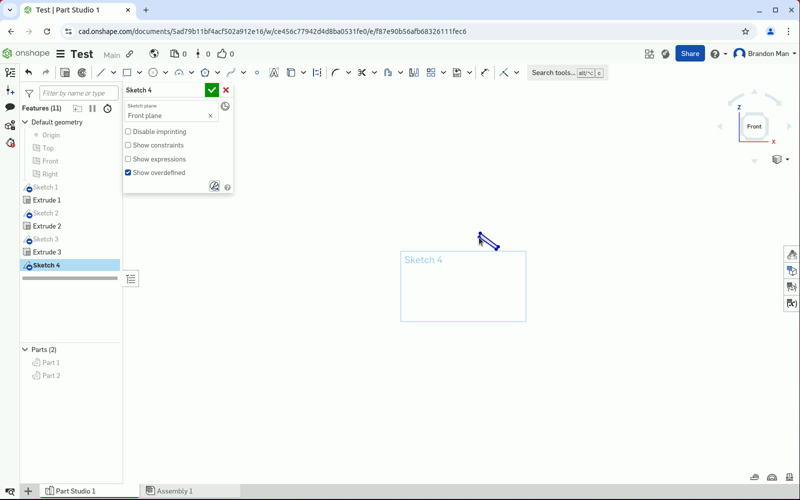
mouse_move(480, 233)
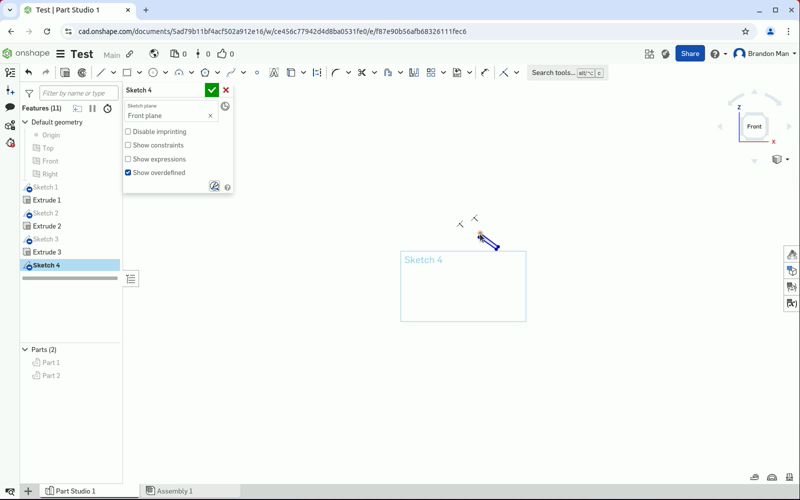
scroll(6)
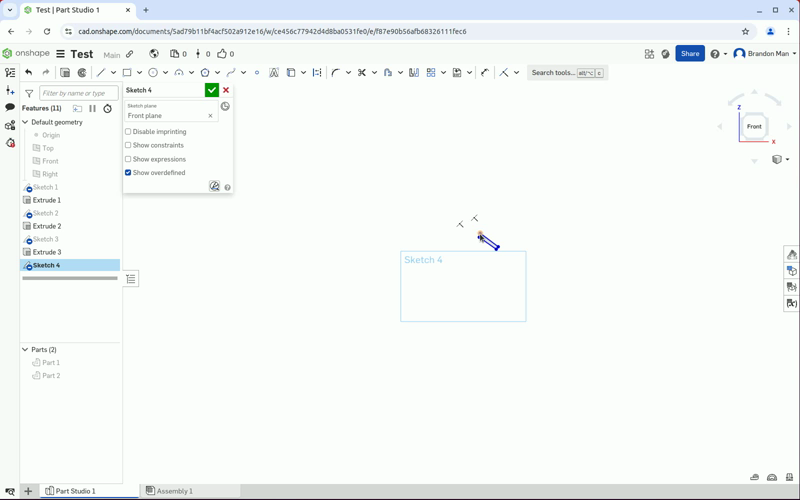
scroll(6)
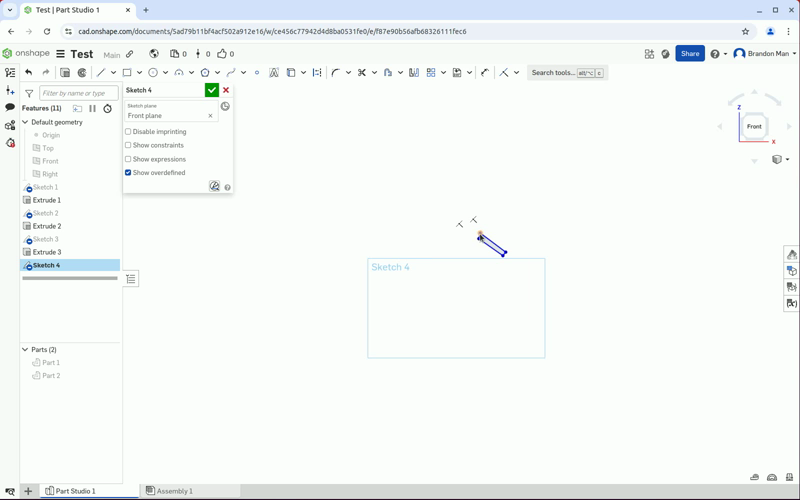
scroll(6)
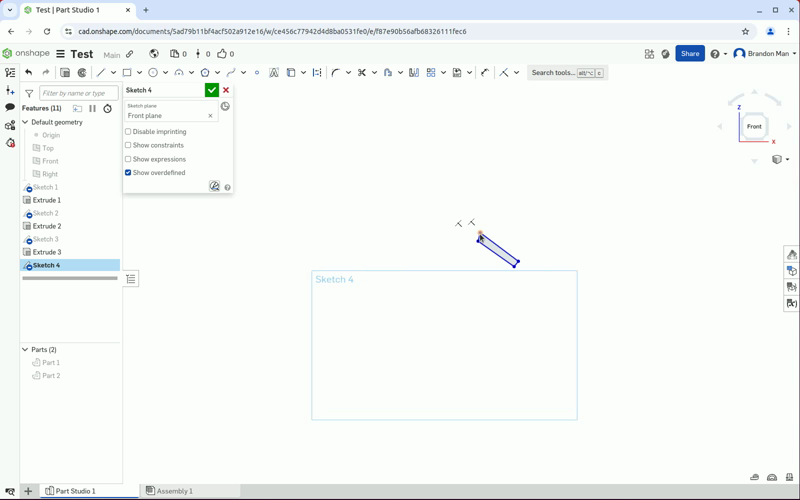
scroll(6)
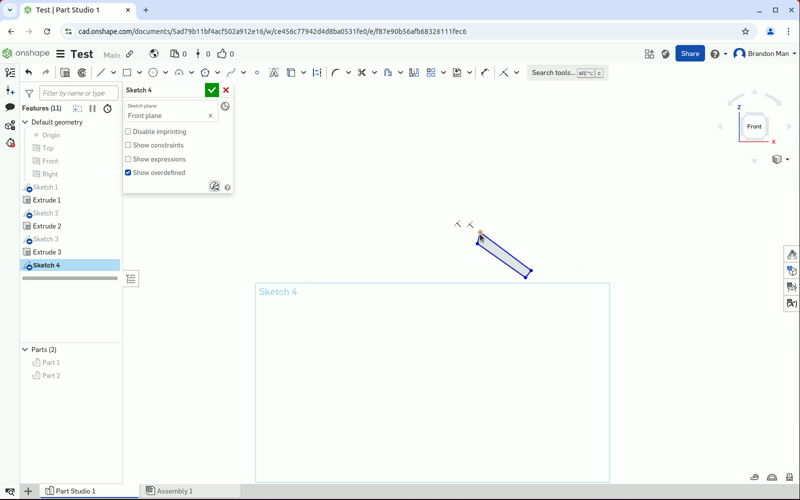
scroll(6)
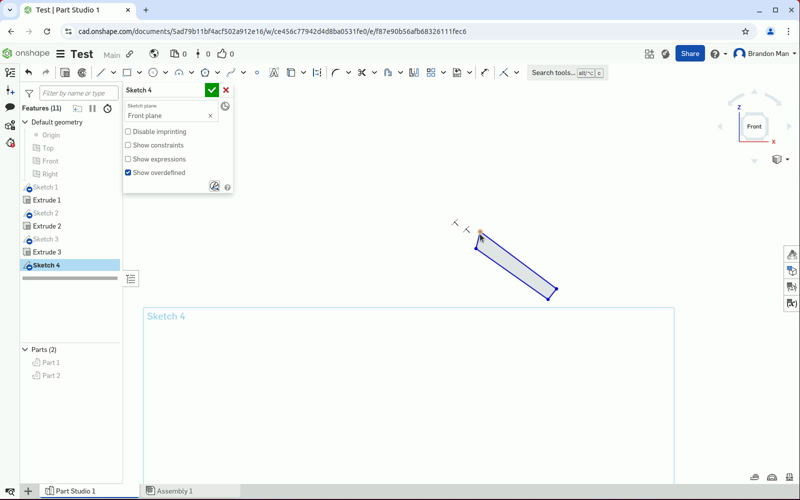
scroll(6)
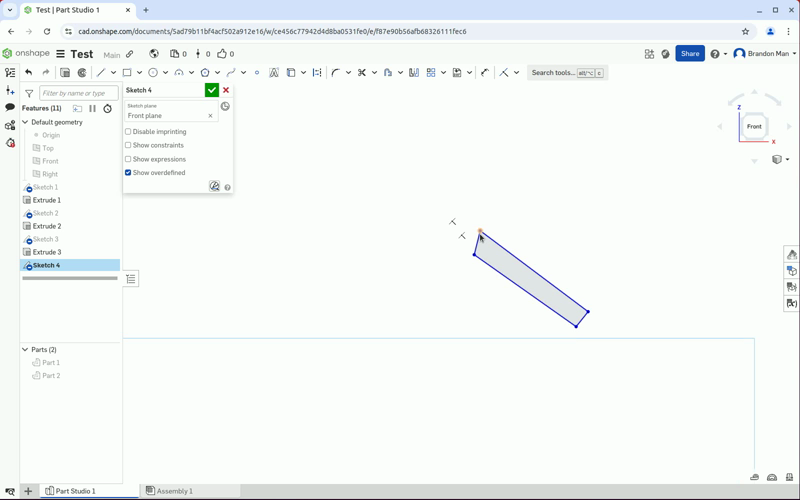
scroll(6)
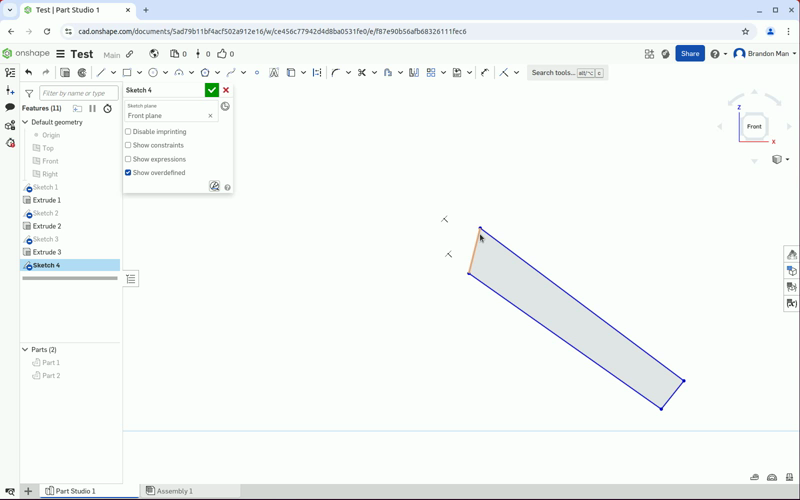
click(480, 233)
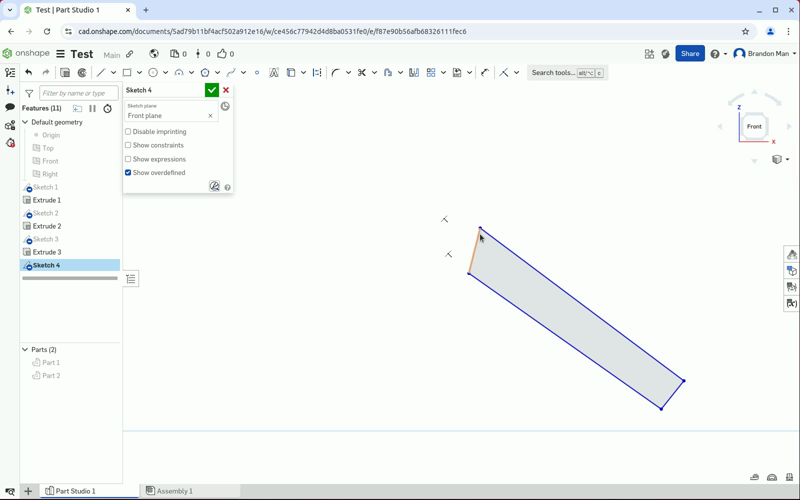
scroll(-6)
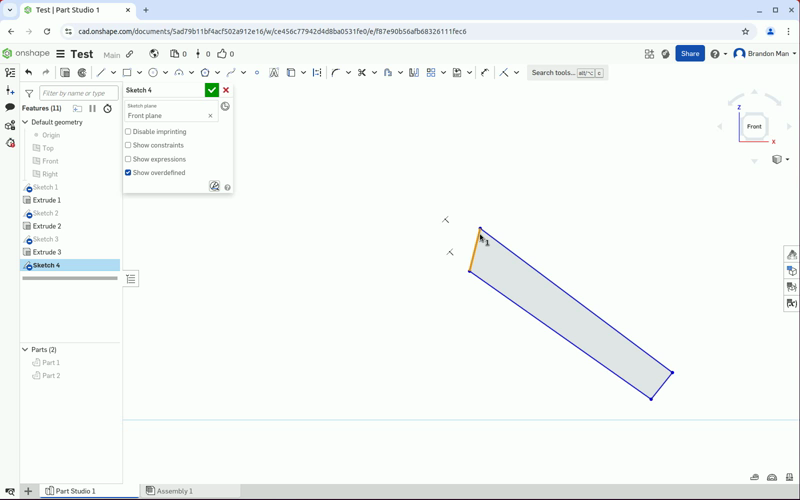
scroll(-6)
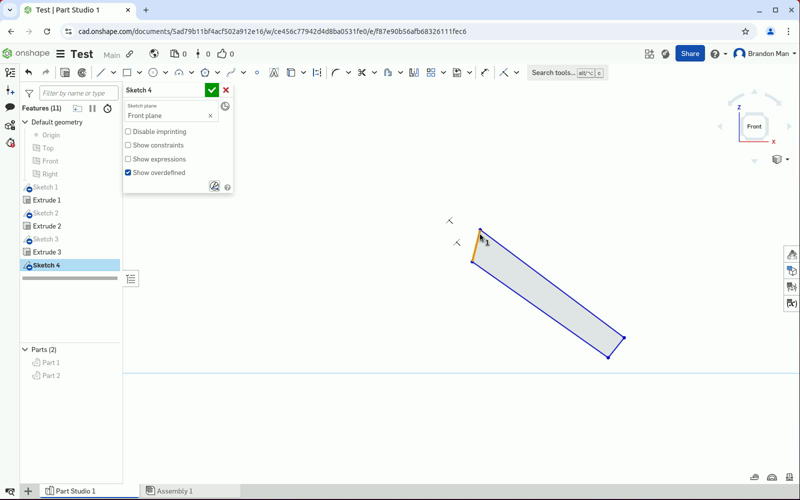
scroll(-6)
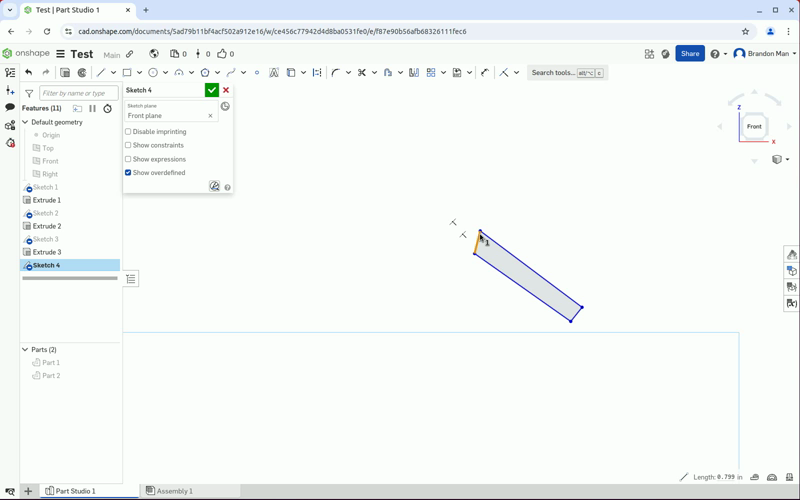
scroll(-6)
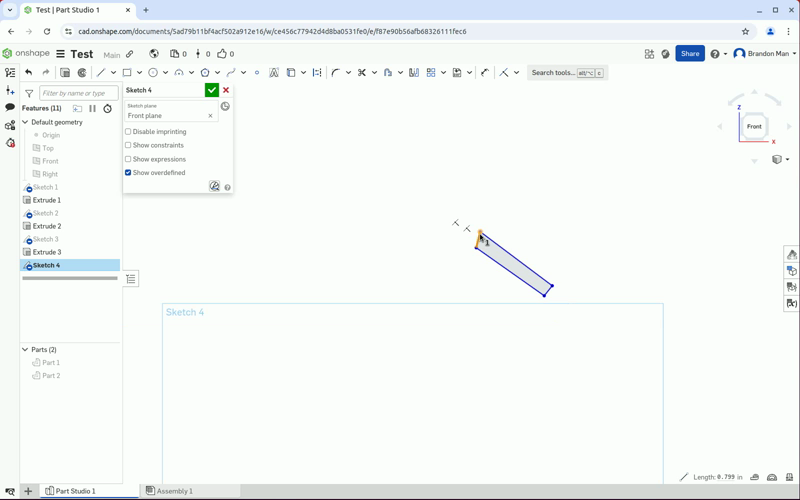
scroll(-6)
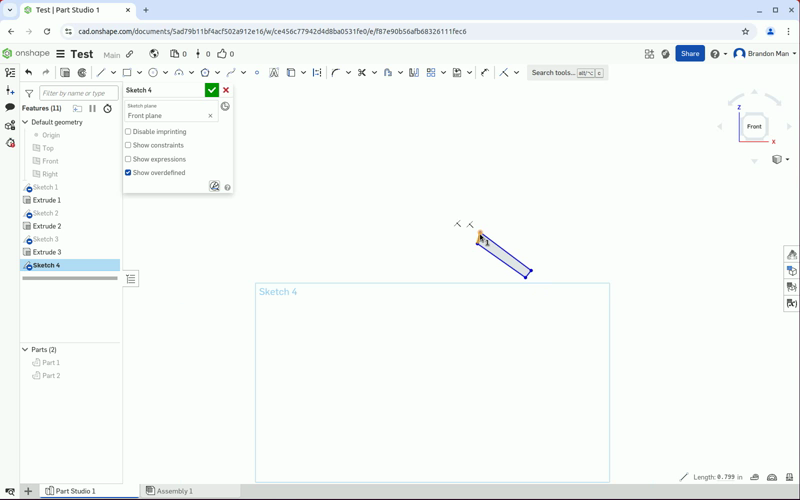
scroll(-6)
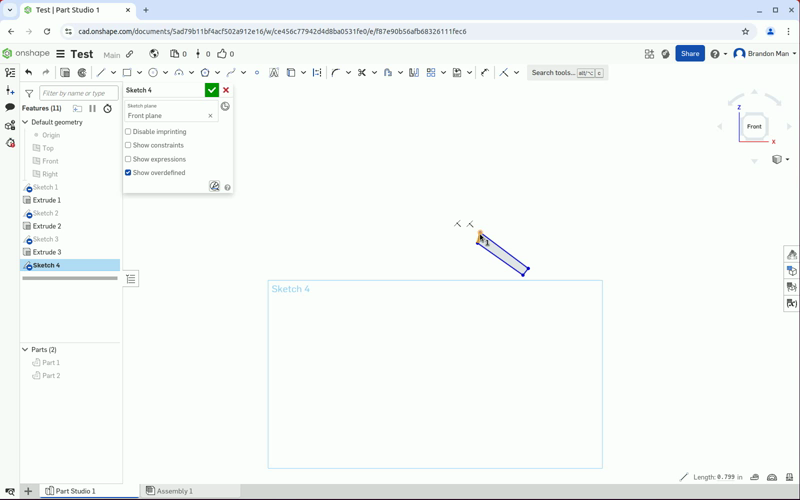
scroll(-6)
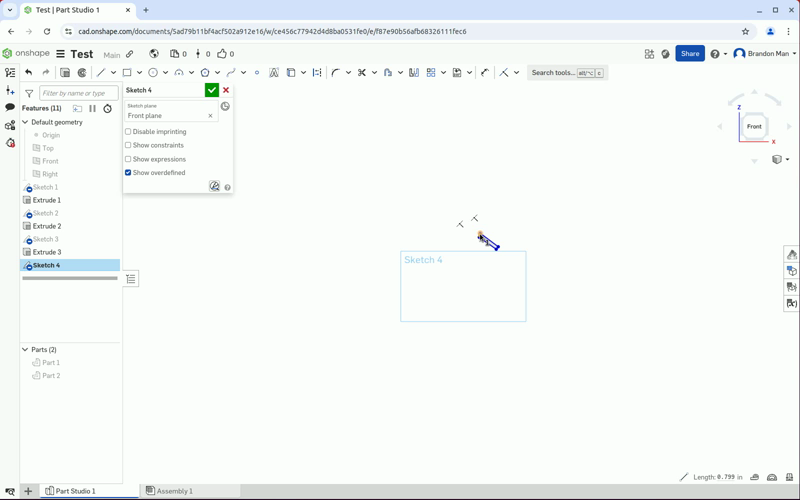
mouse_move(73, 352)
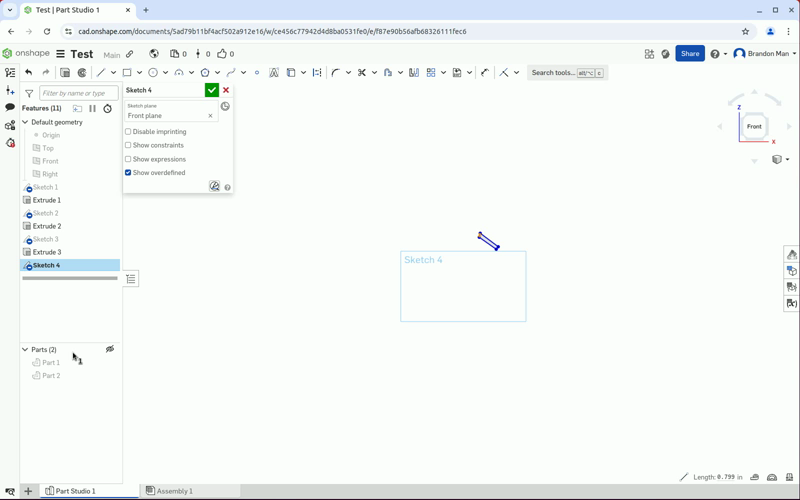
key(shift+y)
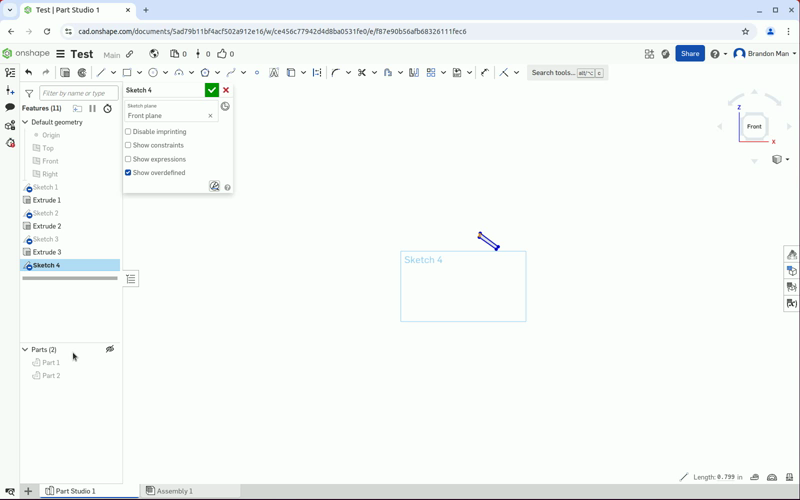
key(shift+e)
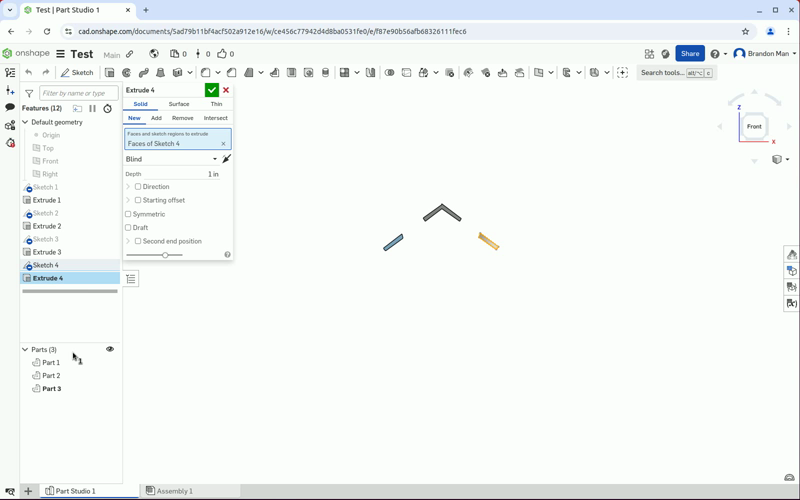
mouse_move(143, 106)
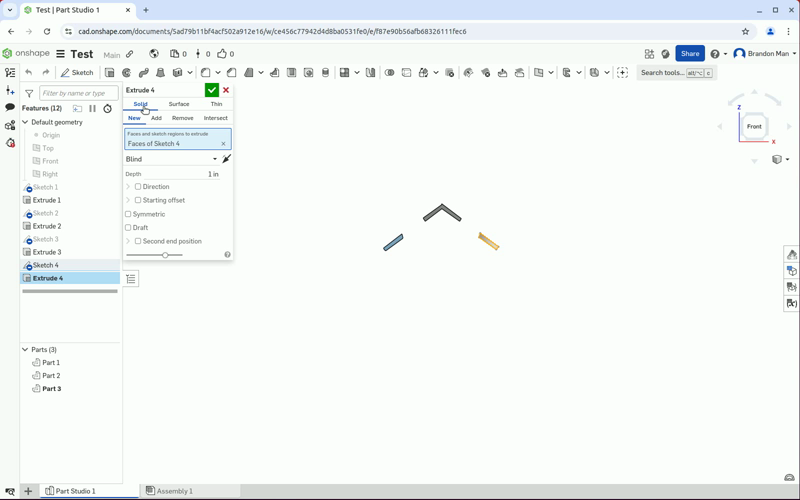
click(143, 106)
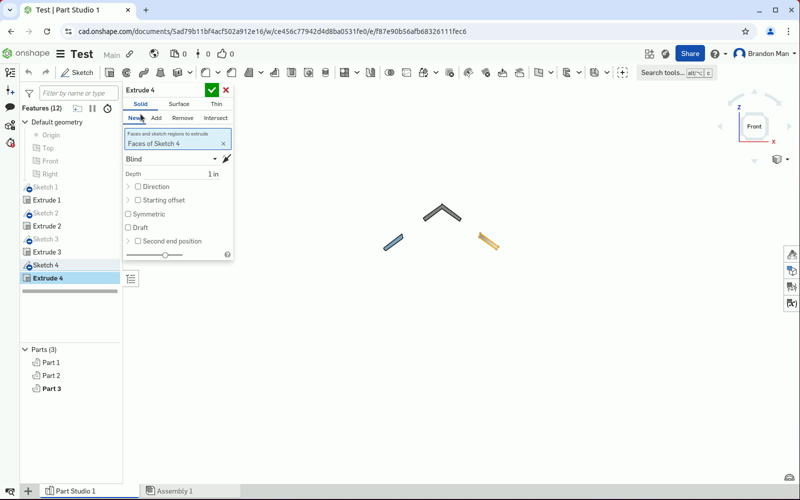
mouse_move(137, 120)
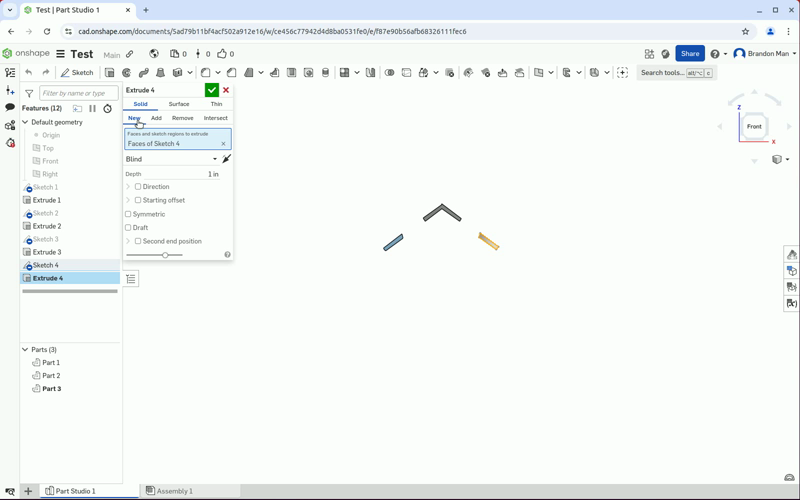
click(137, 120)
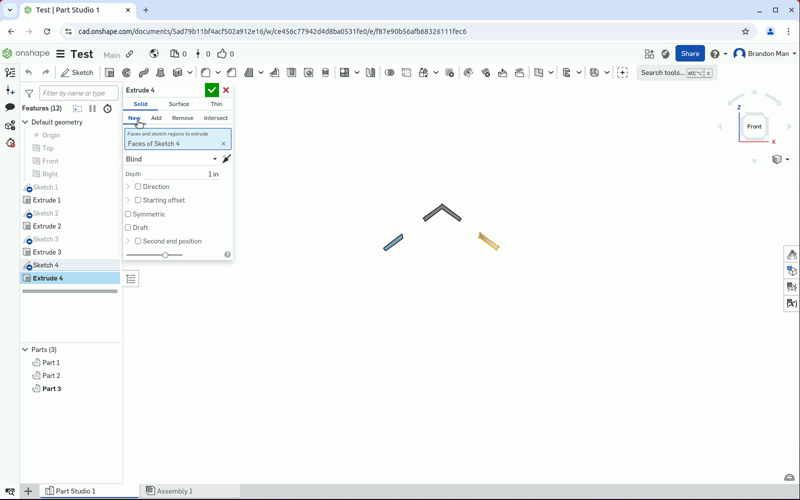
key(tab, 4)
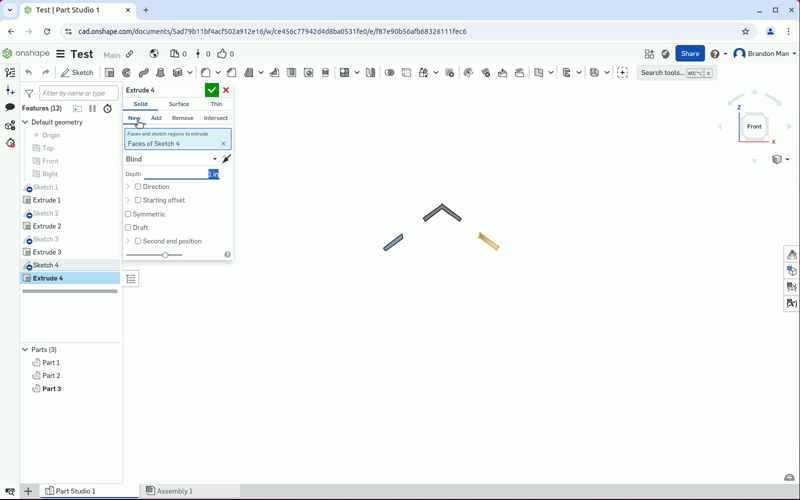
text(-23.108)
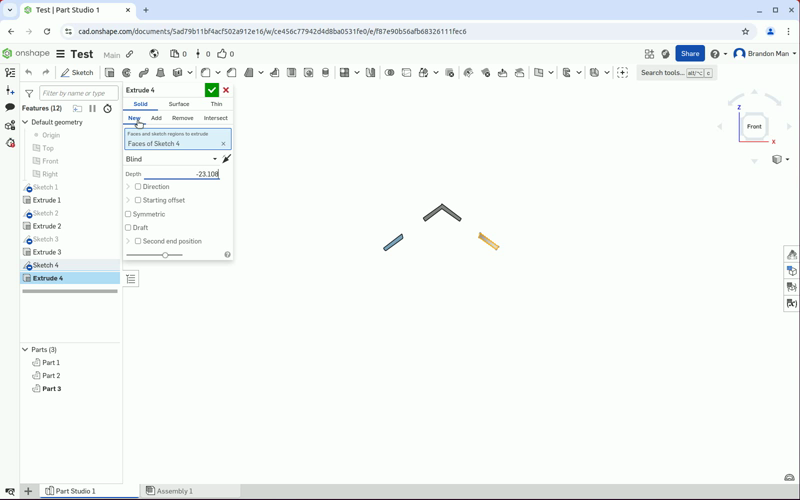
key(tab, 3)
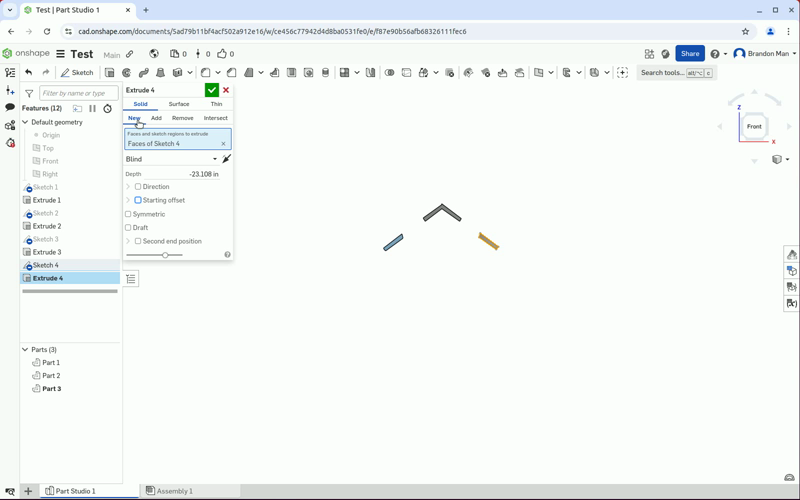
key(tab, 2)
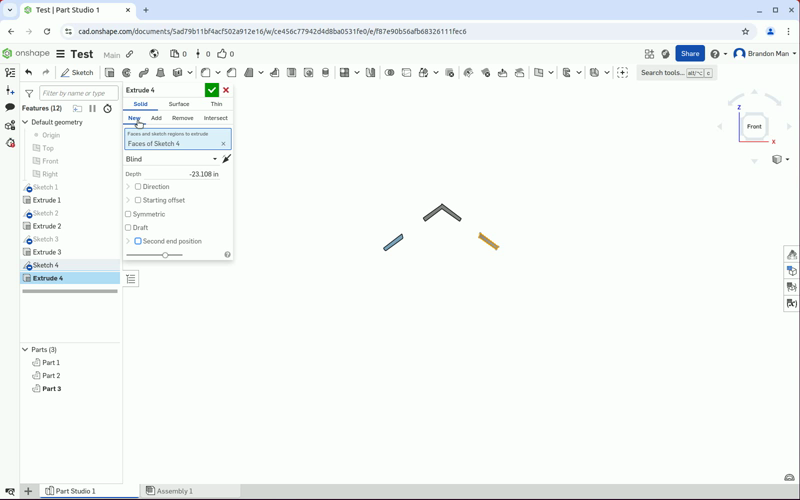
key(space)
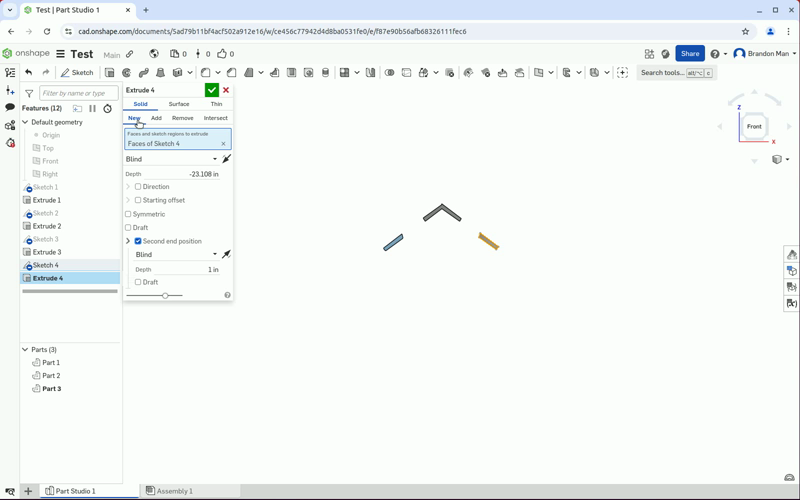
key(tab, 3)
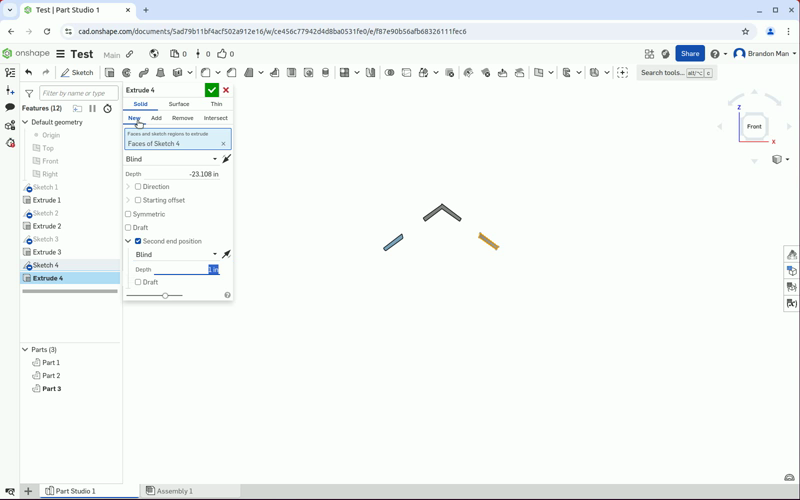
text(1.204)
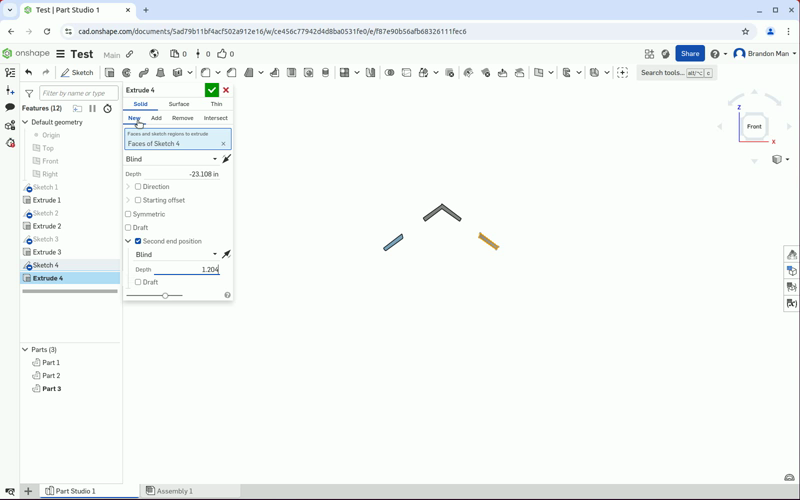
key(enter)
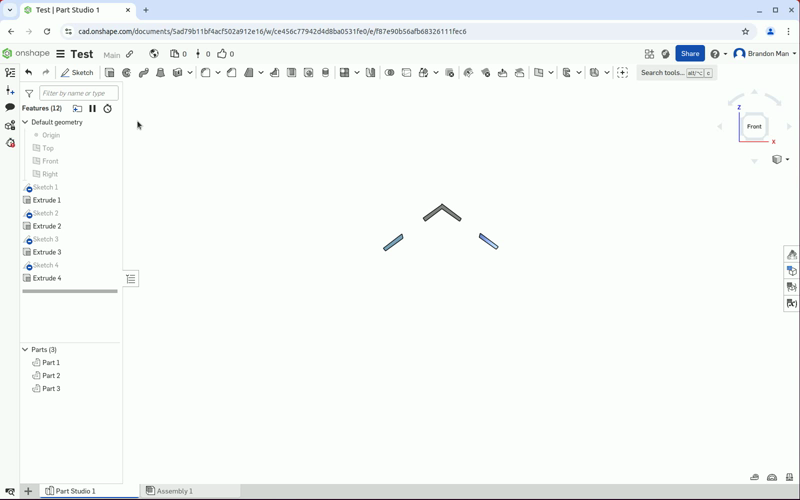
key(shift+h)
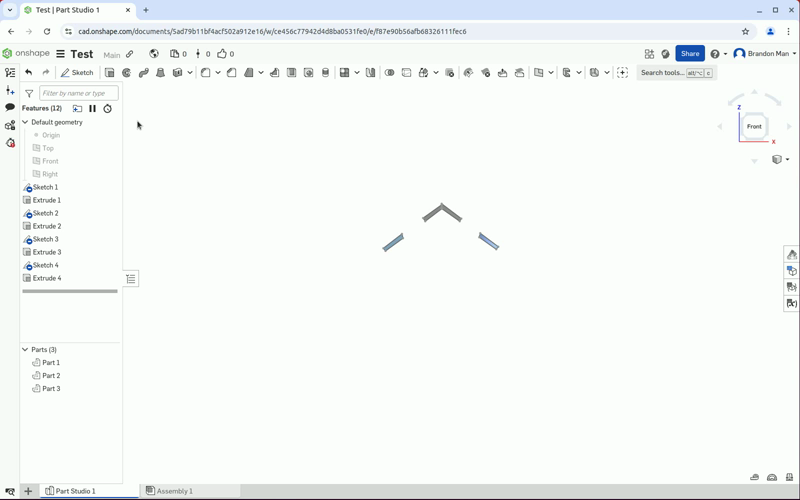
key(shift+h)
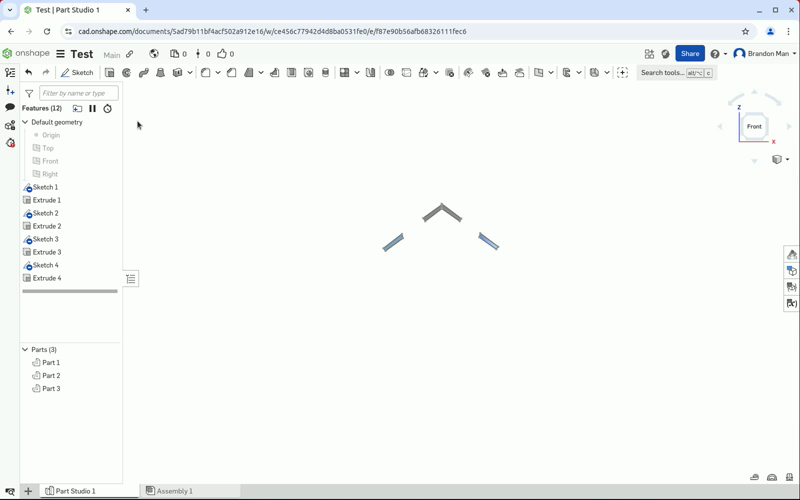
key(shift+7)
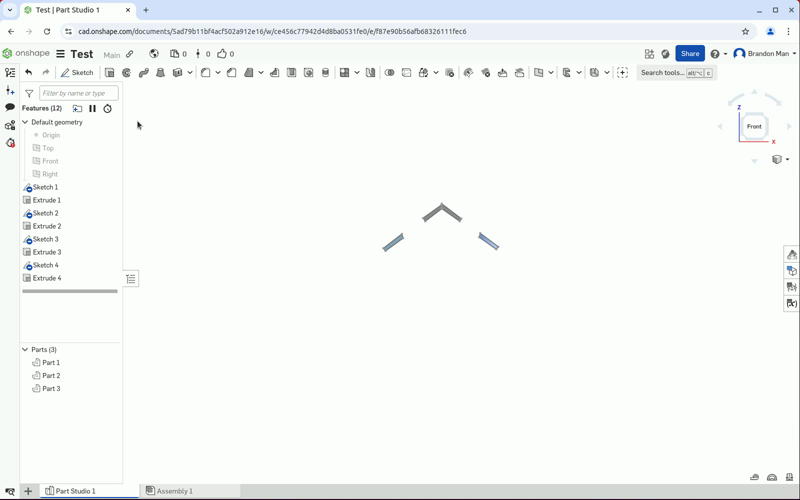
key(left, 2)
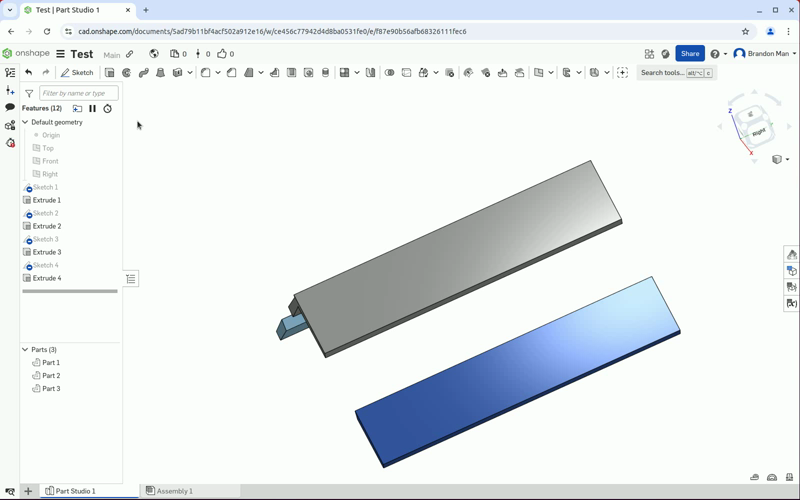
key(down, 2)
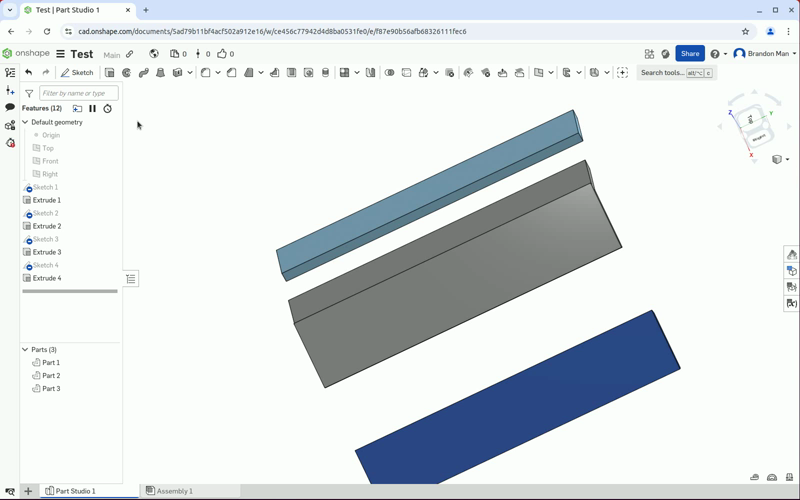
key(up, 2)
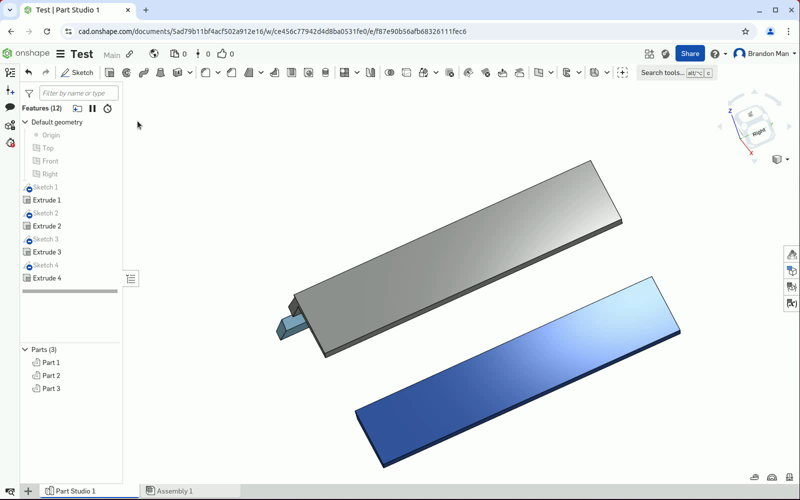
key(right, 2)
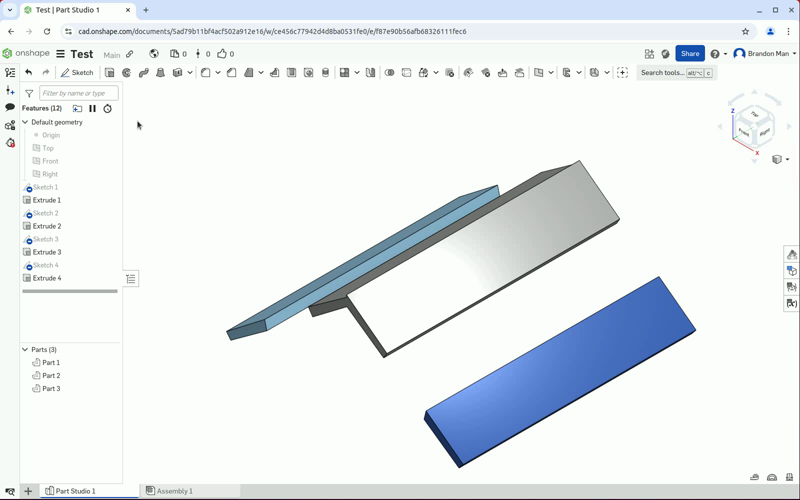
mouse_move(73, 189)
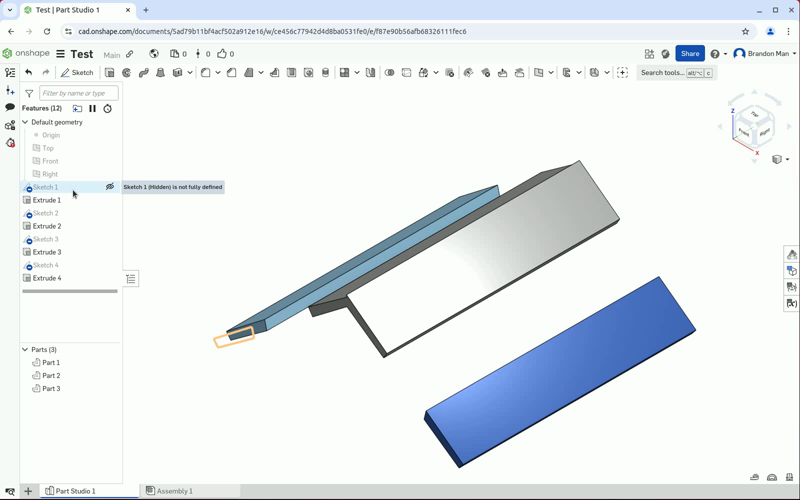
click(73, 189)